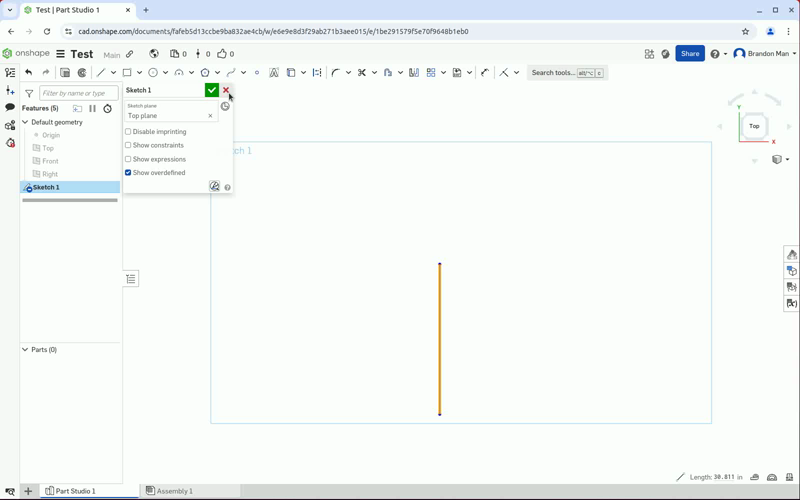
key(shift+h)
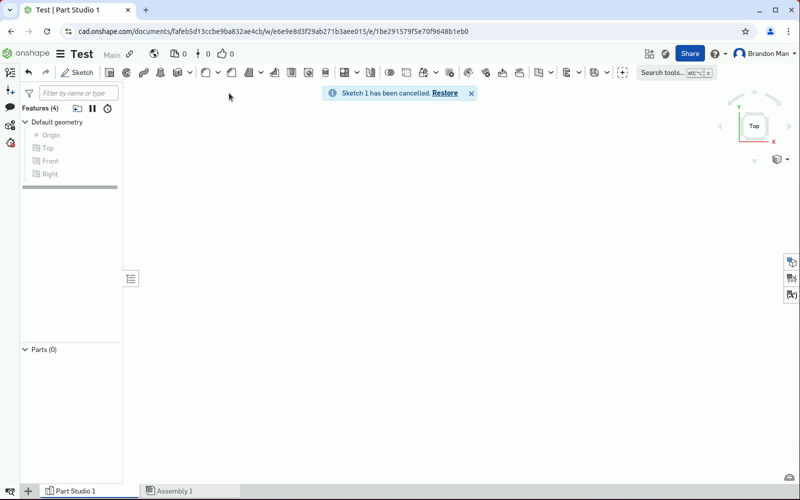
mouse_move(73, 352)
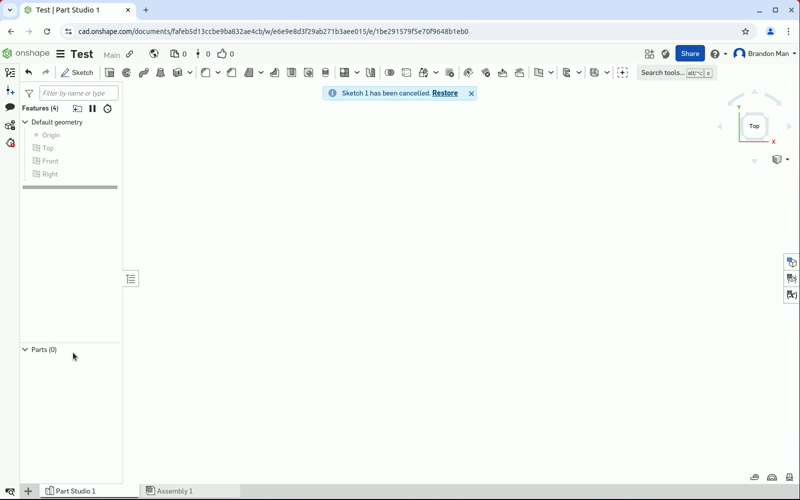
key(y)
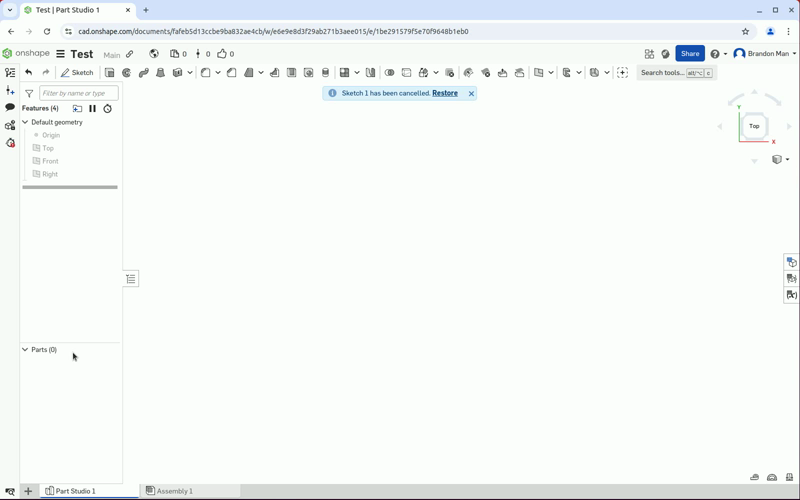
key(shift+p)
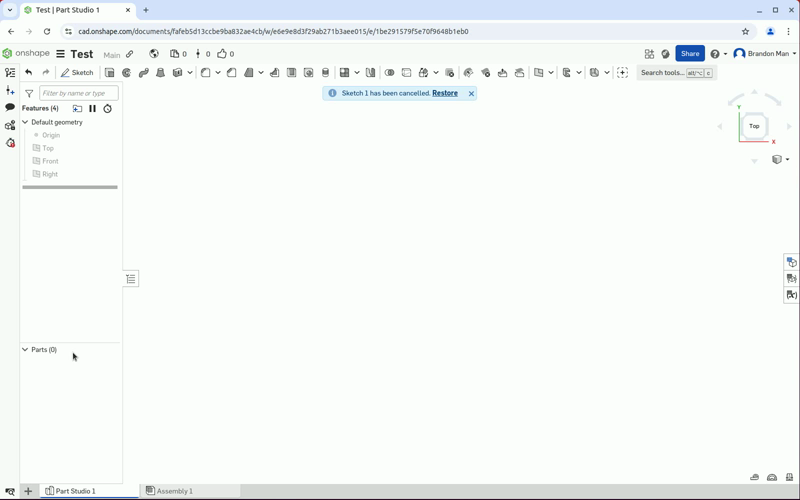
key(space)
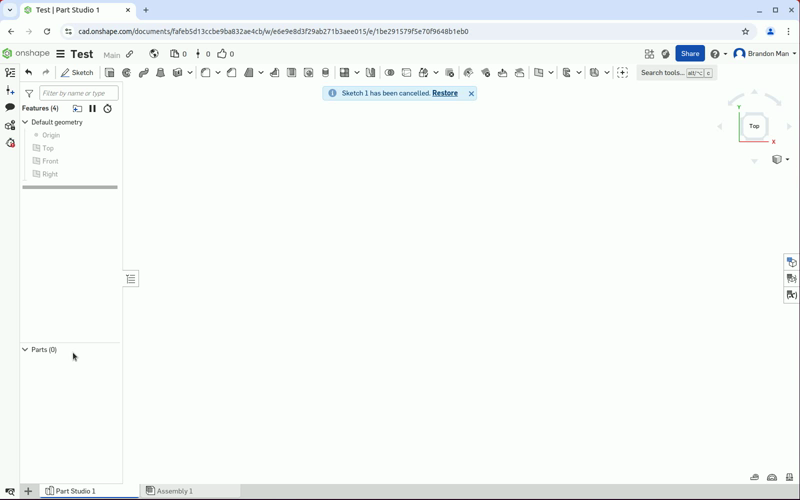
key_down(shift)
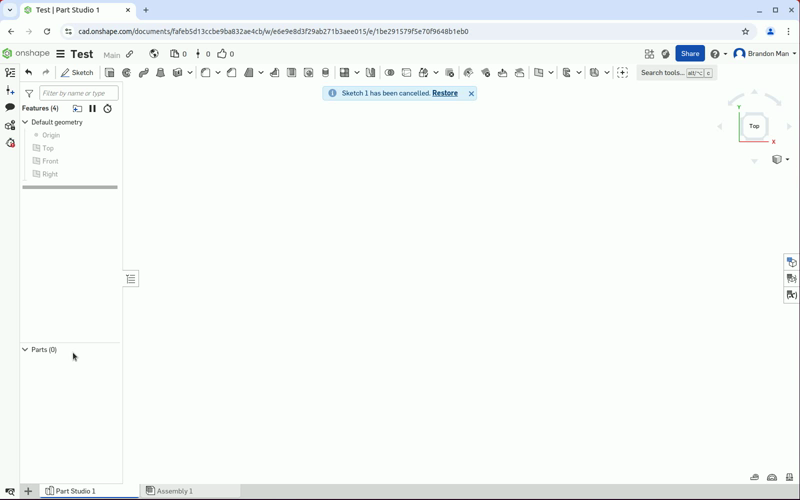
key(up)
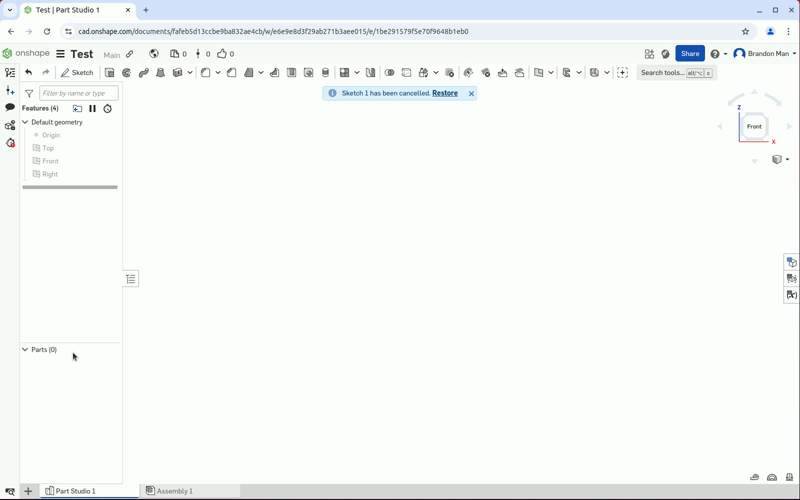
key_up(shift)
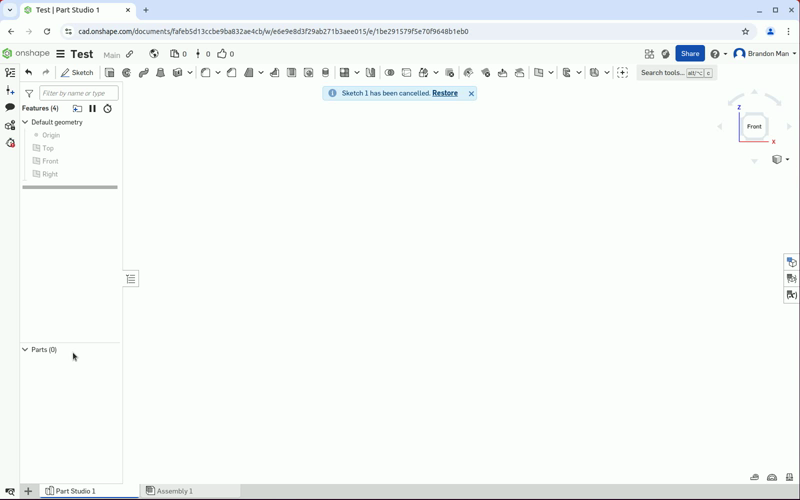
mouse_move(73, 352)
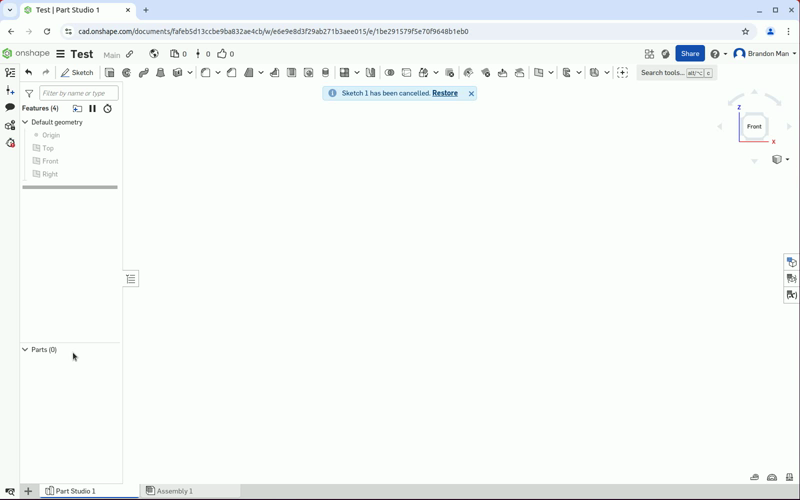
key(shift+y)
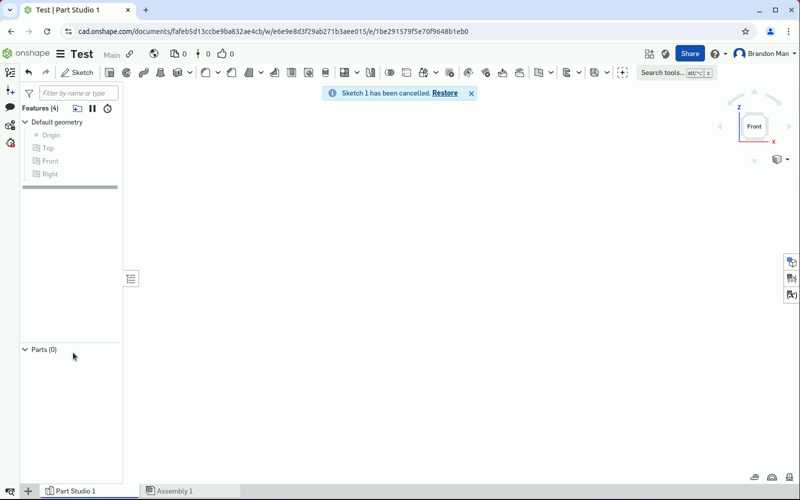
key(shift+s)
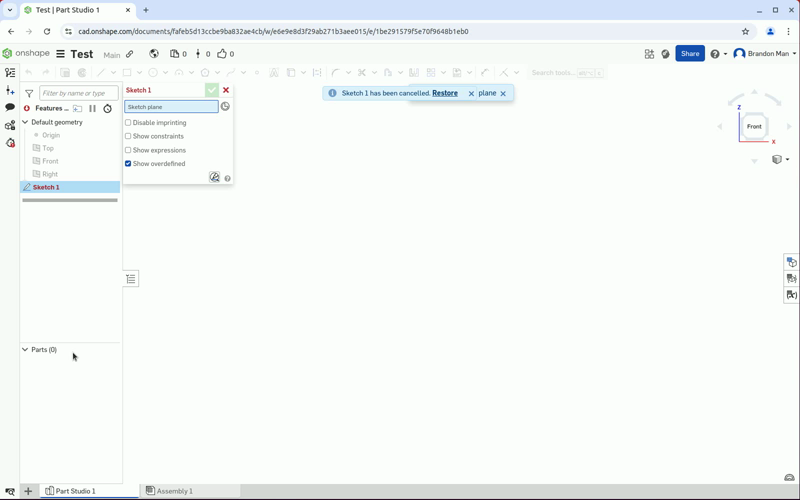
mouse_move(73, 163)
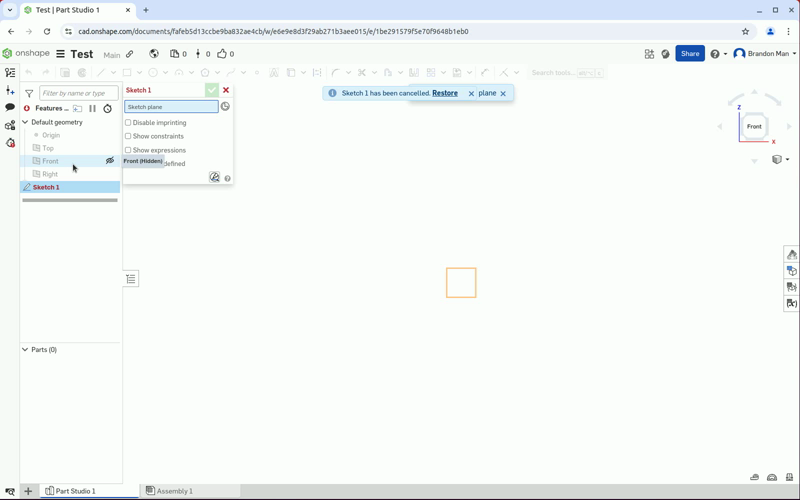
click(73, 163)
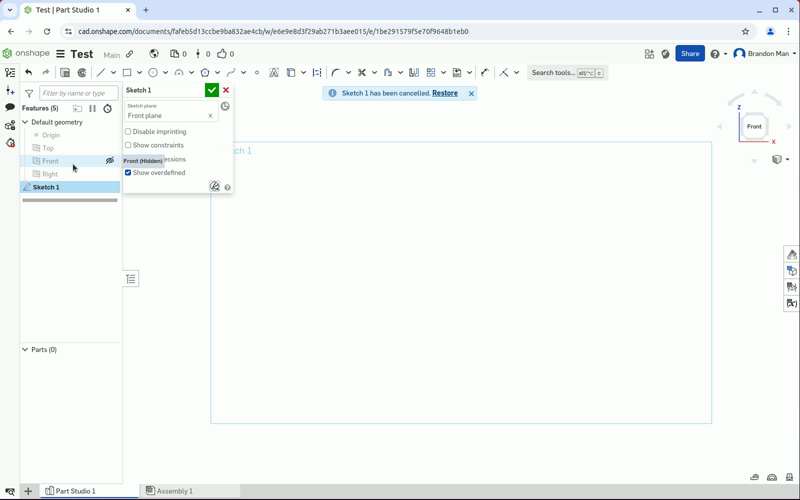
mouse_move(73, 352)
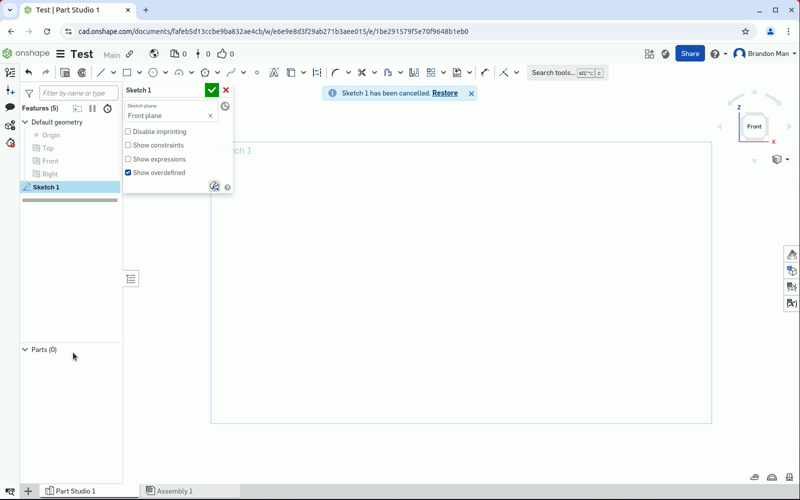
key(y)
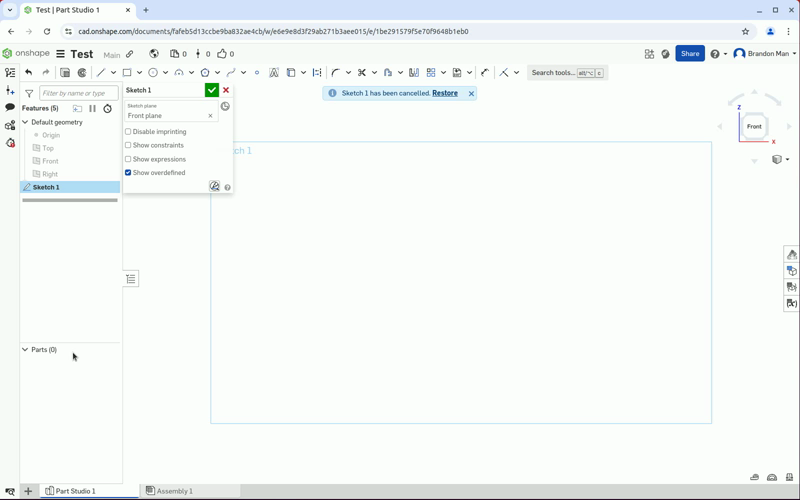
key(l)
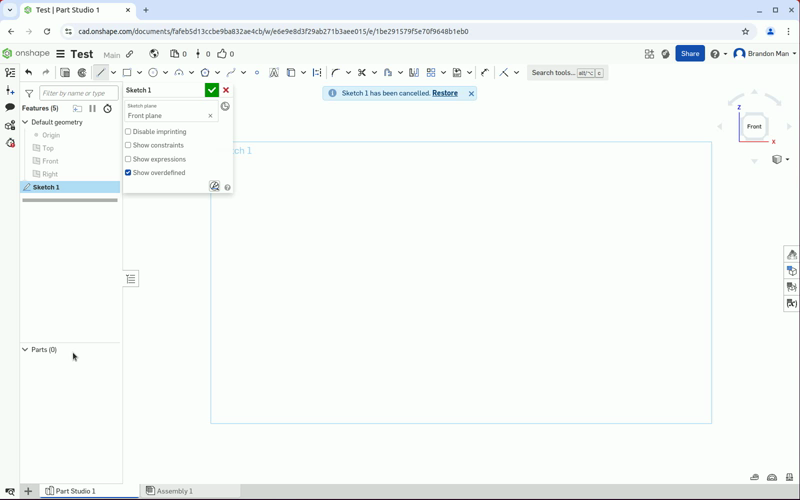
key_down(shift)
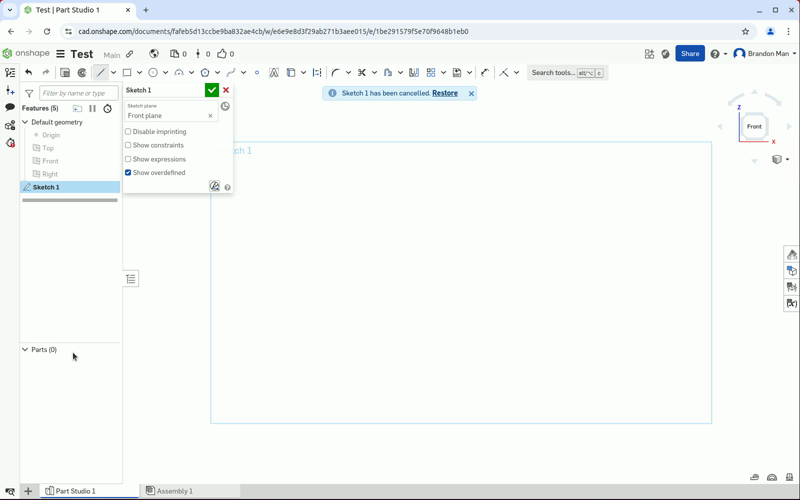
mouse_move(460, 282)
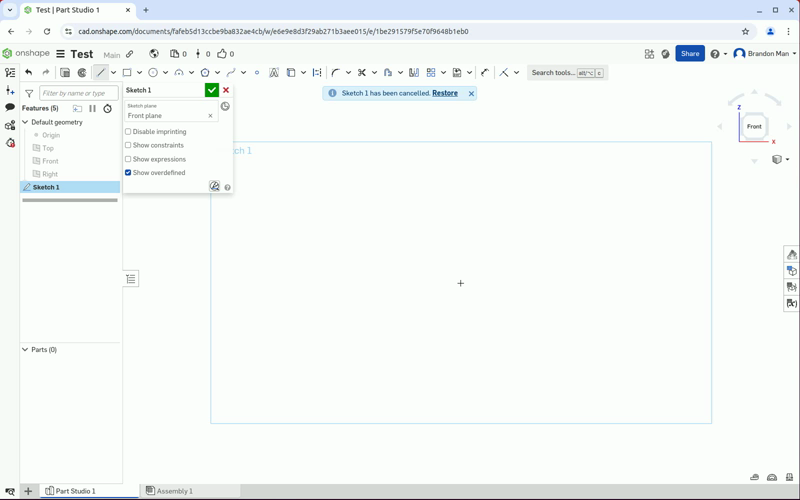
click(460, 282)
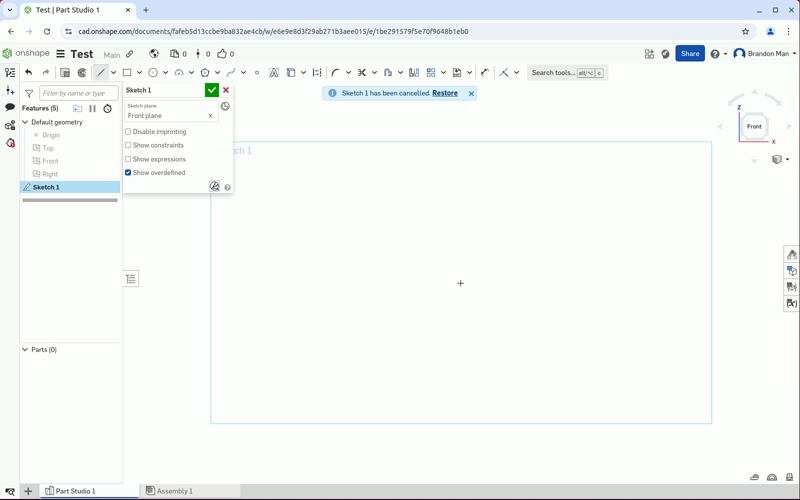
key_up(shift)
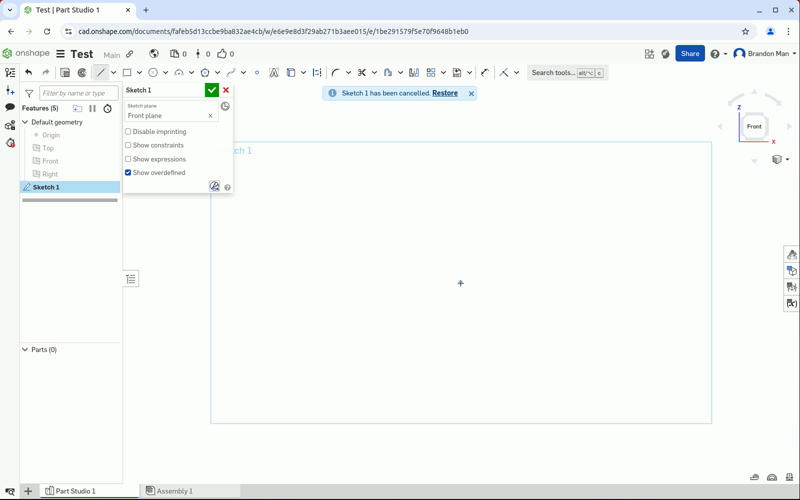
key_down(shift)
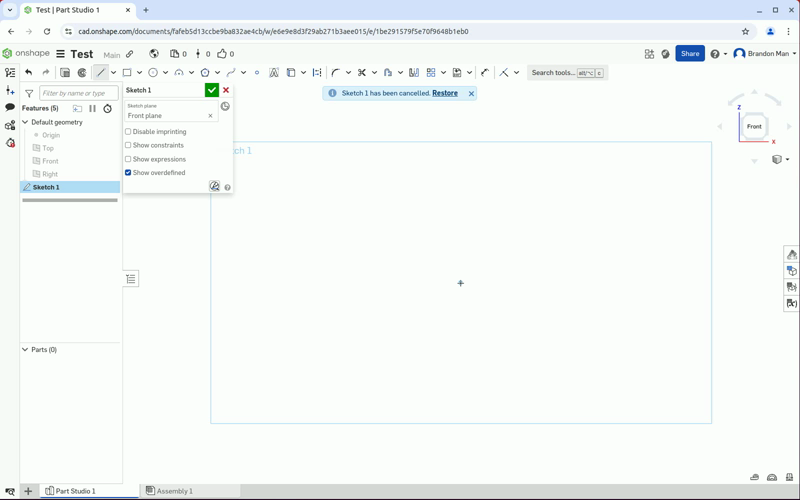
mouse_move(570, 282)
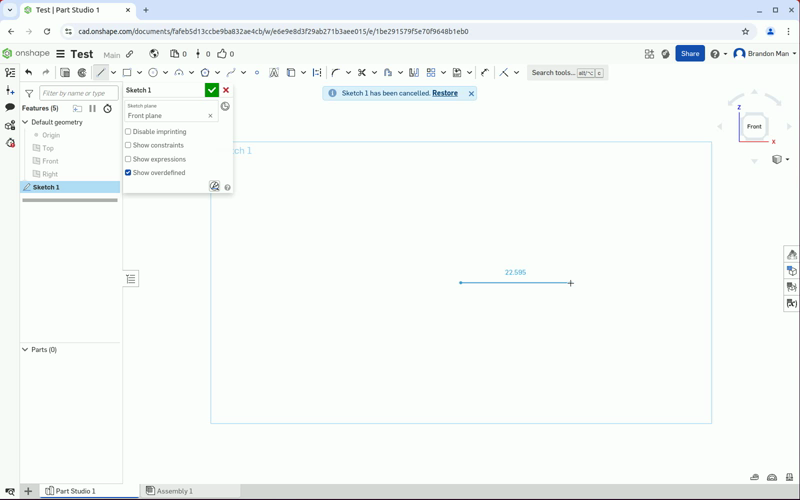
click(570, 282)
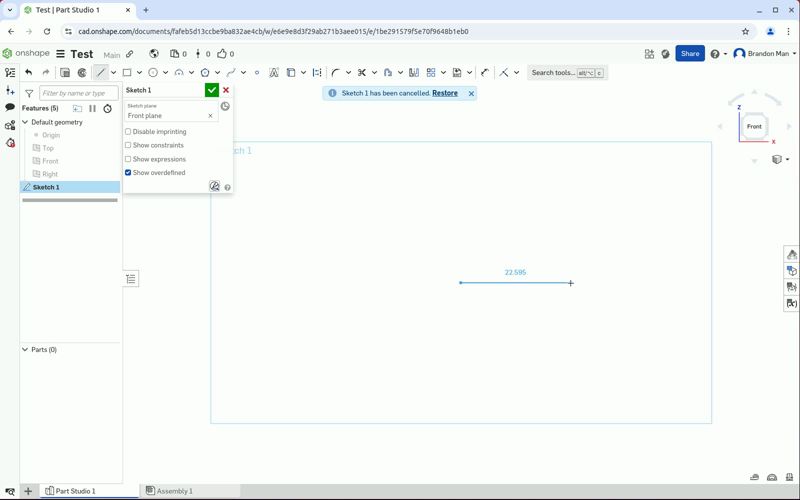
key_up(shift)
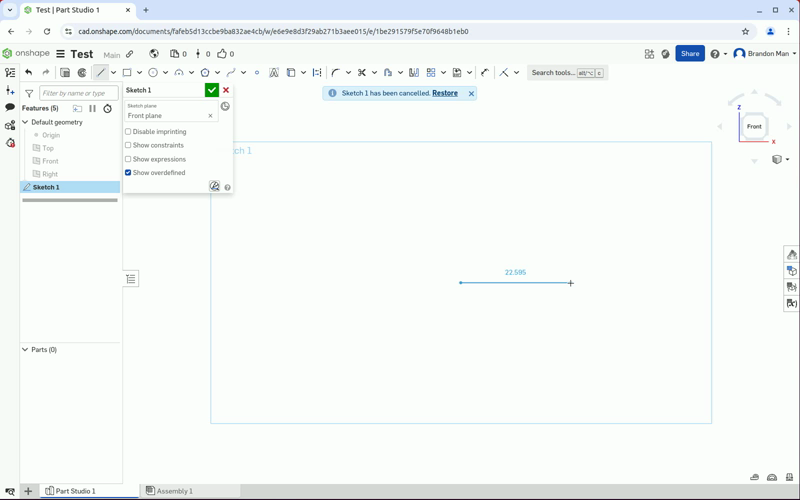
key_down(shift)
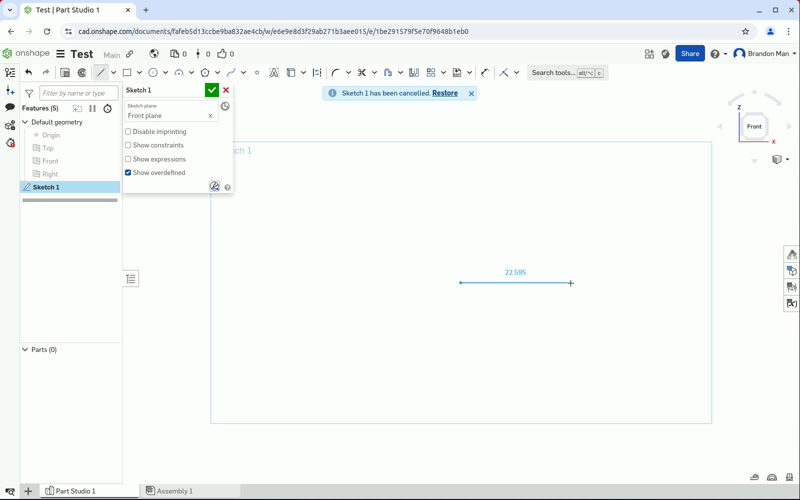
mouse_move(589, 282)
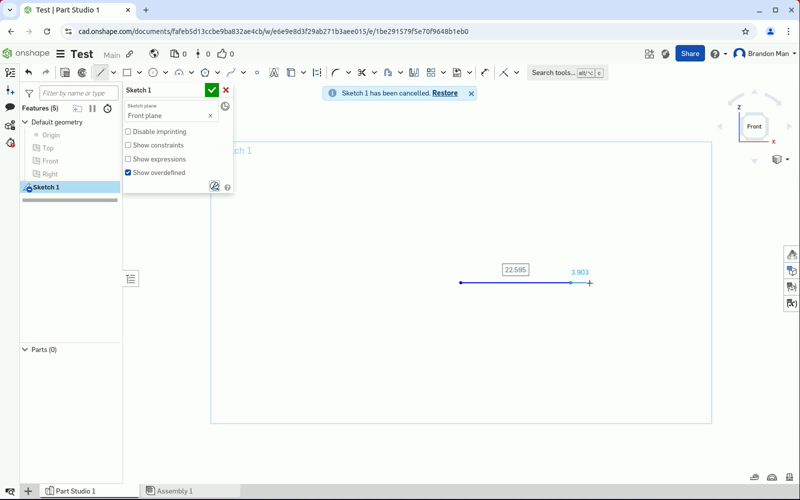
mouse_move(570, 281)
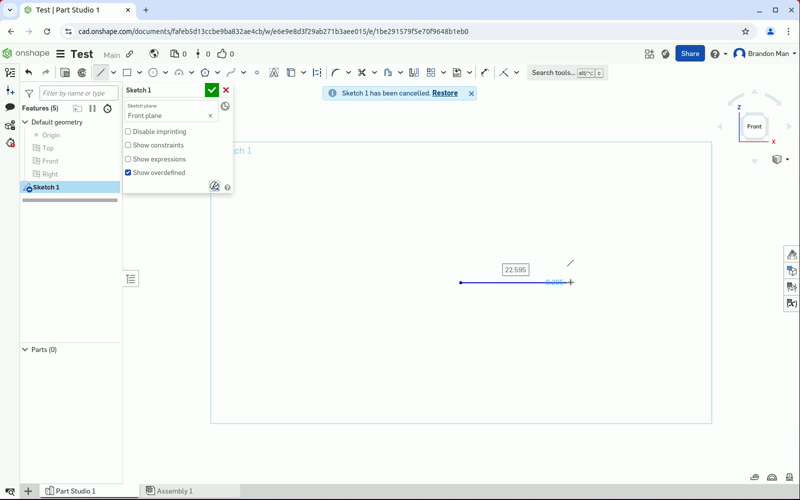
scroll(6)
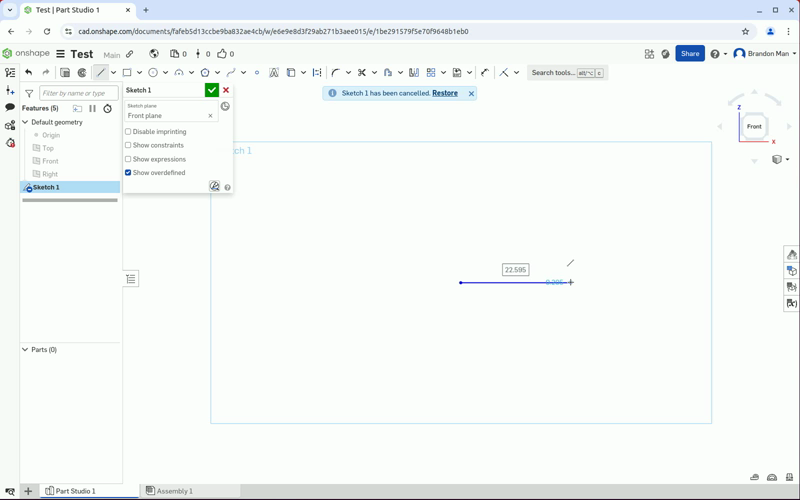
scroll(6)
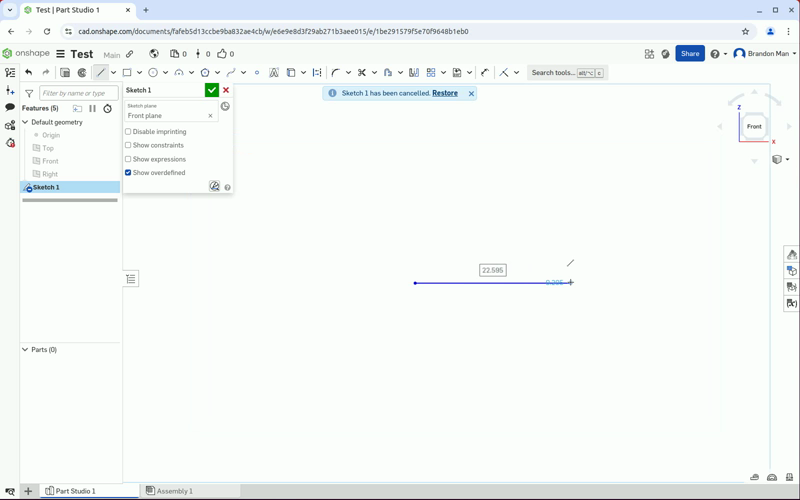
scroll(6)
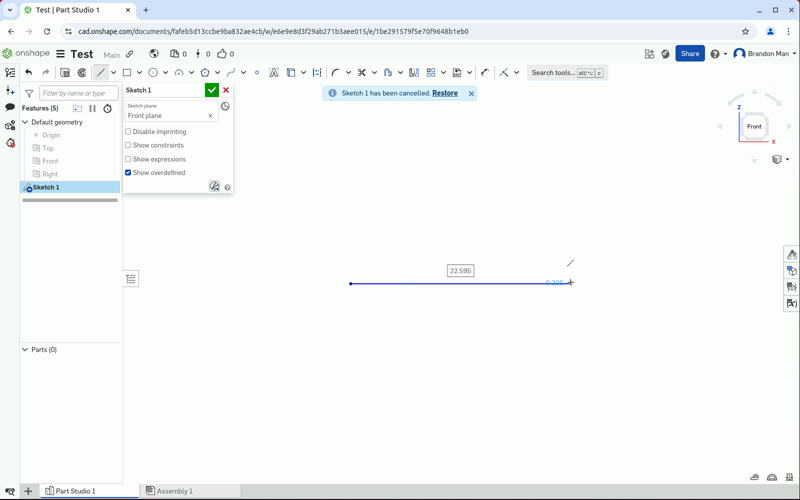
scroll(6)
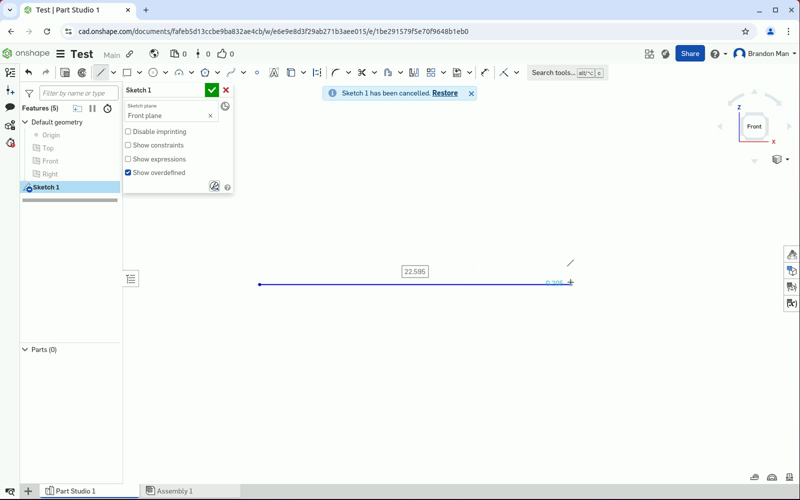
scroll(6)
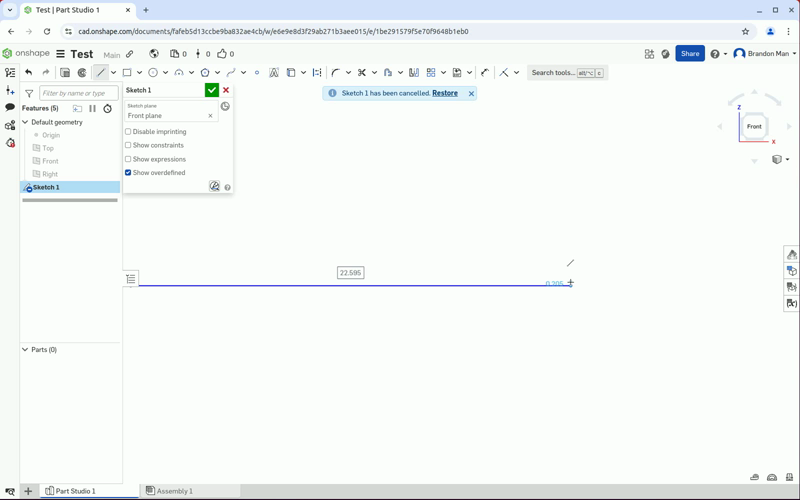
scroll(6)
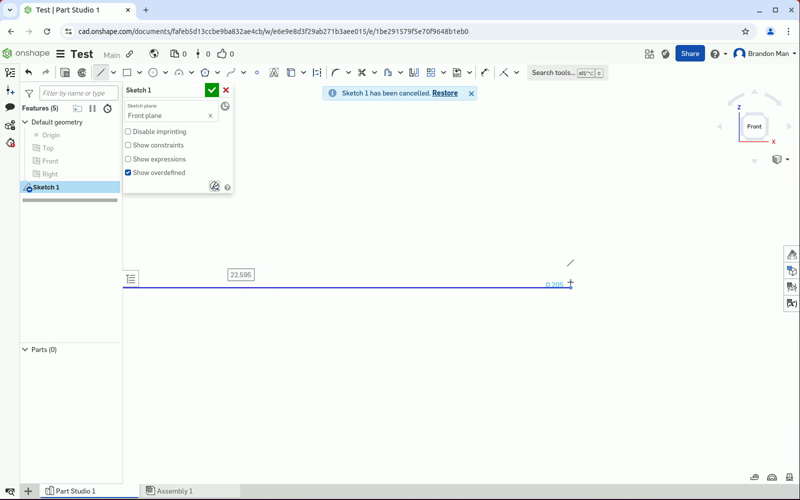
scroll(6)
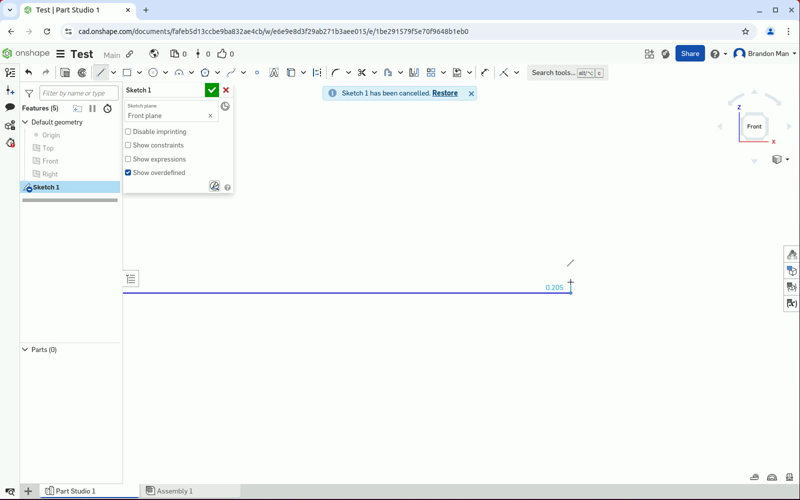
click(570, 281)
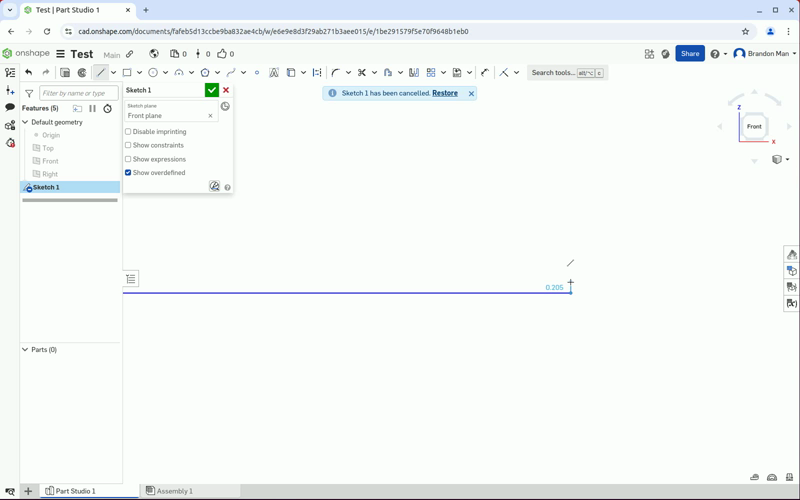
scroll(-6)
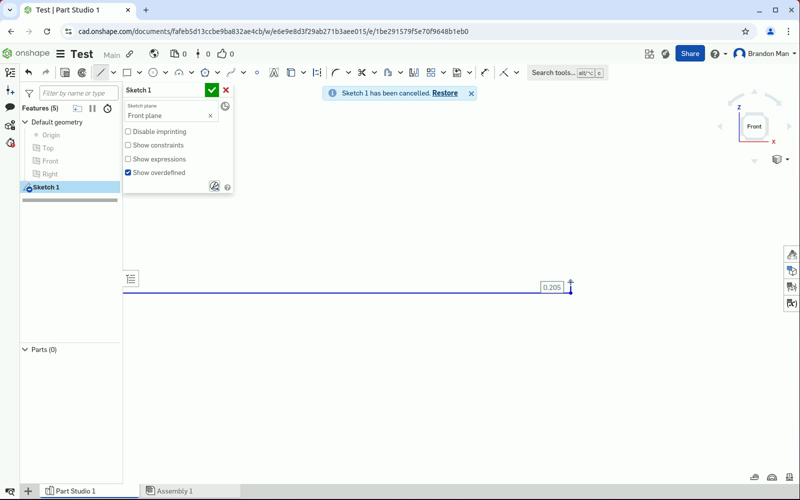
scroll(-6)
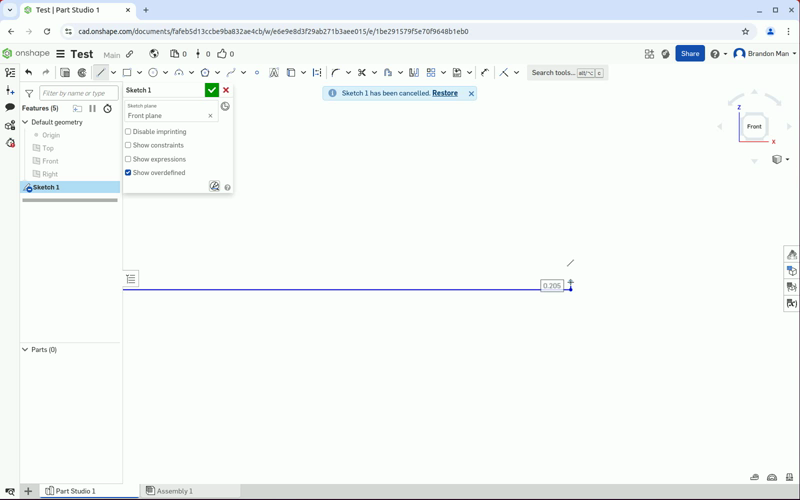
scroll(-6)
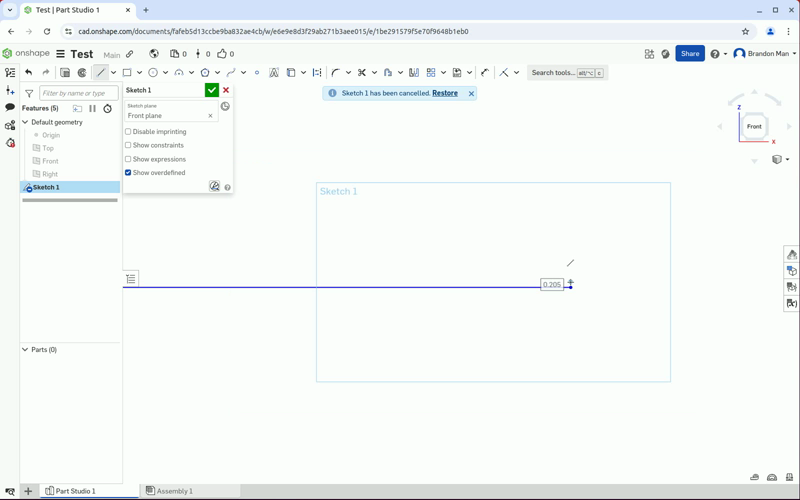
scroll(-6)
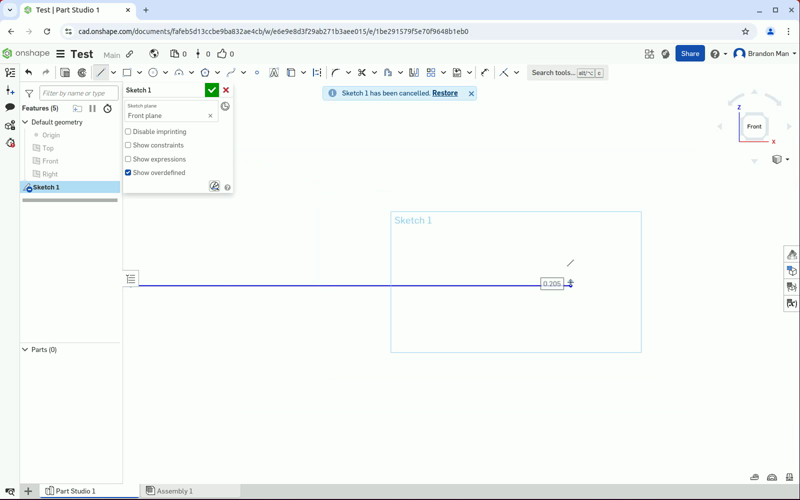
scroll(-6)
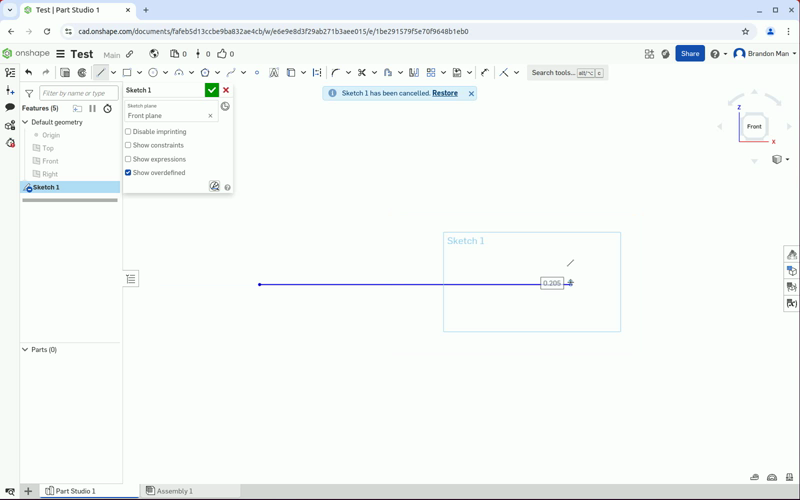
scroll(-6)
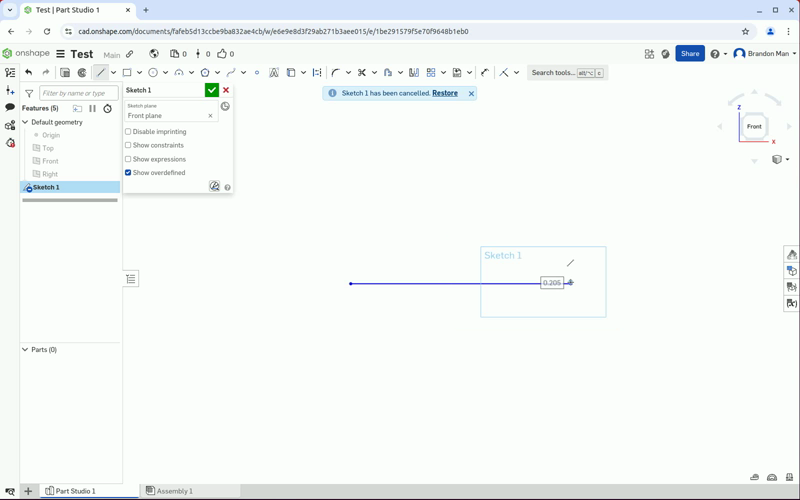
scroll(-6)
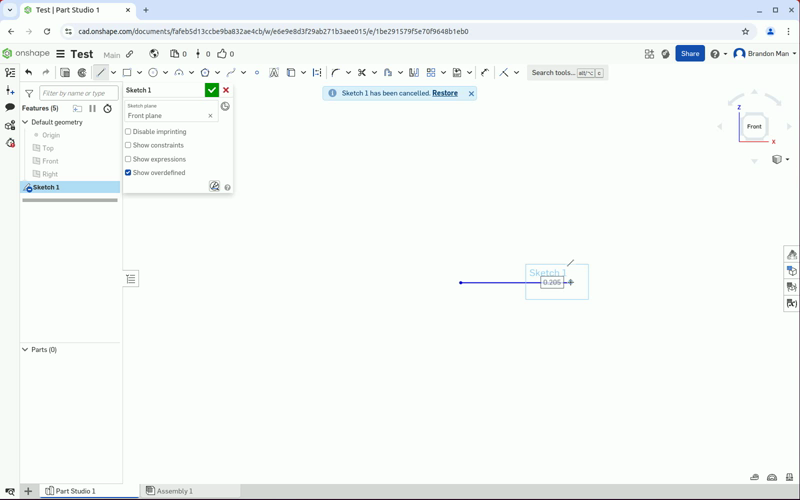
key_up(shift)
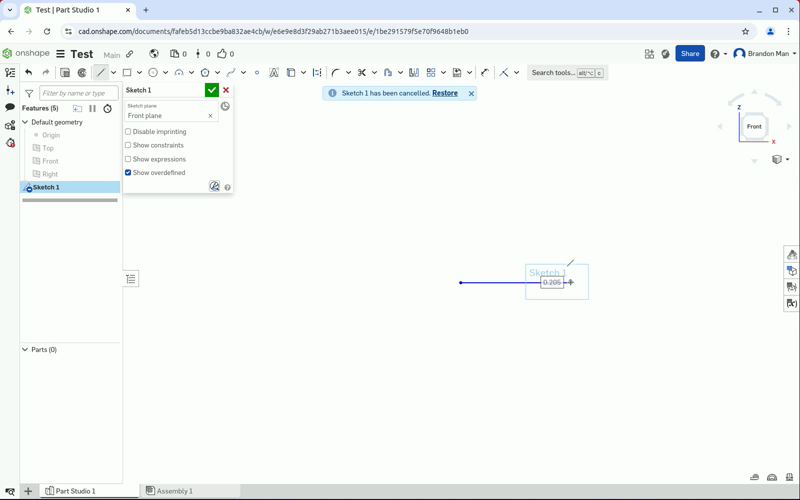
key_down(shift)
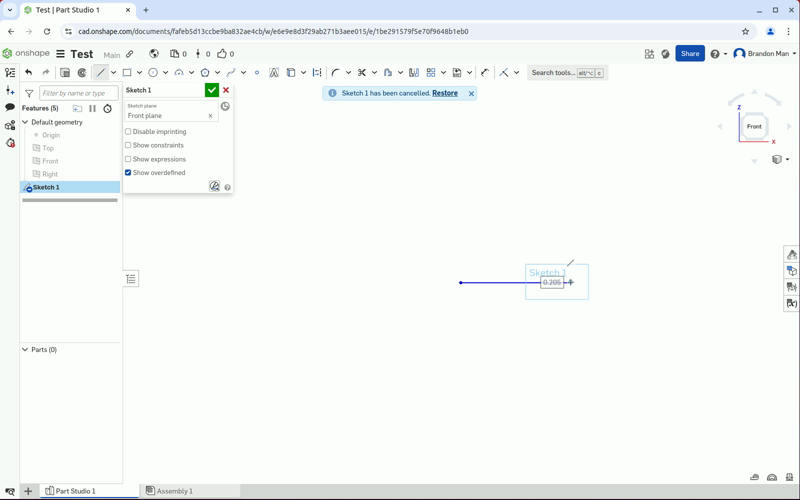
mouse_move(460, 281)
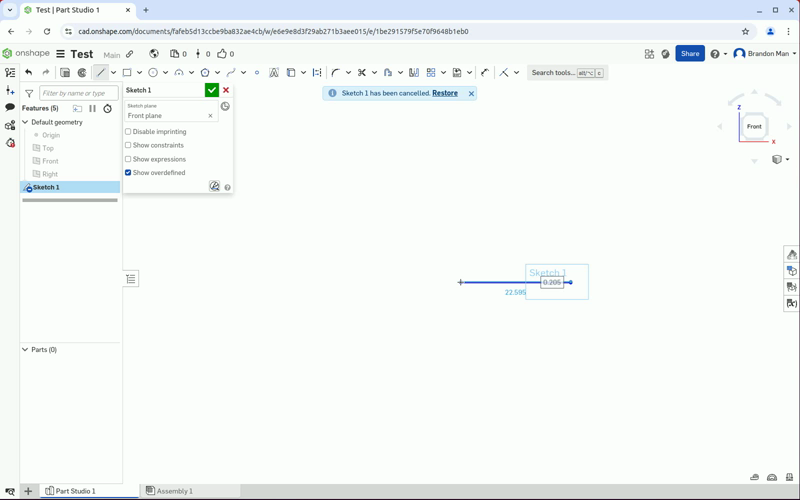
scroll(6)
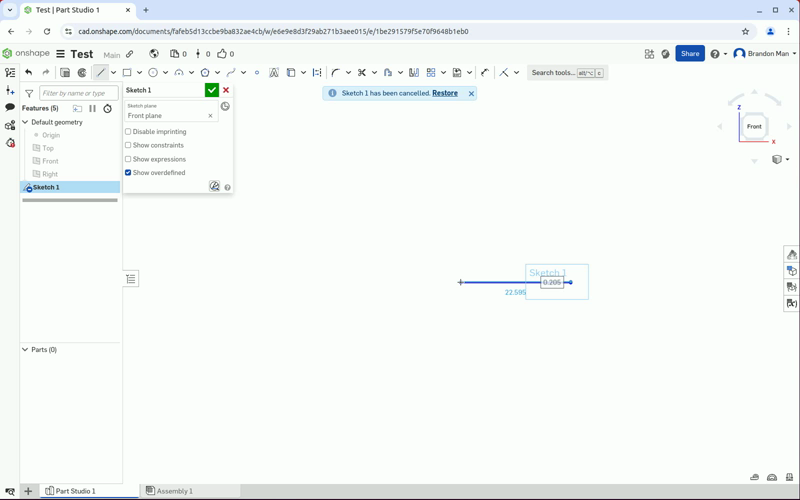
scroll(6)
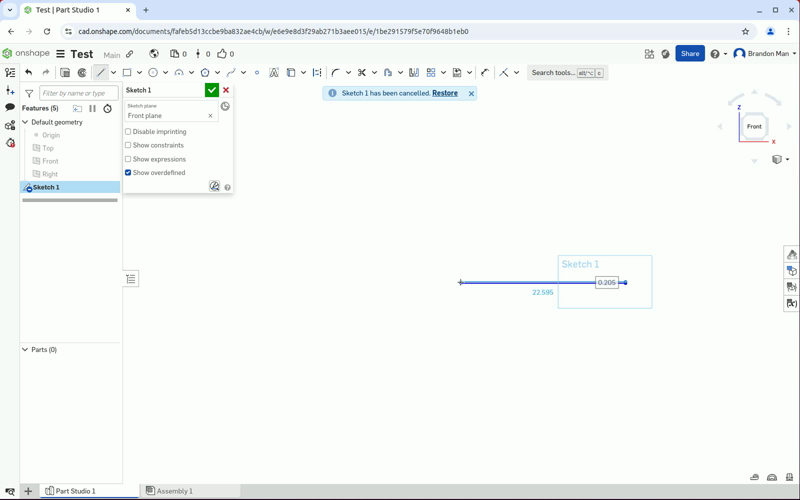
scroll(6)
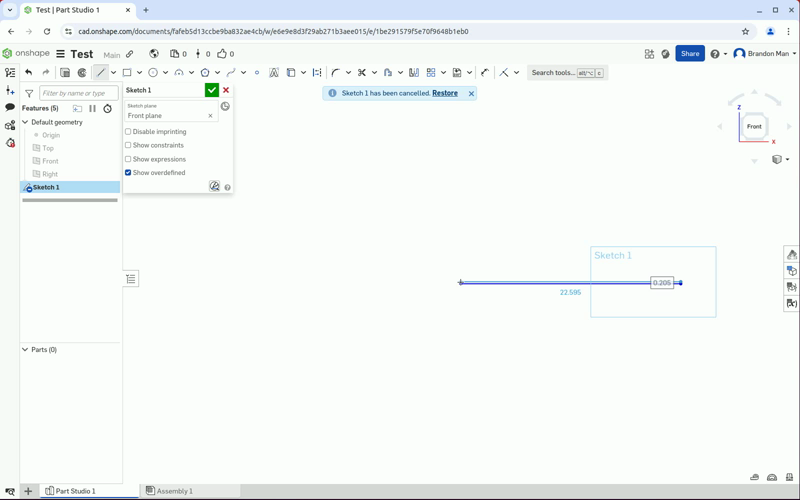
scroll(6)
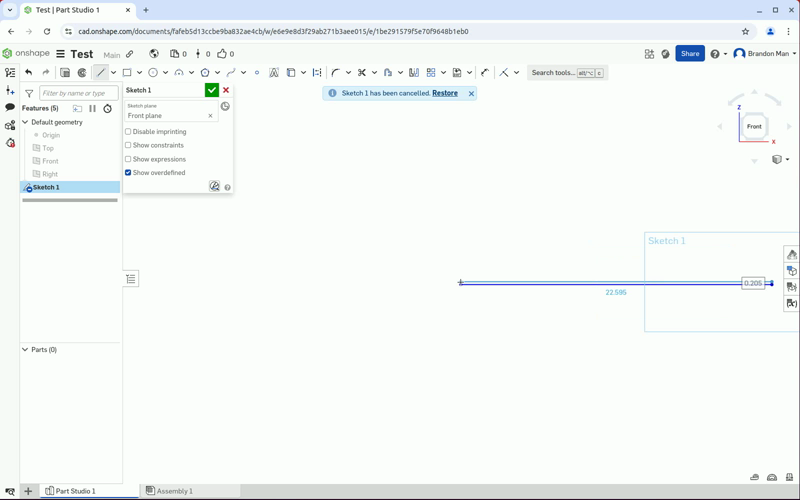
scroll(6)
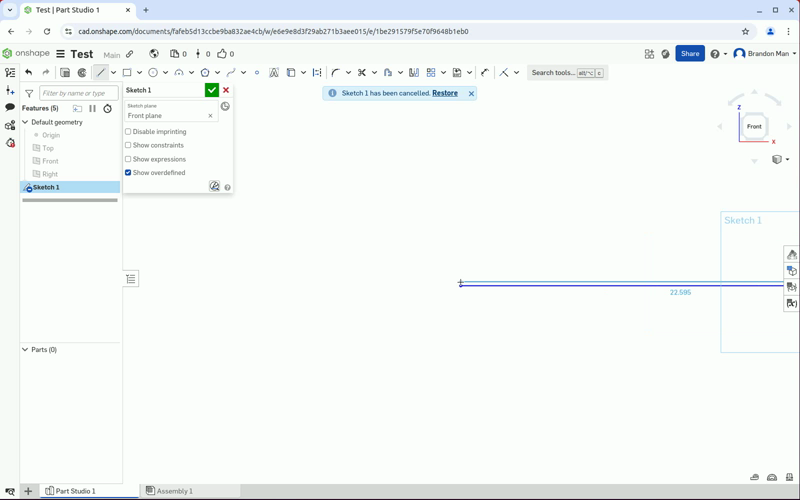
scroll(6)
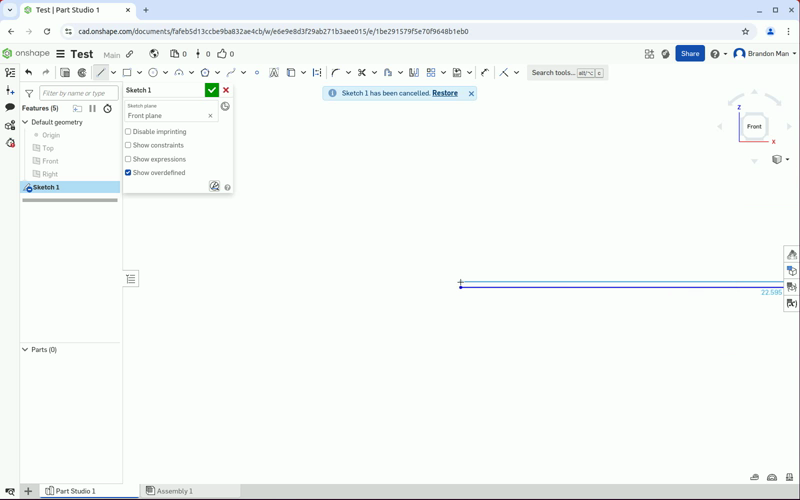
scroll(6)
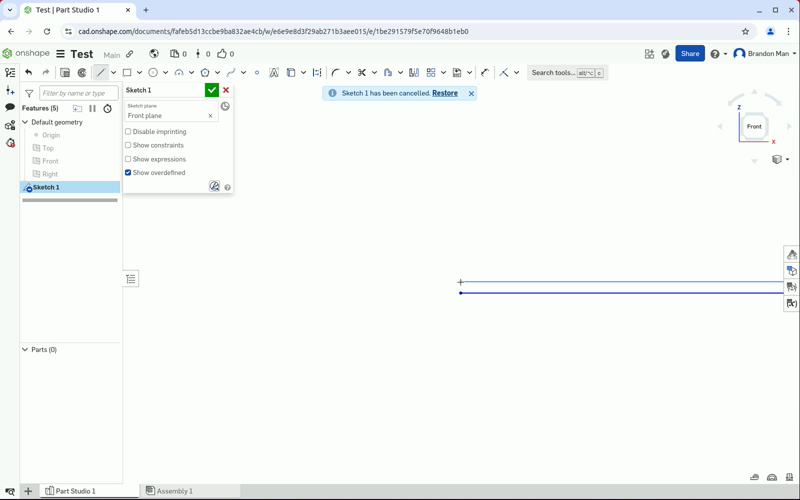
click(460, 281)
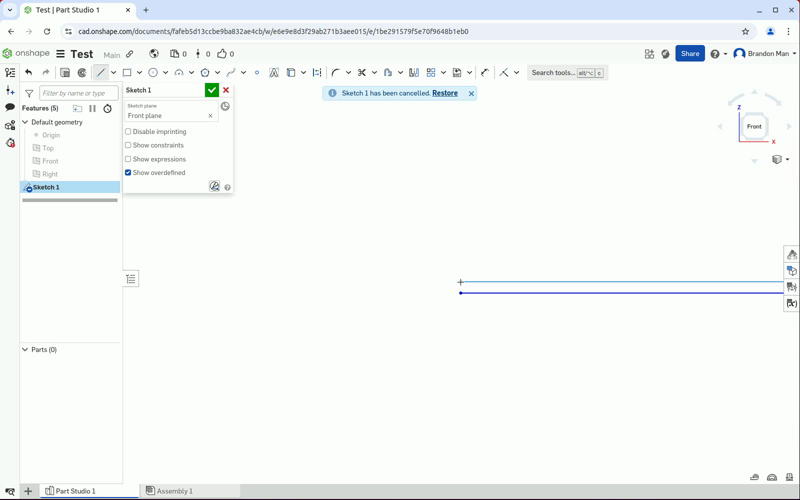
scroll(-6)
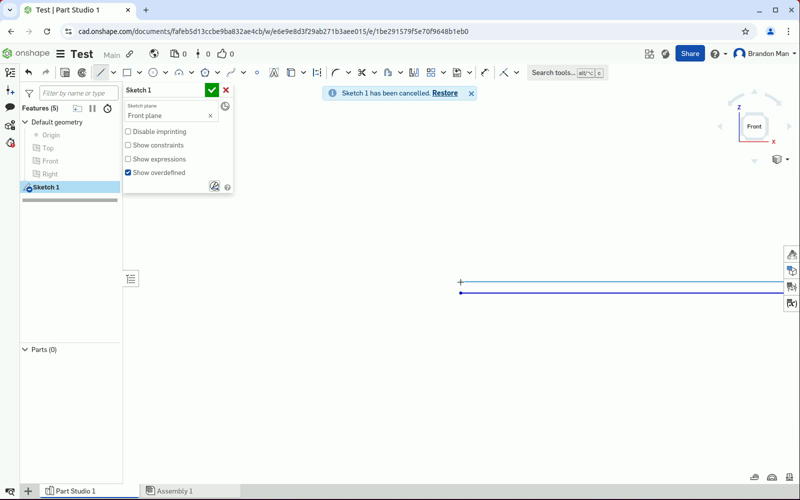
scroll(-6)
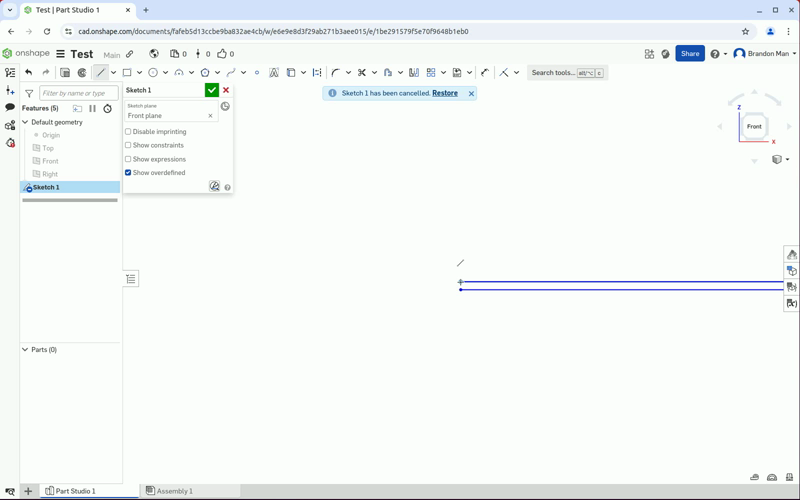
scroll(-6)
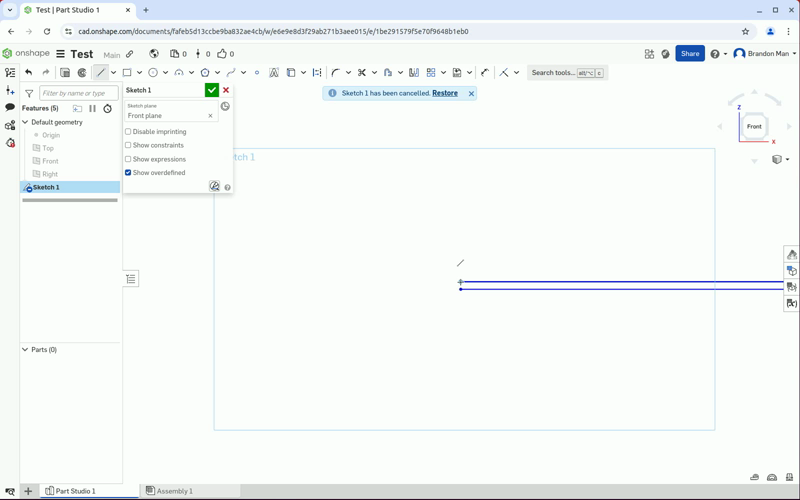
scroll(-6)
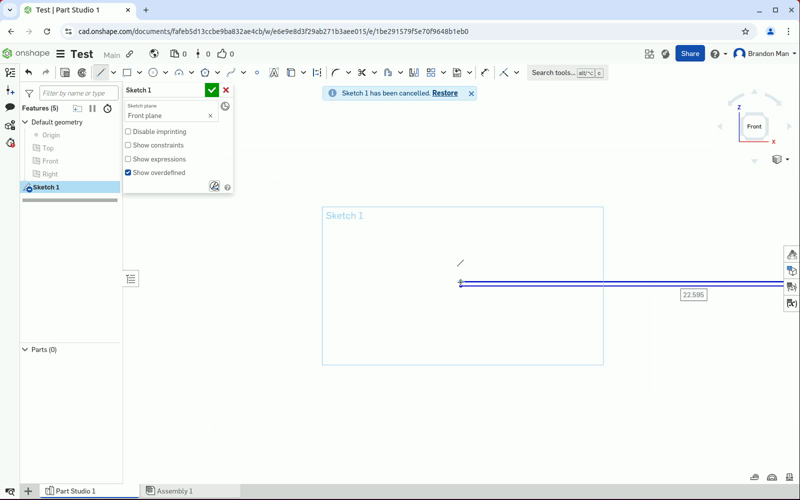
scroll(-6)
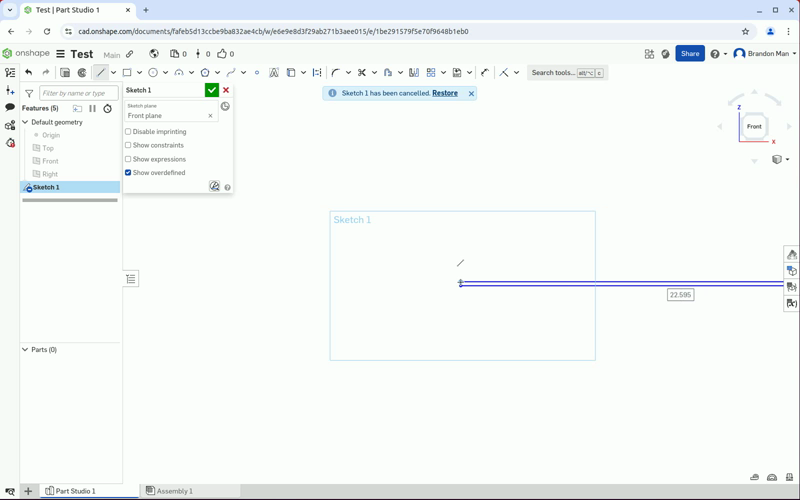
scroll(-6)
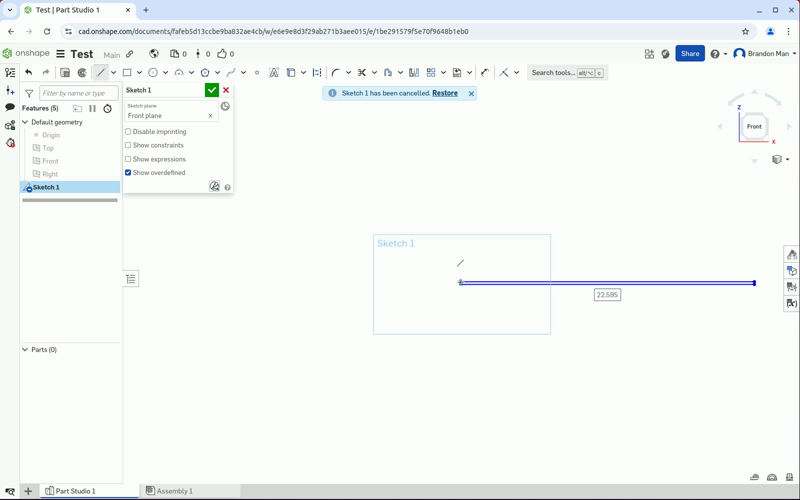
scroll(-6)
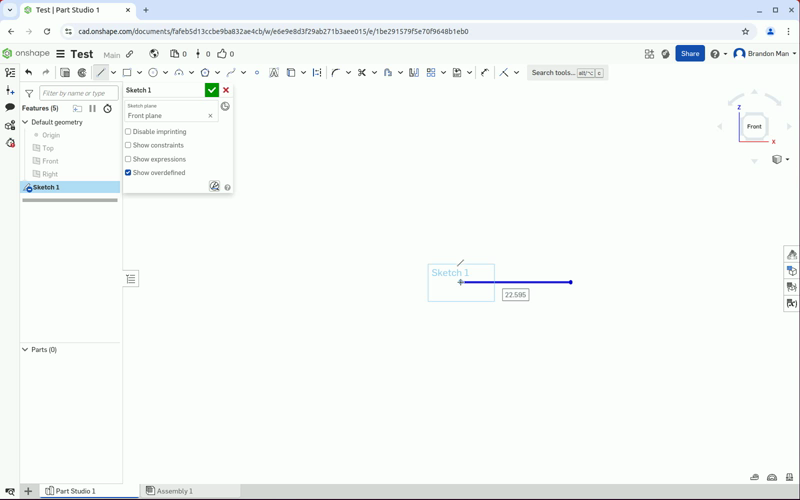
key_up(shift)
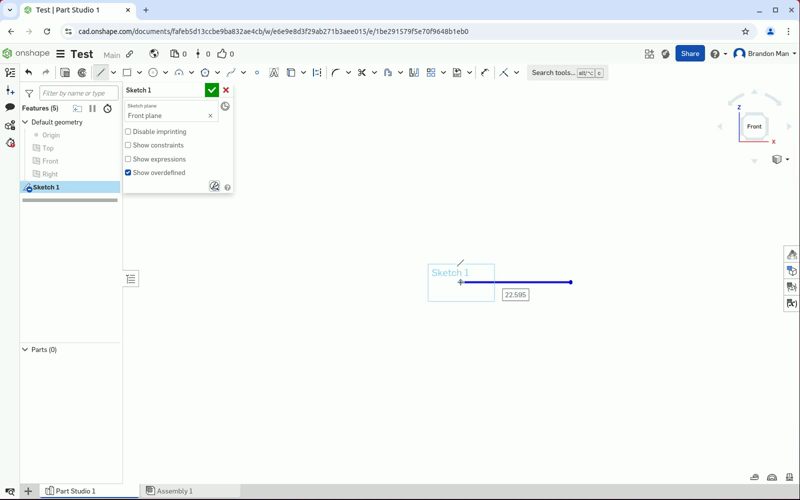
mouse_move(490, 281)
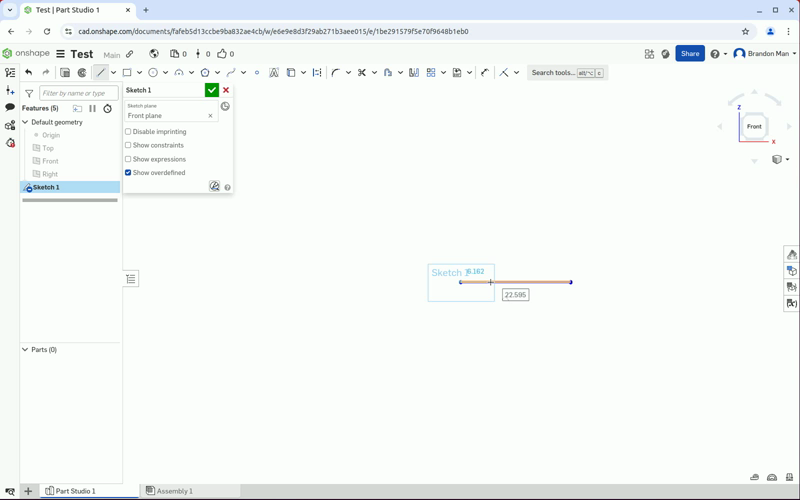
key_down(shift)
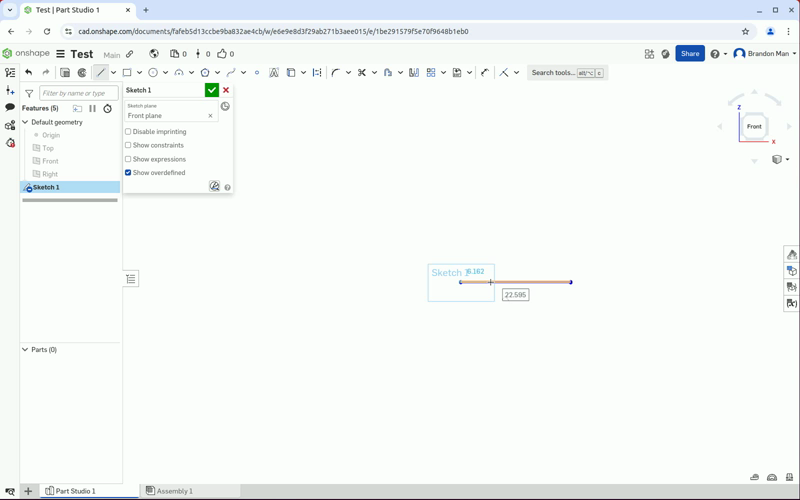
mouse_move(460, 282)
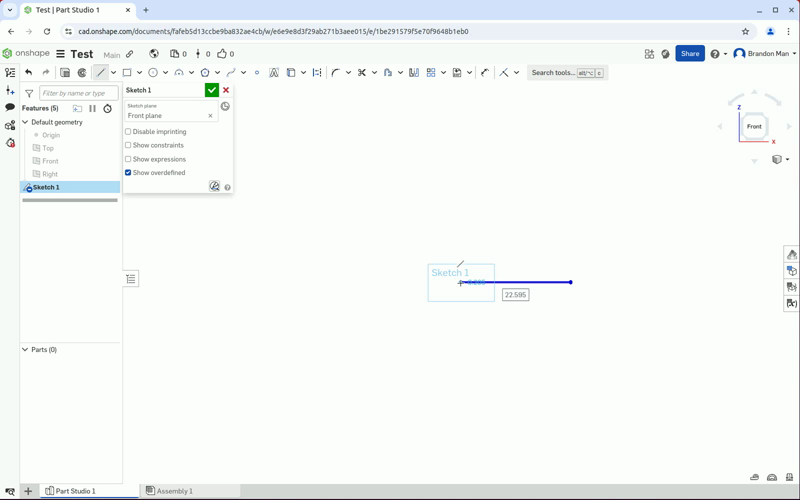
scroll(6)
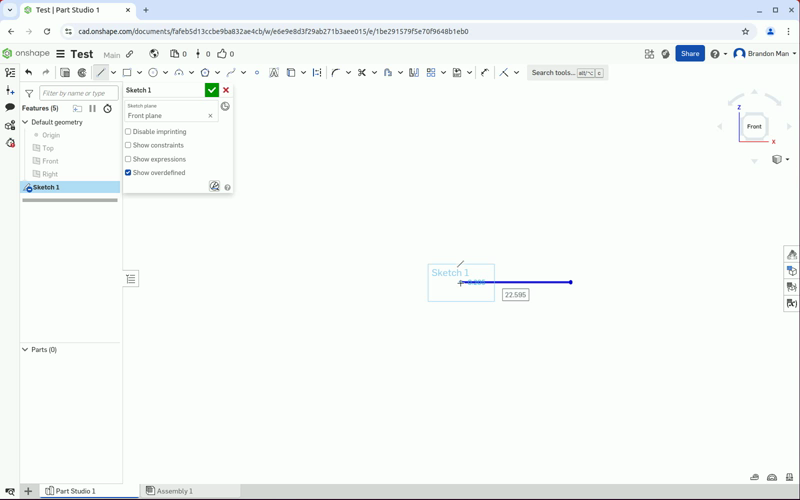
scroll(6)
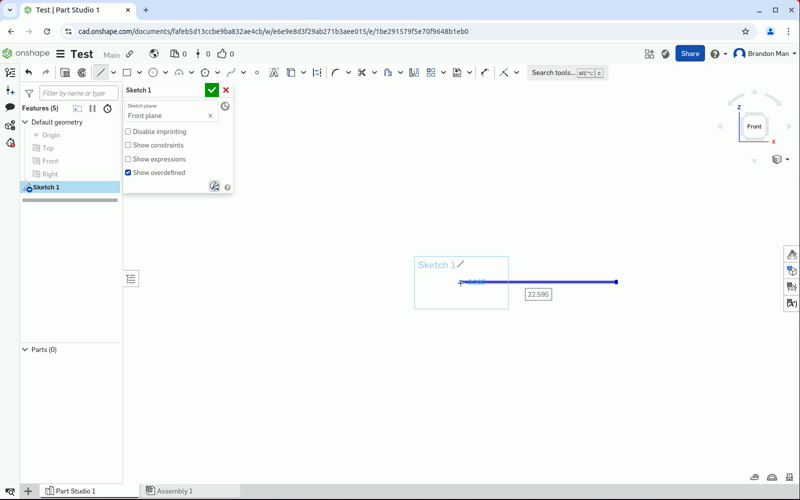
scroll(6)
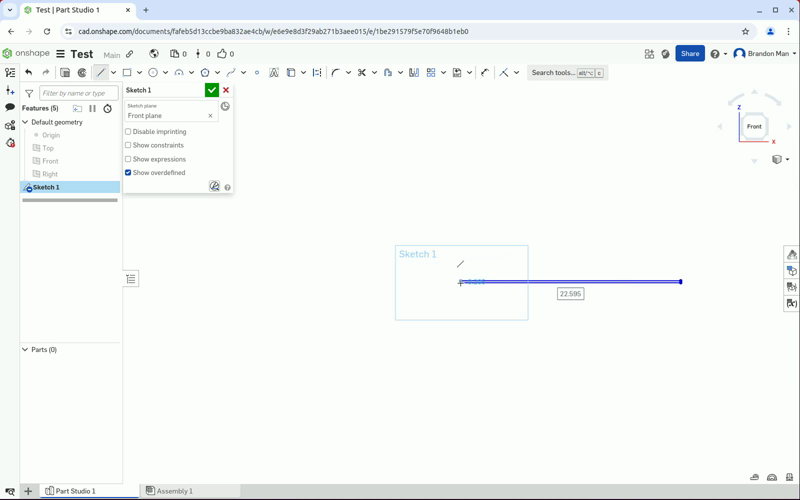
scroll(6)
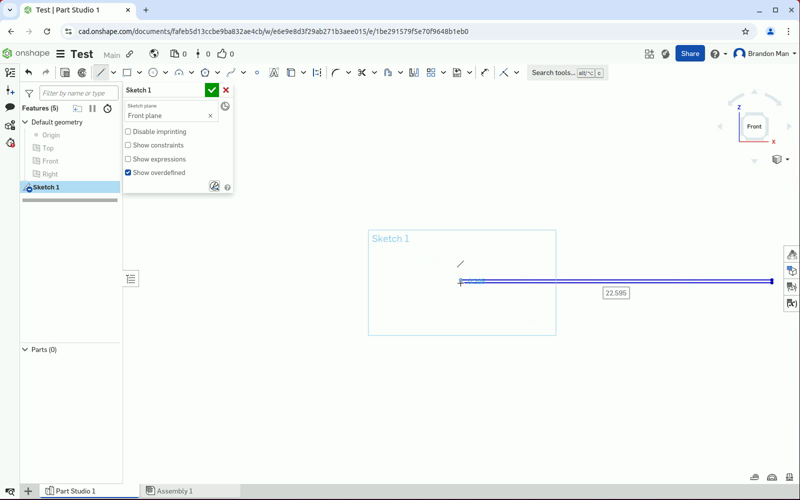
scroll(6)
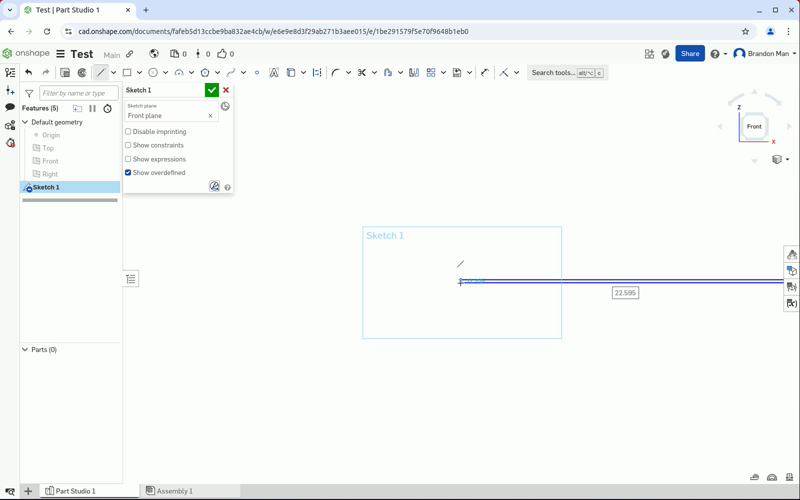
scroll(6)
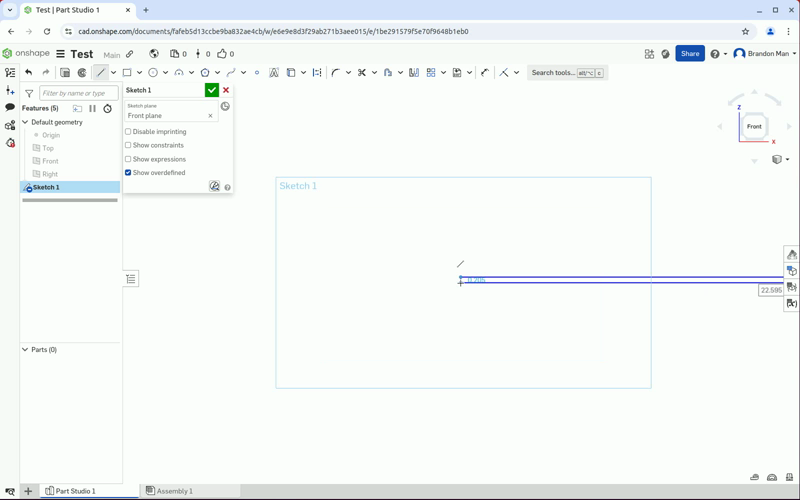
scroll(6)
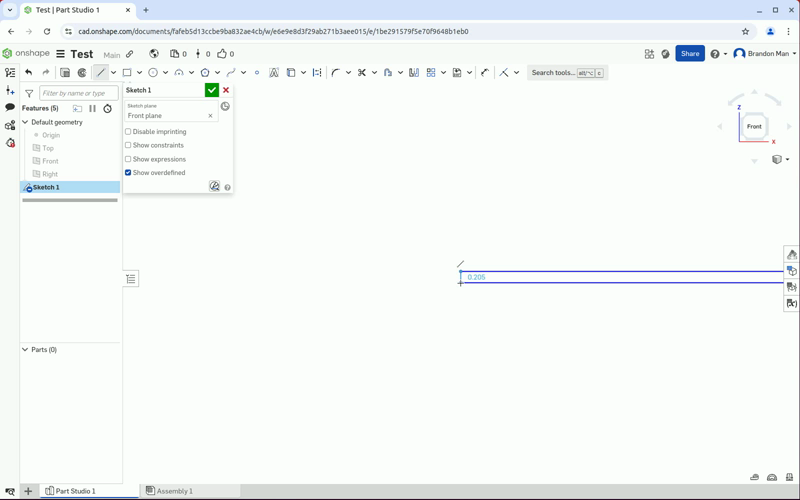
key_up(shift)
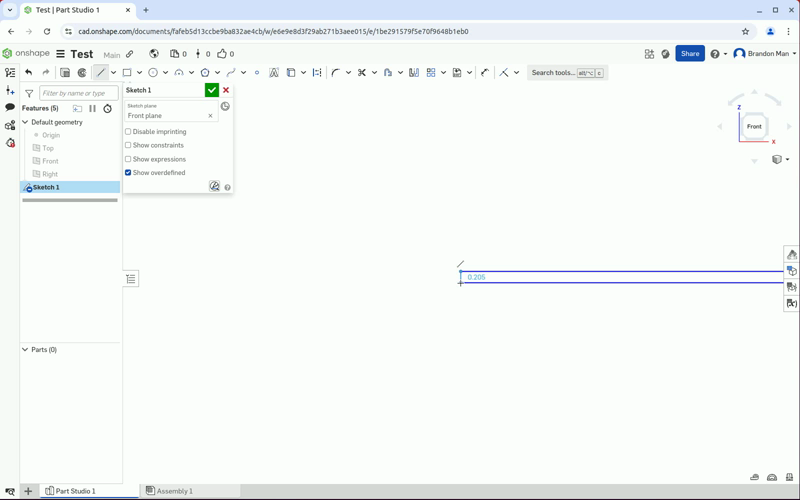
click(460, 282)
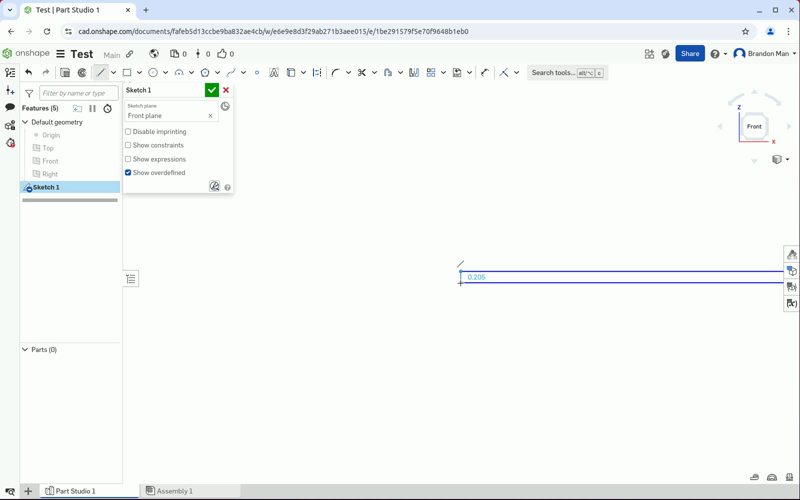
scroll(-6)
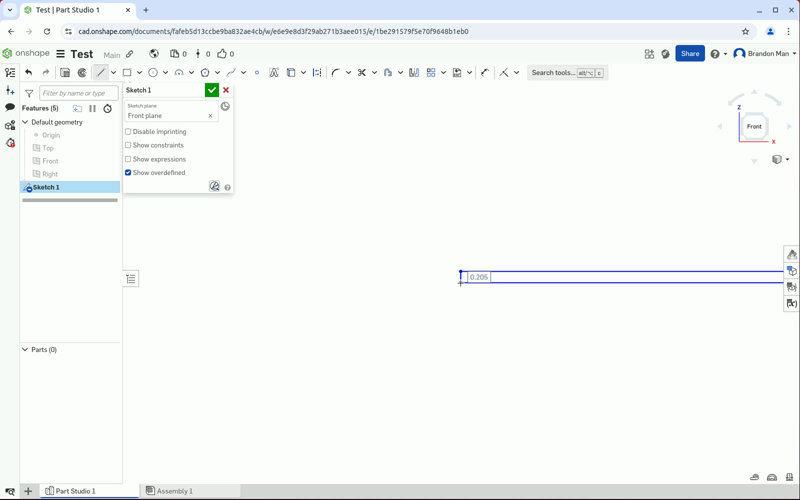
scroll(-6)
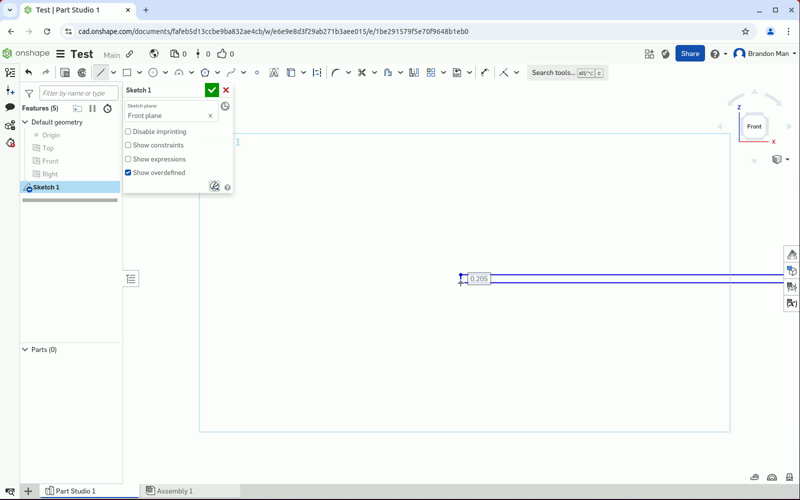
scroll(-6)
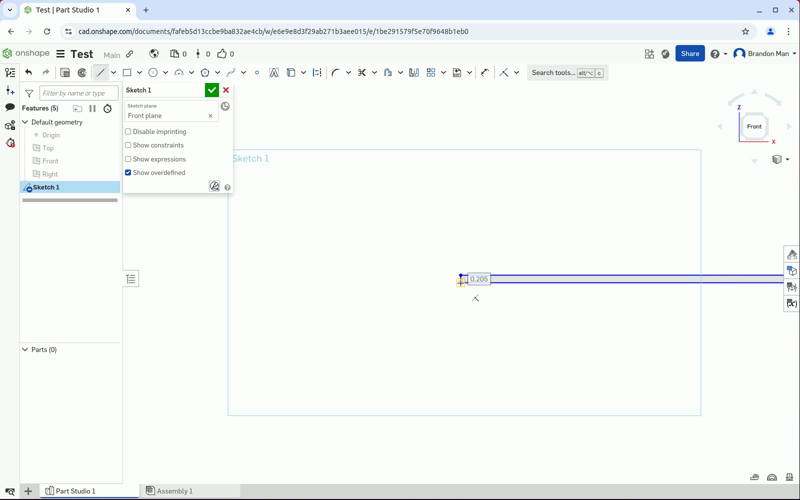
scroll(-6)
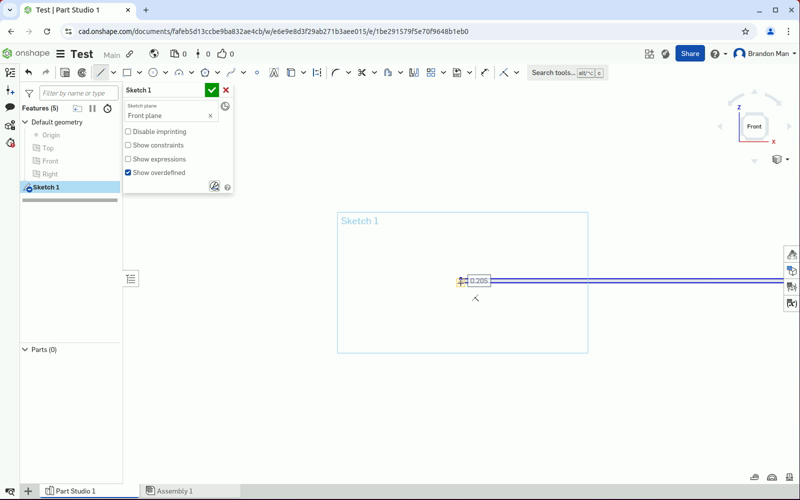
scroll(-6)
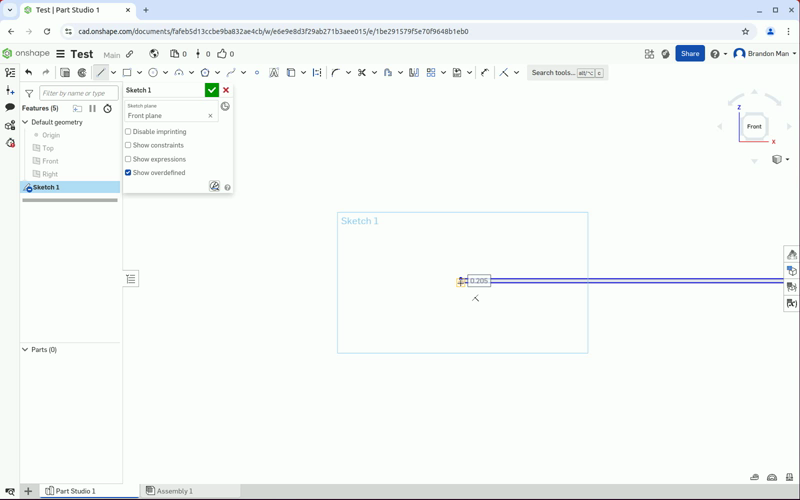
scroll(-6)
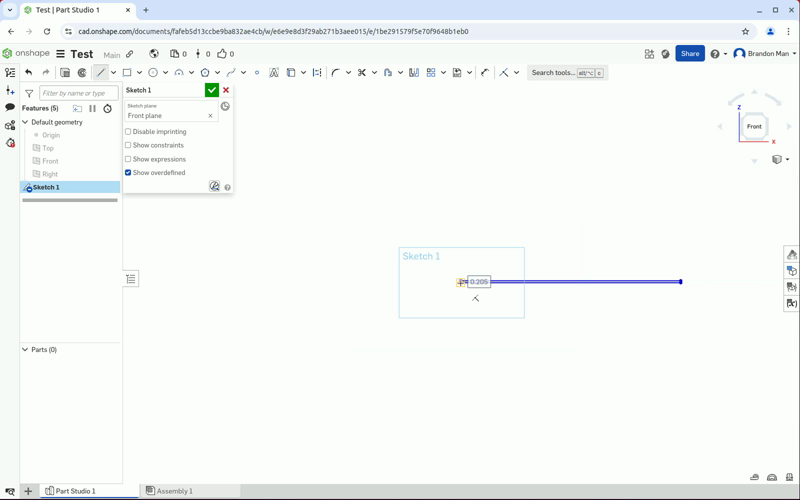
scroll(-6)
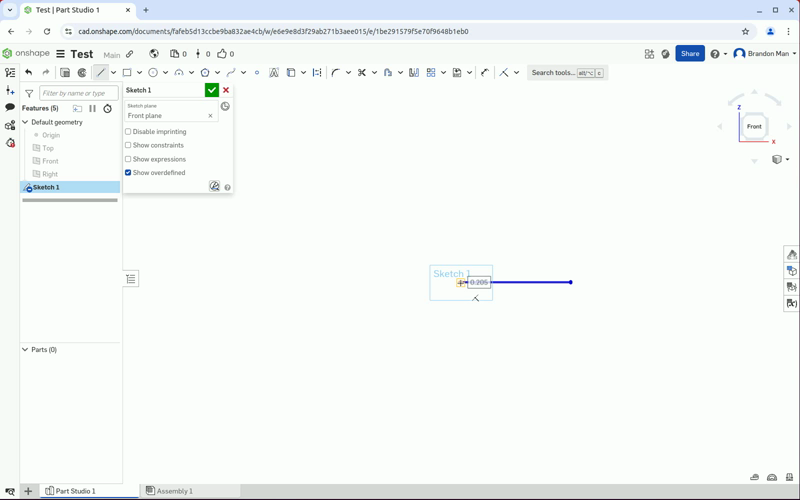
key(esc)
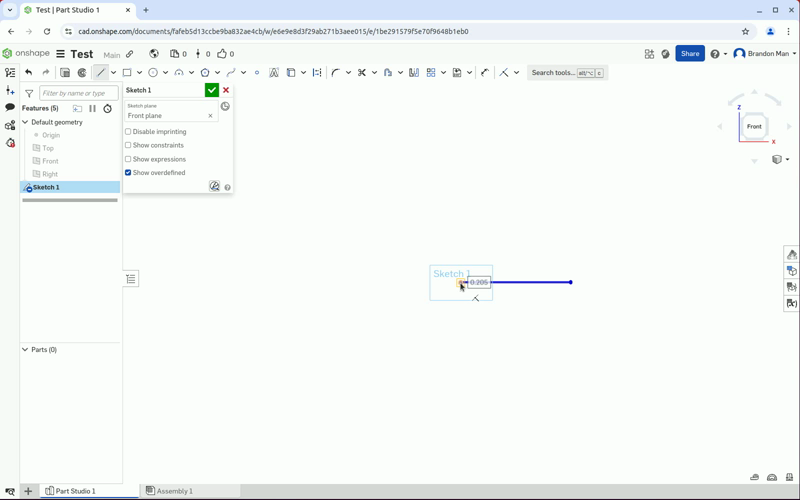
mouse_move(464, 281)
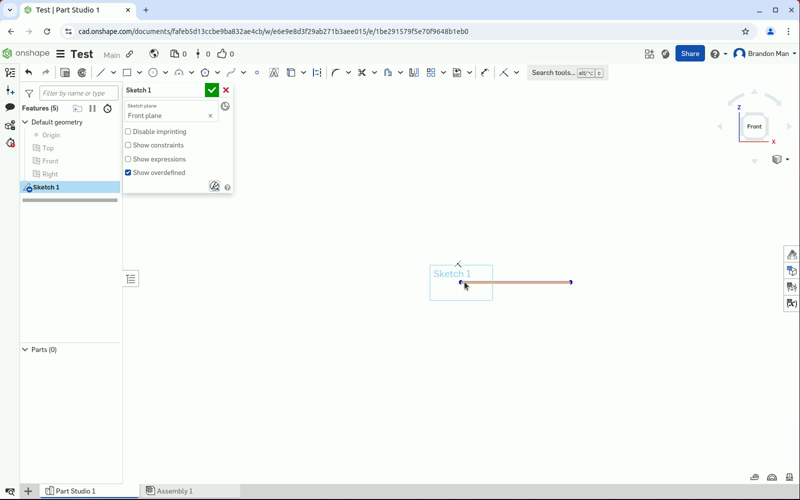
scroll(6)
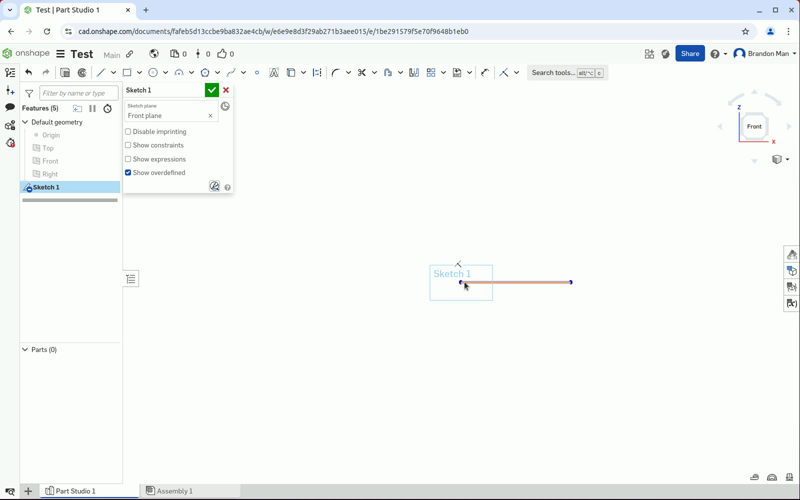
scroll(6)
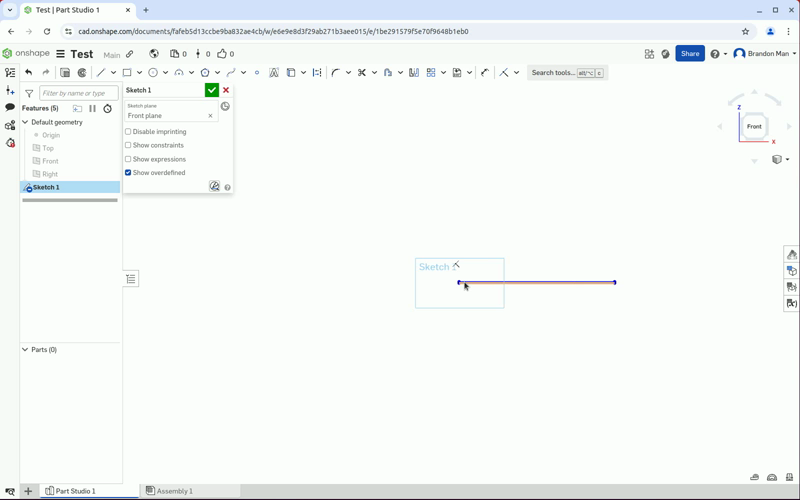
scroll(6)
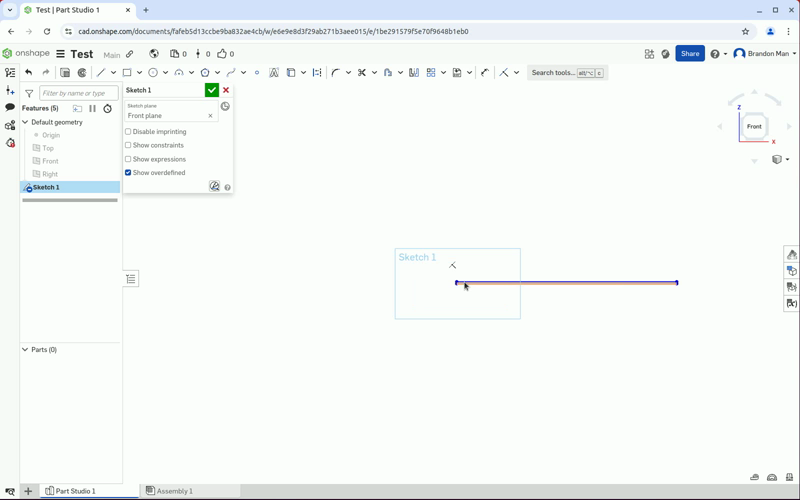
scroll(6)
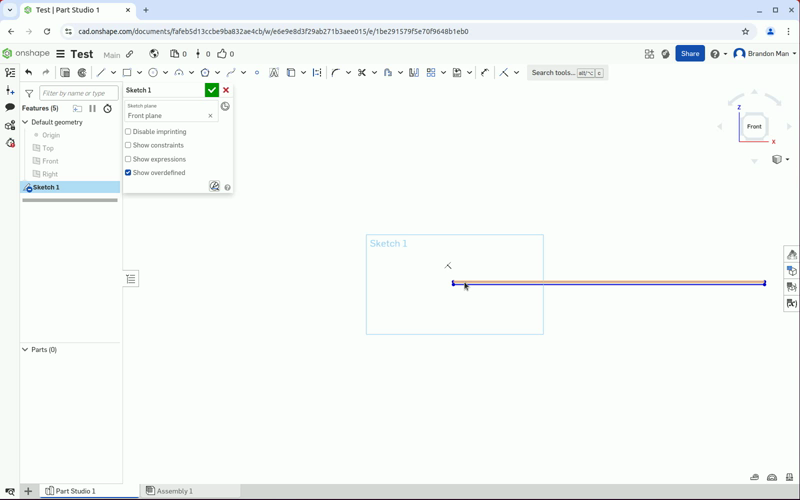
scroll(6)
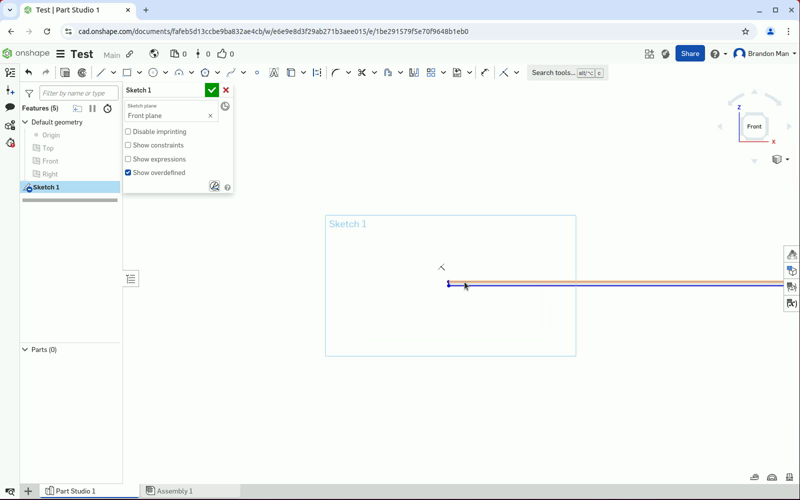
scroll(6)
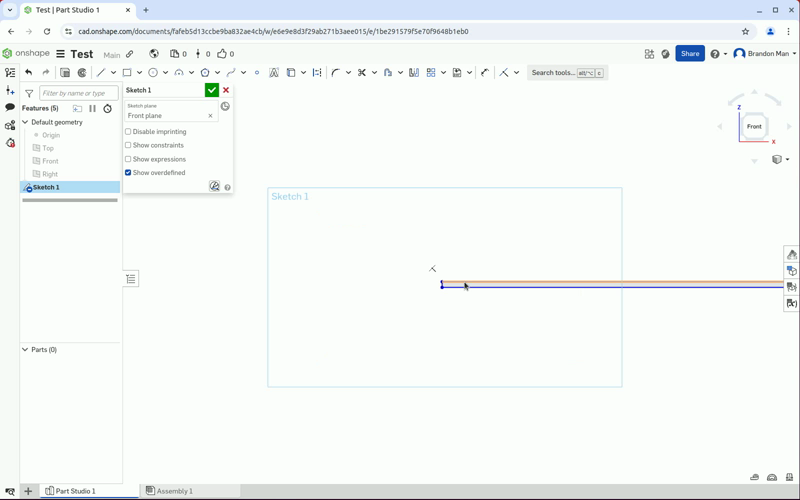
scroll(6)
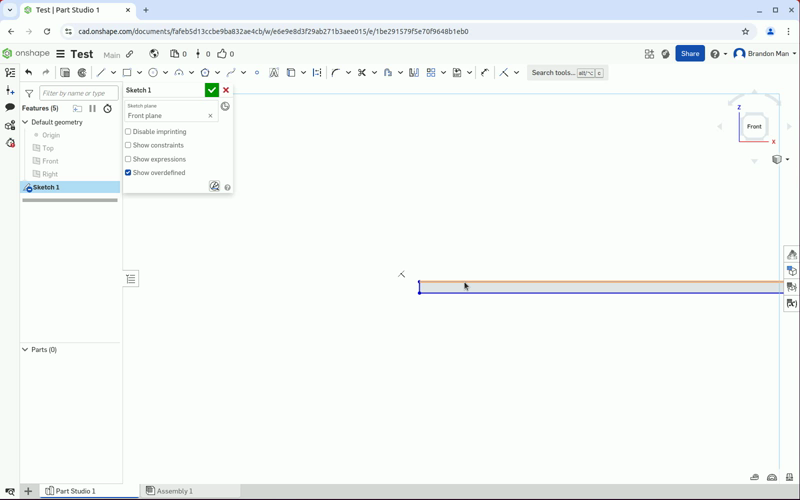
click(464, 281)
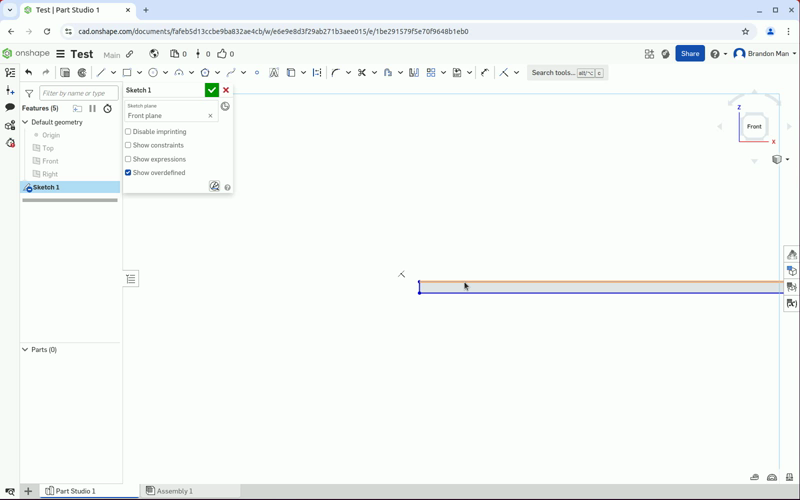
scroll(-6)
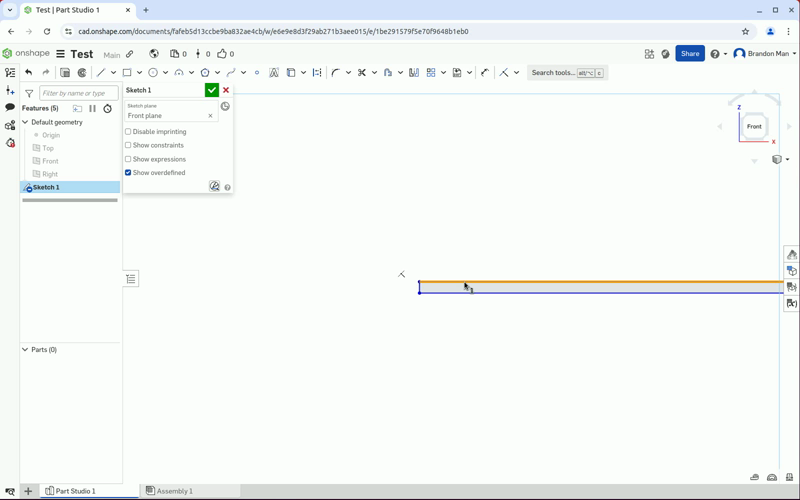
scroll(-6)
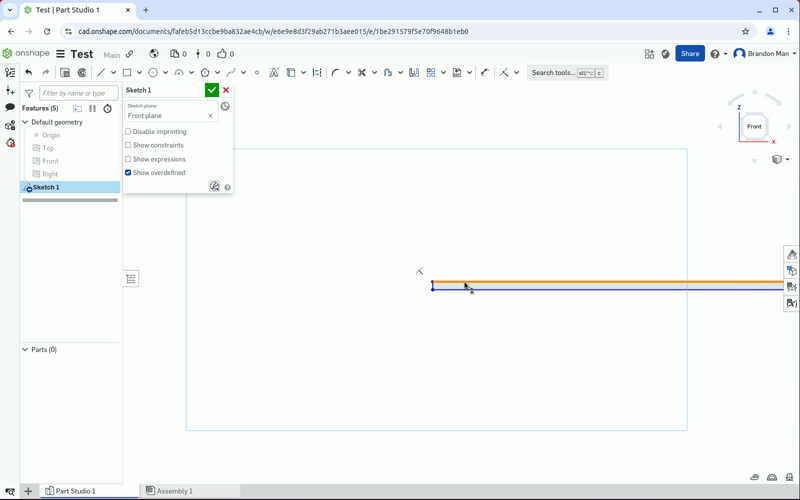
scroll(-6)
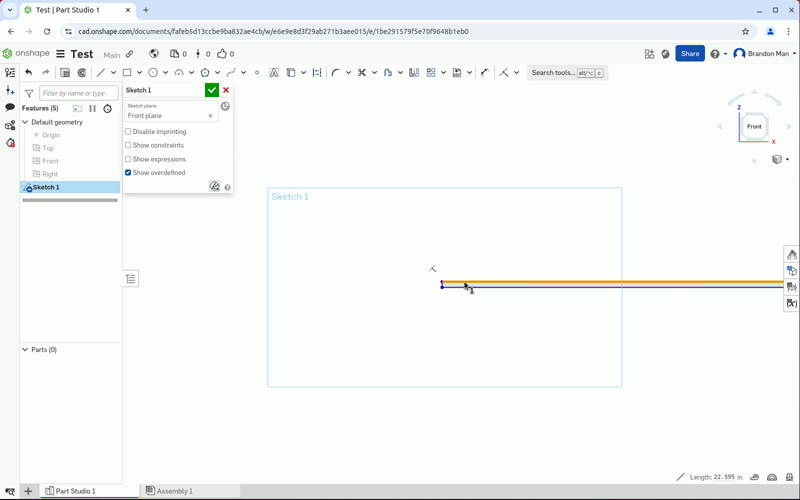
scroll(-6)
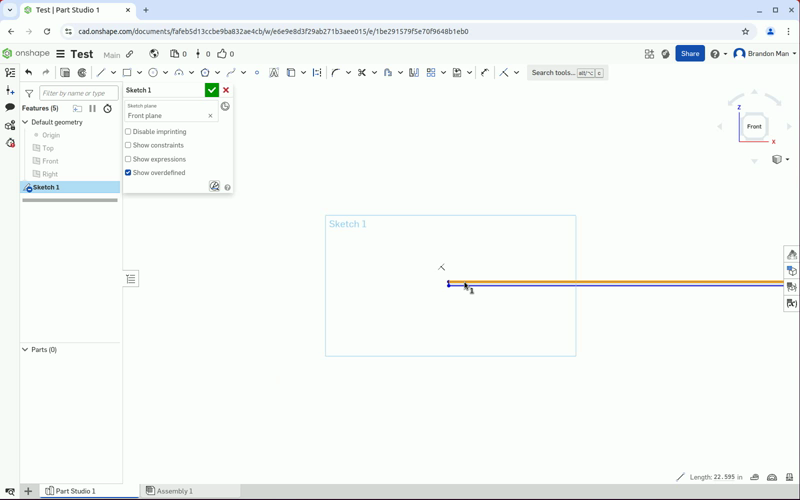
scroll(-6)
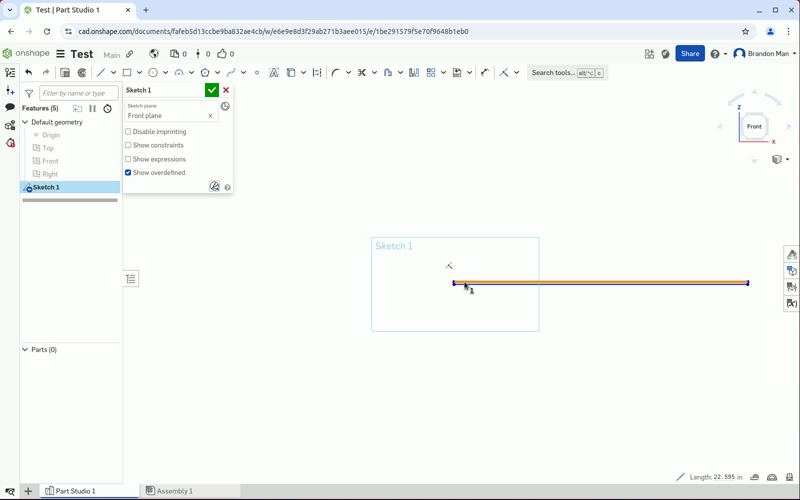
scroll(-6)
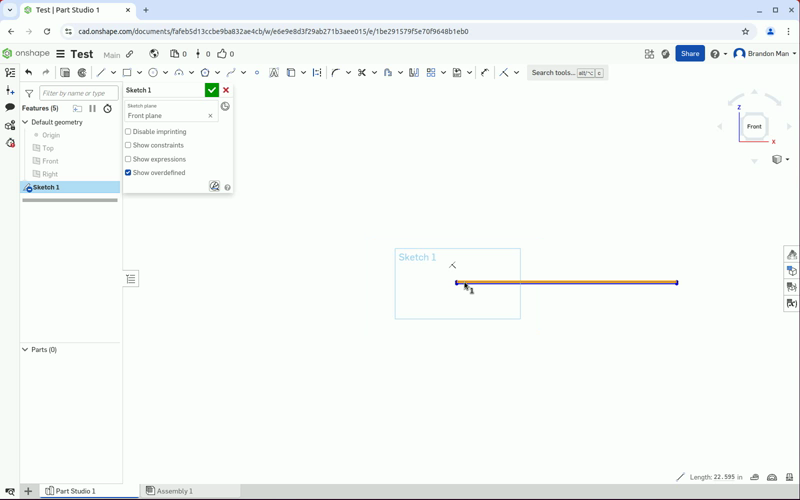
scroll(-6)
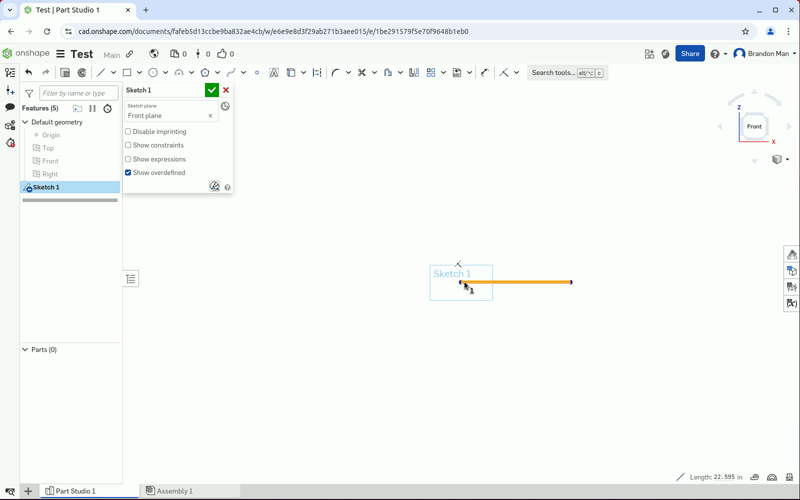
mouse_move(73, 352)
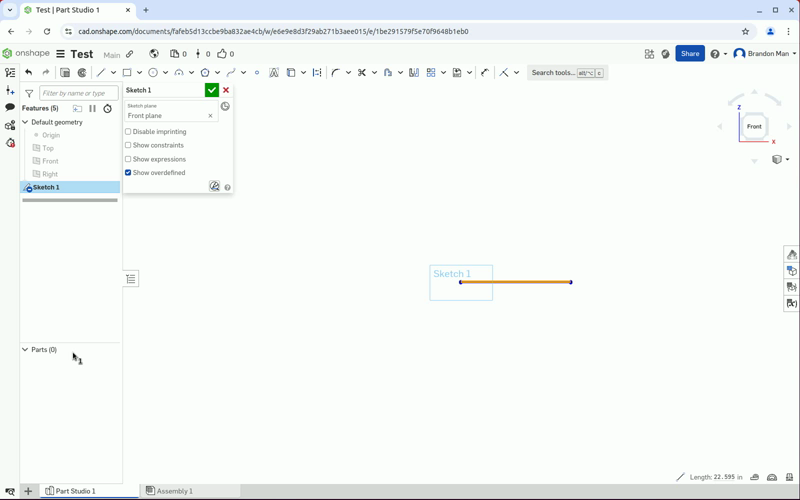
key(shift+y)
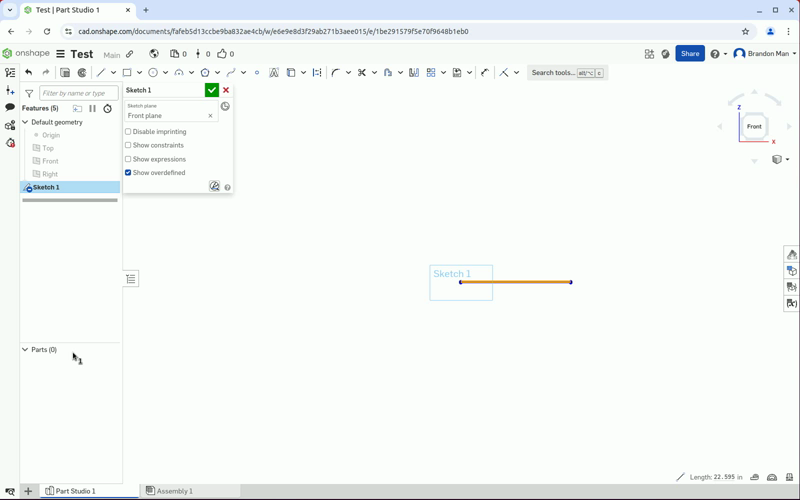
key(shift+e)
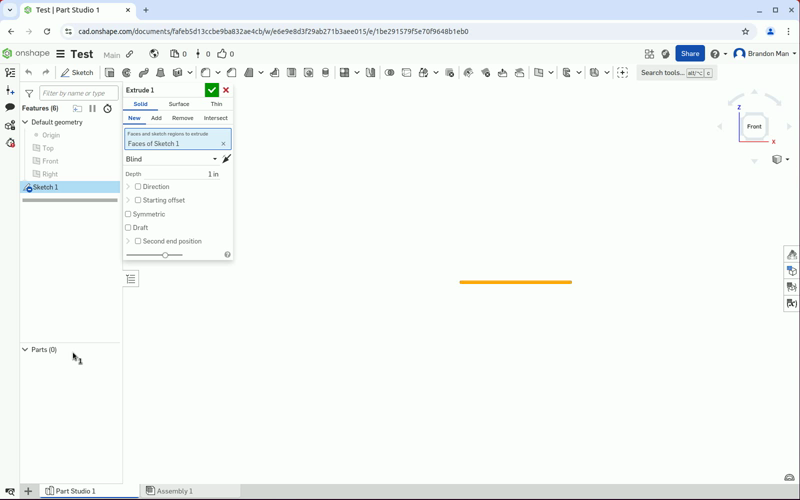
mouse_move(143, 106)
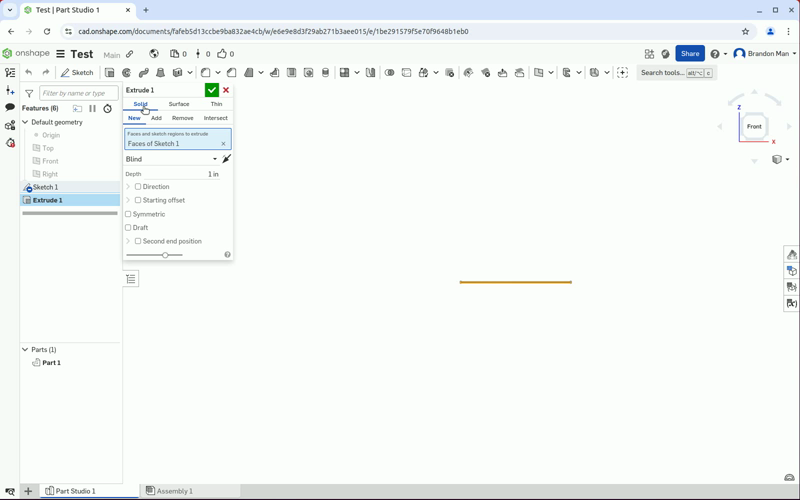
click(143, 106)
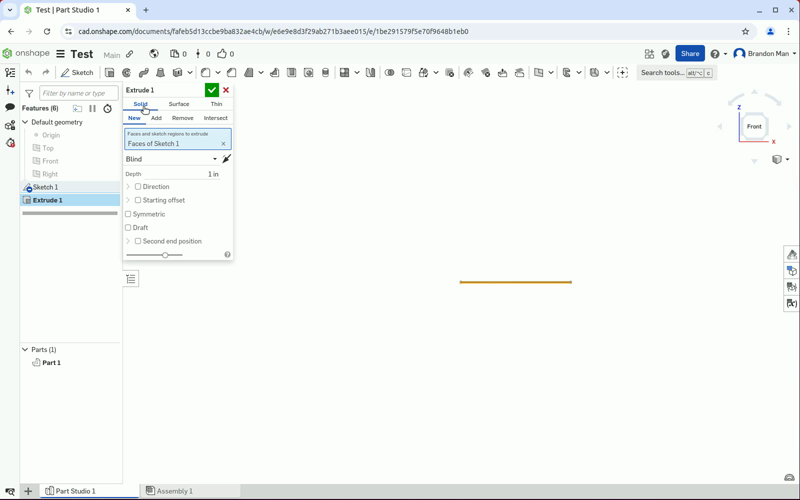
mouse_move(137, 120)
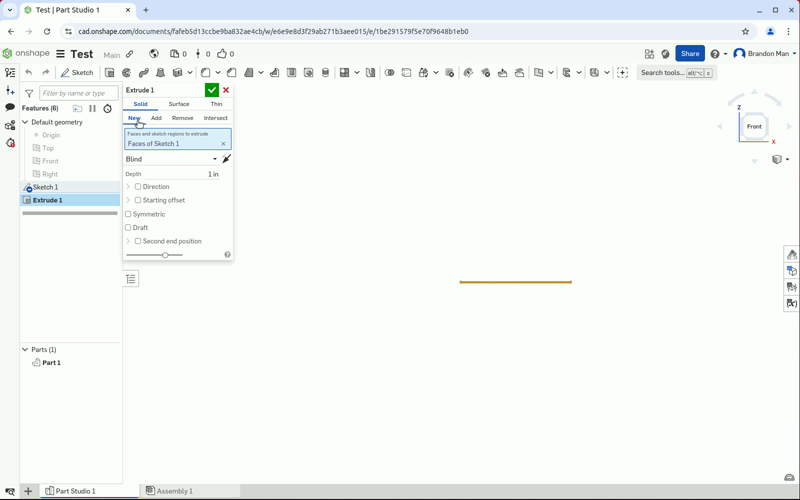
click(137, 120)
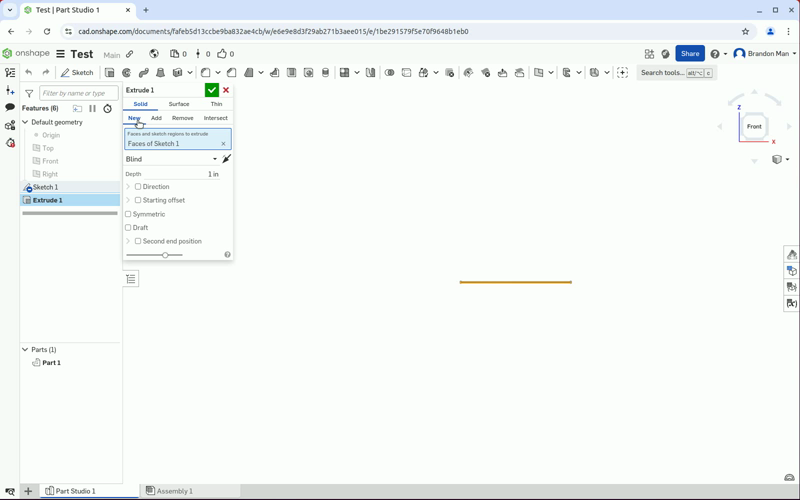
key(tab, 4)
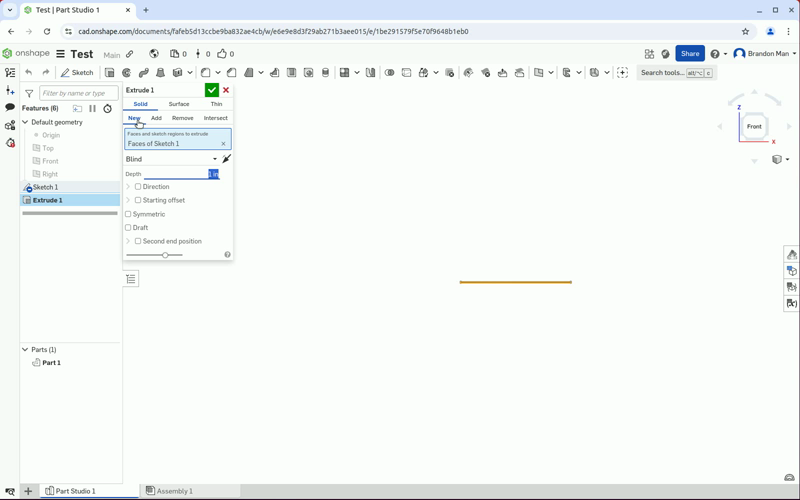
text(0.241)
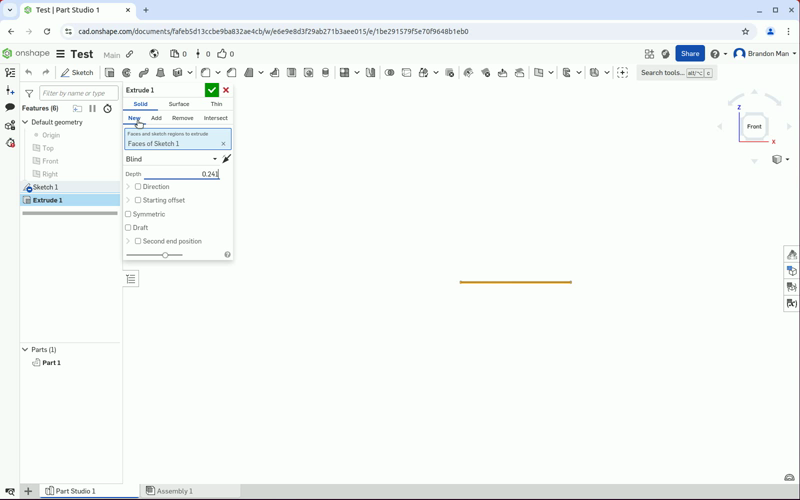
key(enter)
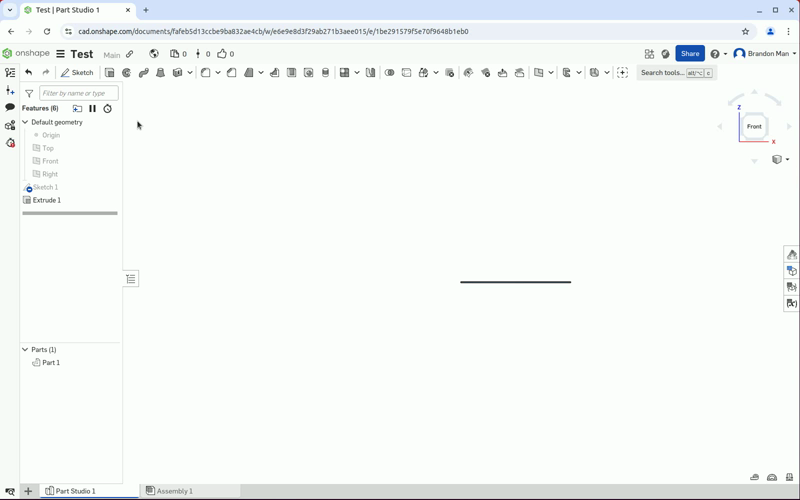
key(shift+h)
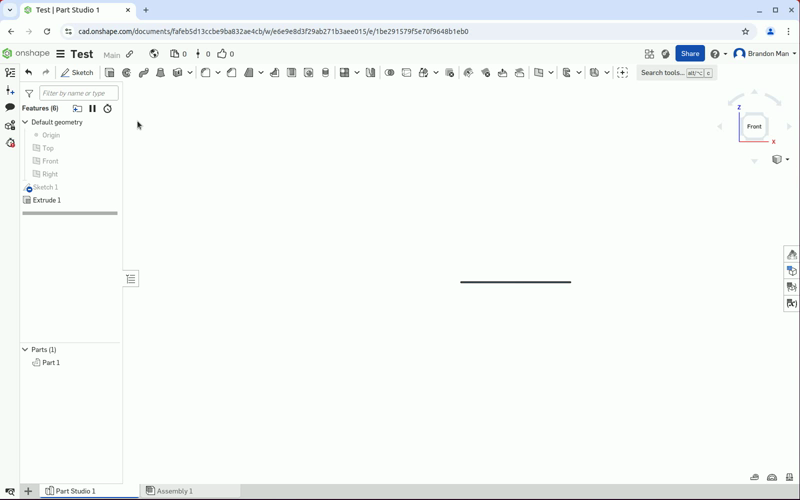
key(shift+h)
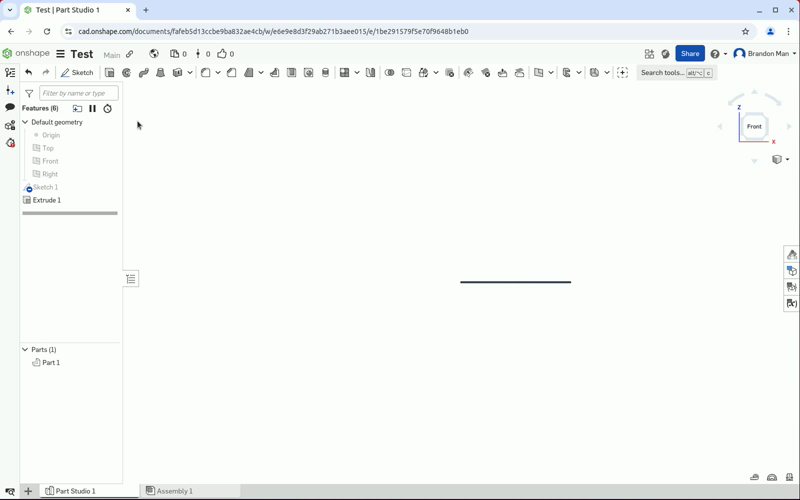
mouse_move(73, 189)
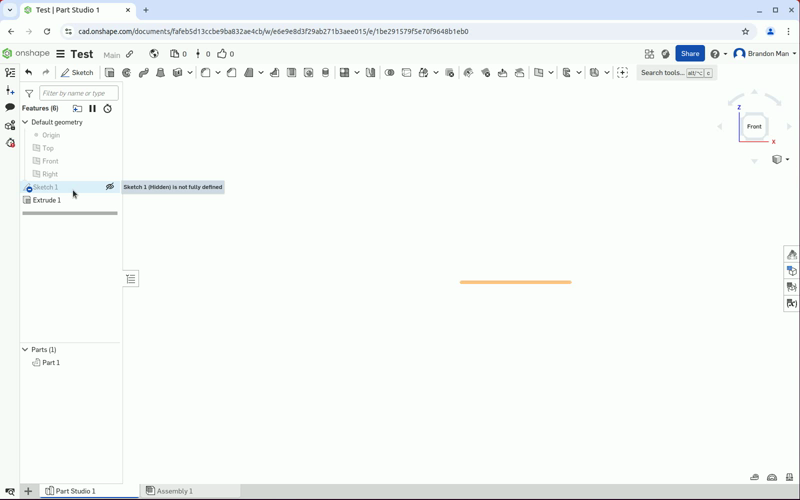
click(73, 189)
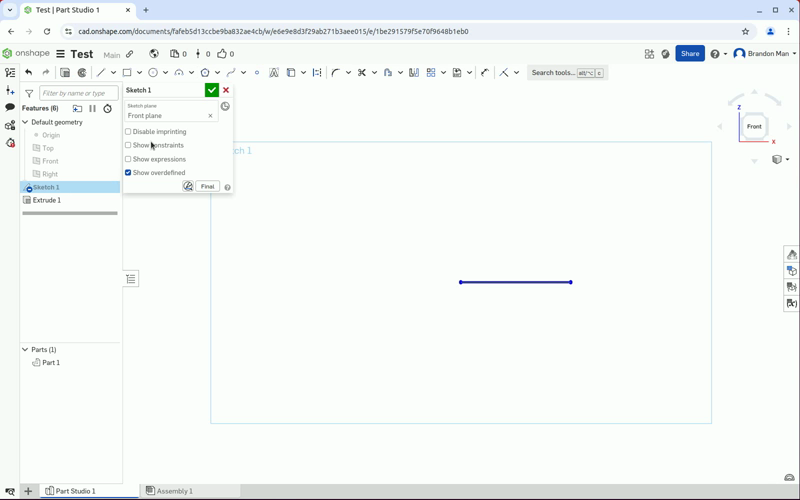
mouse_move(229, 92)
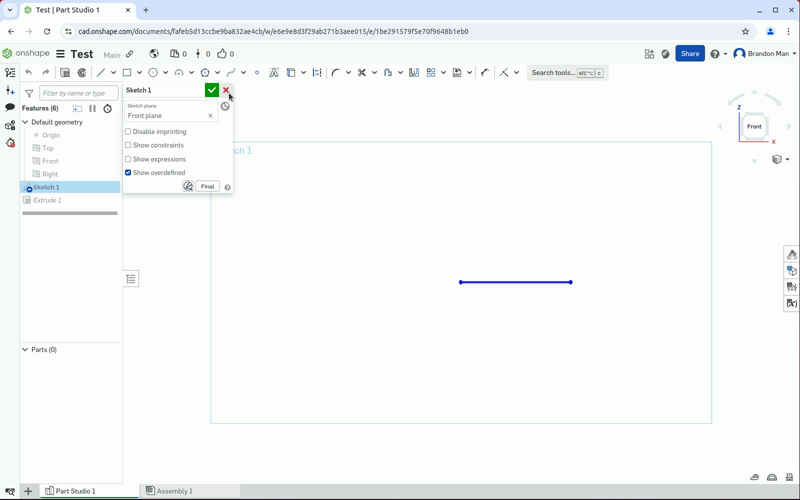
click(229, 92)
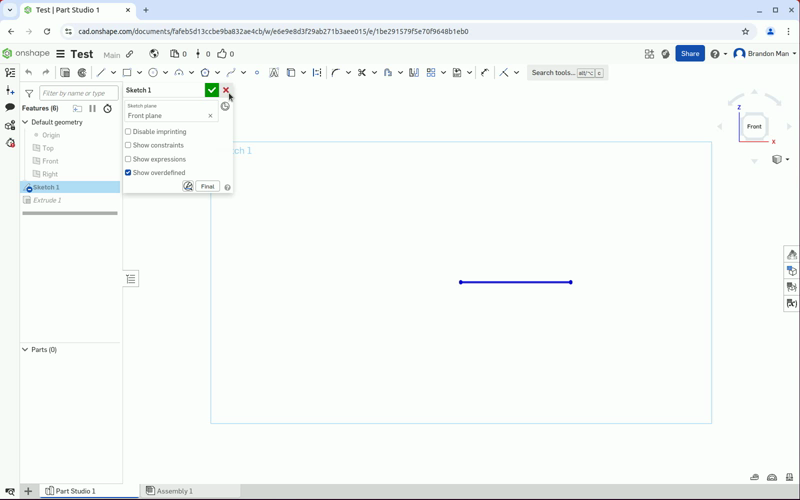
key(shift+s)
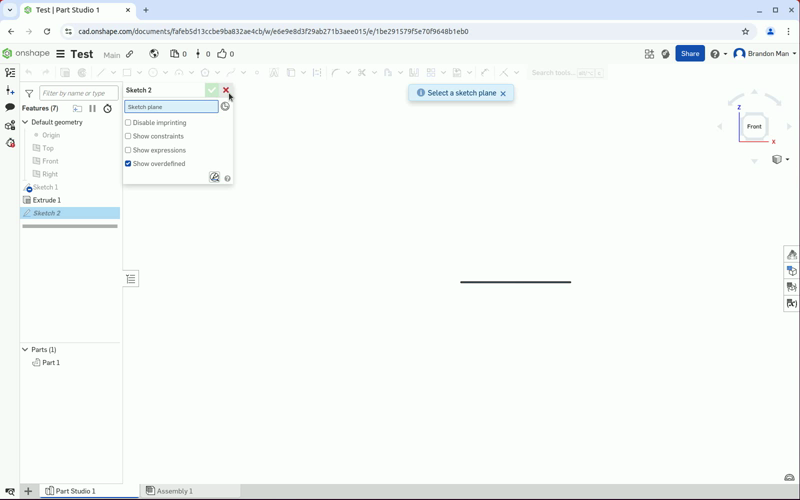
mouse_move(73, 163)
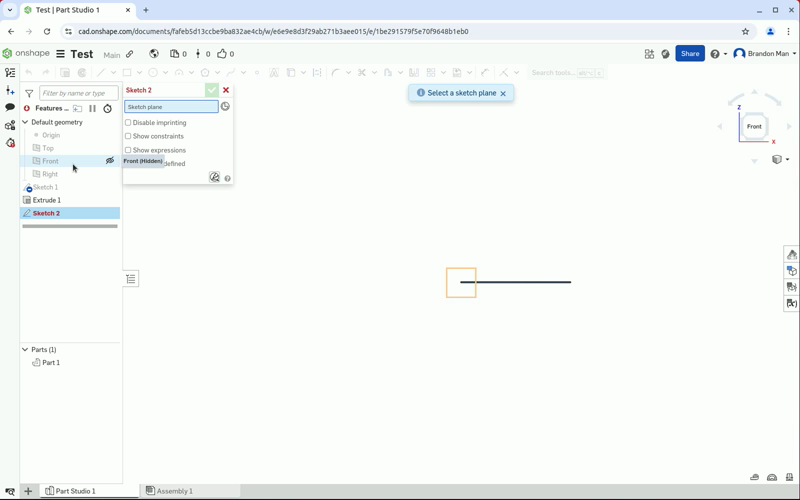
click(73, 163)
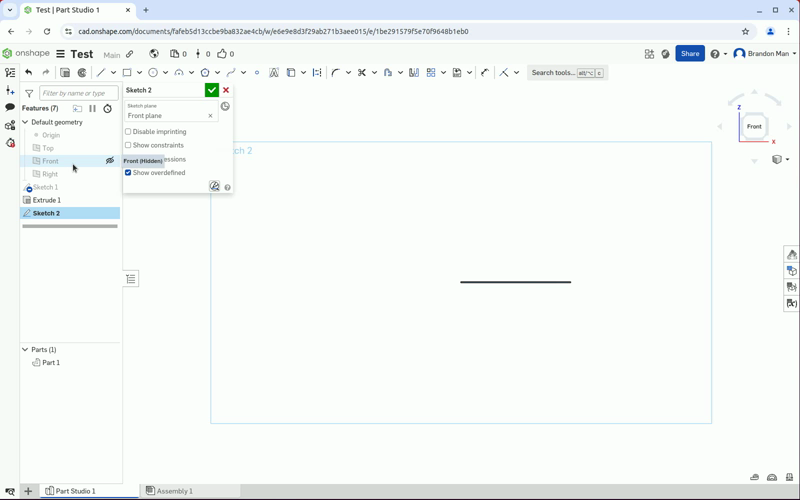
mouse_move(73, 352)
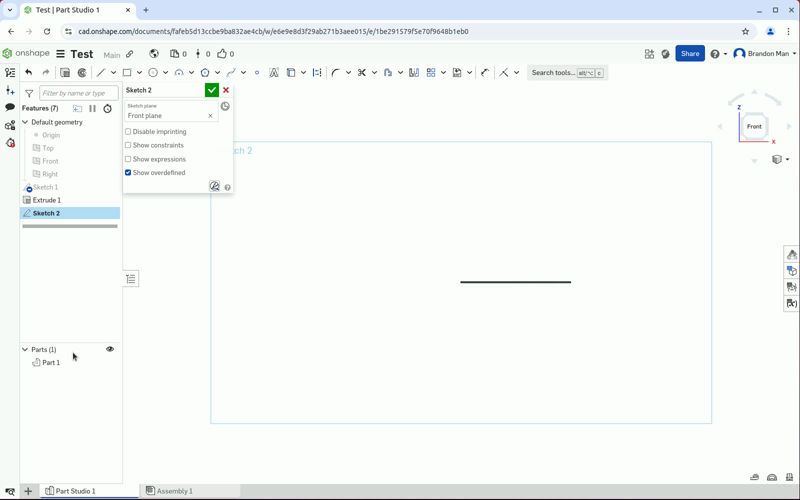
key(y)
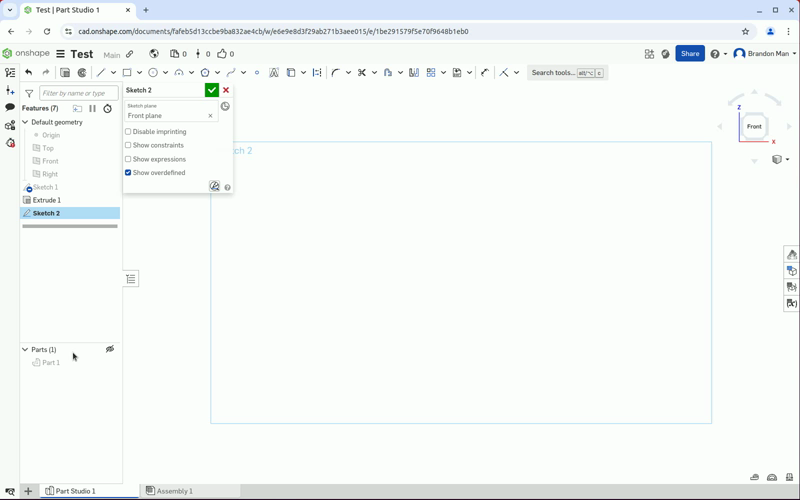
key(l)
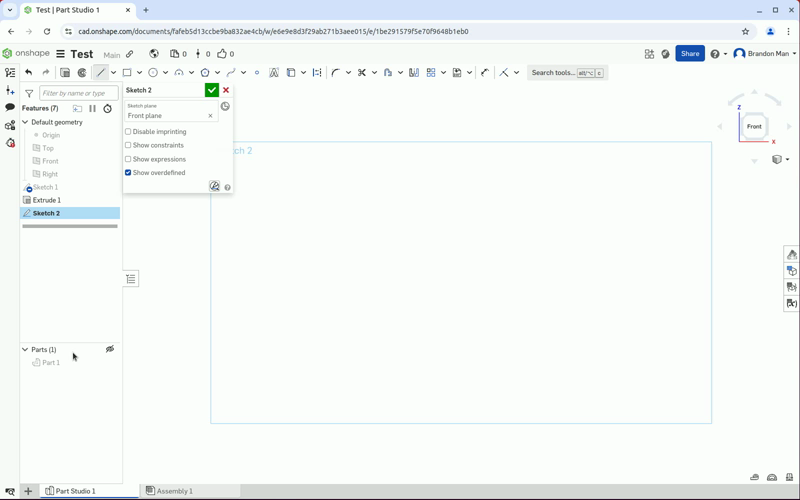
key_down(shift)
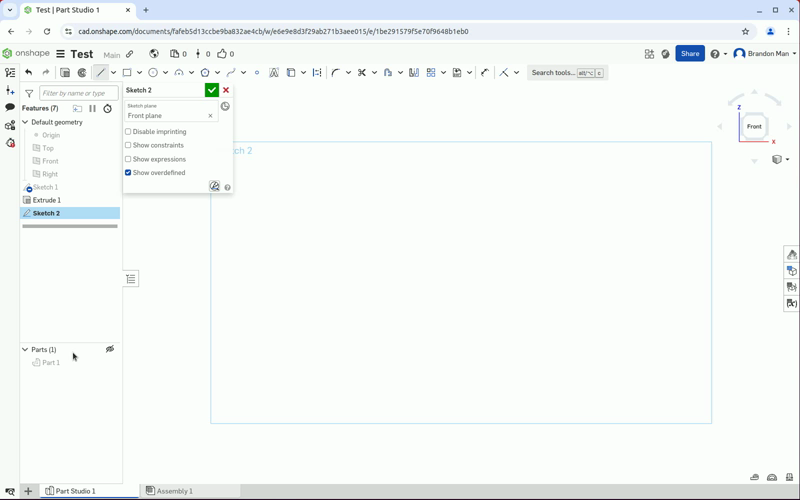
mouse_move(460, 282)
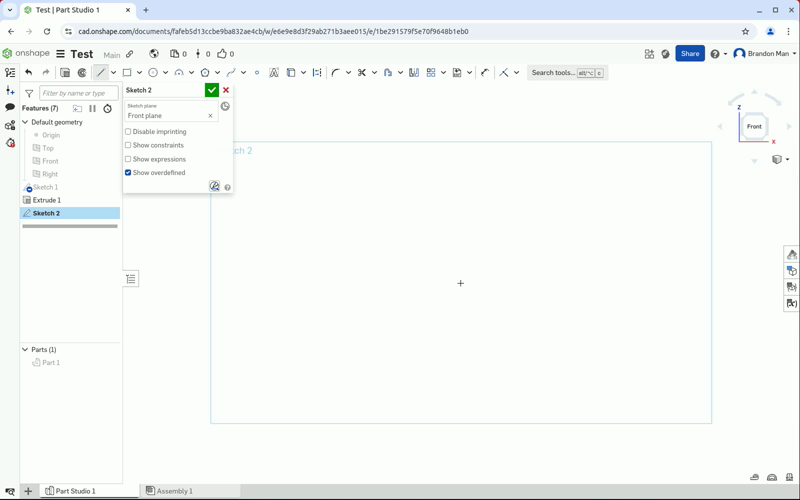
click(460, 282)
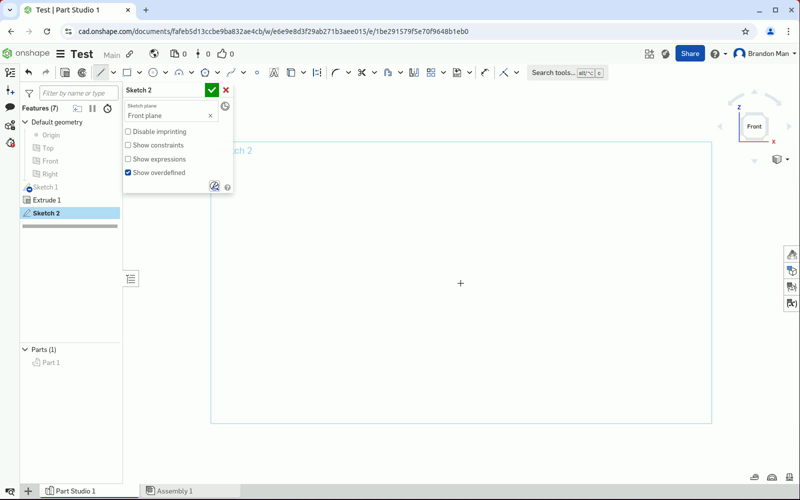
key_up(shift)
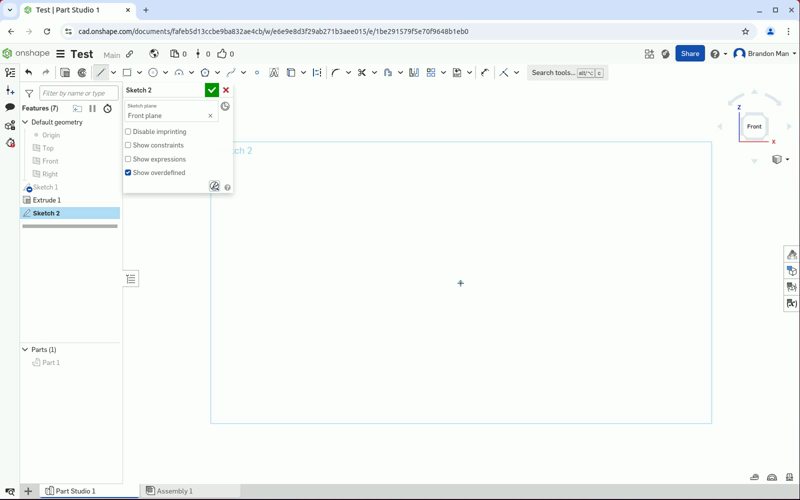
key_down(shift)
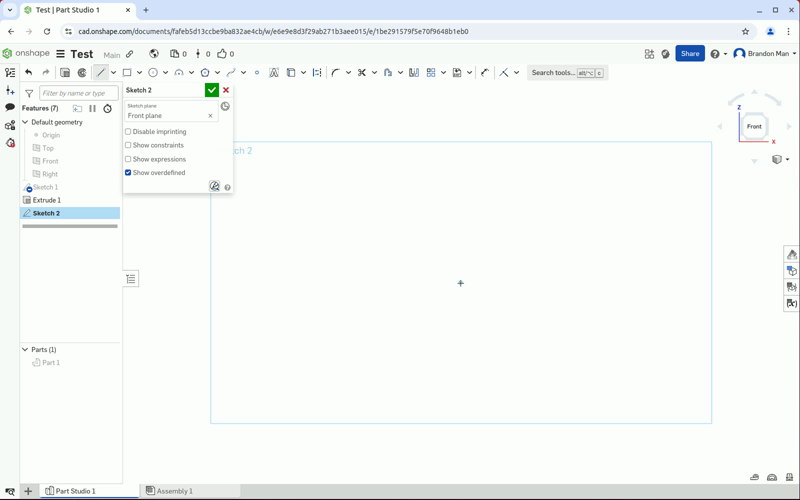
mouse_move(490, 282)
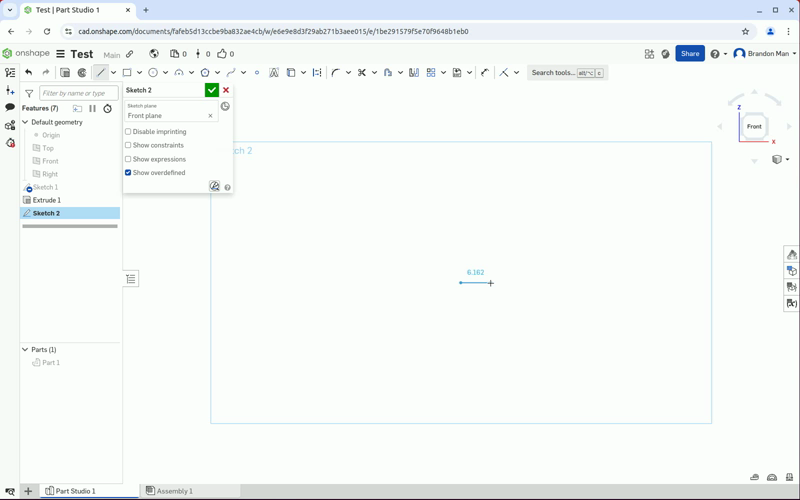
mouse_move(460, 281)
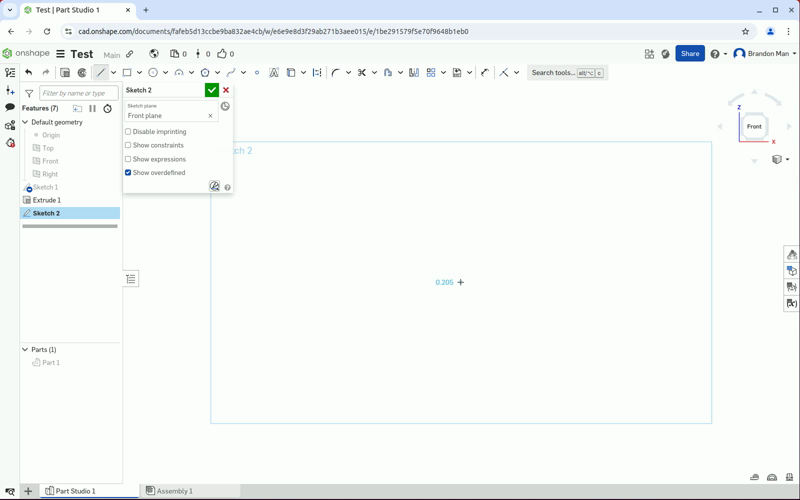
scroll(6)
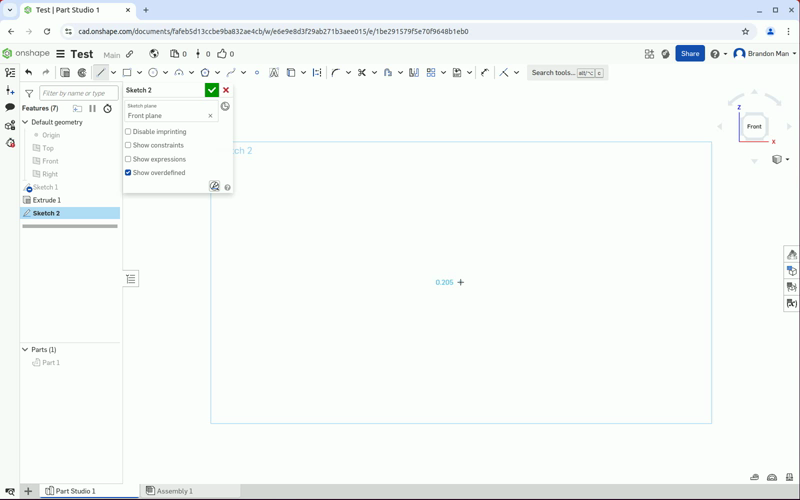
scroll(6)
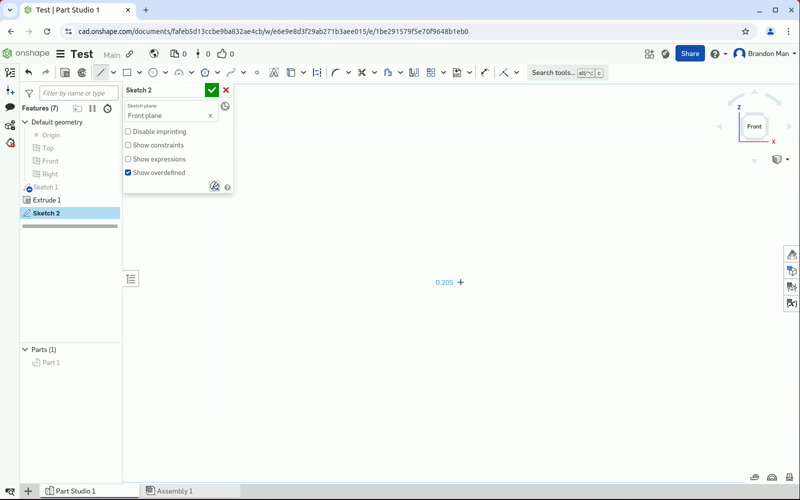
scroll(6)
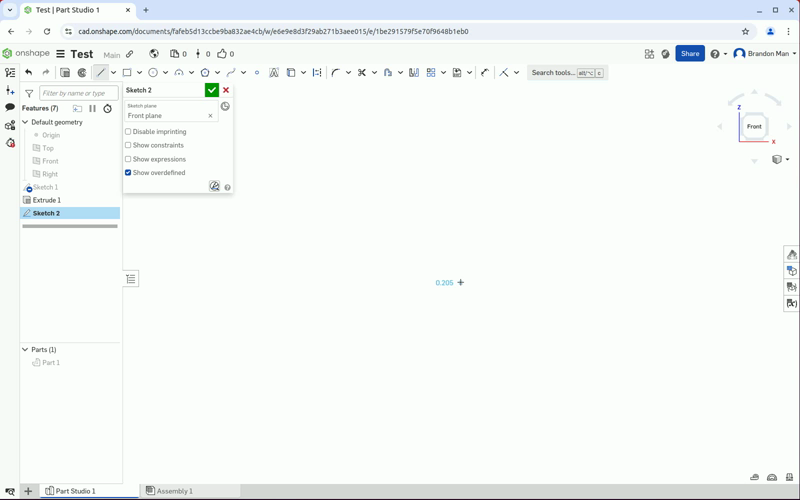
scroll(6)
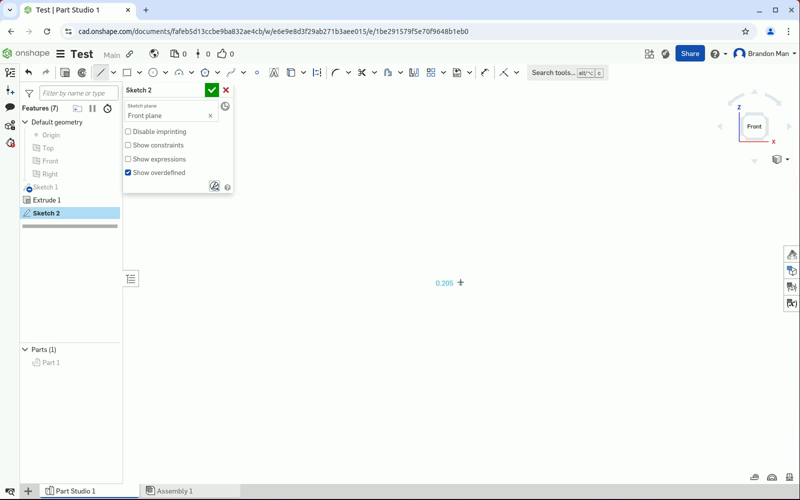
scroll(6)
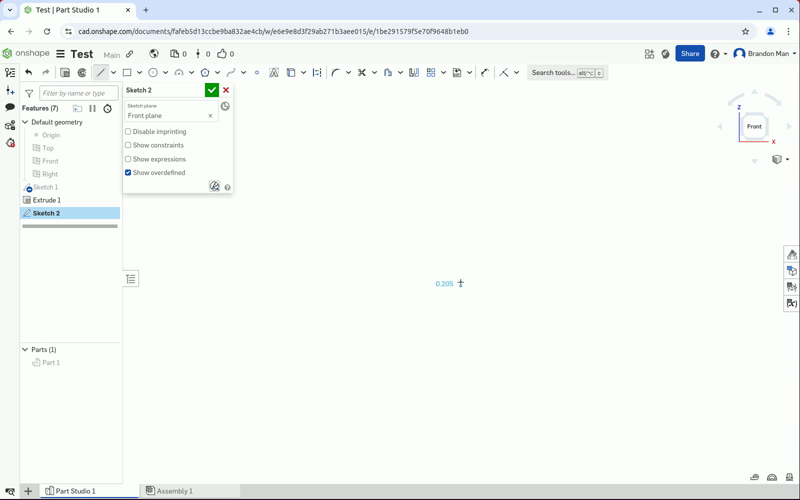
scroll(6)
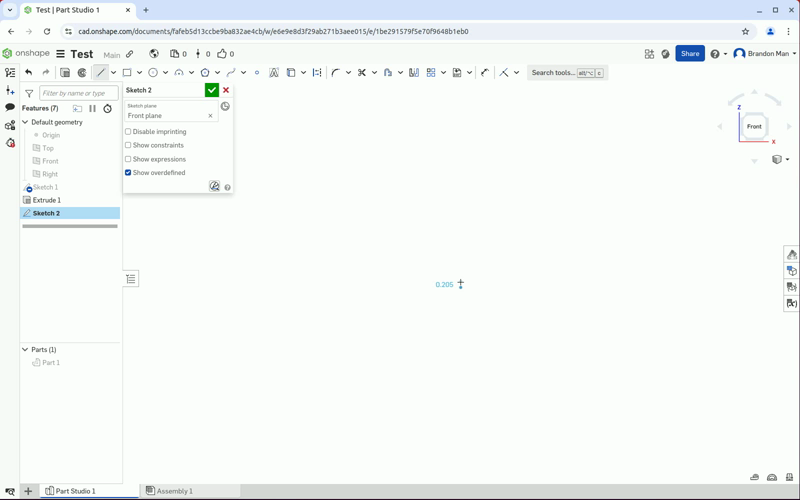
scroll(6)
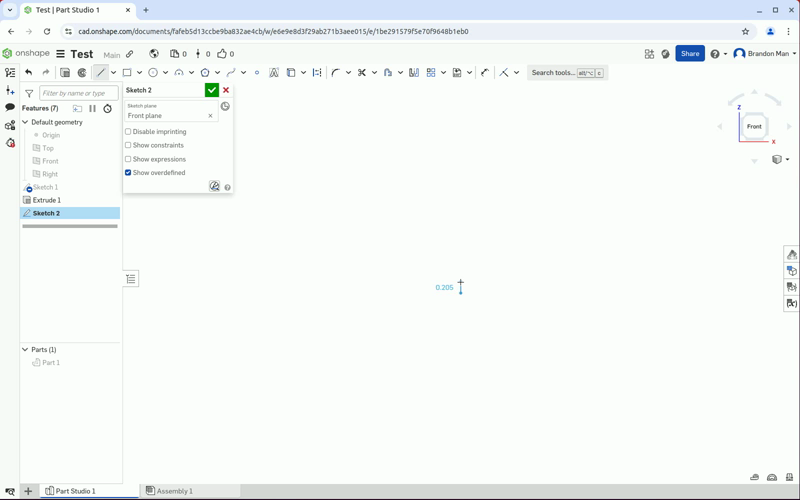
click(460, 281)
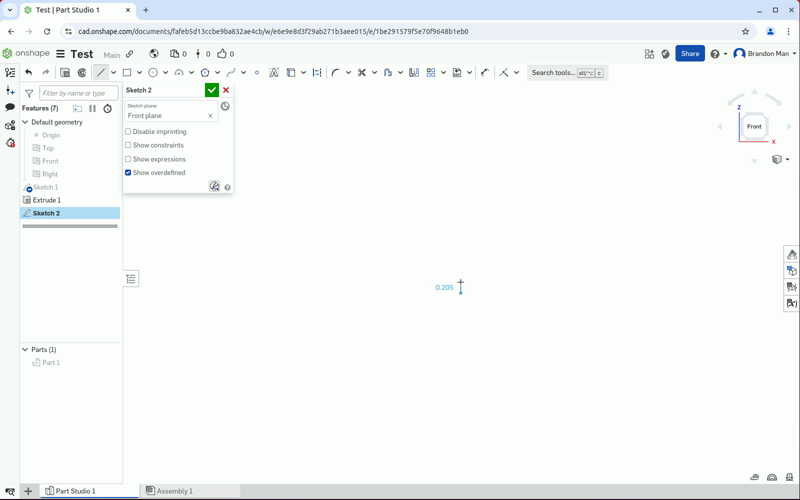
scroll(-6)
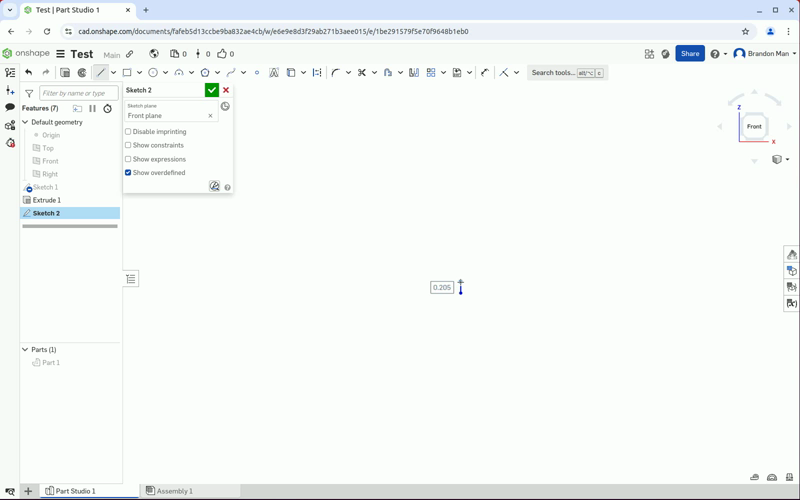
scroll(-6)
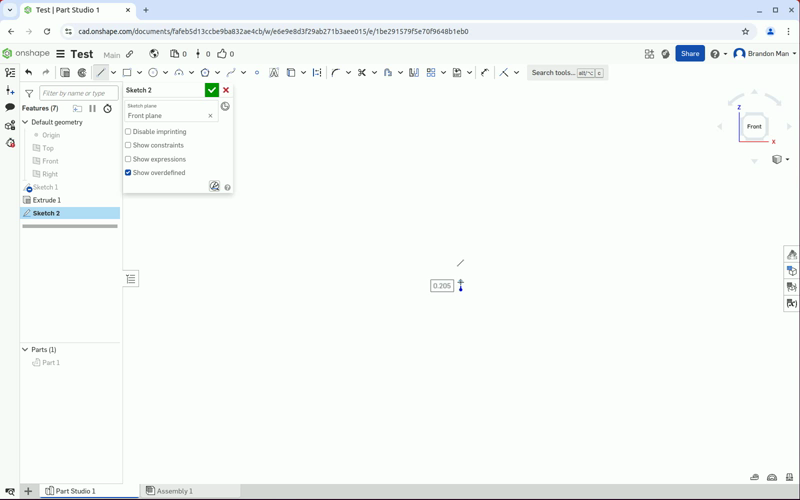
scroll(-6)
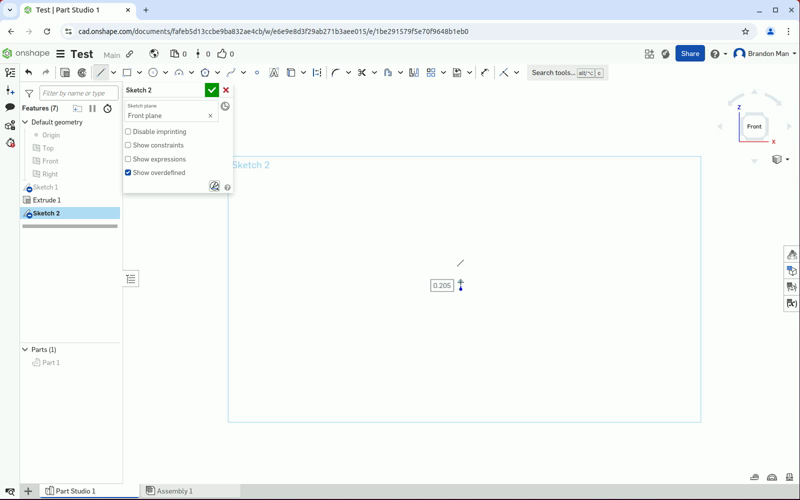
scroll(-6)
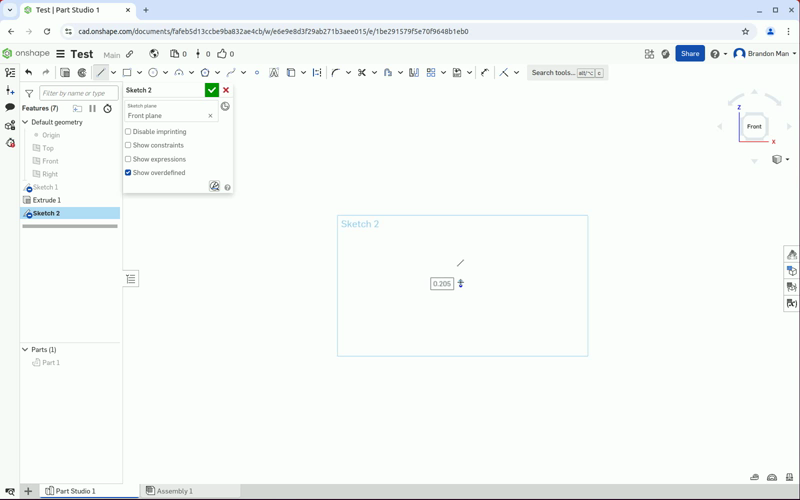
scroll(-6)
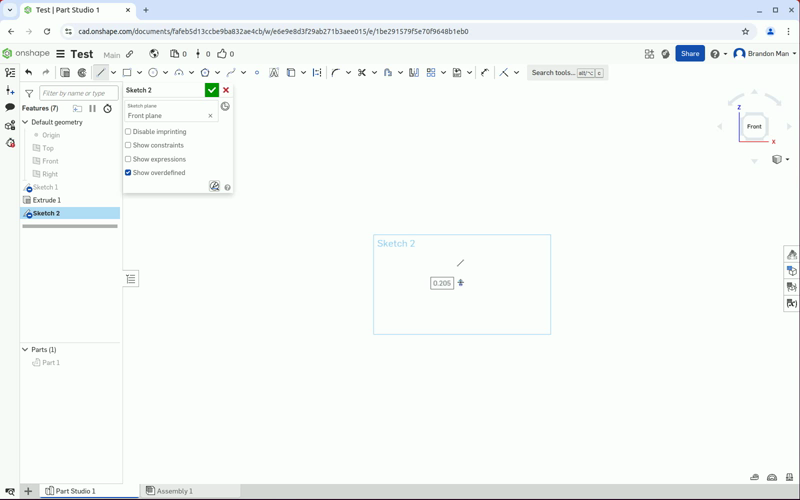
scroll(-6)
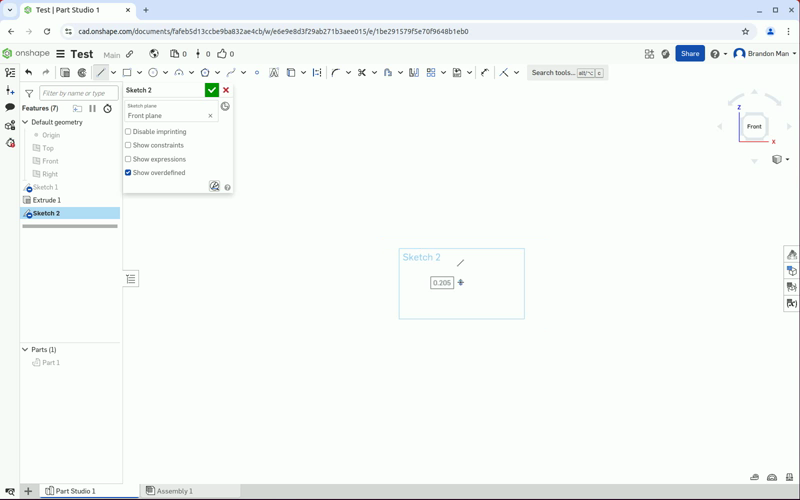
scroll(-6)
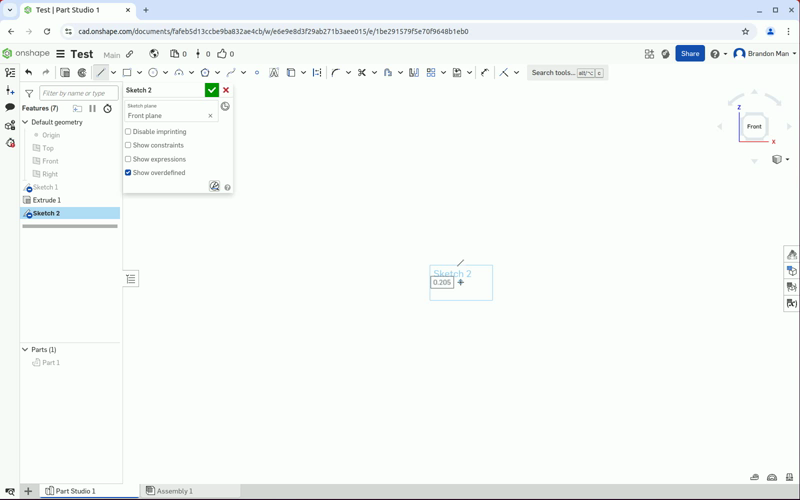
key_up(shift)
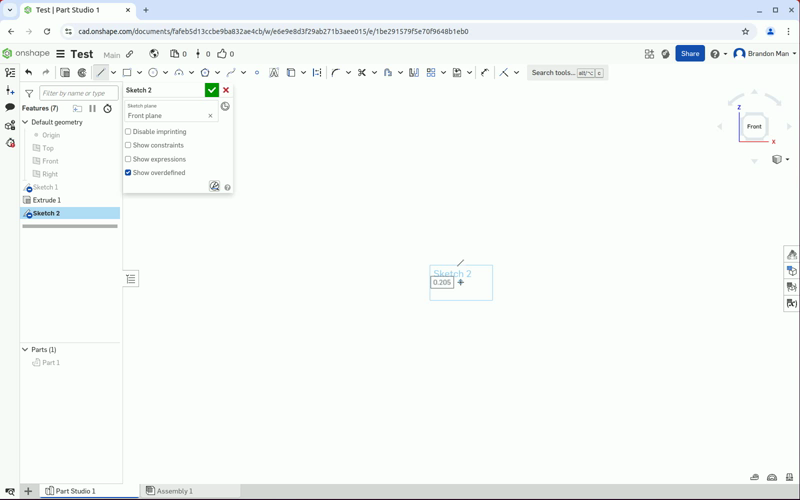
key(esc)
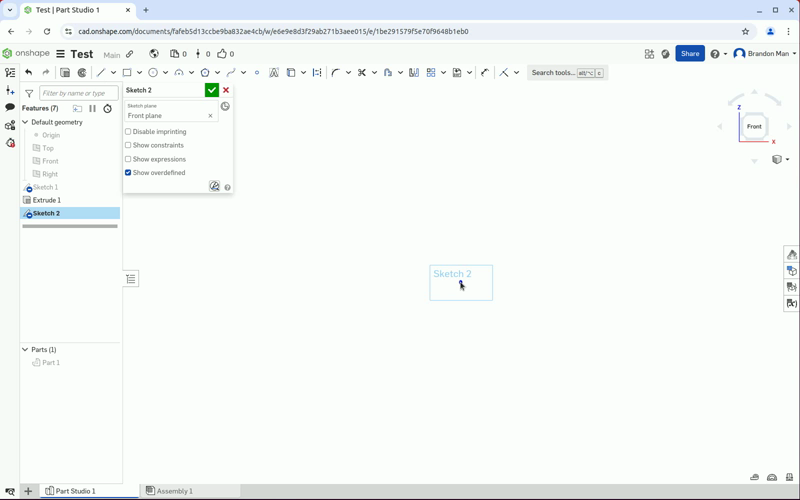
key(a)
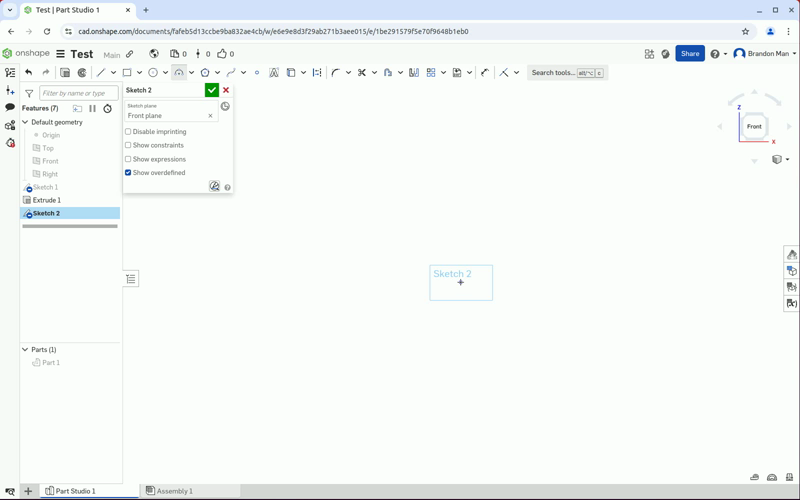
mouse_move(460, 281)
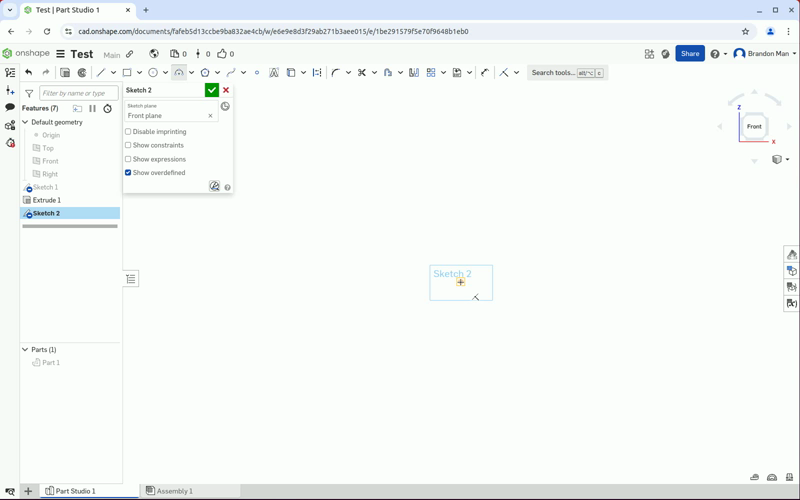
scroll(6)
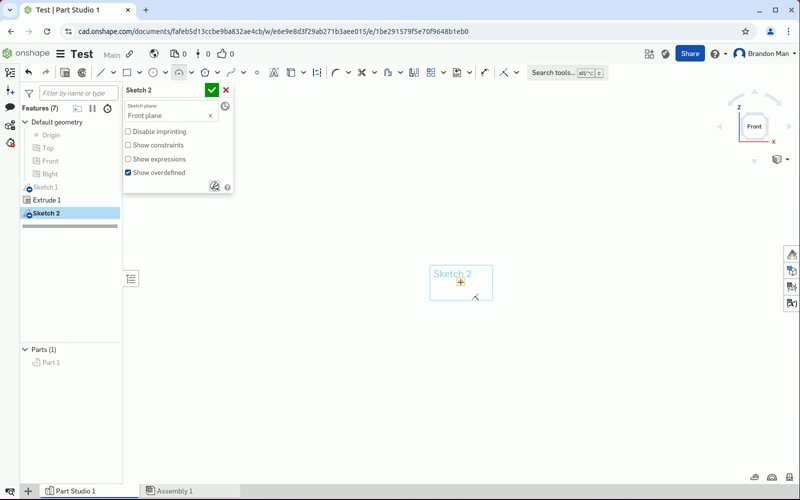
scroll(6)
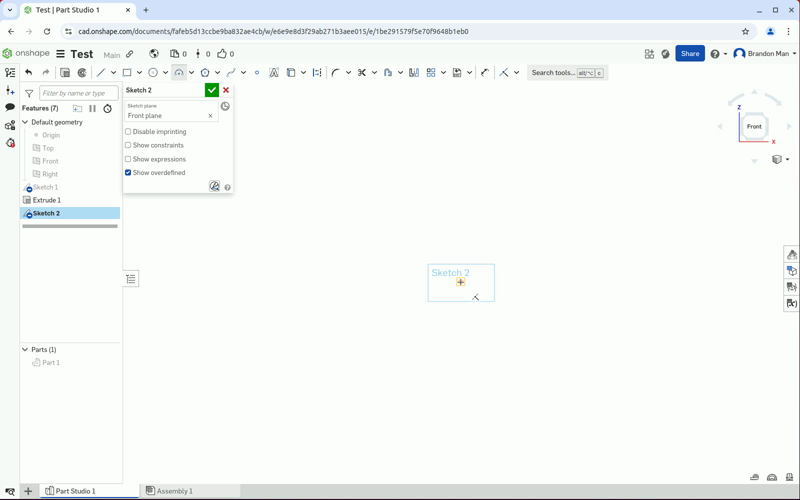
scroll(6)
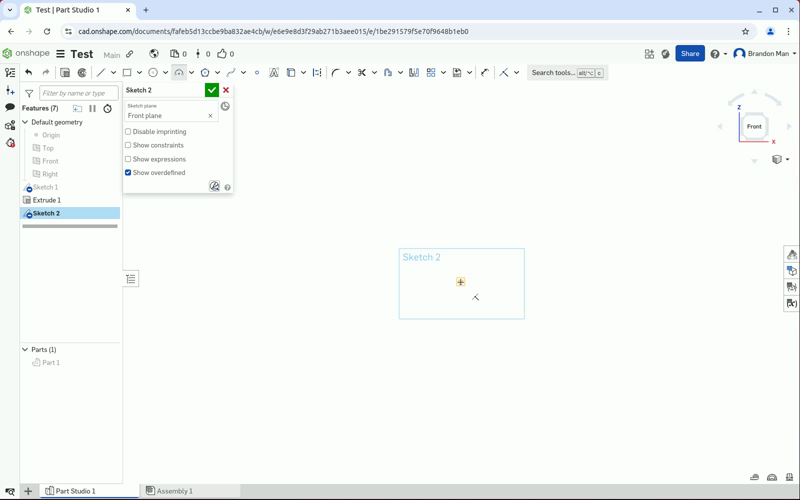
scroll(6)
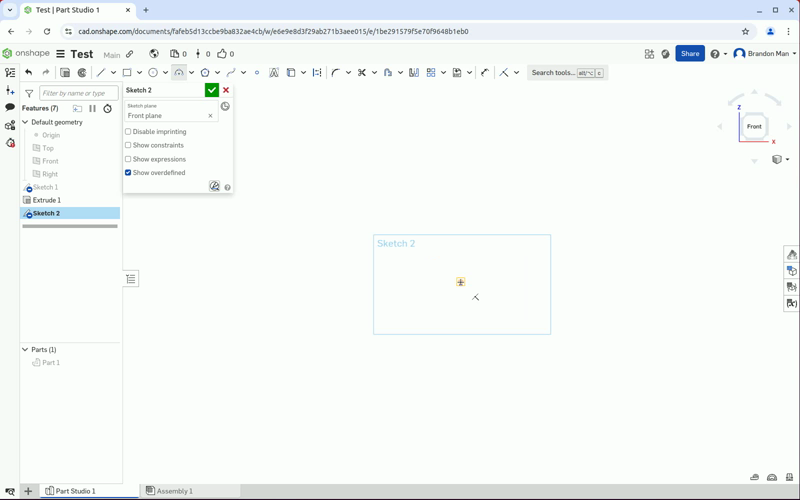
scroll(6)
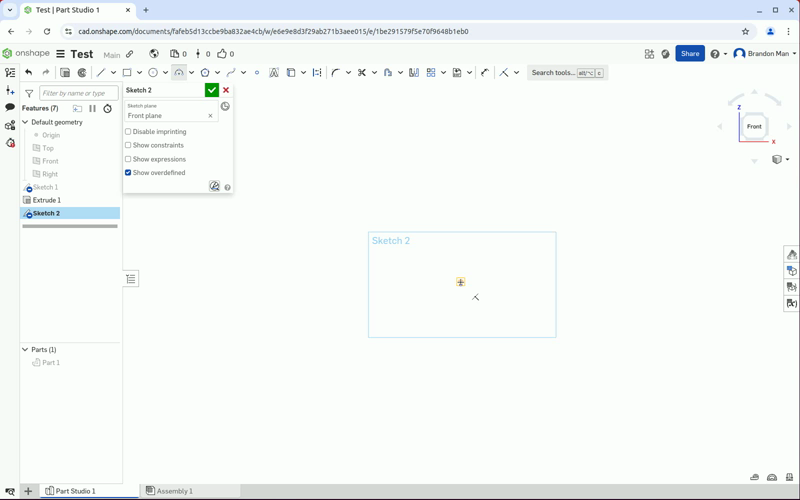
scroll(6)
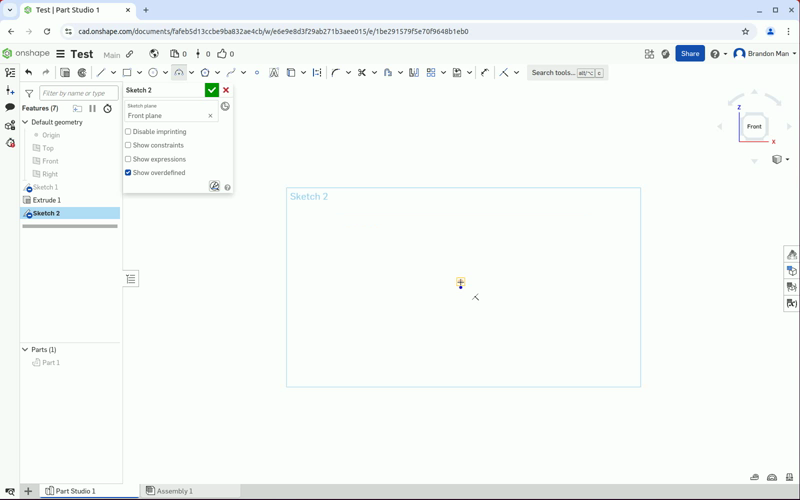
scroll(6)
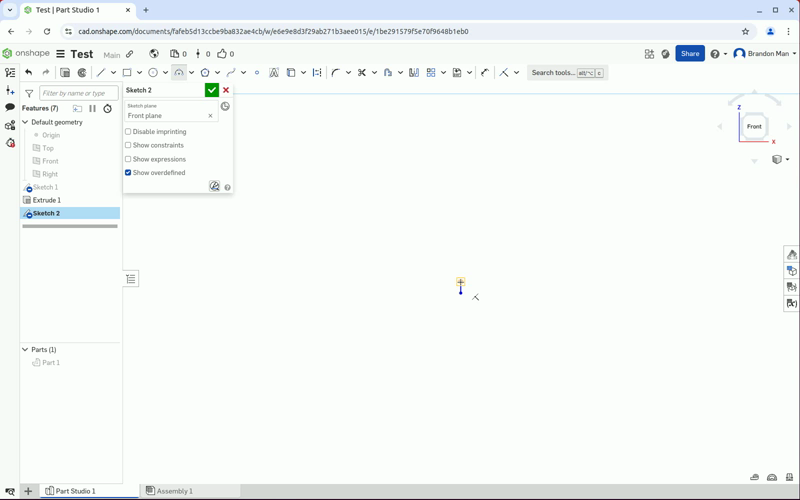
click(460, 281)
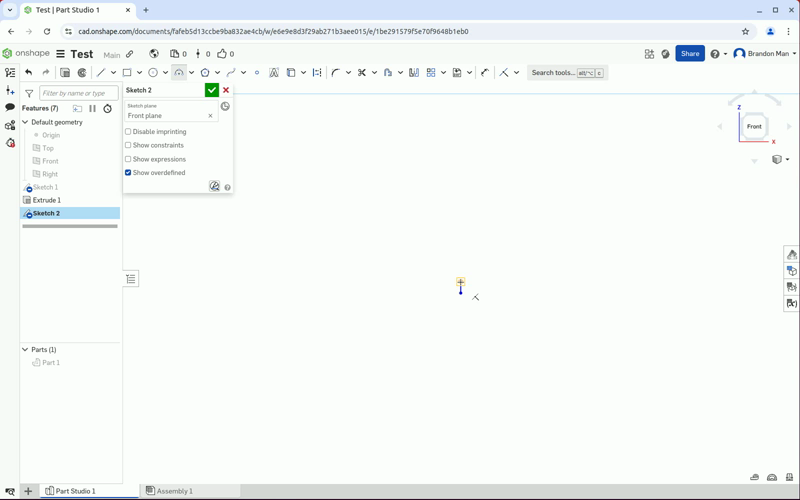
scroll(-6)
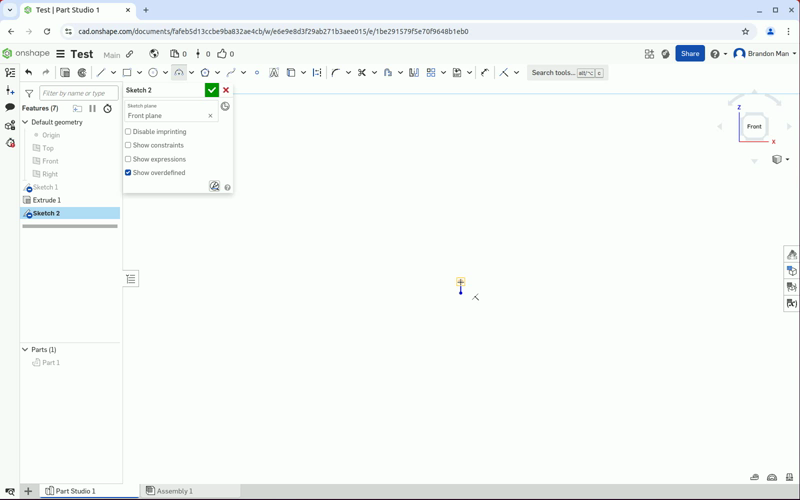
scroll(-6)
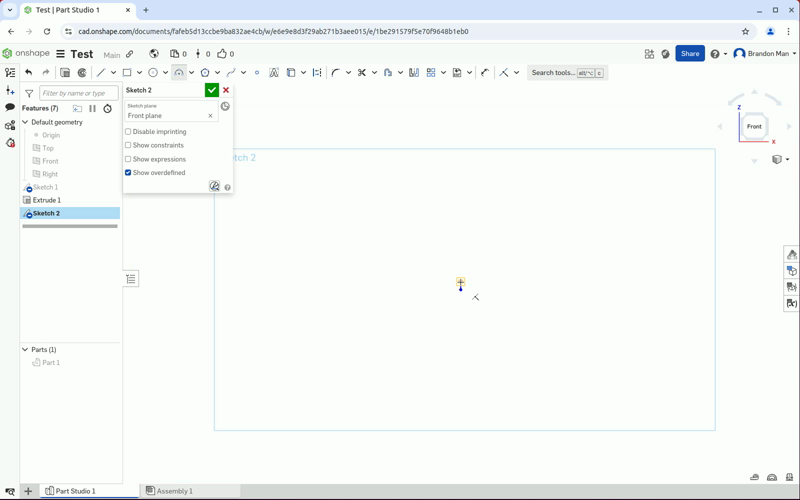
scroll(-6)
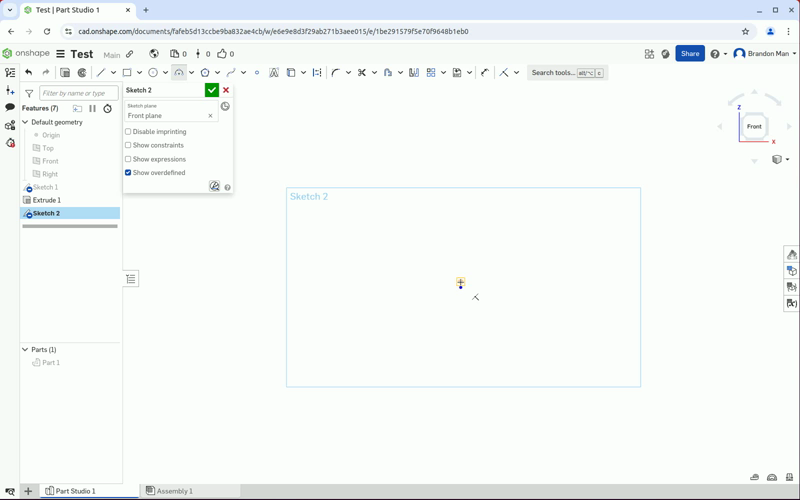
scroll(-6)
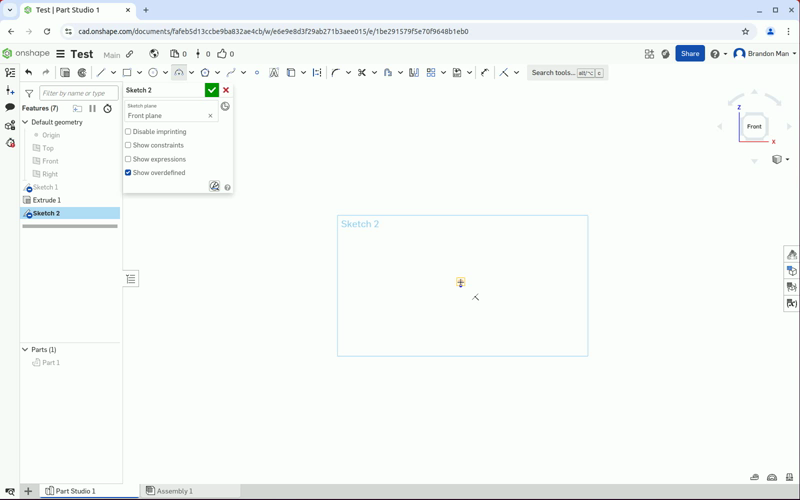
scroll(-6)
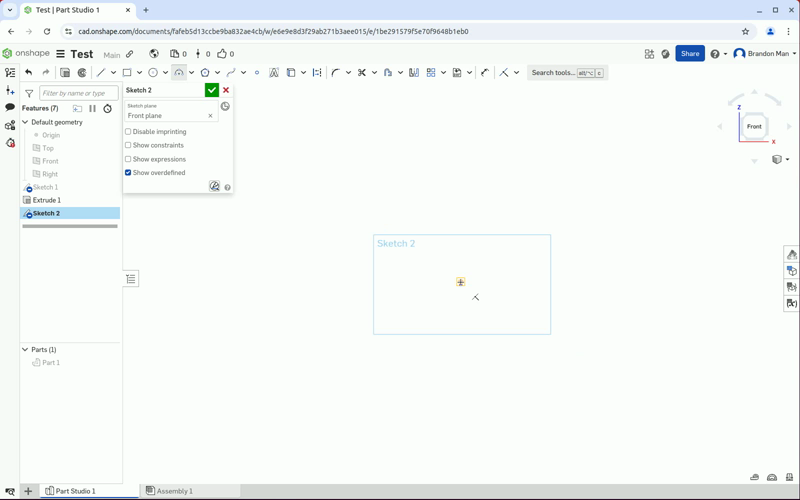
scroll(-6)
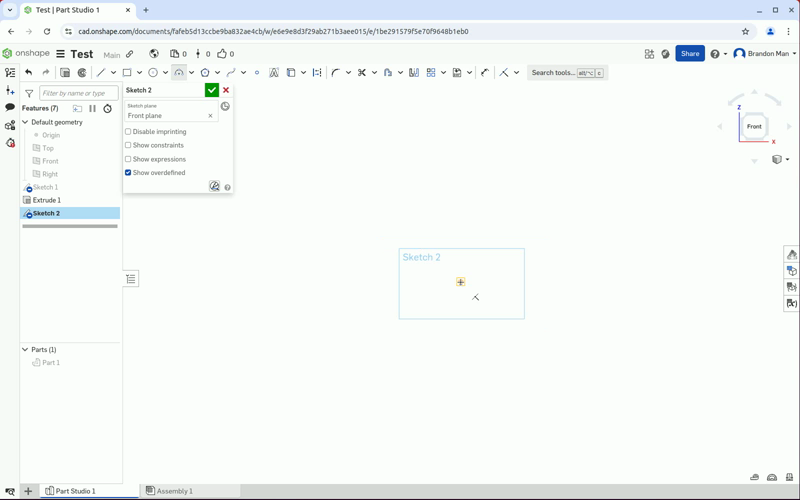
scroll(-6)
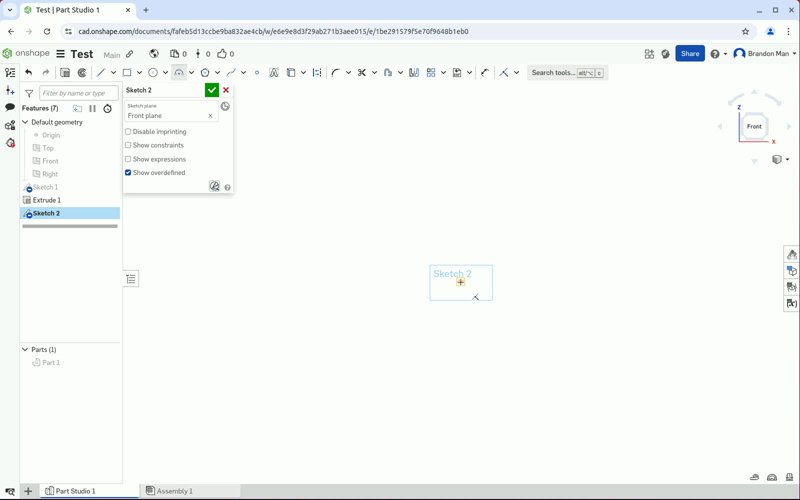
mouse_move(460, 282)
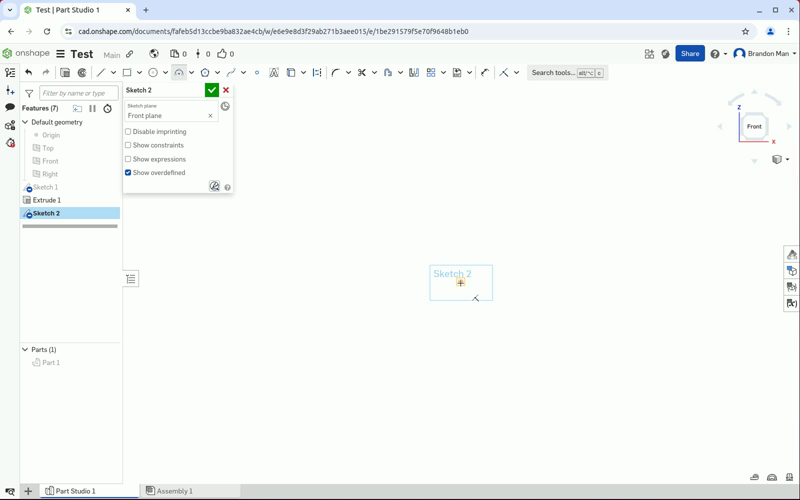
scroll(6)
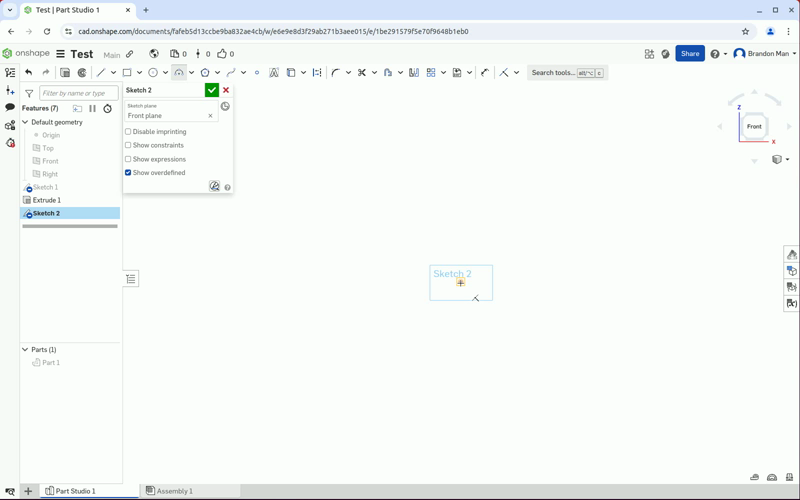
scroll(6)
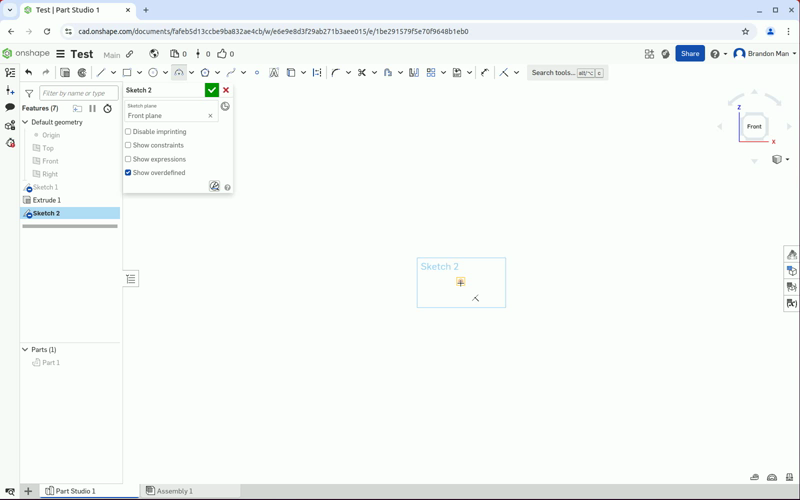
scroll(6)
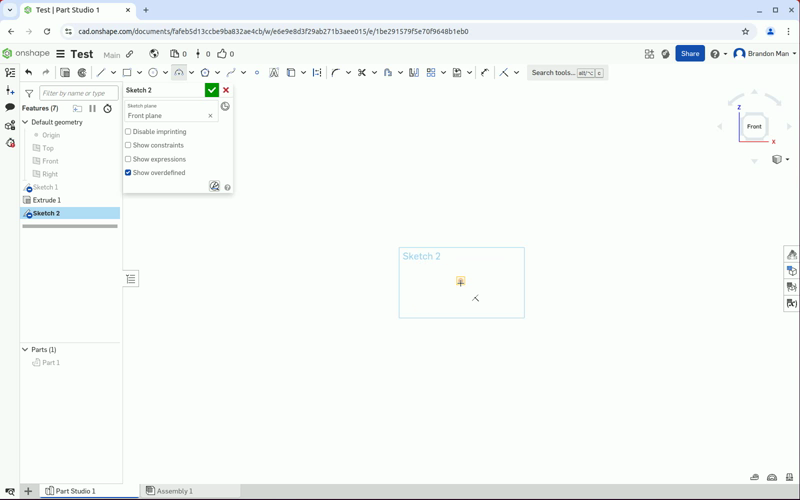
scroll(6)
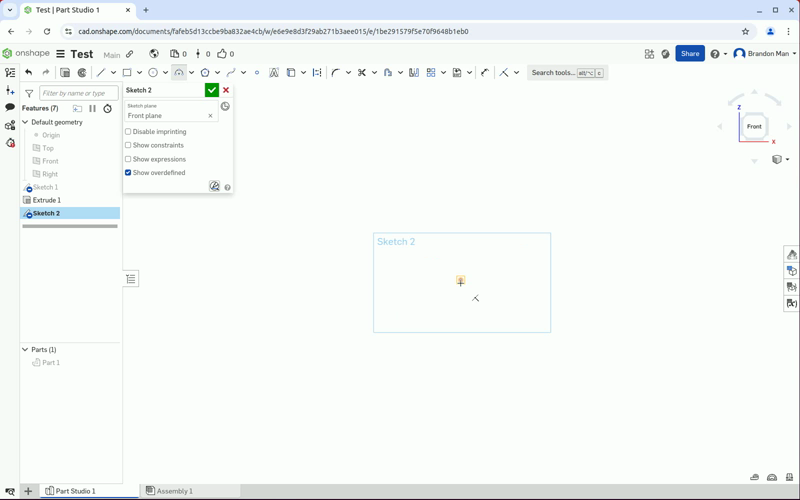
scroll(6)
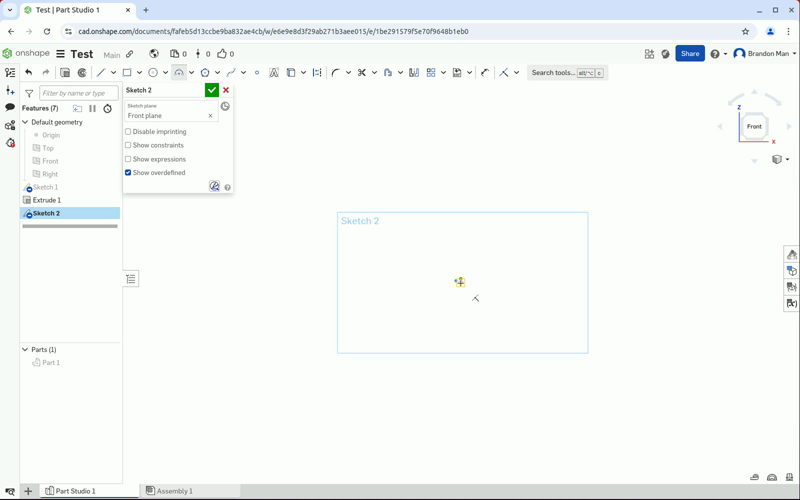
scroll(6)
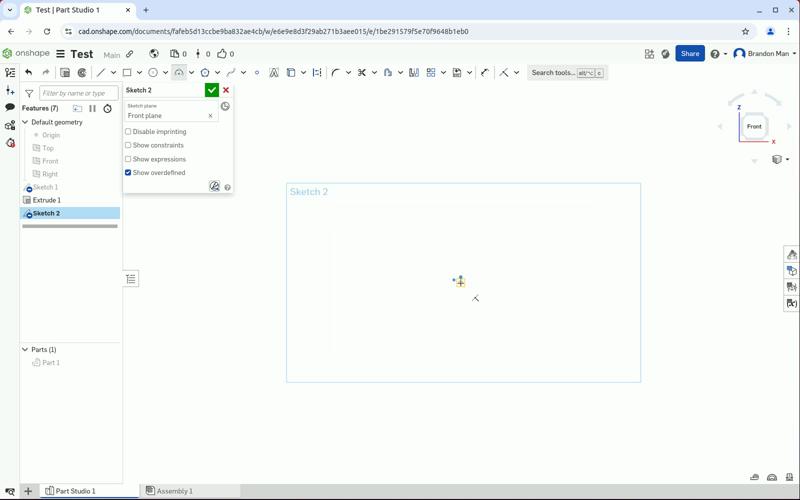
scroll(6)
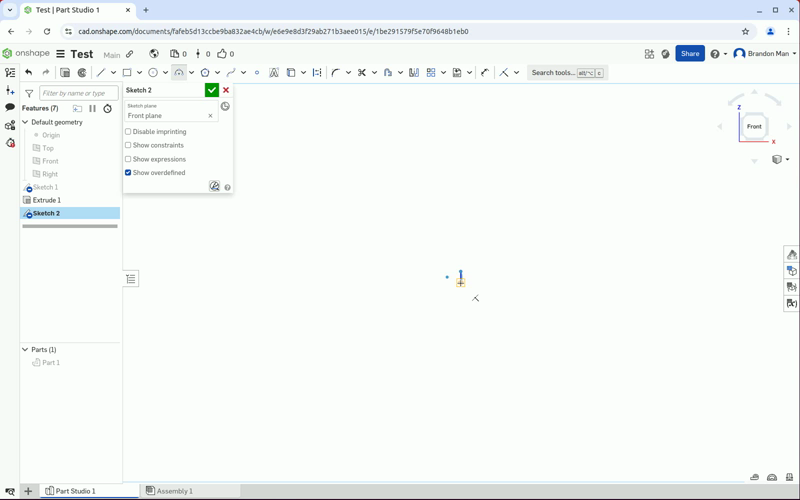
click(460, 282)
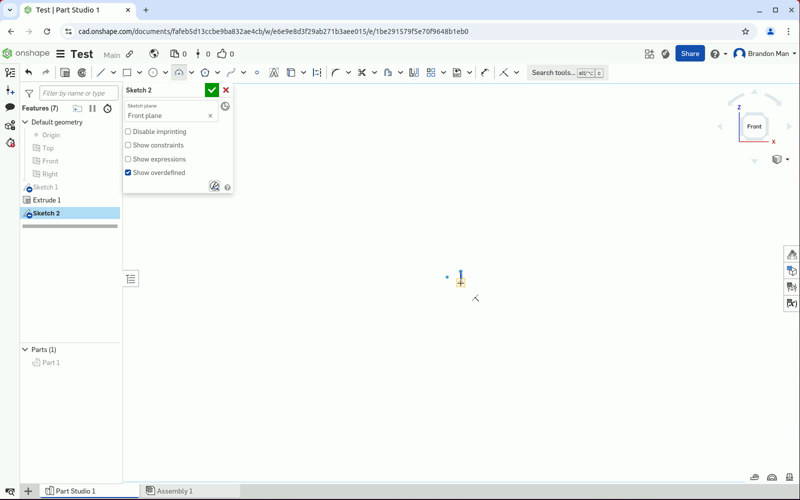
scroll(-6)
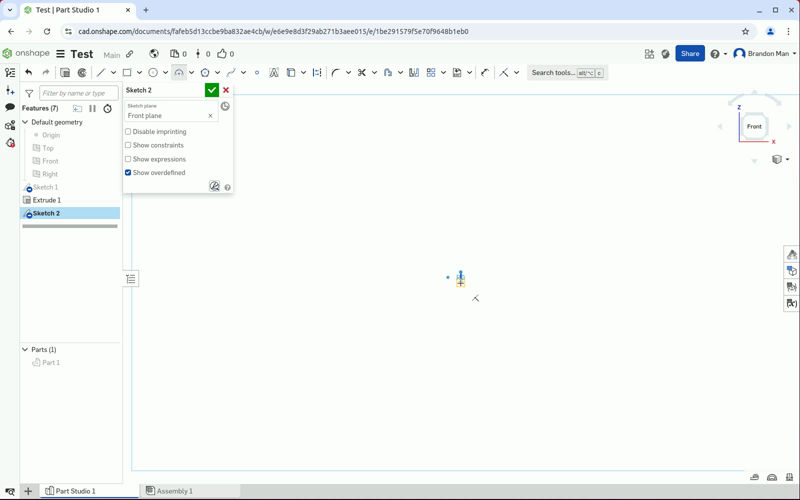
scroll(-6)
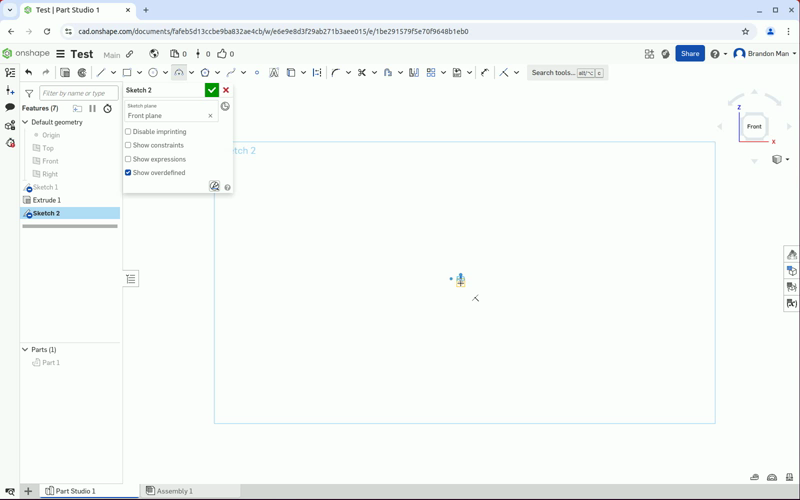
scroll(-6)
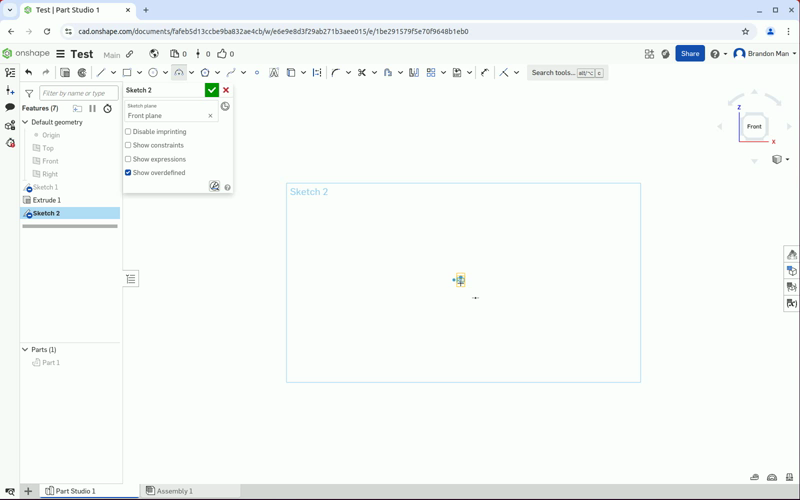
scroll(-6)
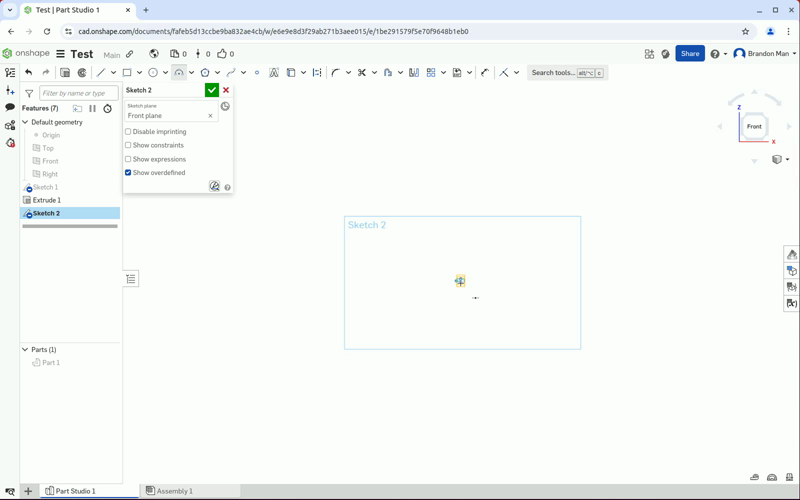
scroll(-6)
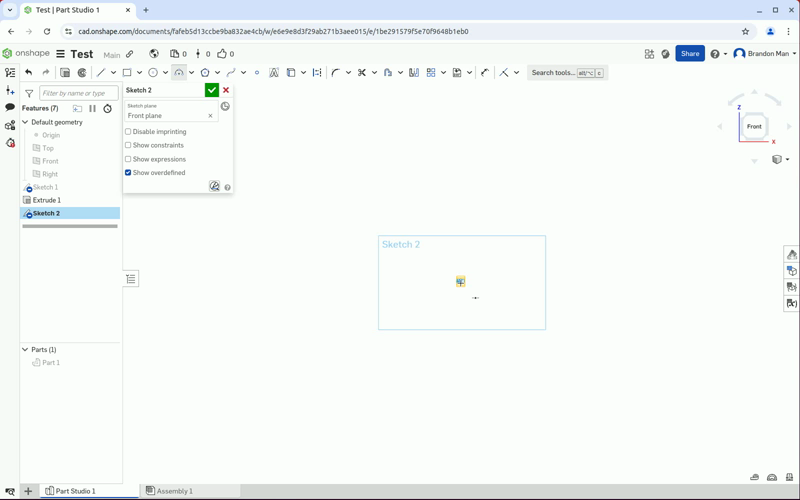
scroll(-6)
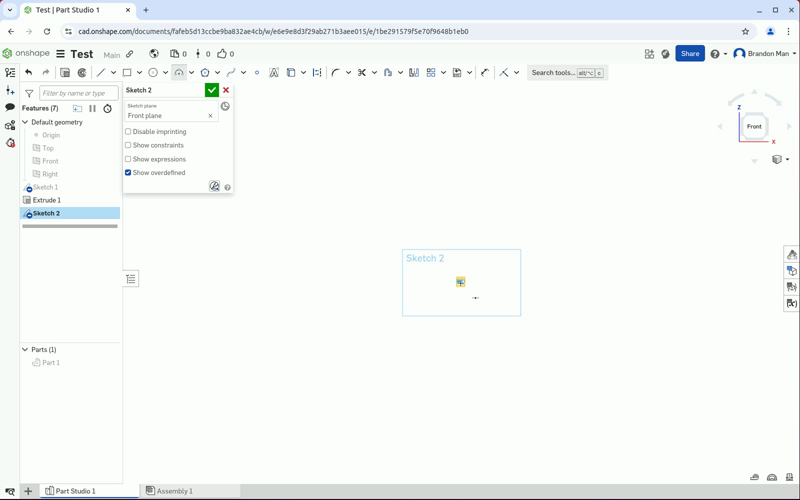
scroll(-6)
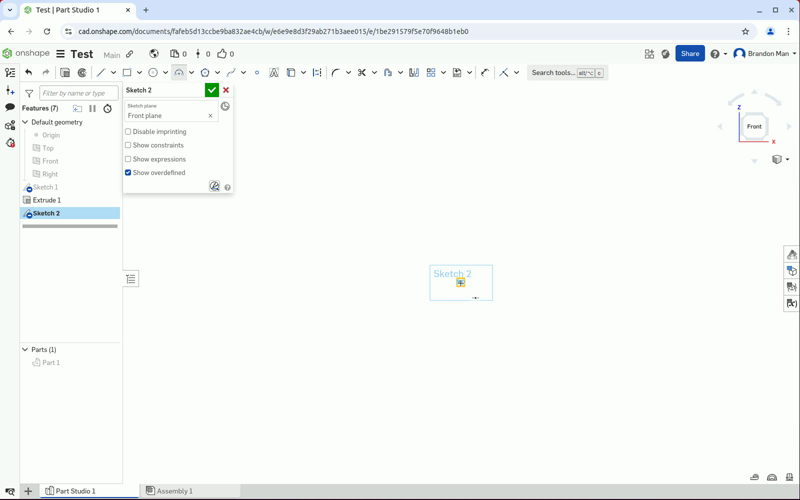
key_down(shift)
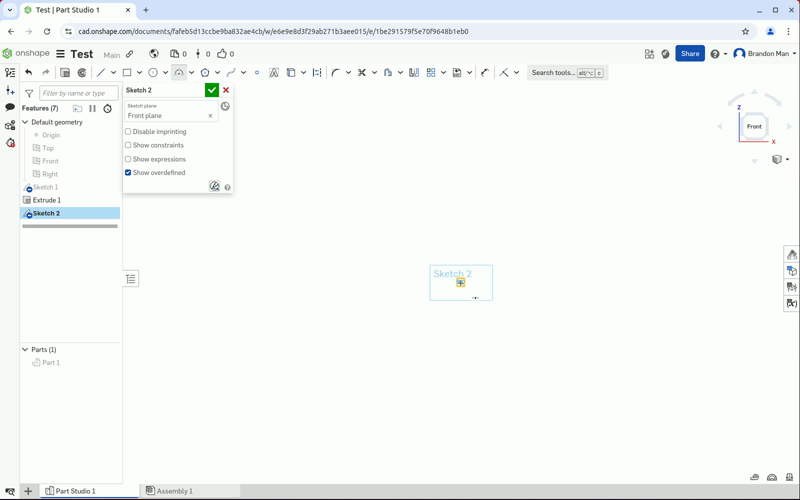
mouse_move(457, 282)
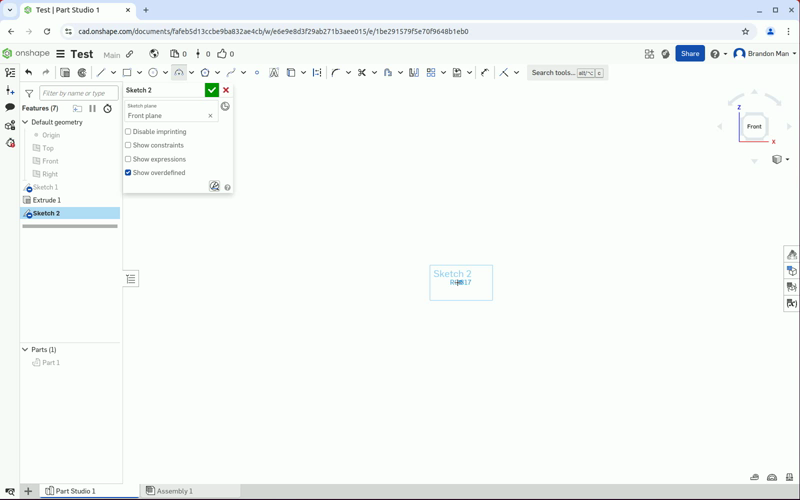
scroll(6)
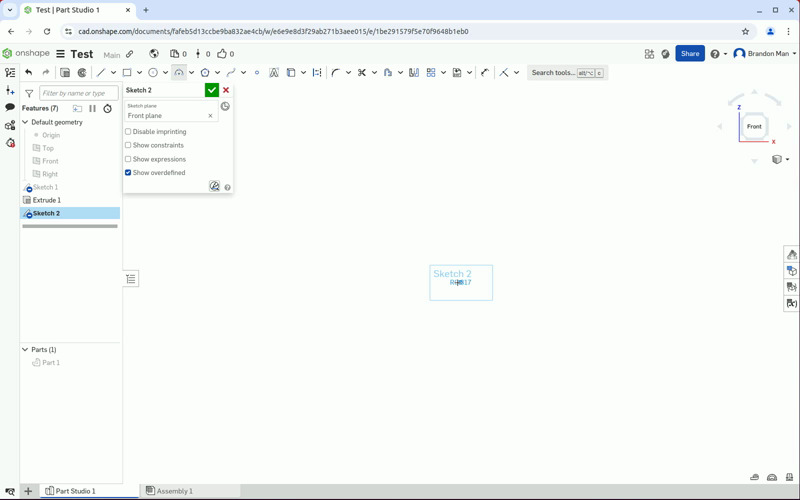
scroll(6)
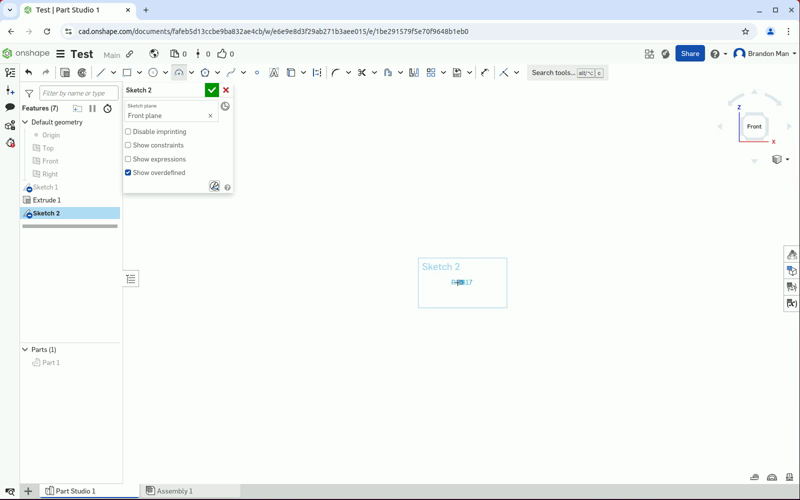
scroll(6)
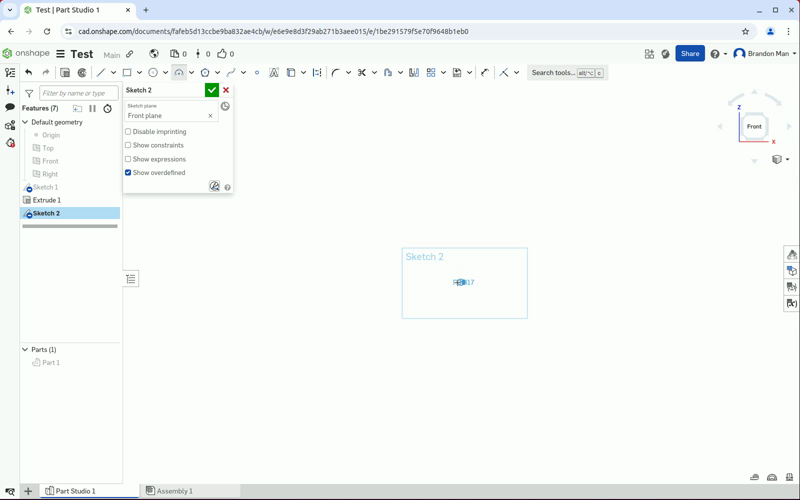
scroll(6)
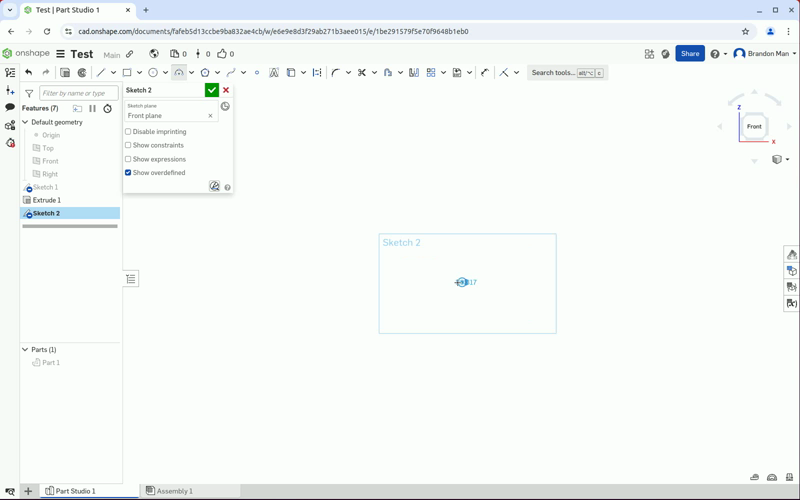
scroll(6)
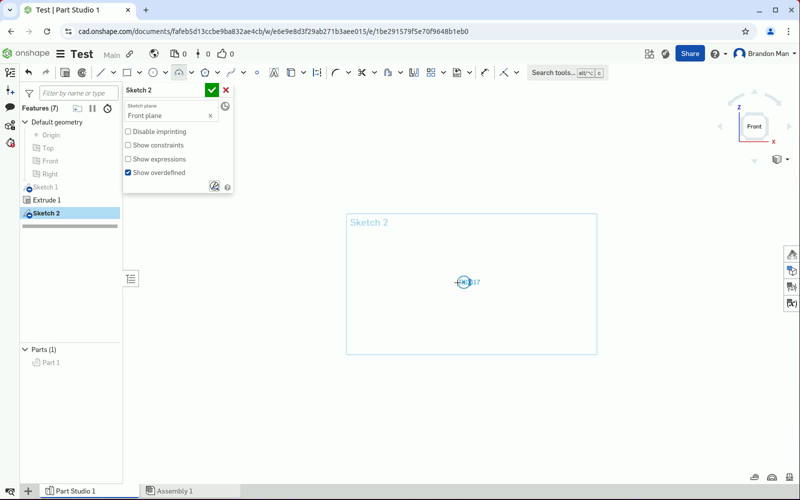
scroll(6)
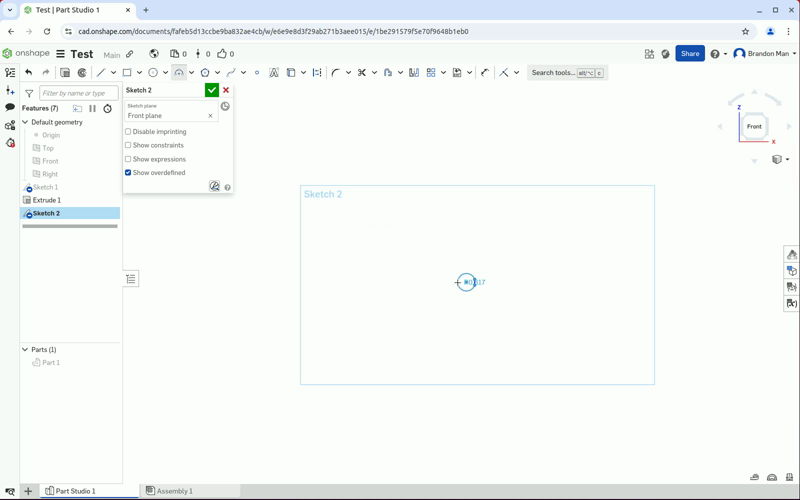
scroll(6)
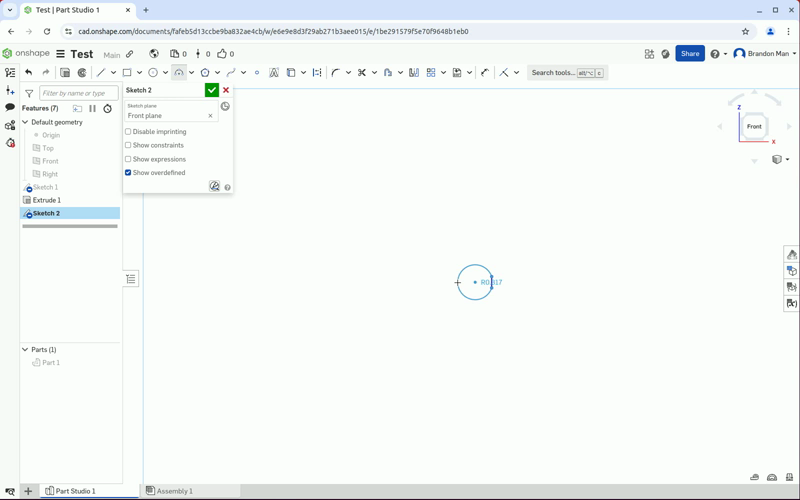
click(457, 282)
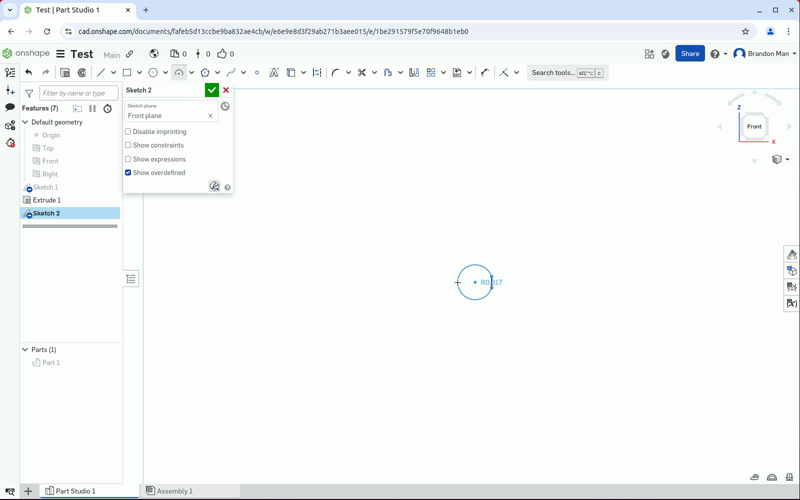
scroll(-6)
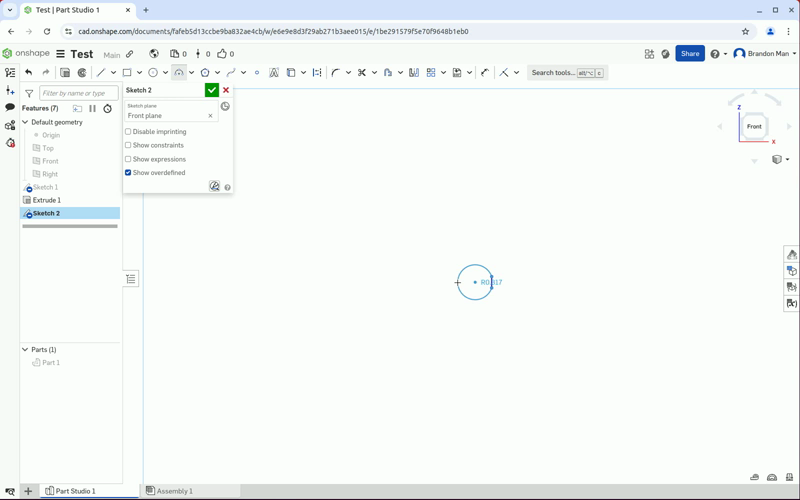
scroll(-6)
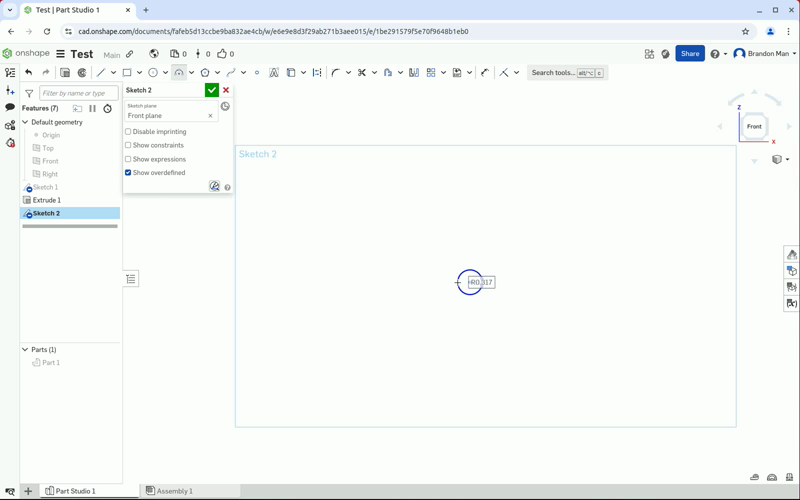
scroll(-6)
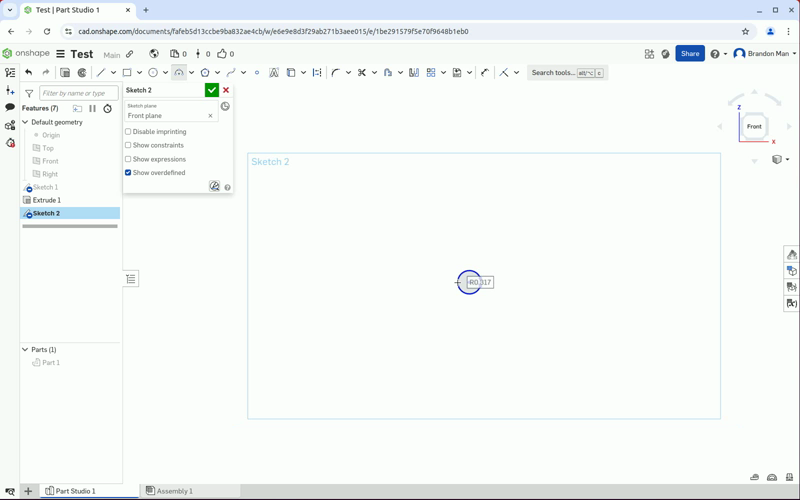
scroll(-6)
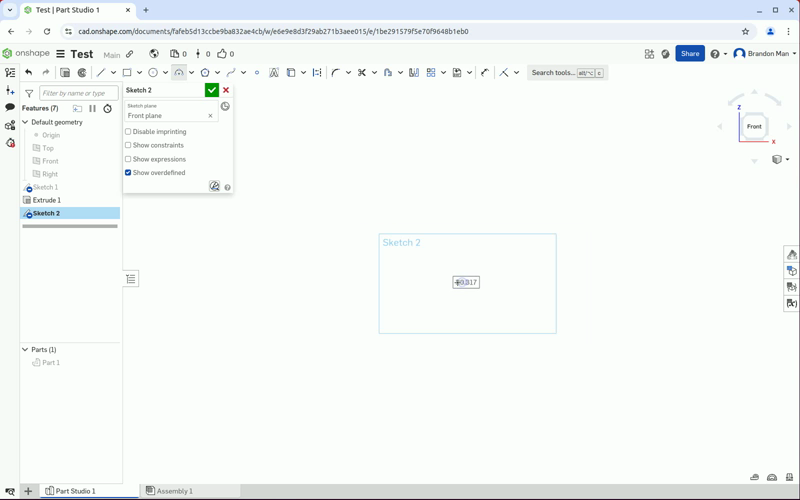
scroll(-6)
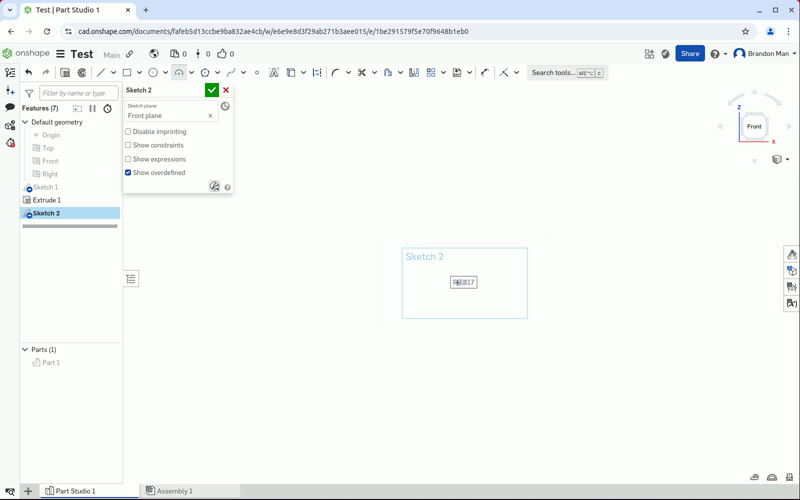
scroll(-6)
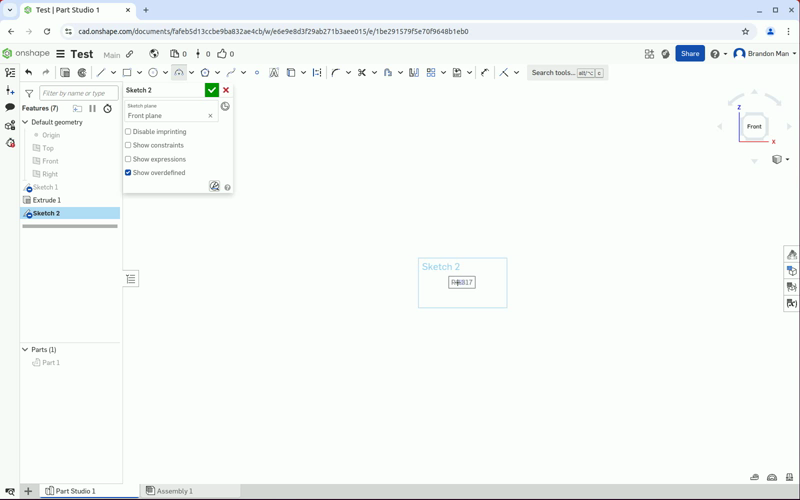
scroll(-6)
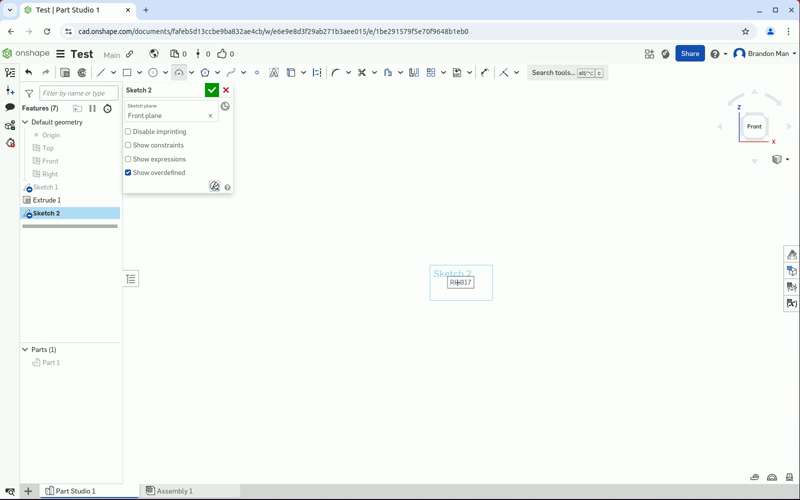
key_up(shift)
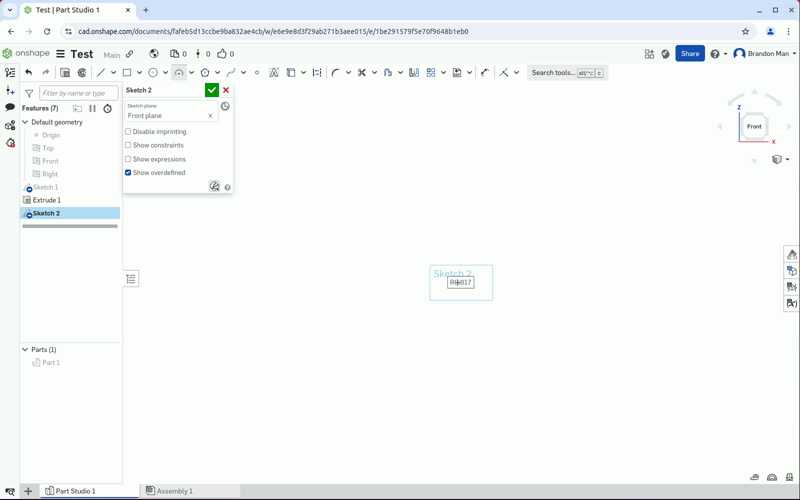
key(esc)
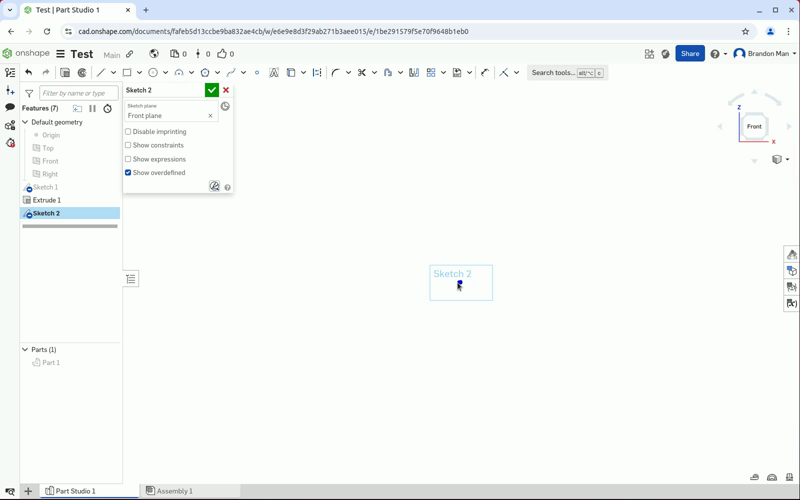
key(c)
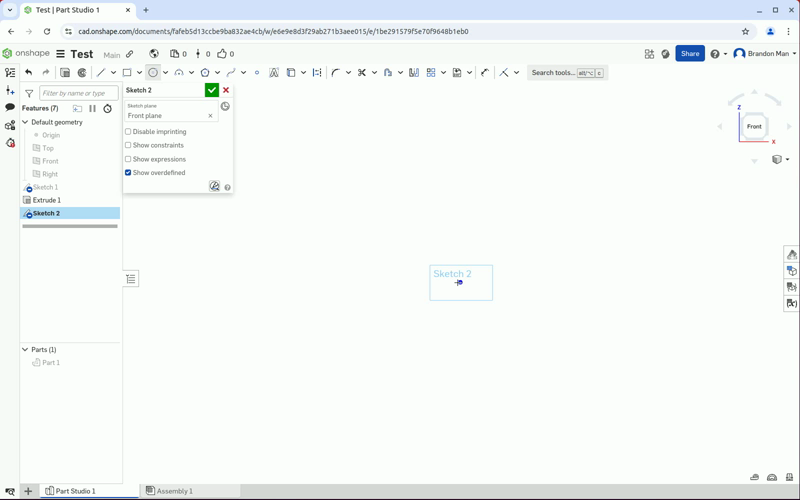
key_down(shift)
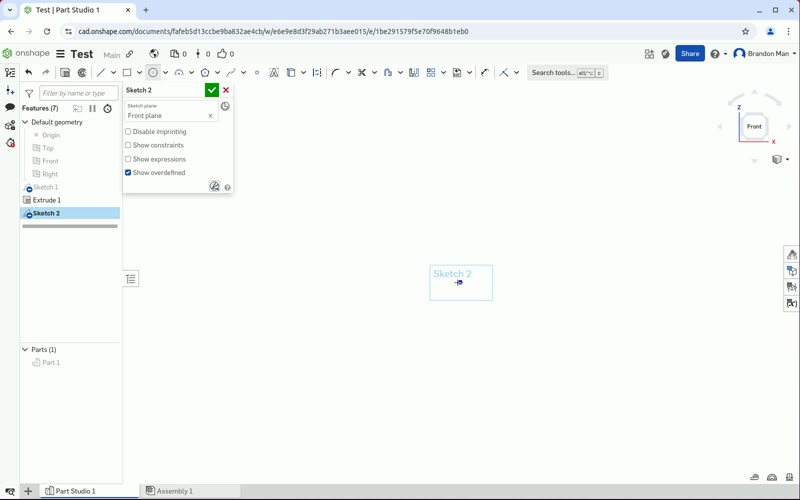
mouse_move(458, 282)
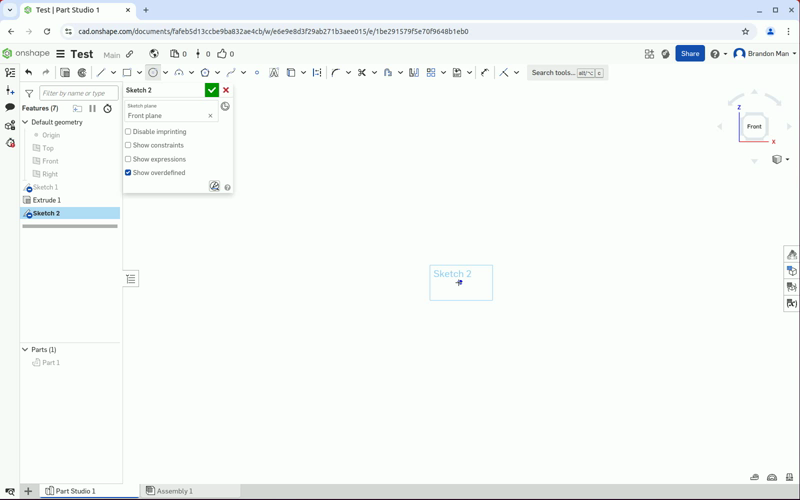
scroll(6)
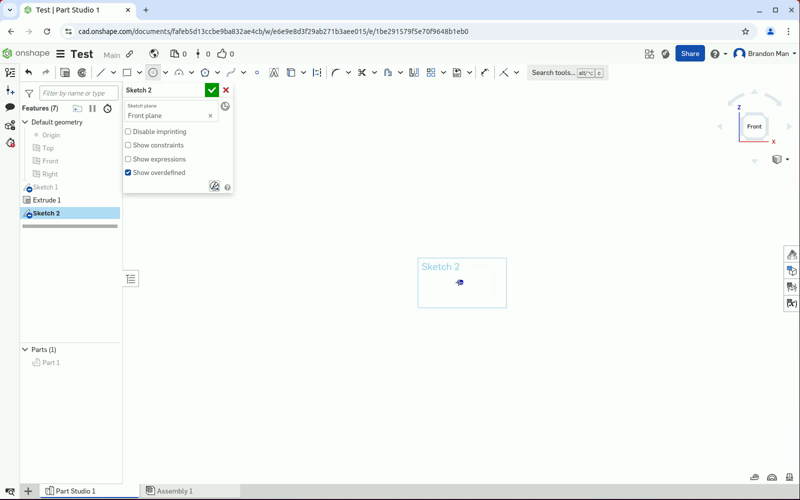
scroll(6)
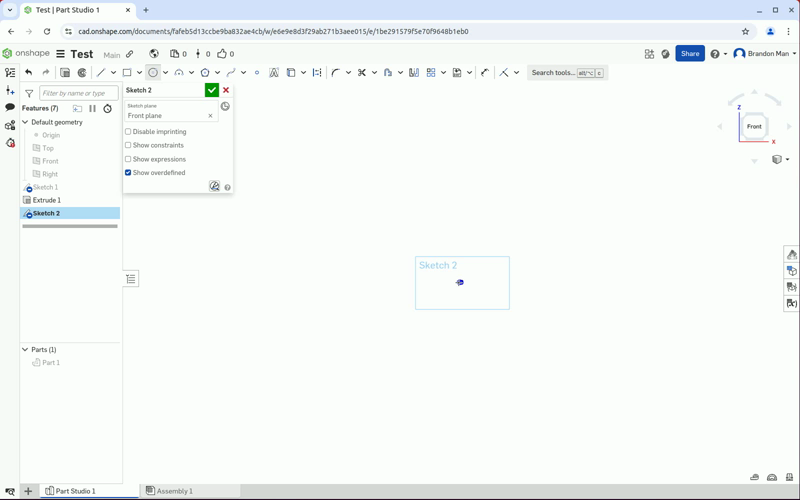
scroll(6)
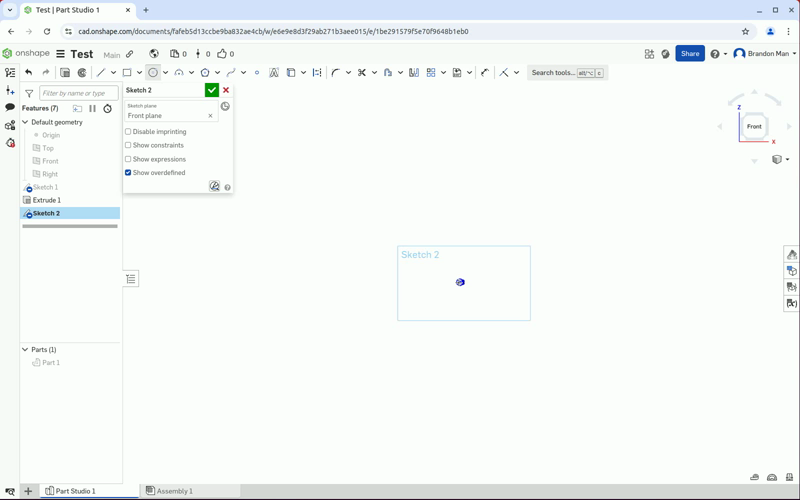
scroll(6)
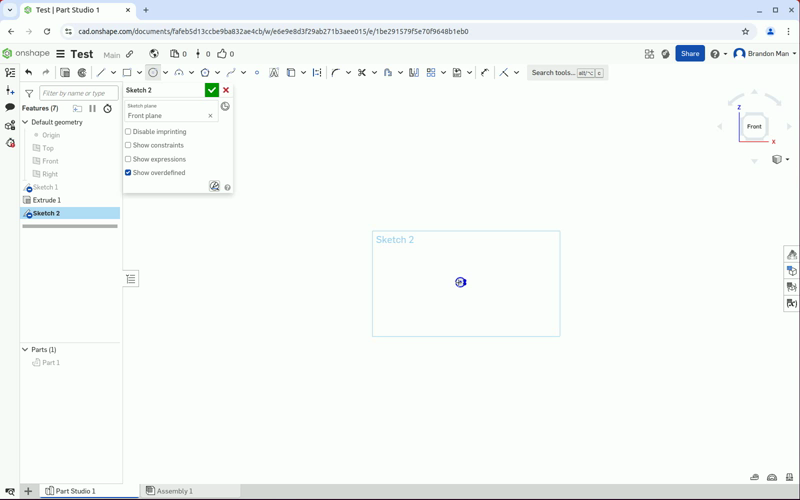
scroll(6)
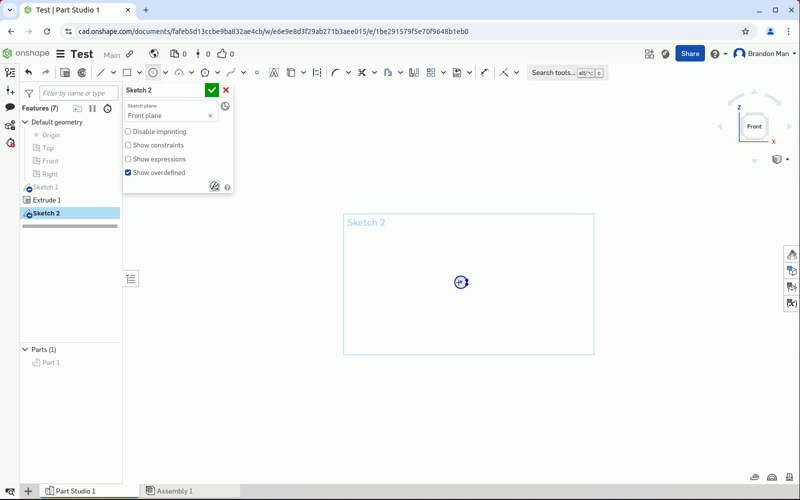
scroll(6)
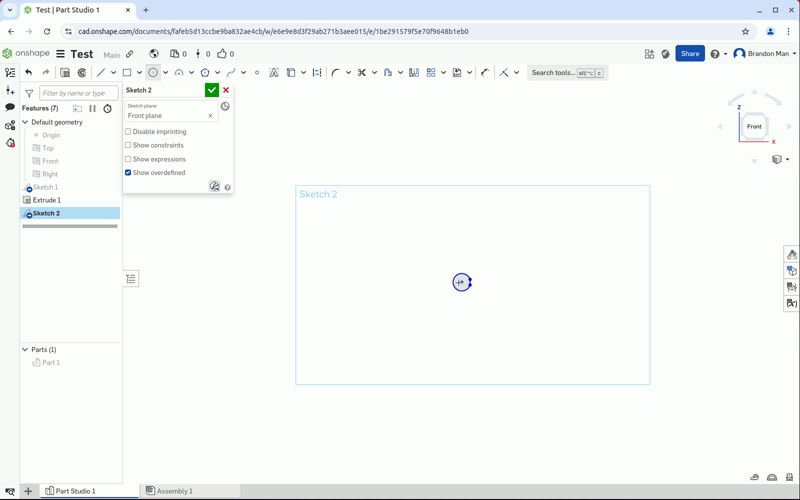
scroll(6)
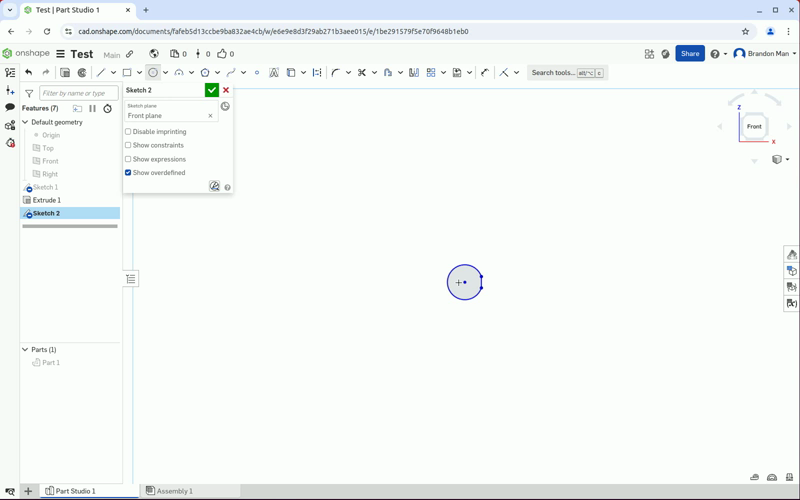
click(458, 282)
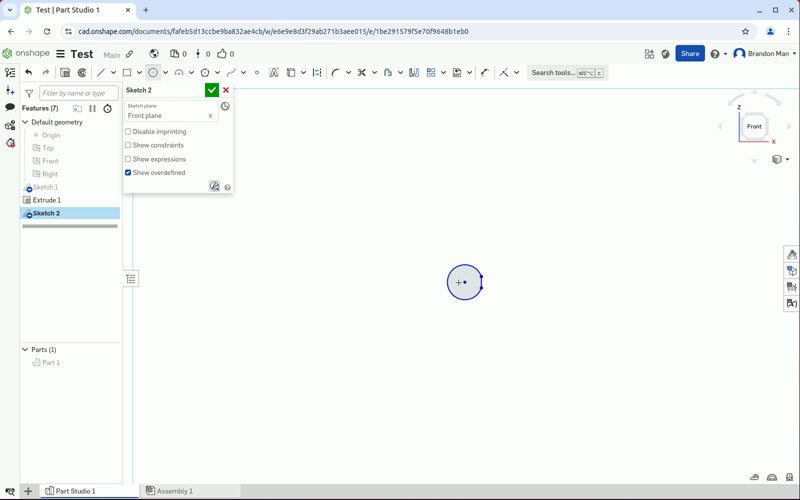
scroll(-6)
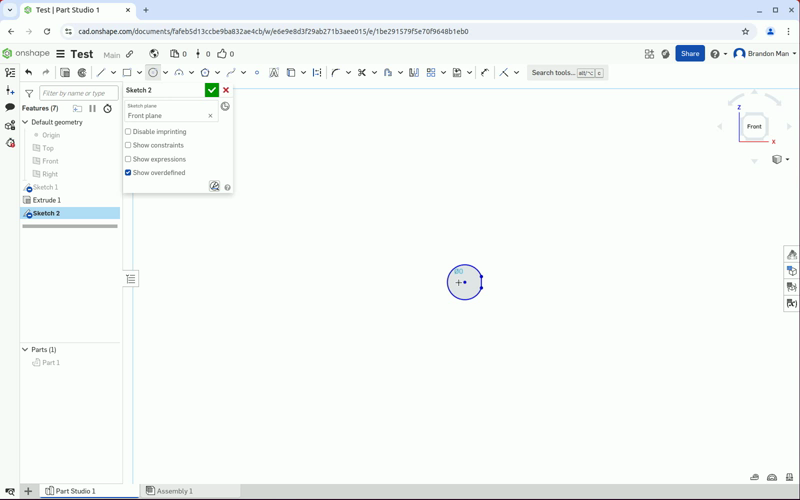
scroll(-6)
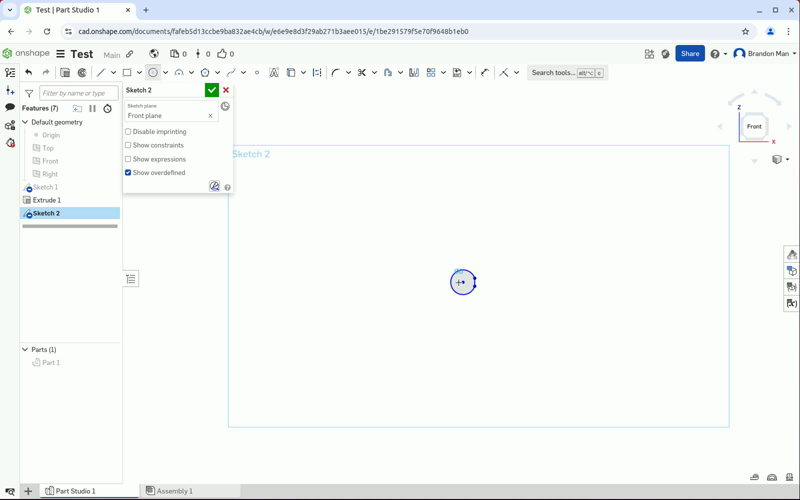
scroll(-6)
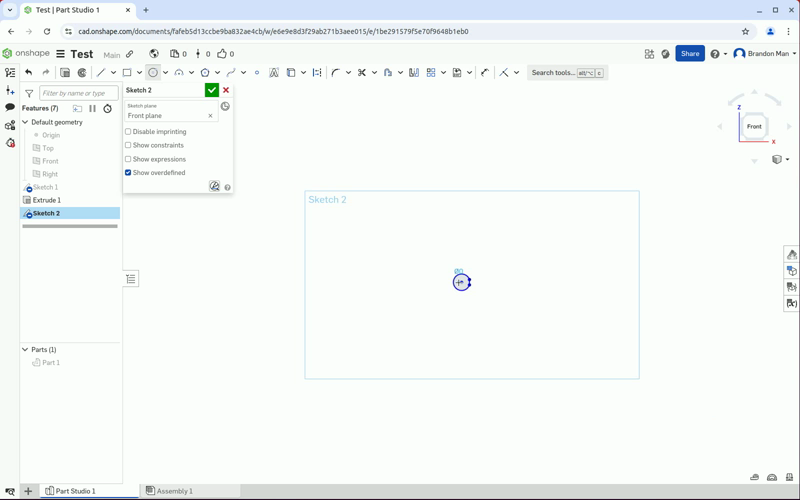
scroll(-6)
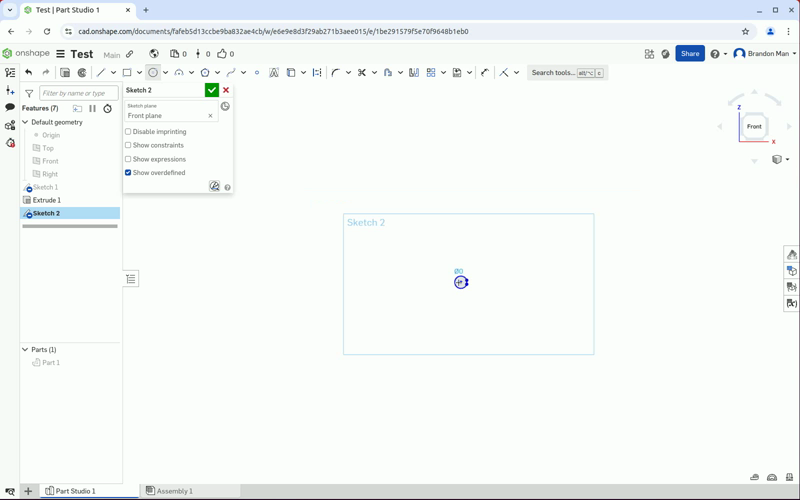
scroll(-6)
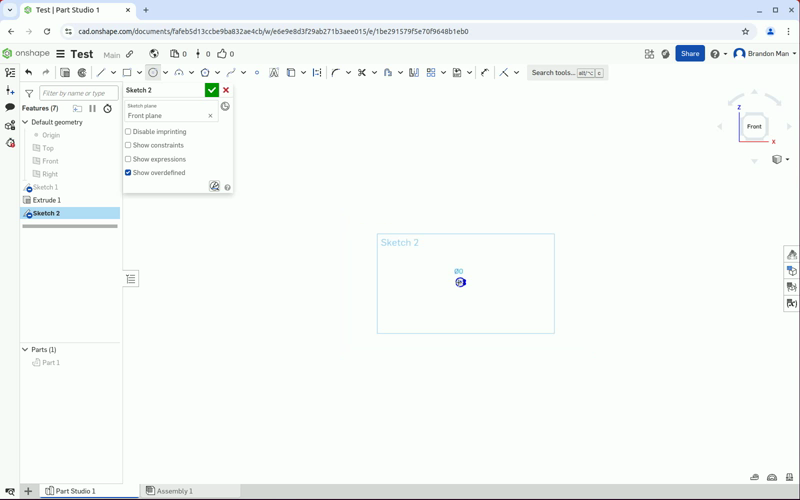
scroll(-6)
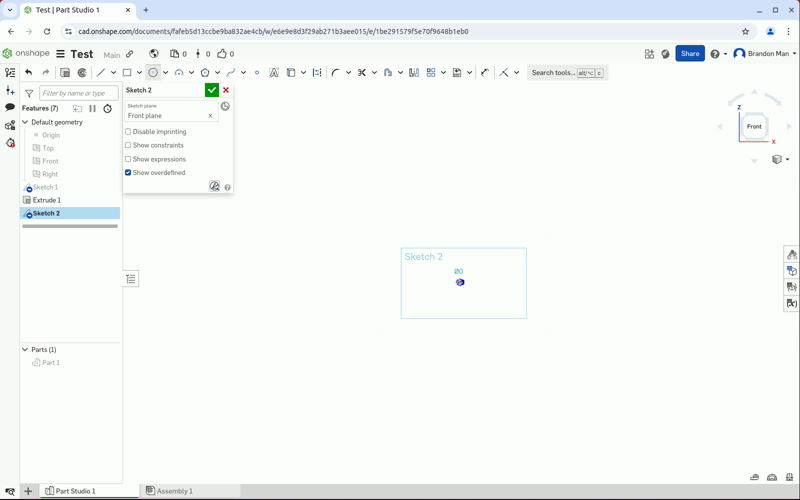
scroll(-6)
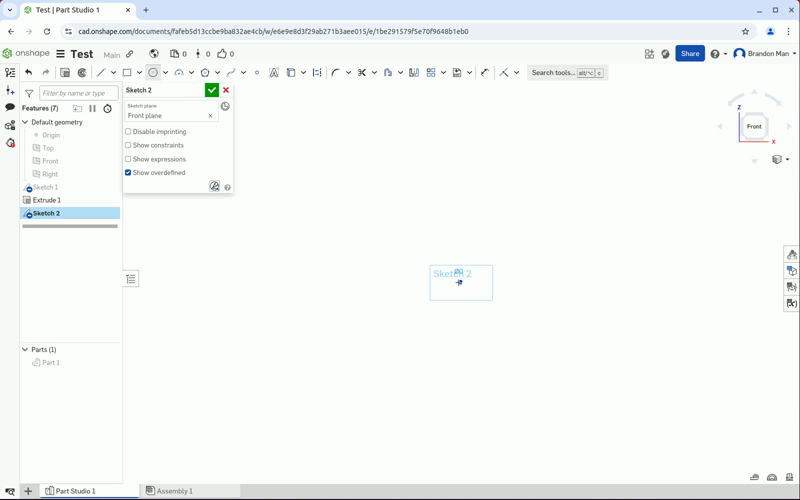
key_up(shift)
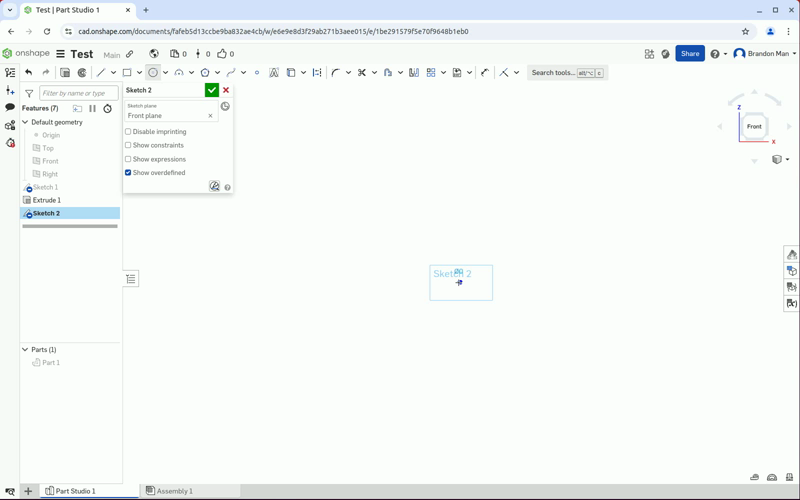
mouse_move(460, 282)
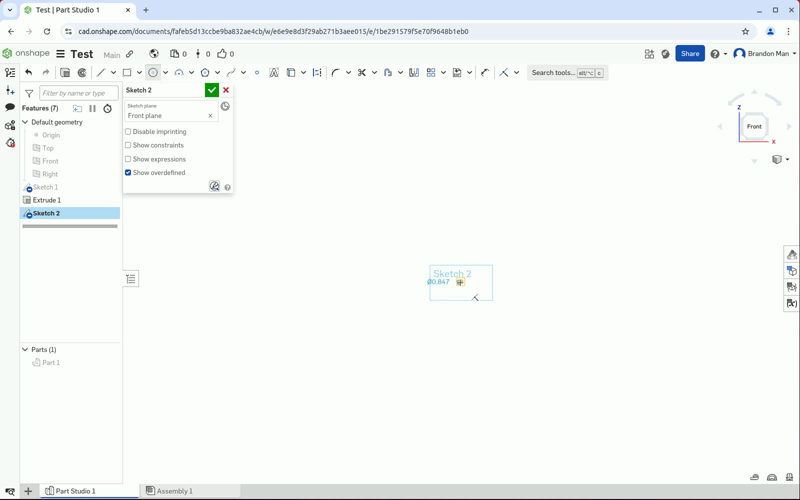
scroll(6)
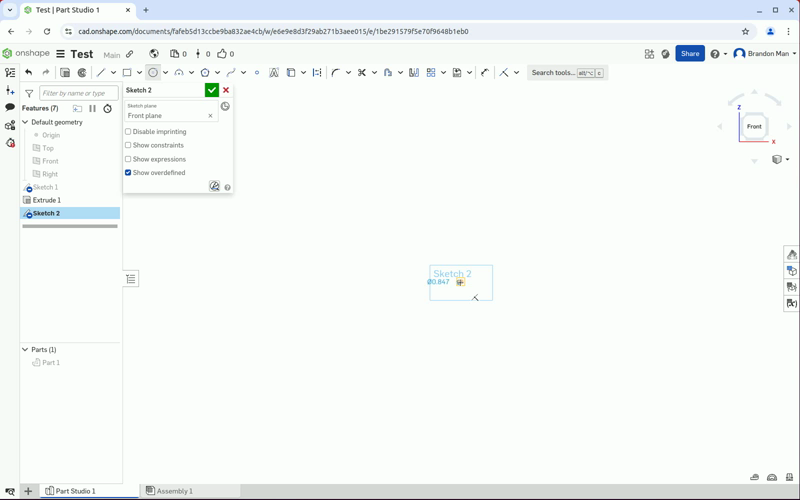
scroll(6)
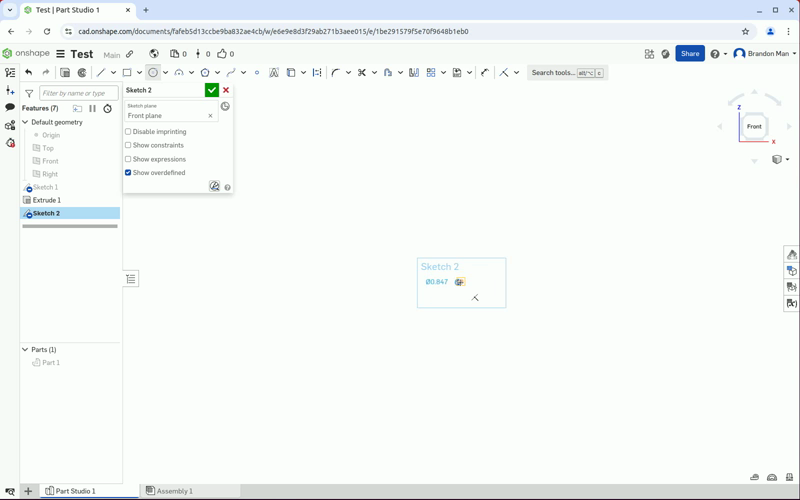
scroll(6)
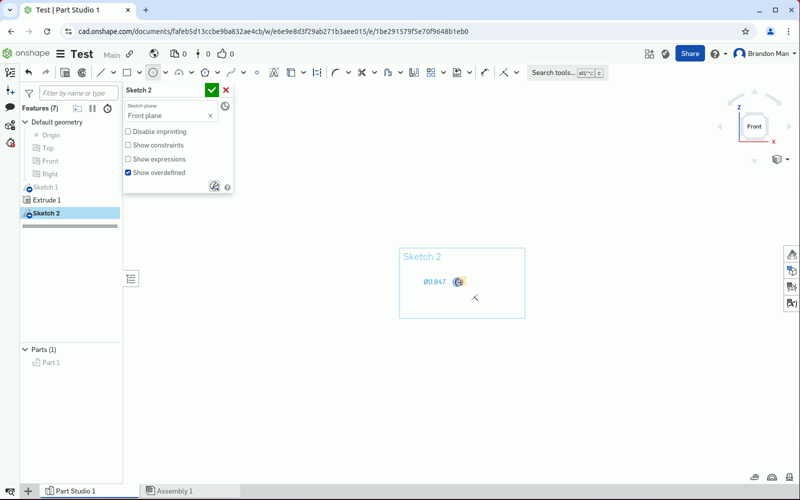
scroll(6)
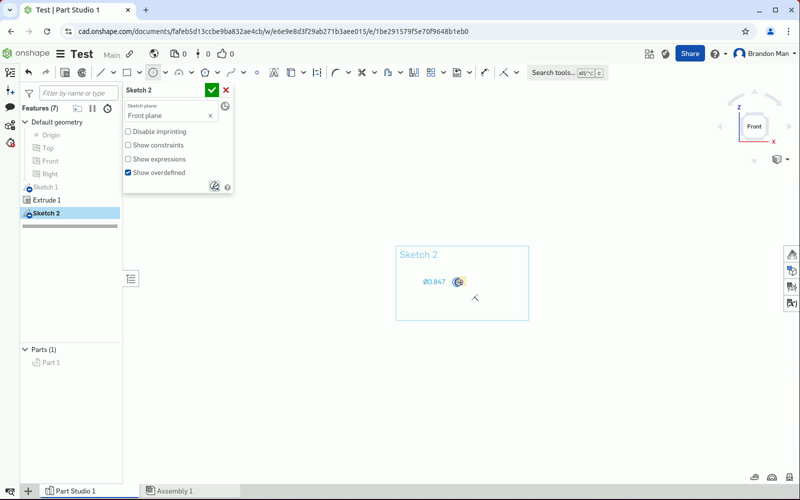
scroll(6)
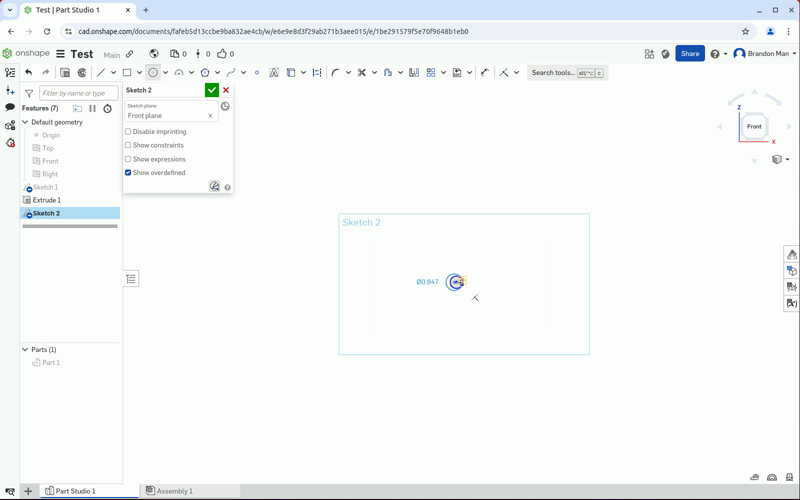
scroll(6)
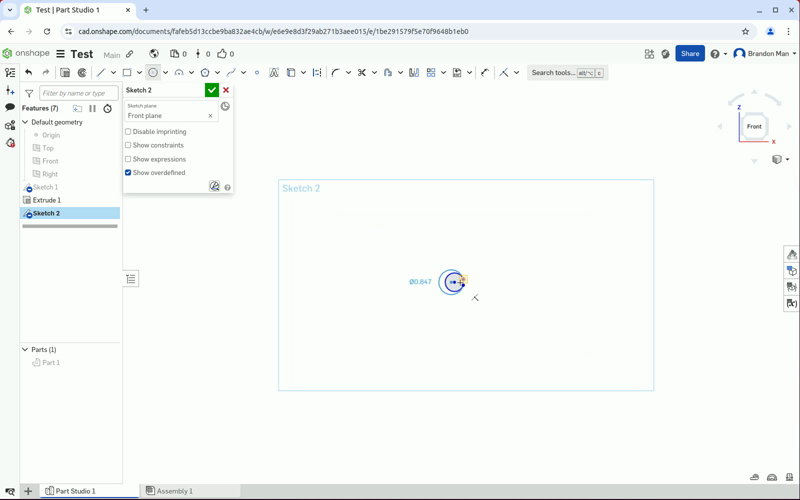
scroll(6)
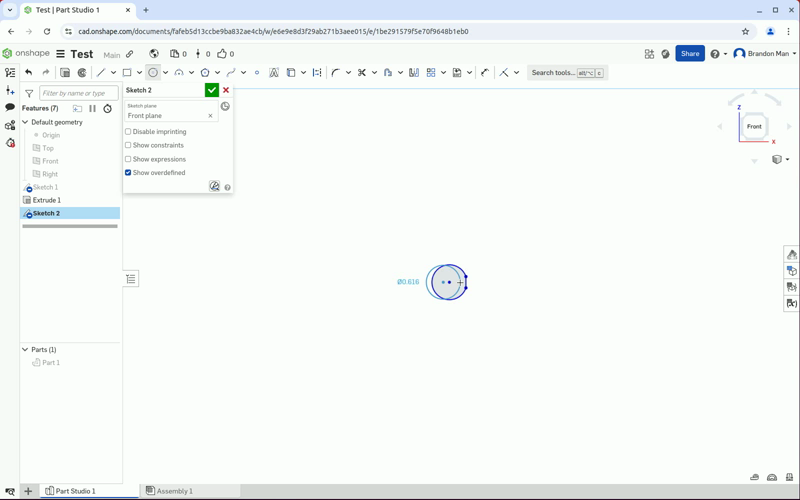
click(460, 282)
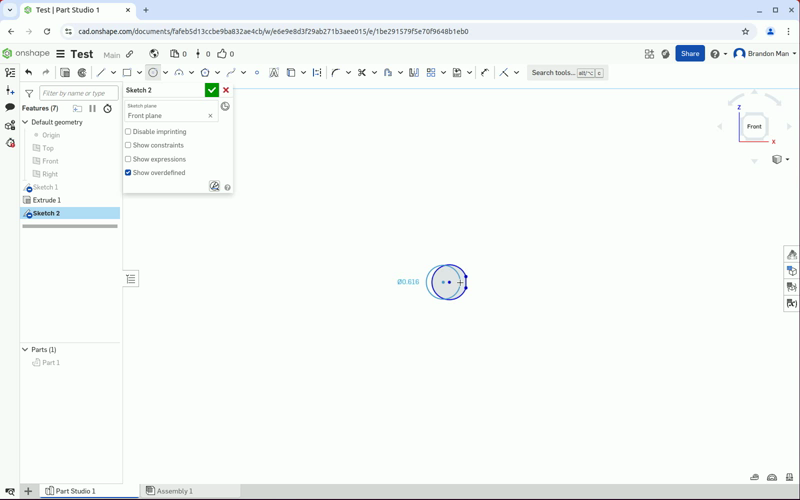
scroll(-6)
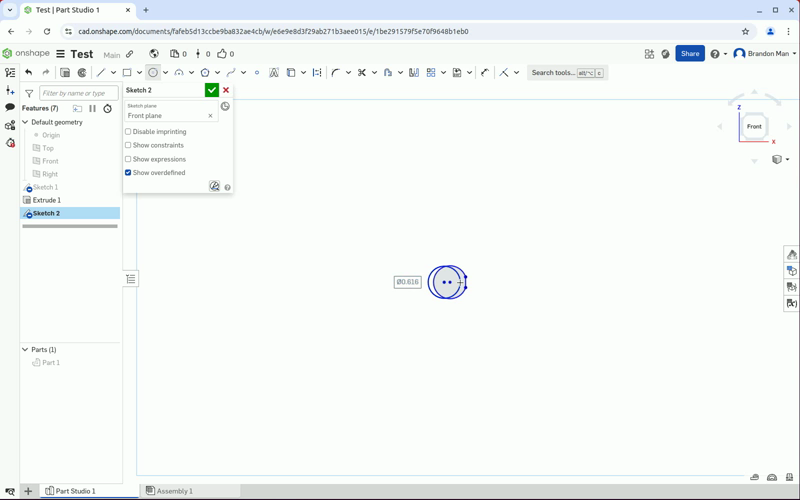
scroll(-6)
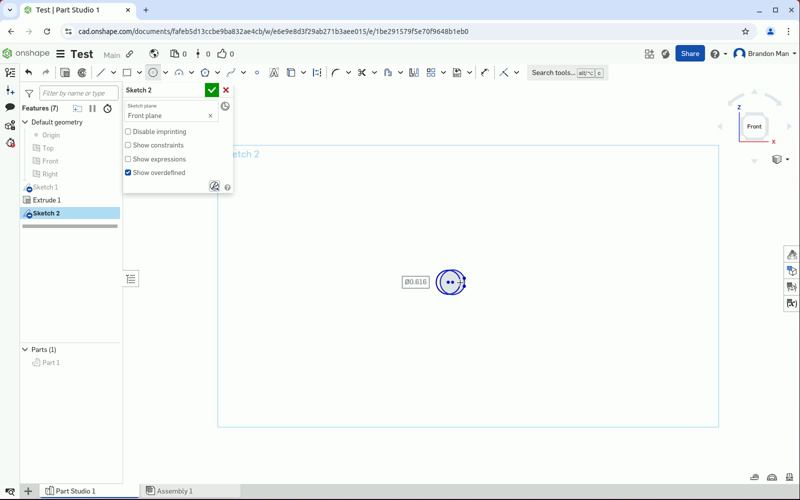
scroll(-6)
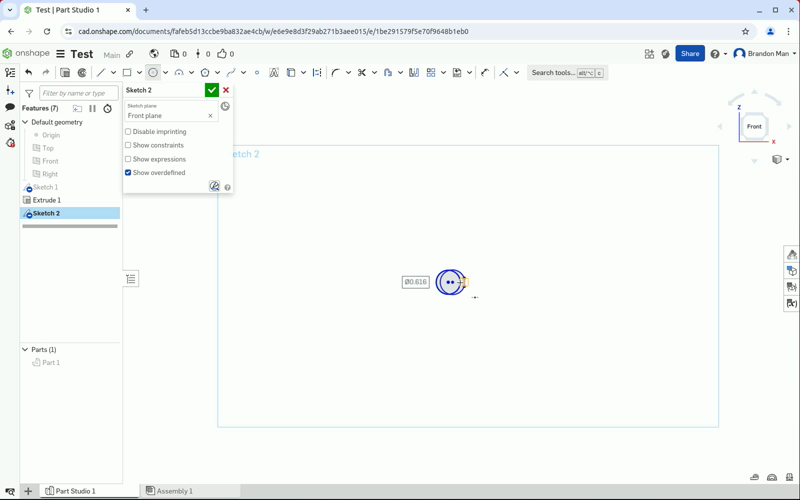
scroll(-6)
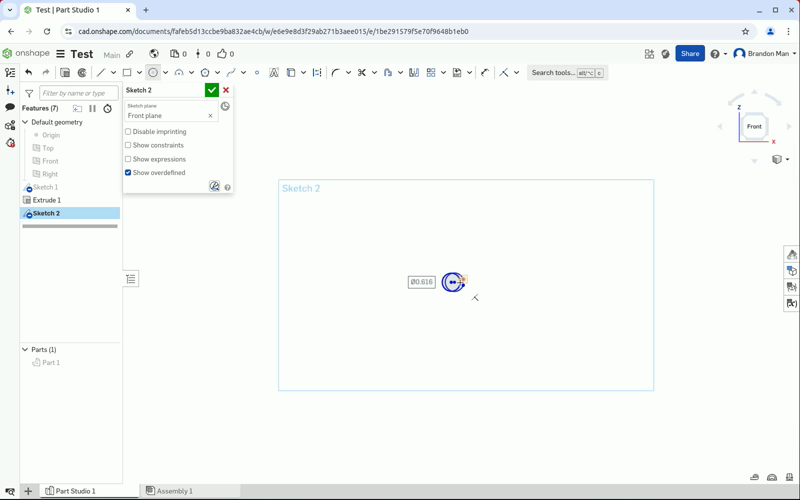
scroll(-6)
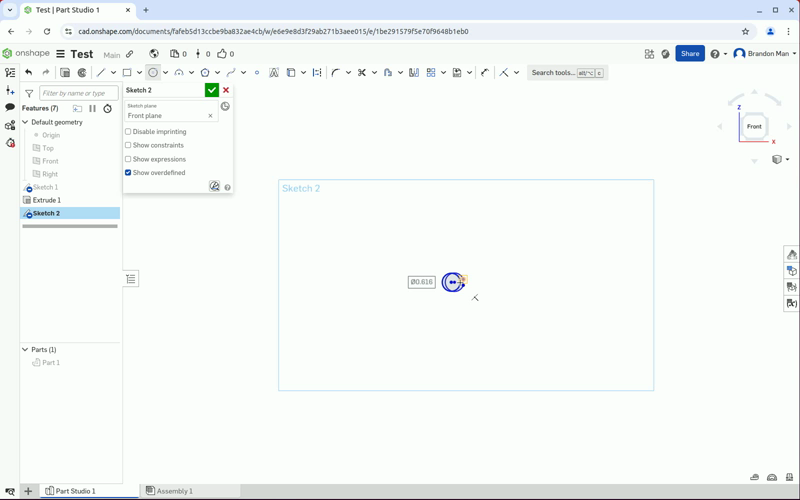
scroll(-6)
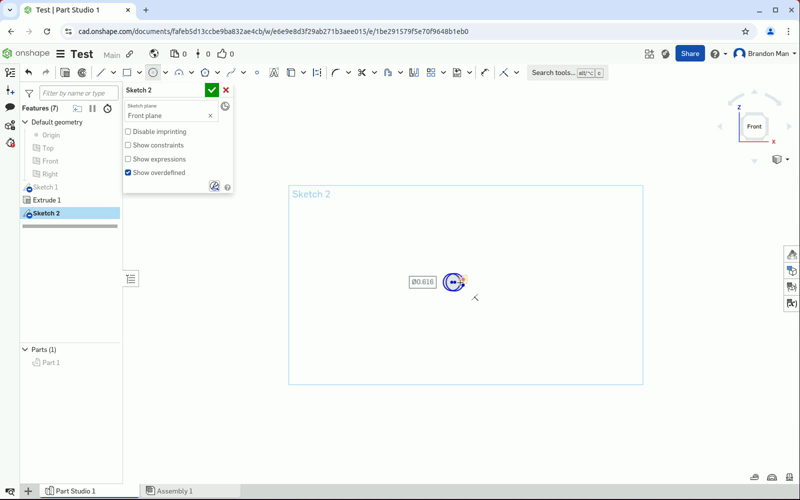
scroll(-6)
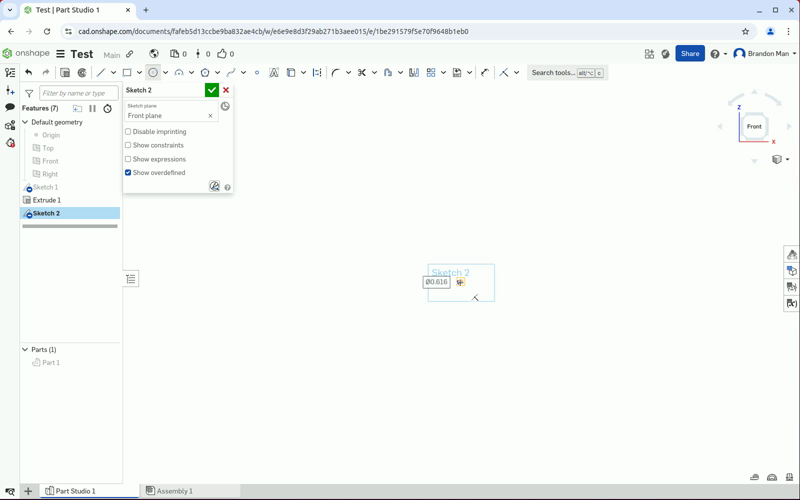
key(esc)
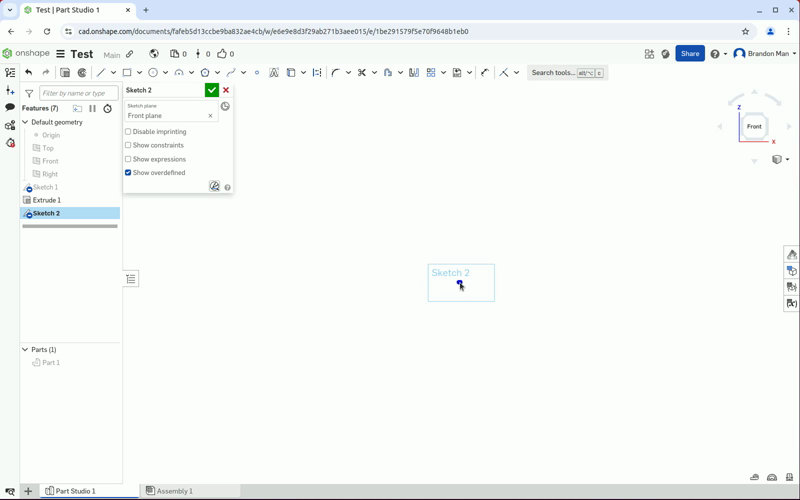
mouse_move(460, 282)
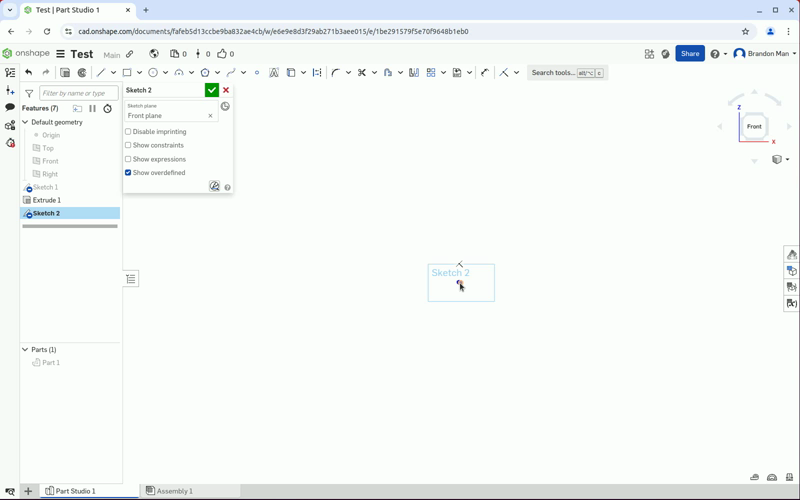
scroll(6)
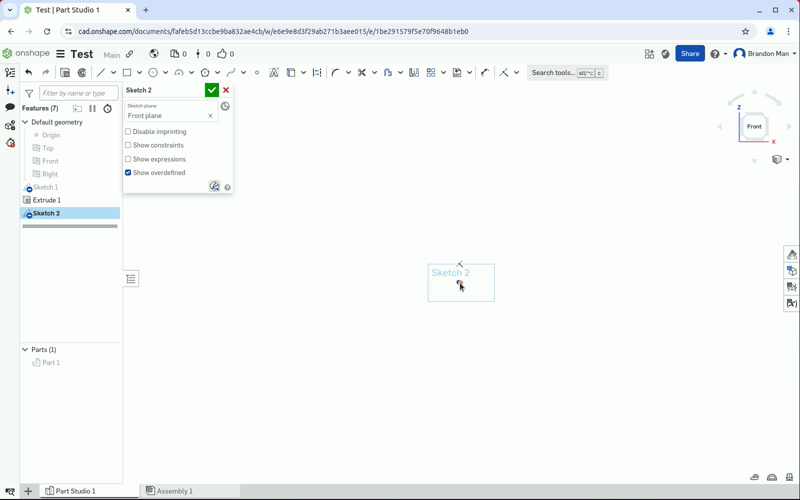
scroll(6)
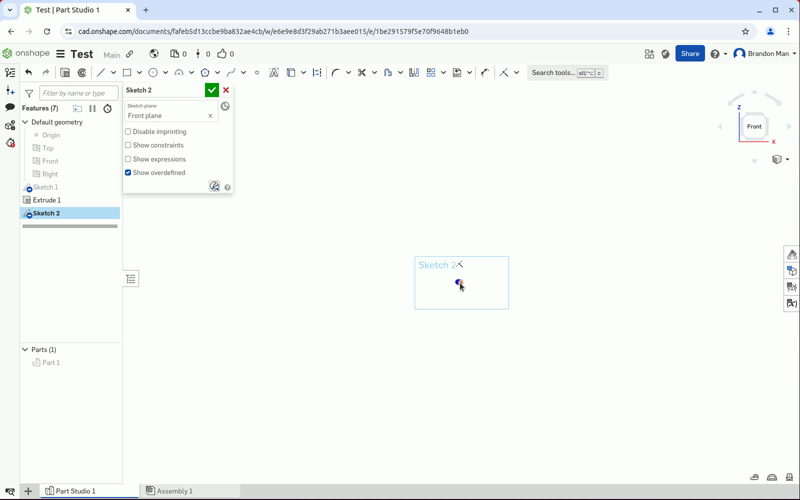
scroll(6)
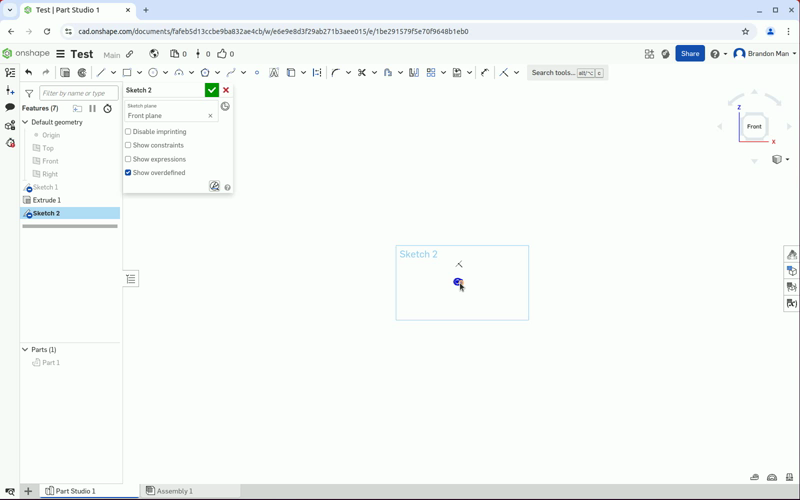
scroll(6)
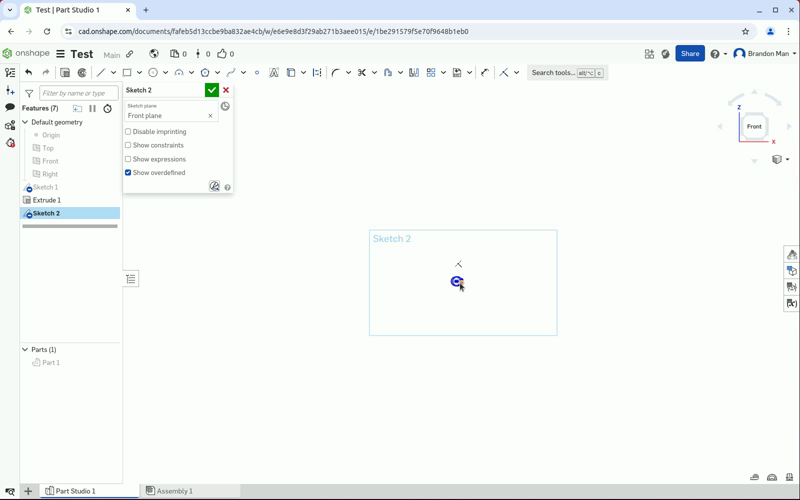
scroll(6)
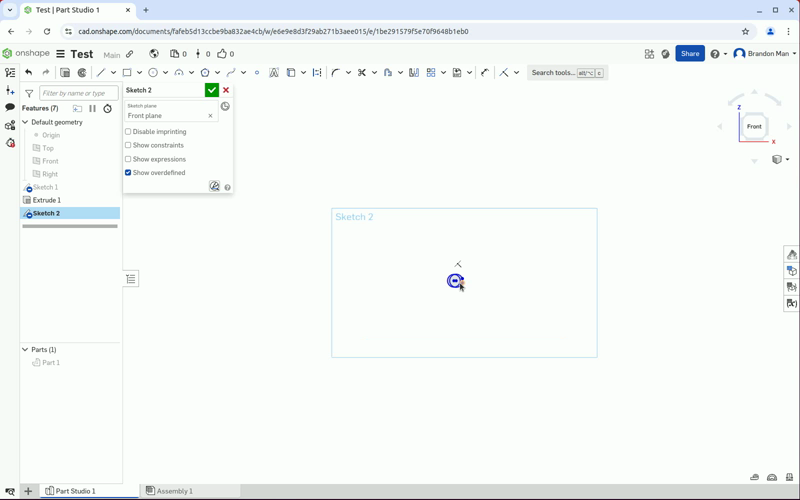
scroll(6)
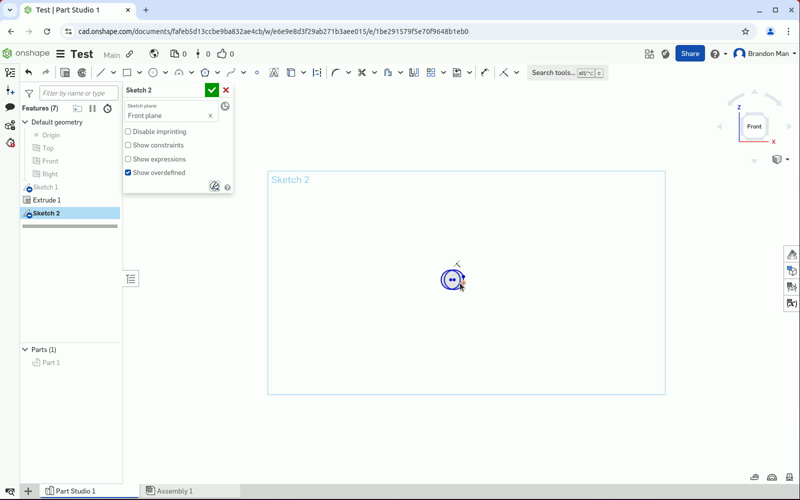
scroll(6)
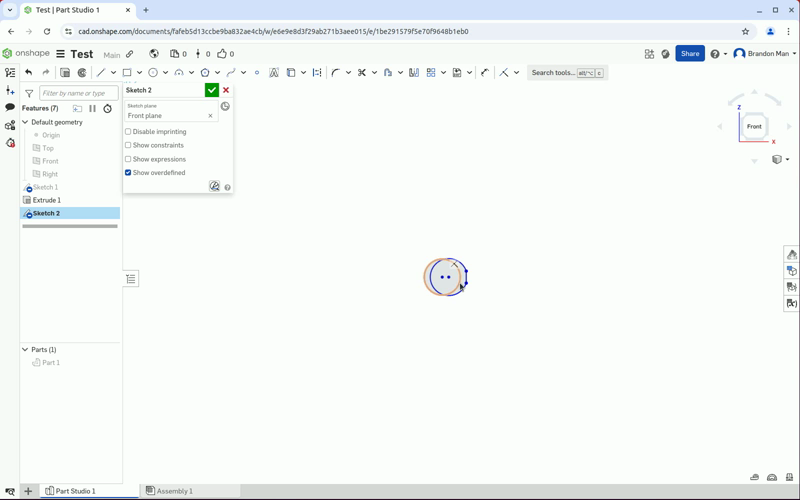
click(460, 282)
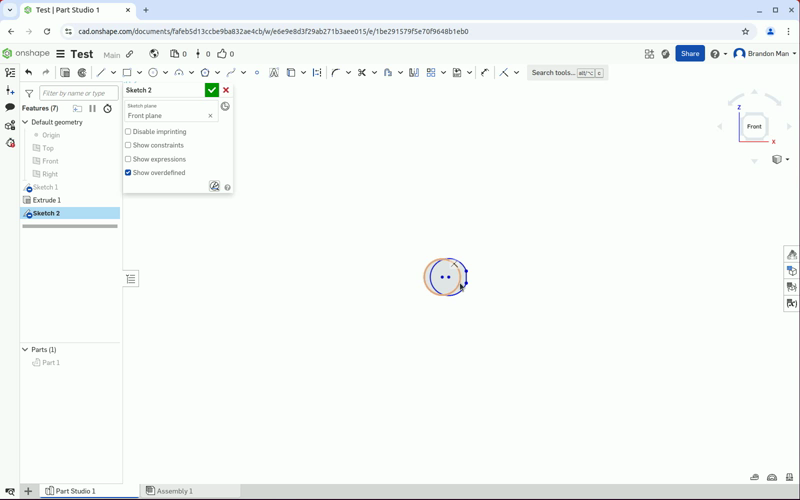
scroll(-6)
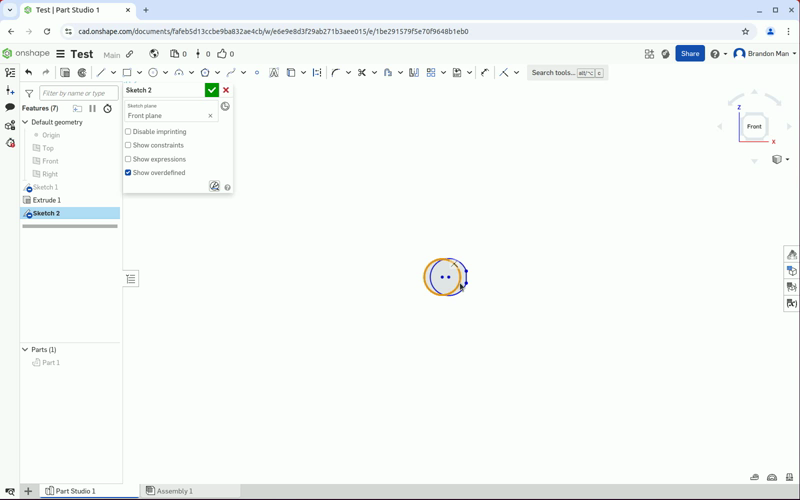
scroll(-6)
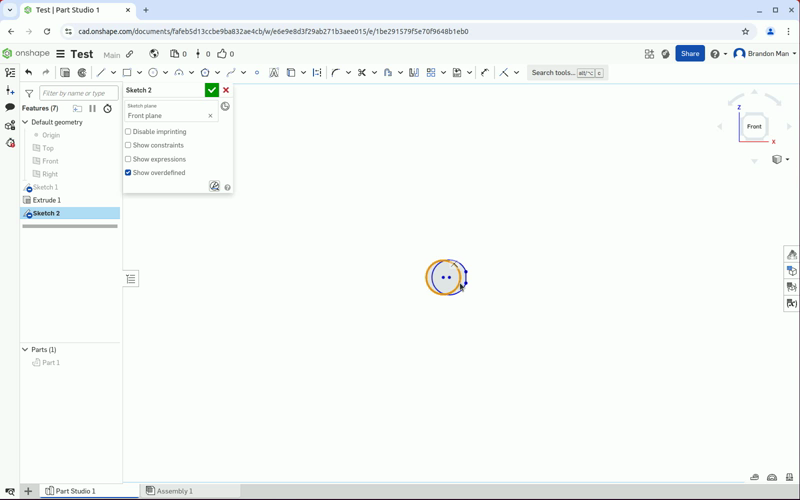
scroll(-6)
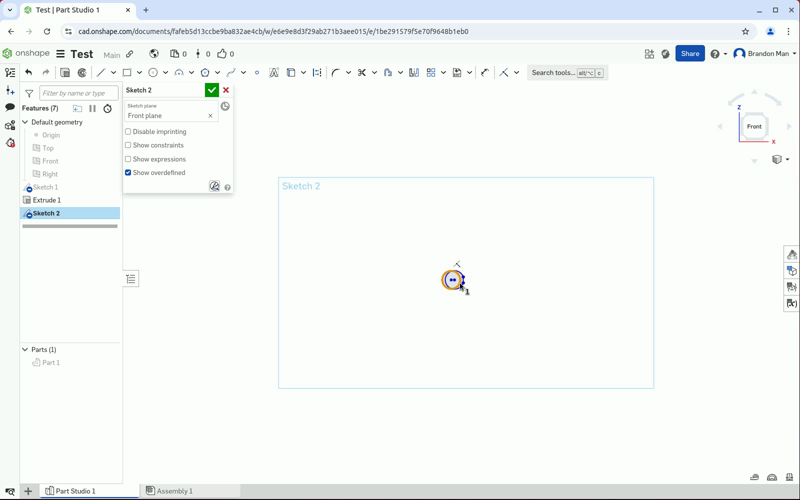
scroll(-6)
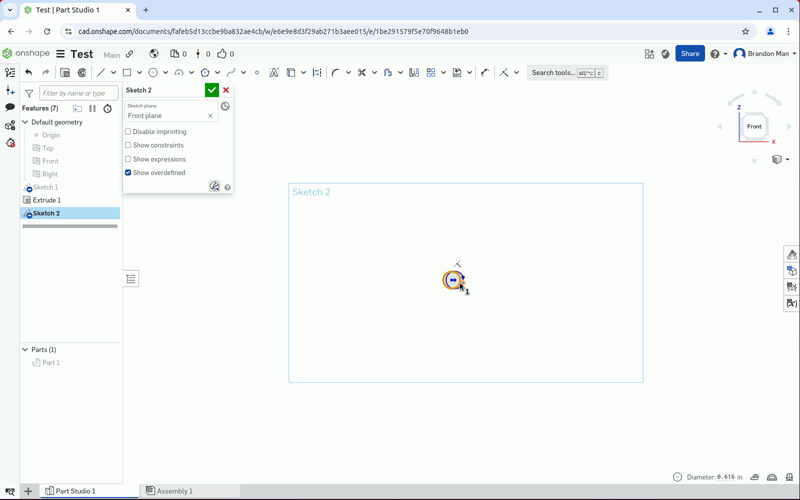
scroll(-6)
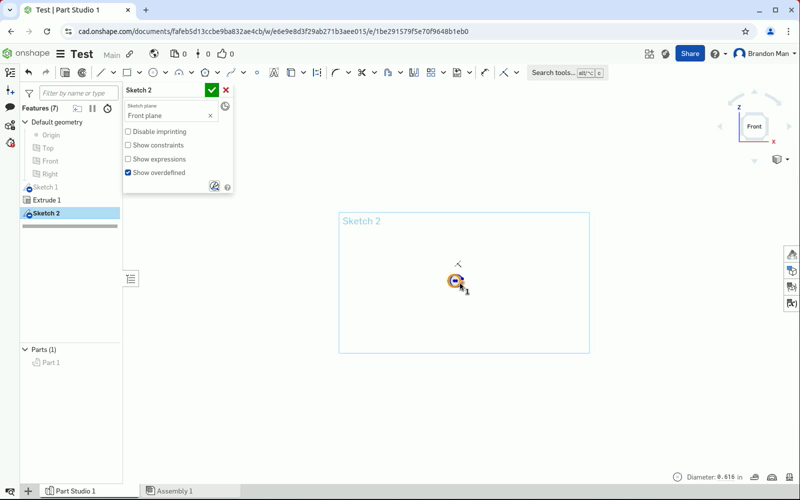
scroll(-6)
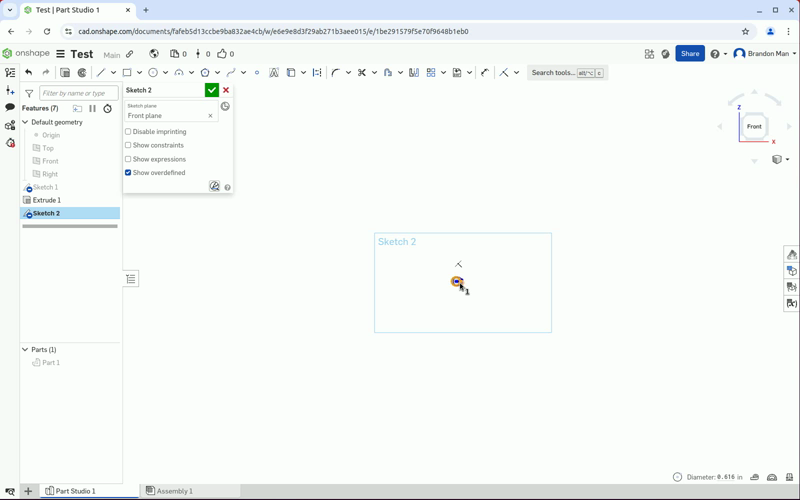
scroll(-6)
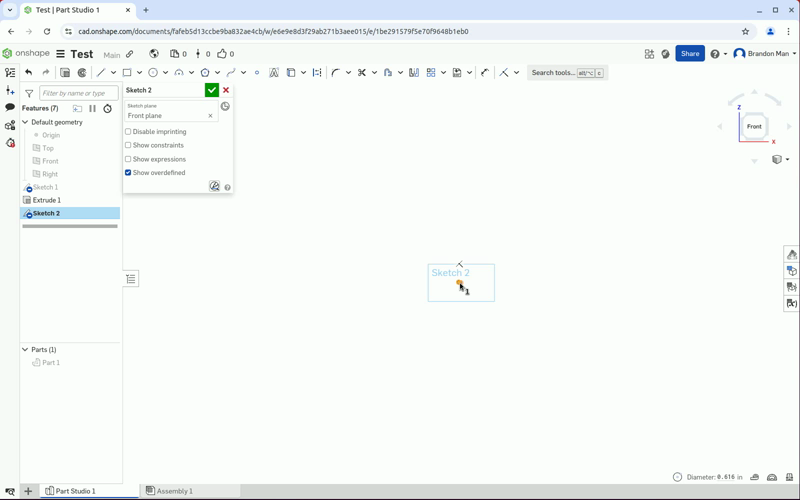
mouse_move(73, 352)
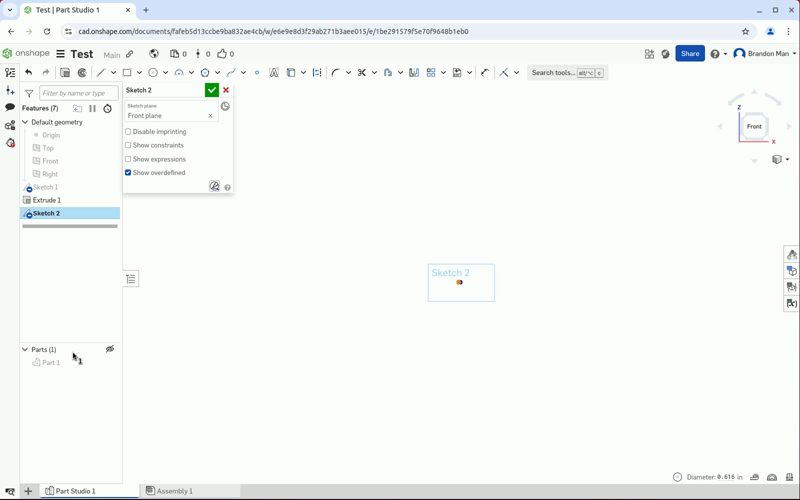
key(shift+y)
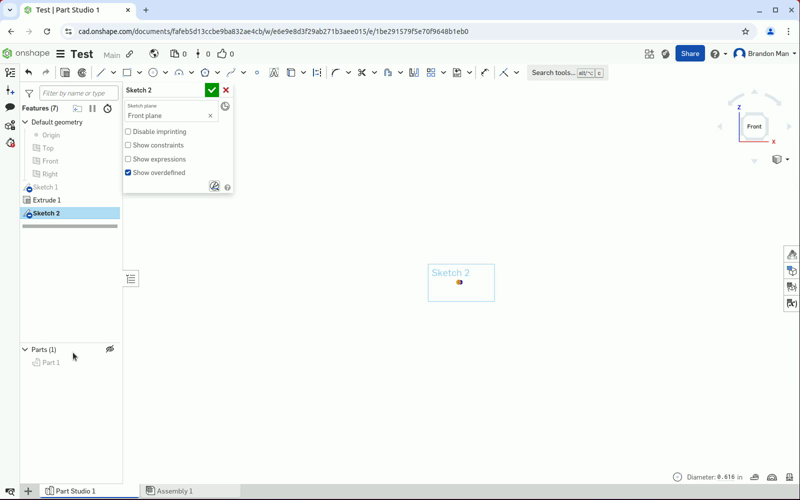
key(shift+e)
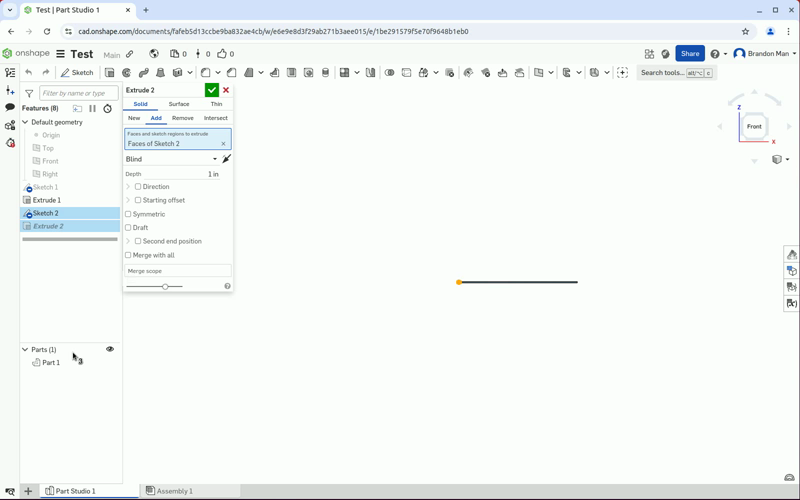
mouse_move(143, 106)
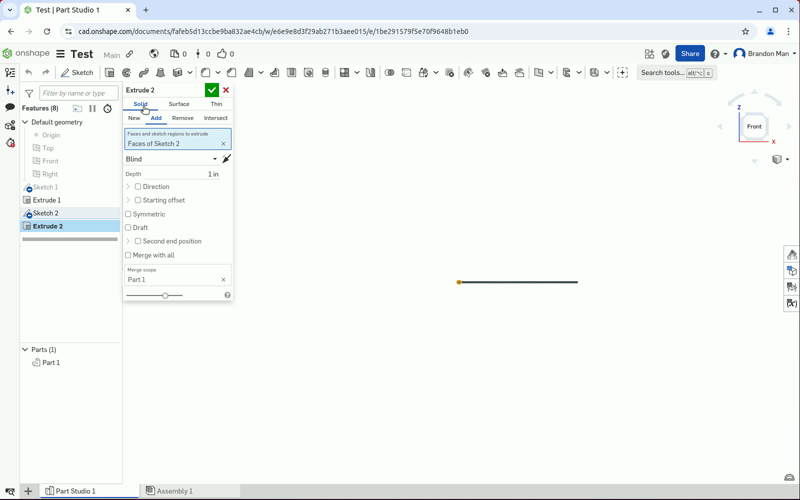
click(143, 106)
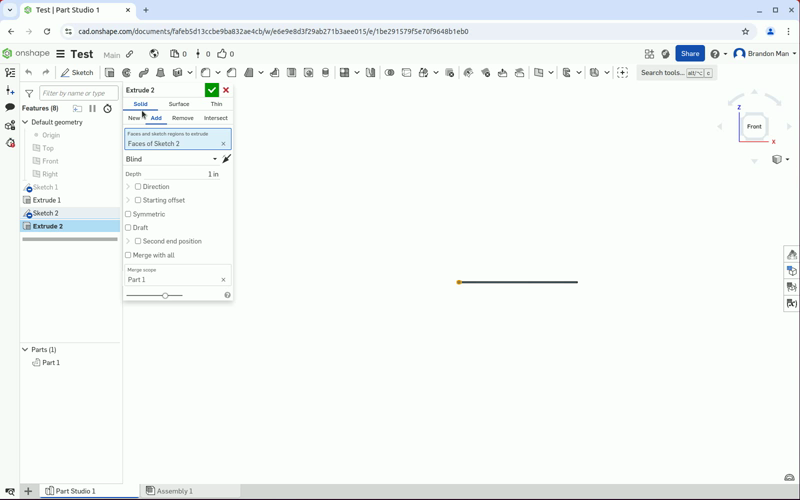
mouse_move(137, 120)
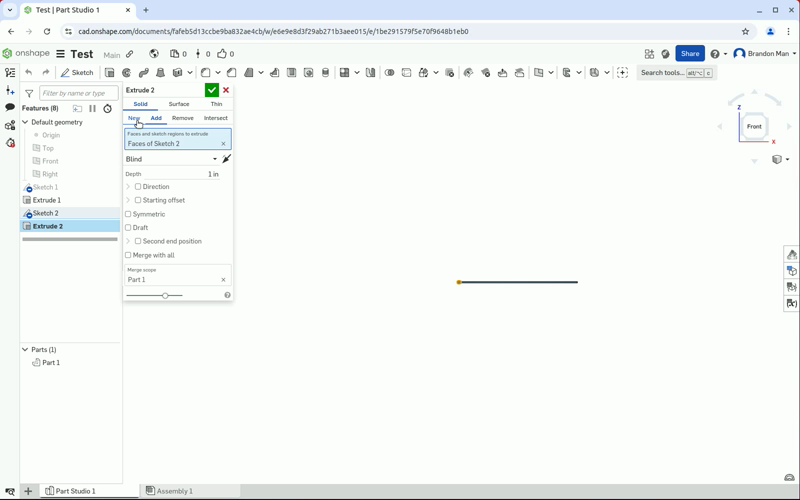
click(137, 120)
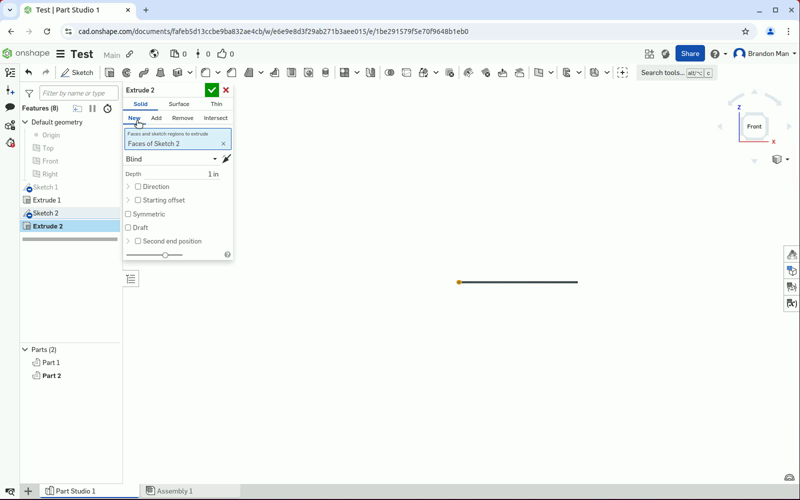
key(tab, 4)
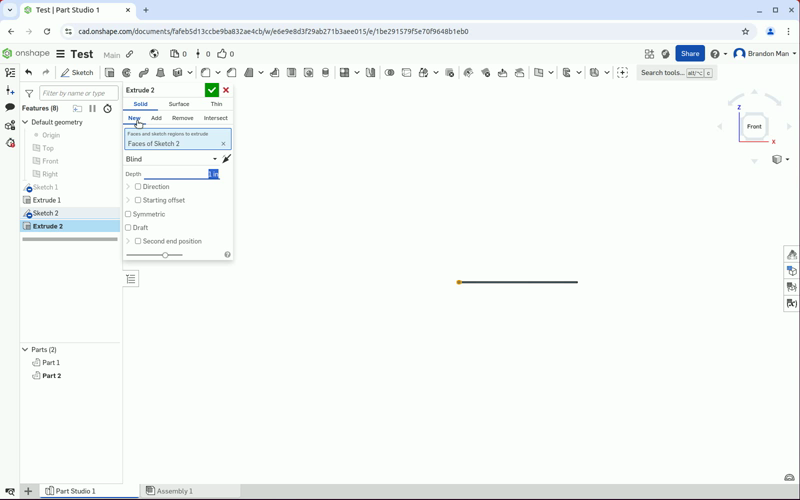
text(0.241)
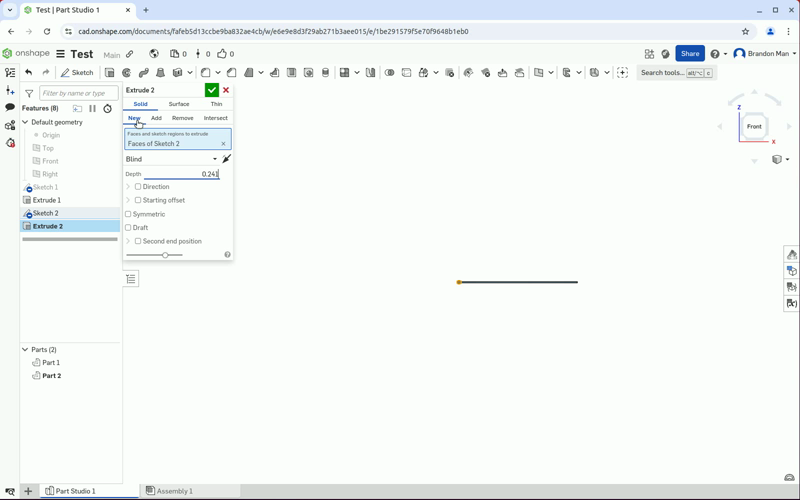
key(enter)
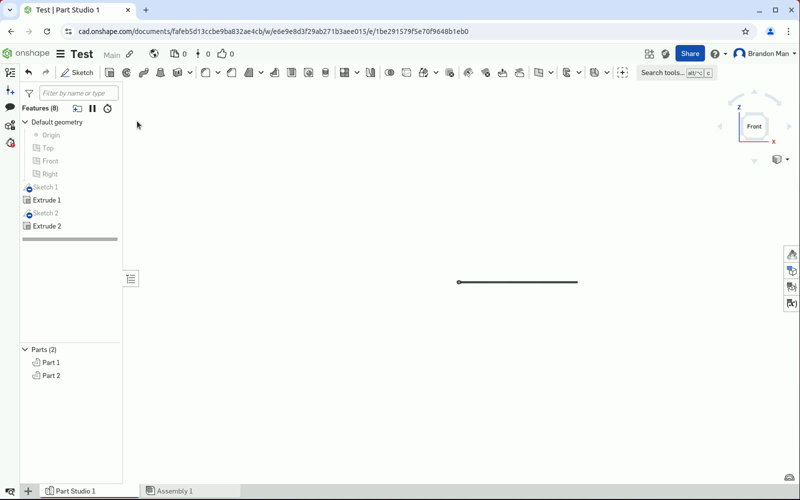
key(shift+h)
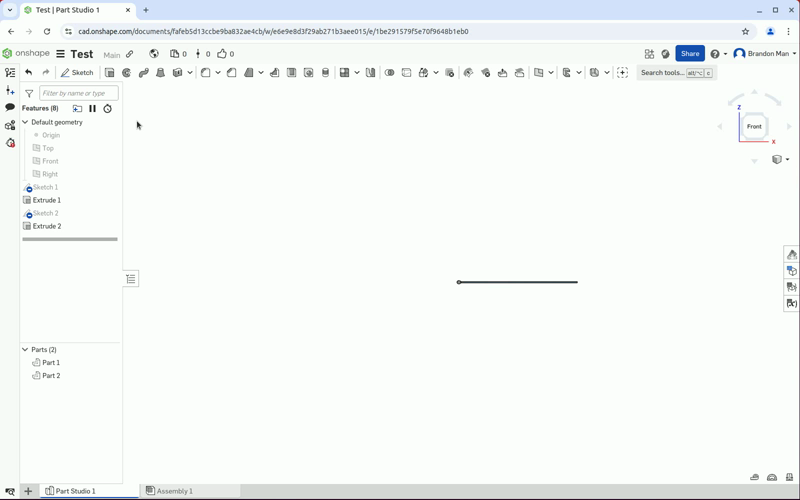
key(shift+h)
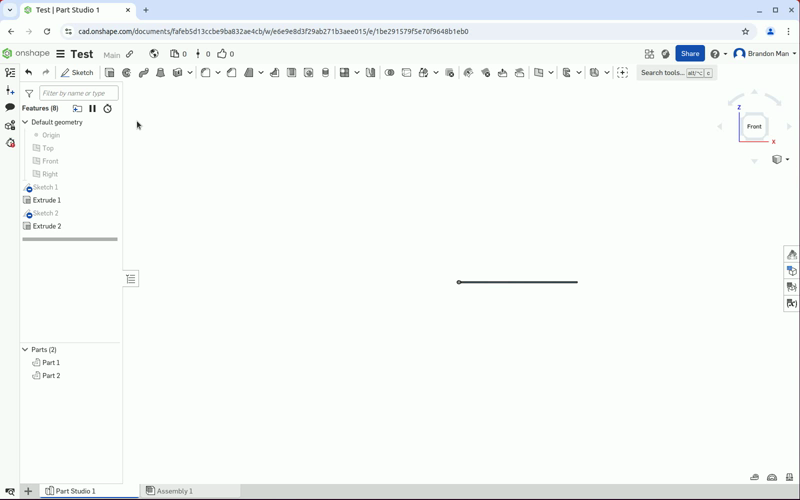
mouse_move(73, 189)
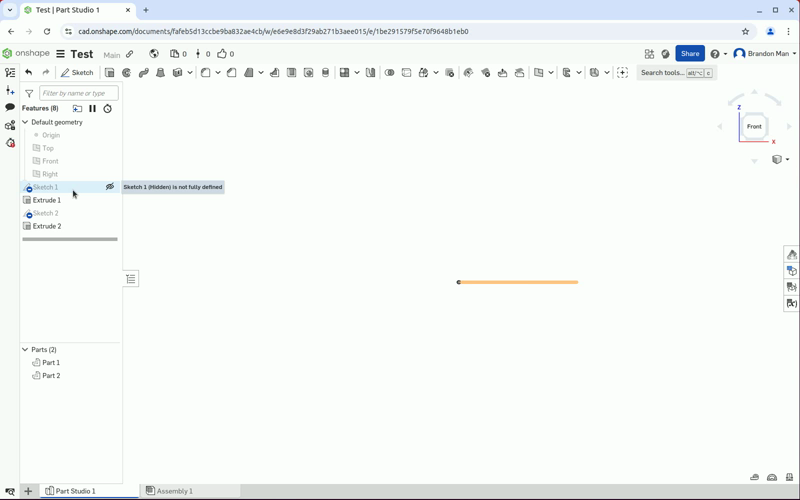
click(73, 189)
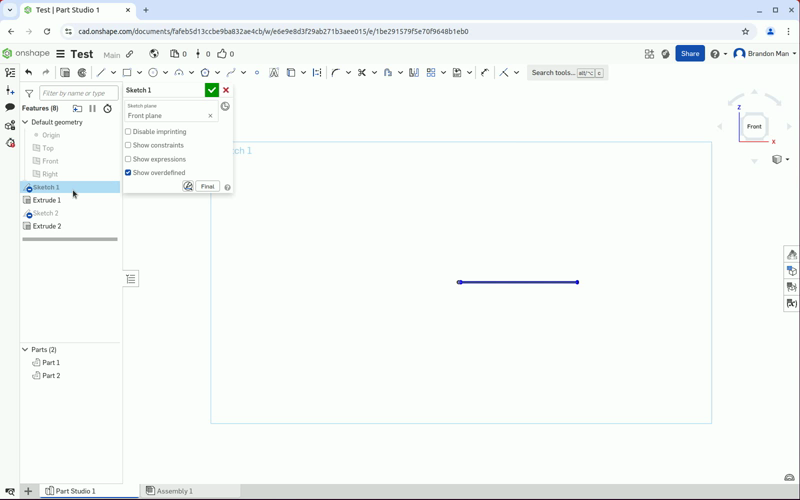
mouse_move(229, 92)
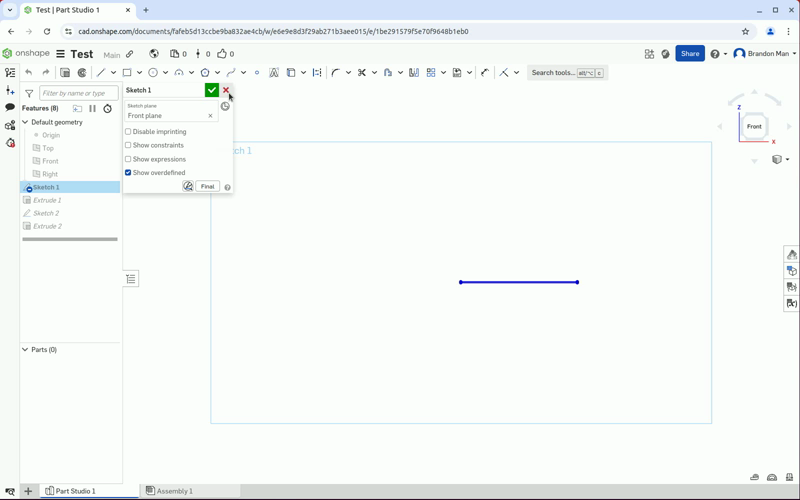
click(229, 92)
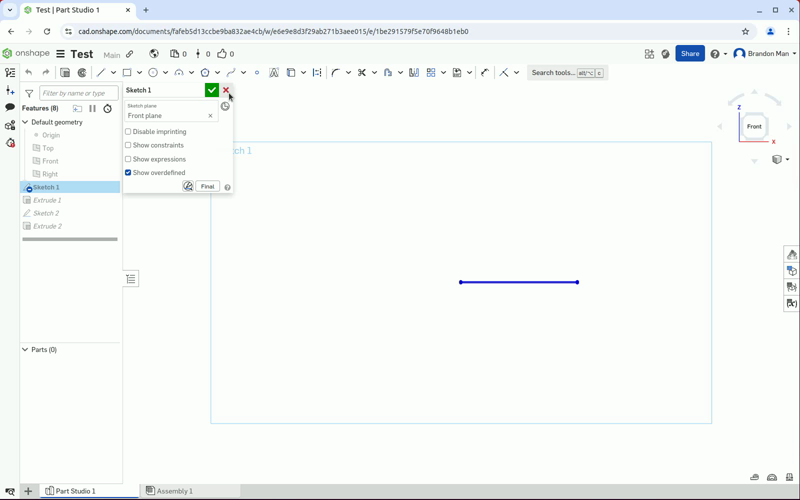
key(shift+s)
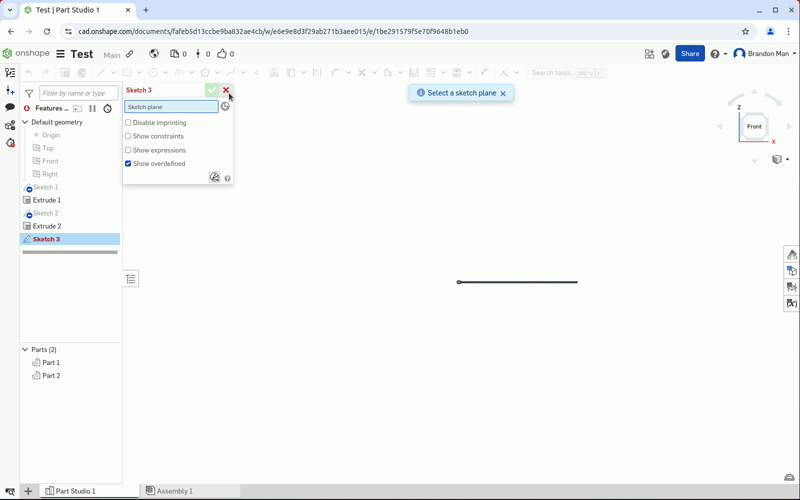
mouse_move(73, 163)
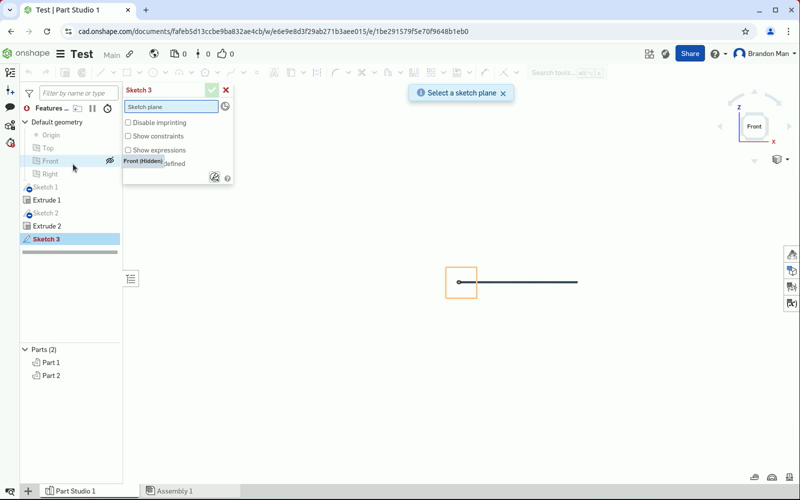
click(73, 163)
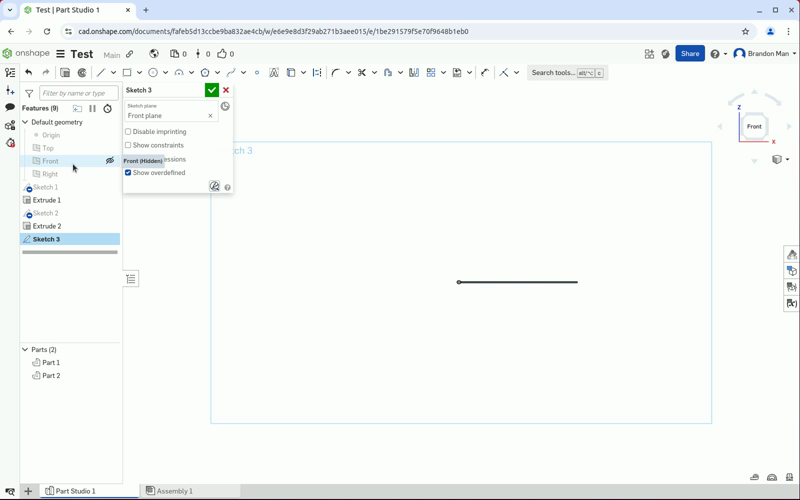
mouse_move(73, 352)
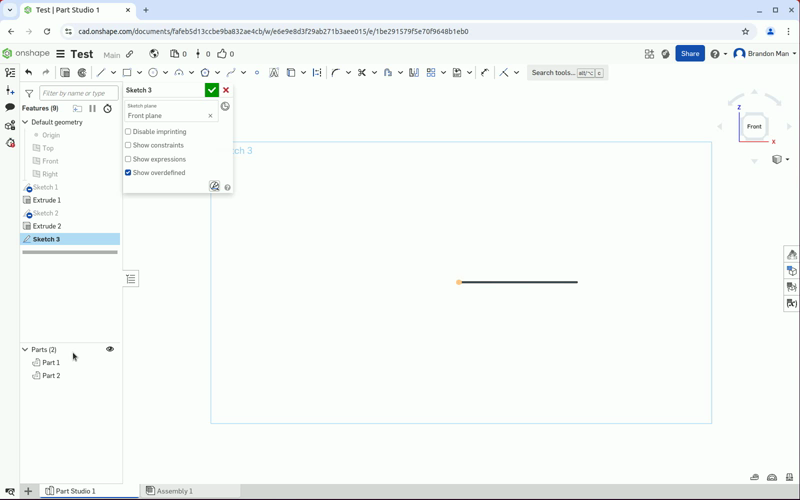
key(y)
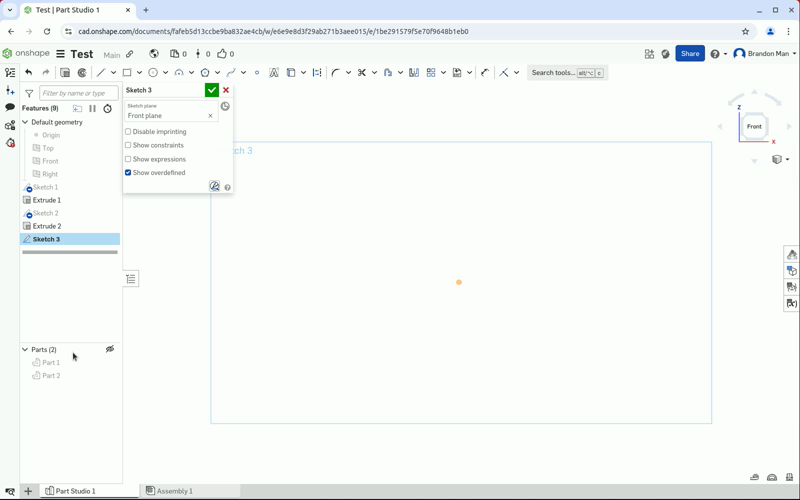
key(a)
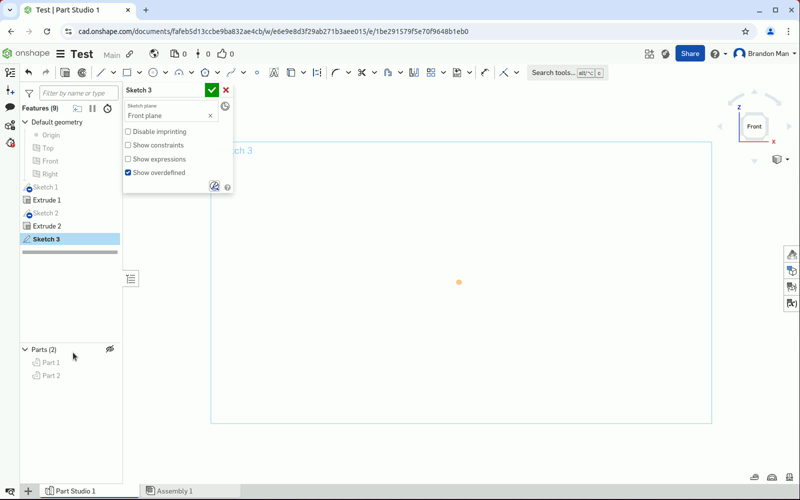
key_down(shift)
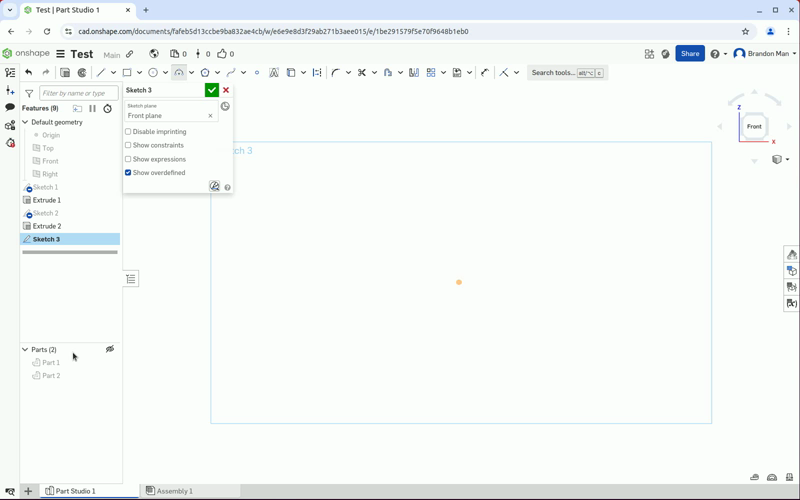
mouse_move(570, 282)
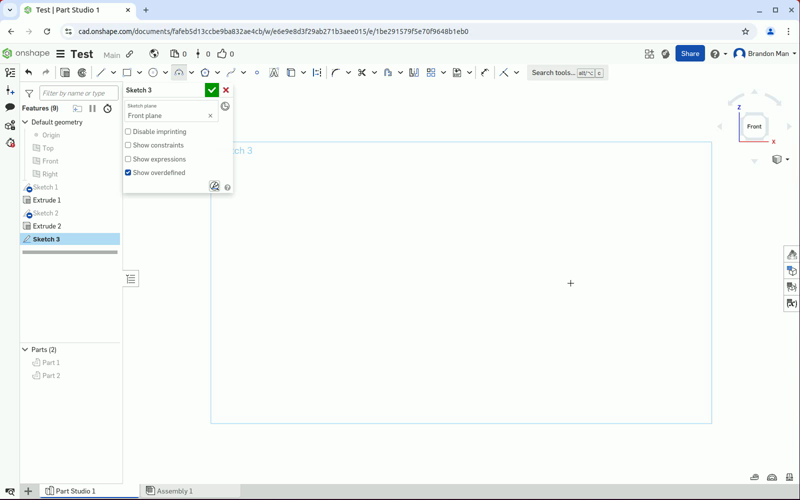
click(570, 282)
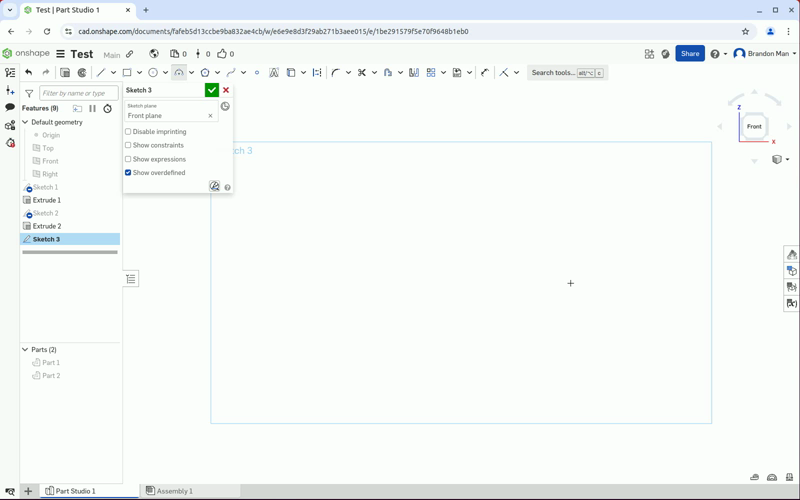
key_up(shift)
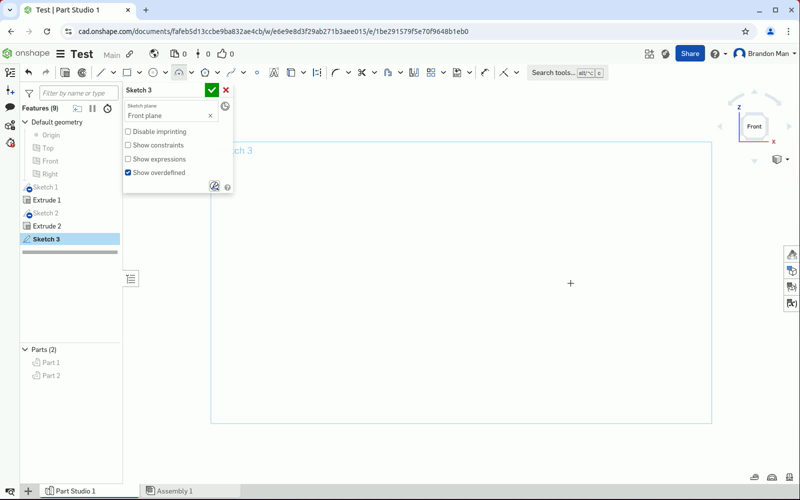
key_down(shift)
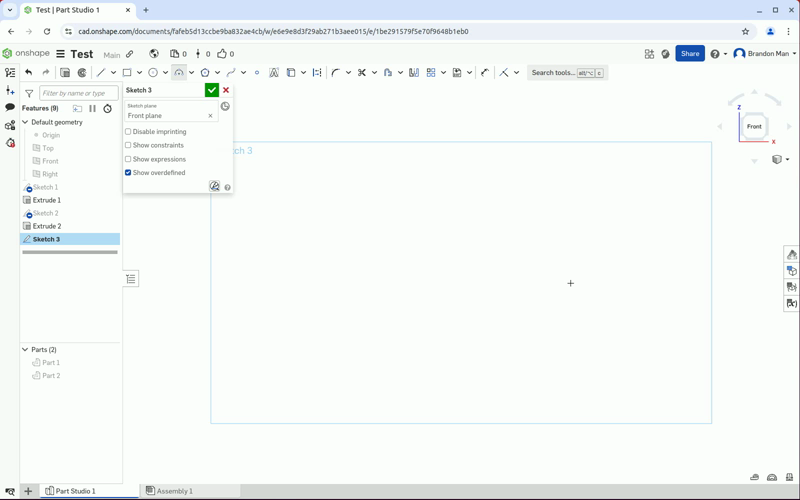
mouse_move(570, 281)
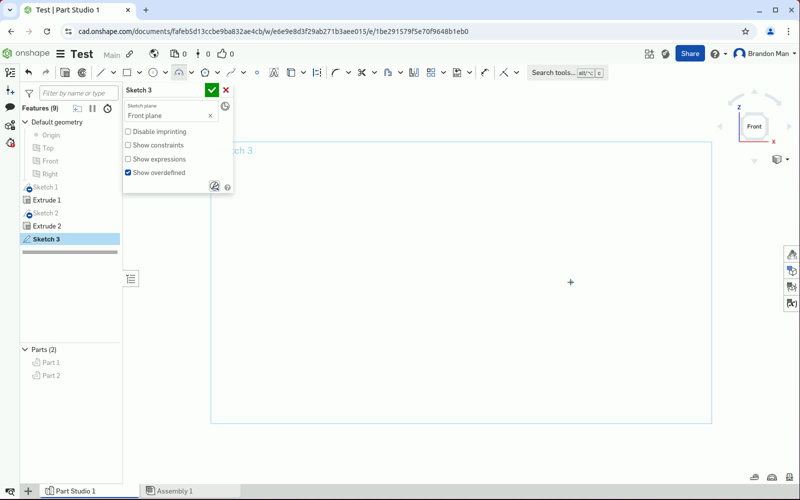
scroll(6)
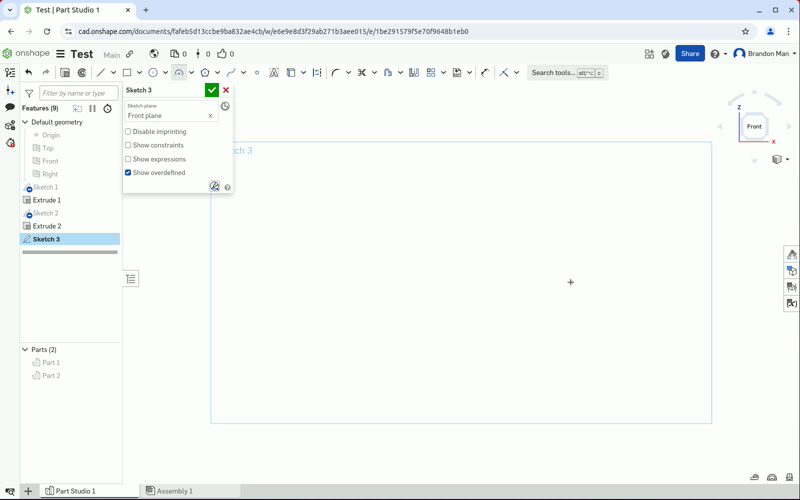
scroll(6)
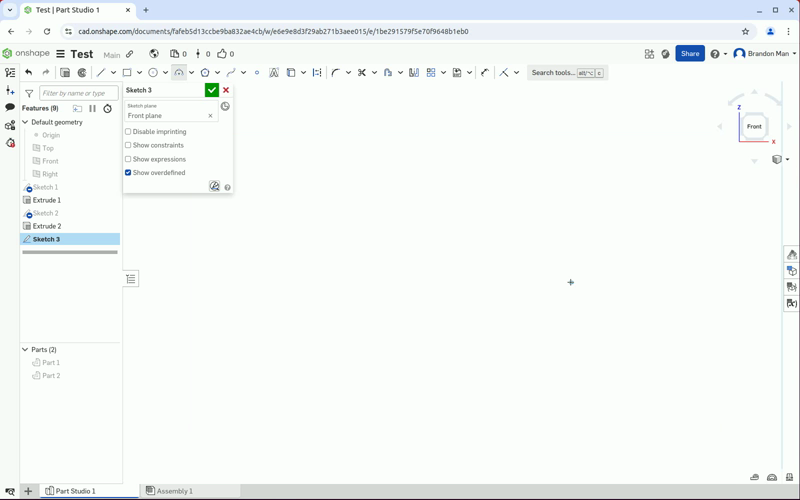
scroll(6)
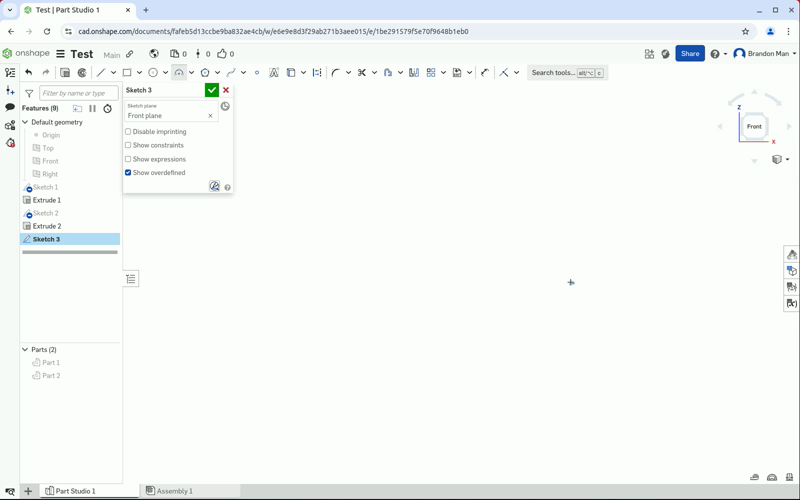
scroll(6)
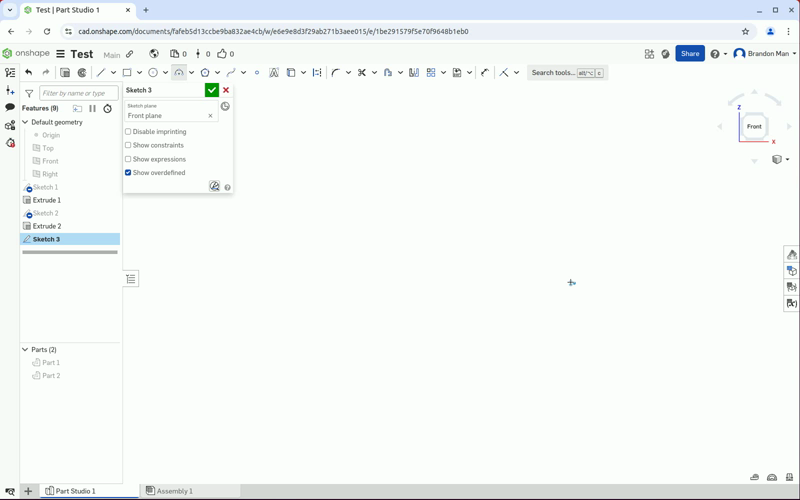
scroll(6)
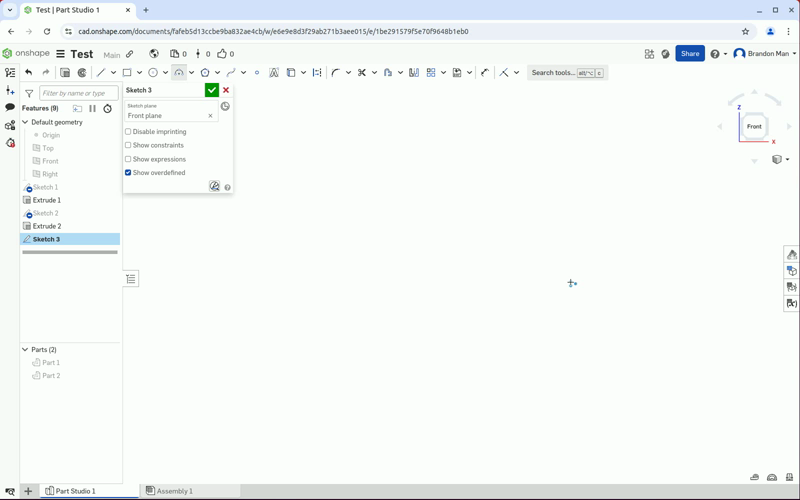
scroll(6)
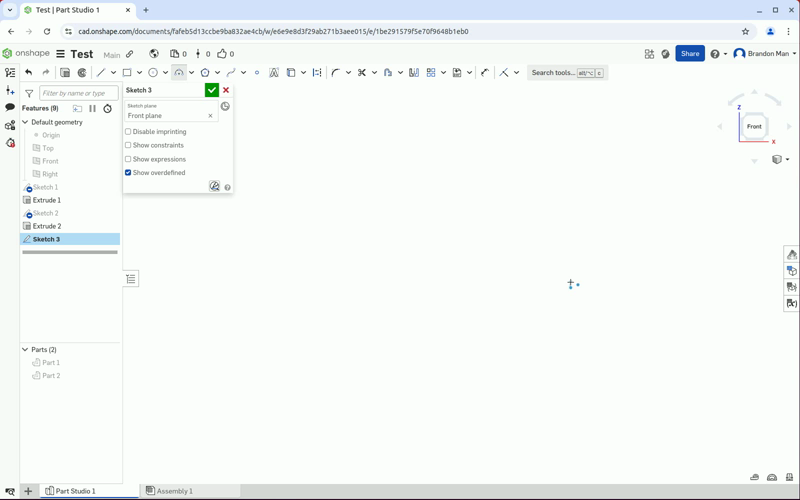
scroll(6)
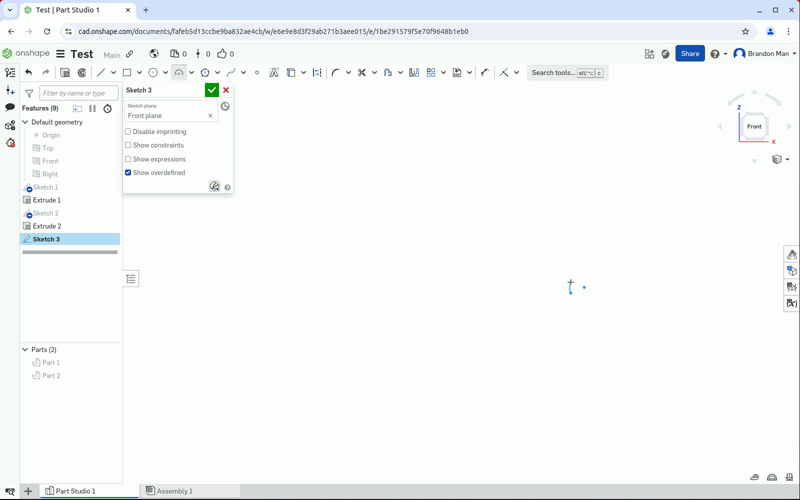
click(570, 281)
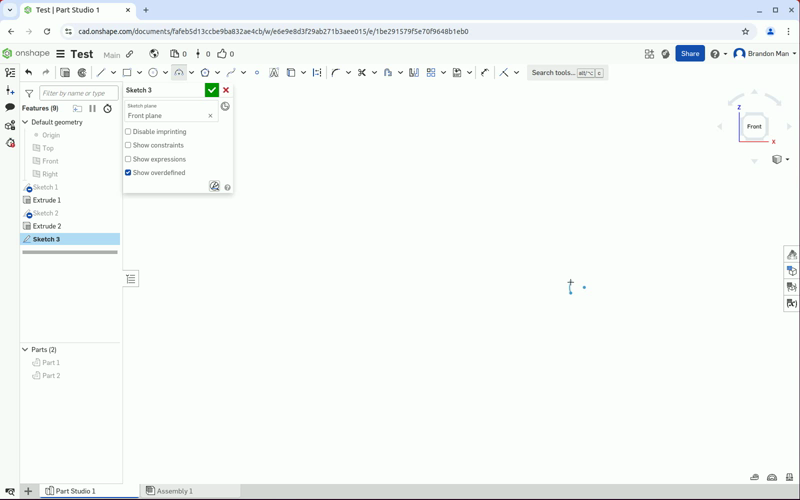
scroll(-6)
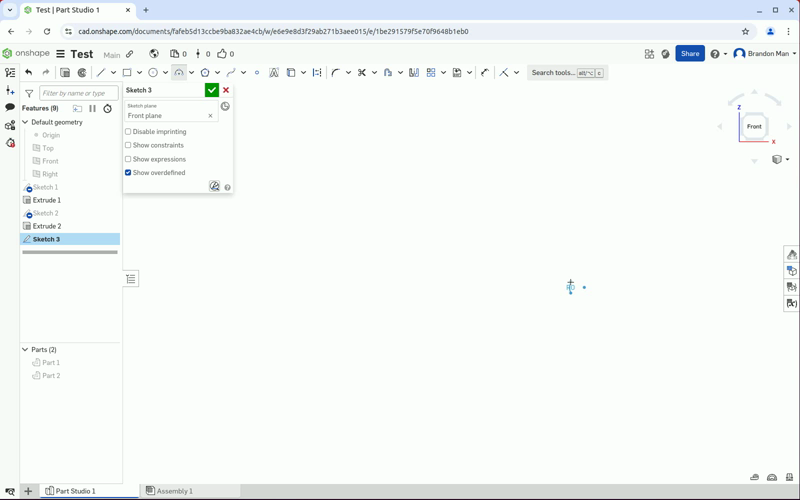
scroll(-6)
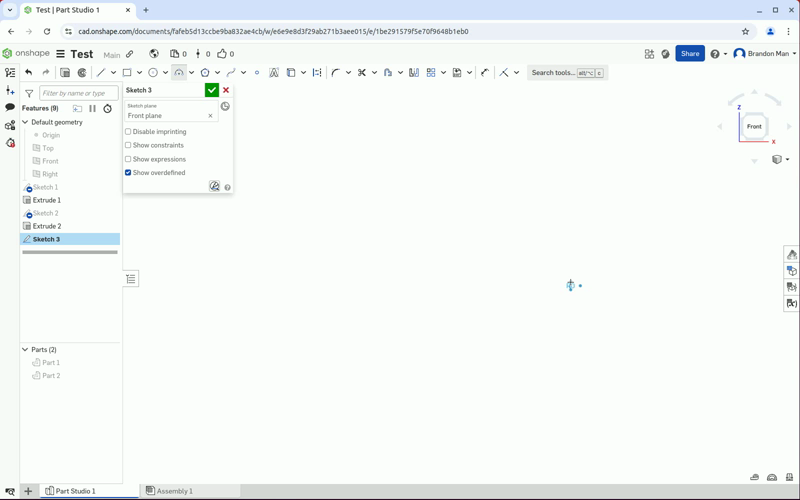
scroll(-6)
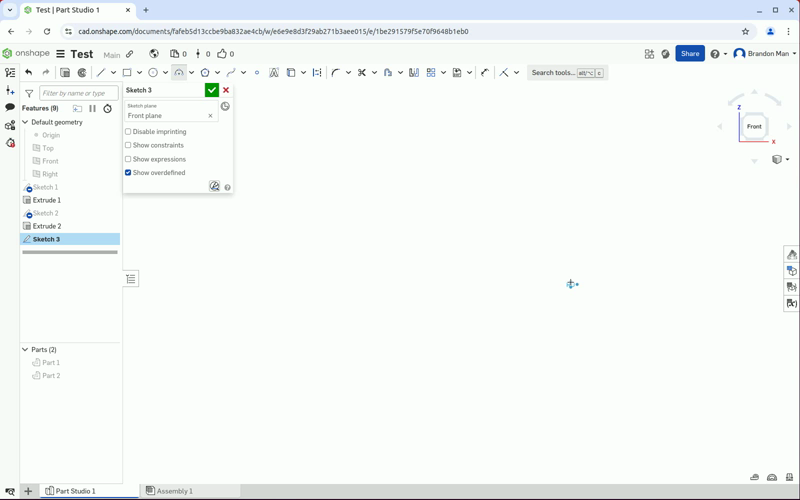
scroll(-6)
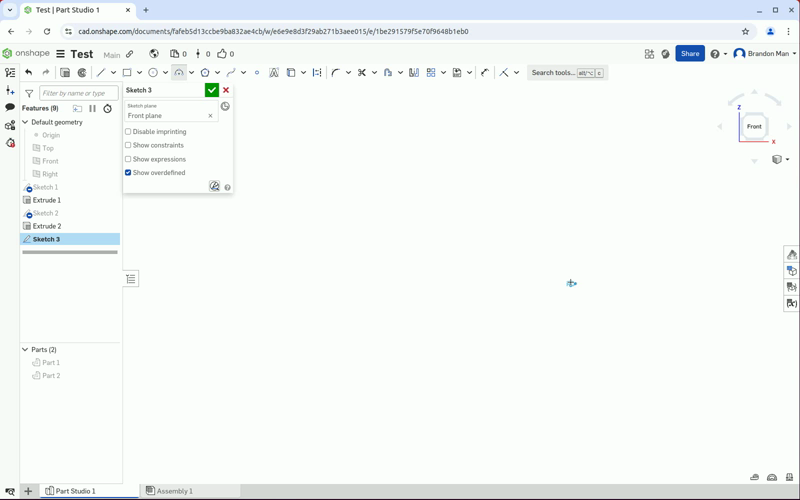
scroll(-6)
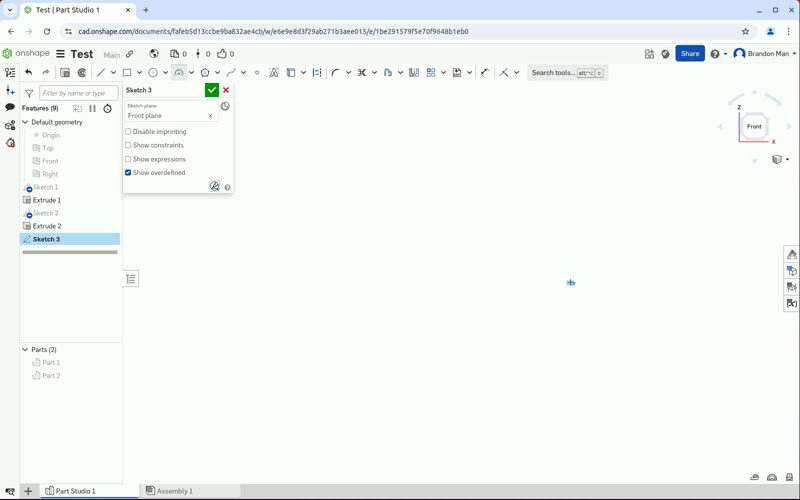
scroll(-6)
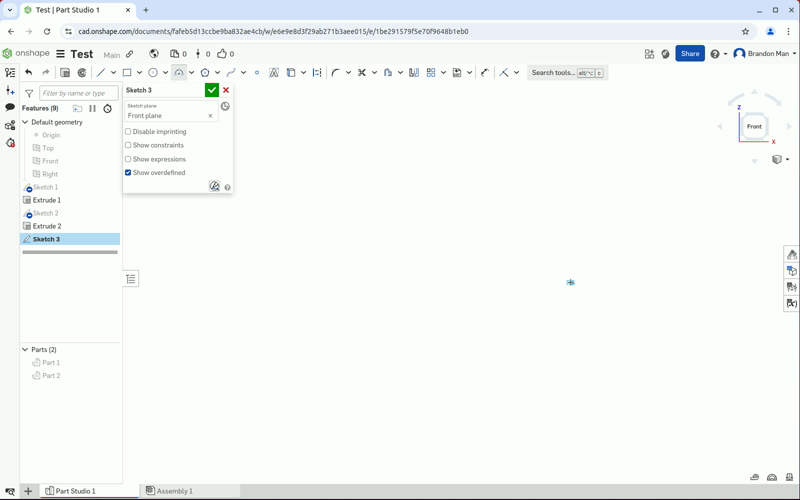
scroll(-6)
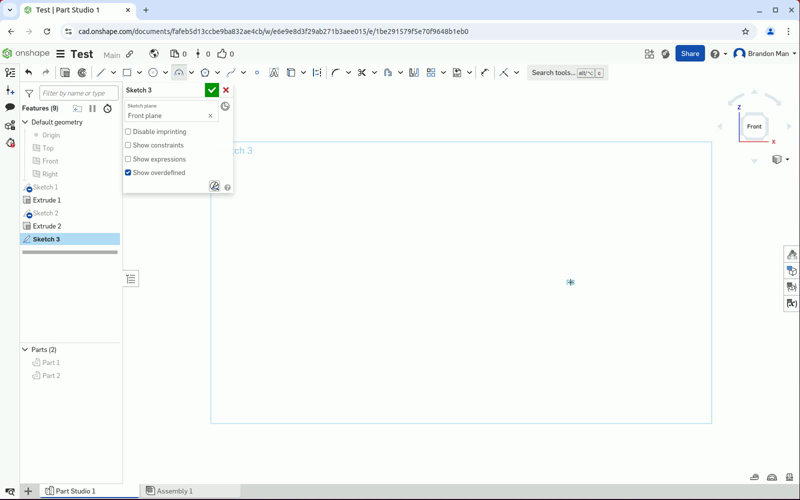
mouse_move(574, 282)
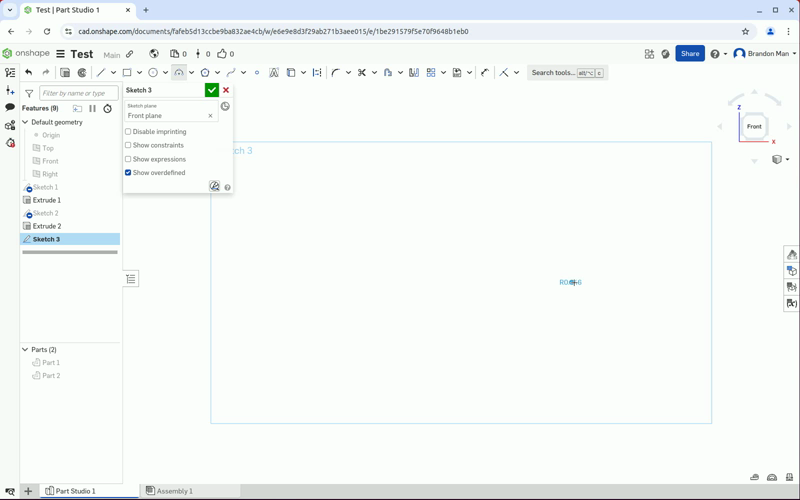
scroll(6)
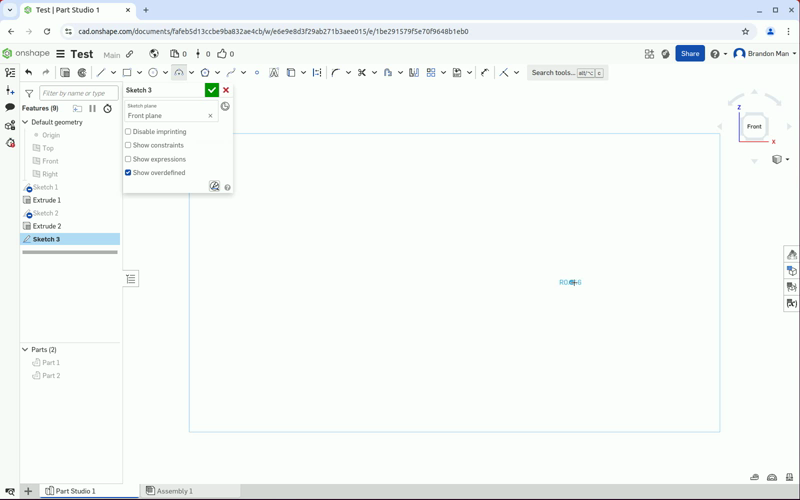
scroll(6)
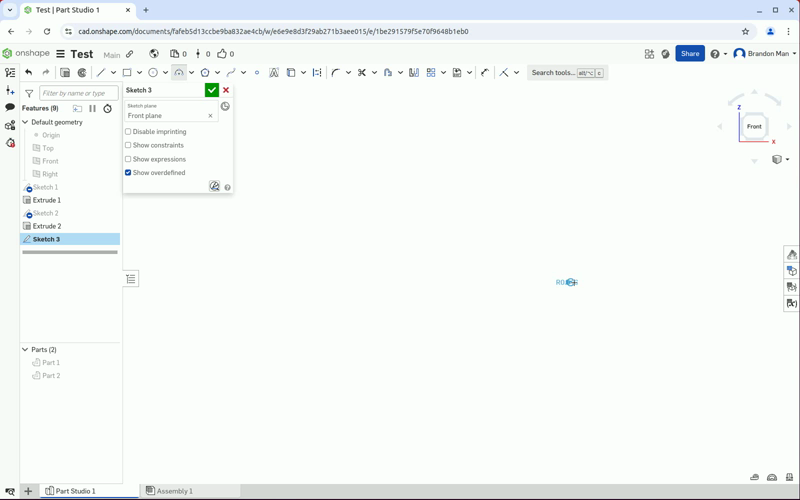
scroll(6)
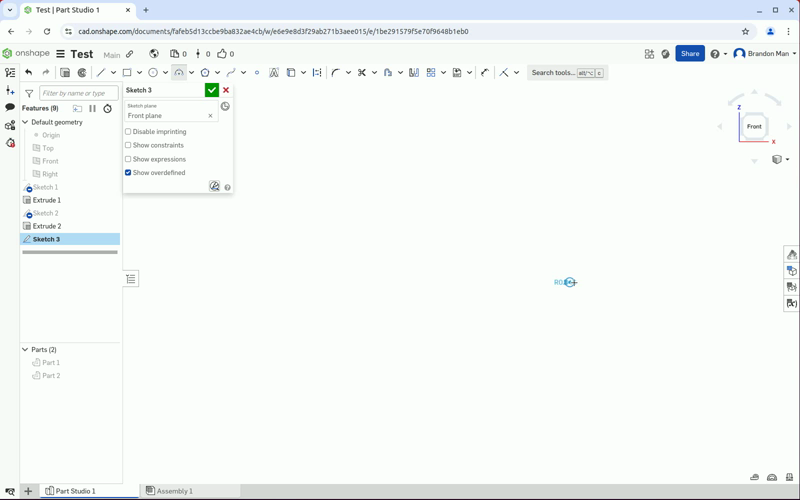
scroll(6)
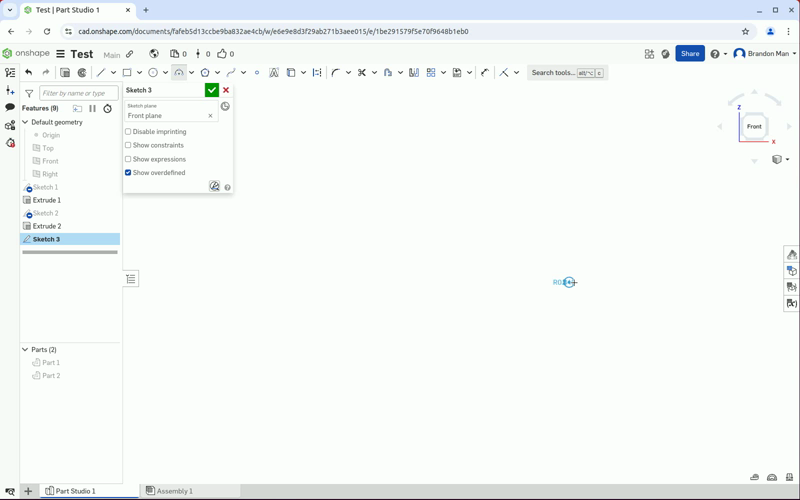
scroll(6)
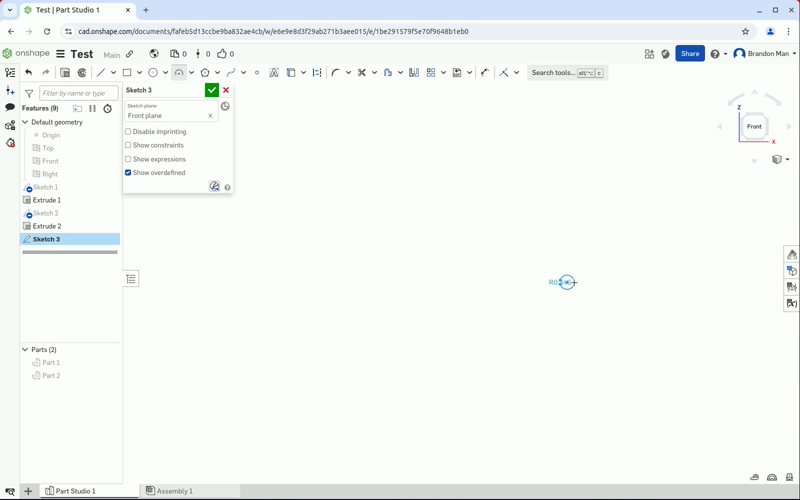
scroll(6)
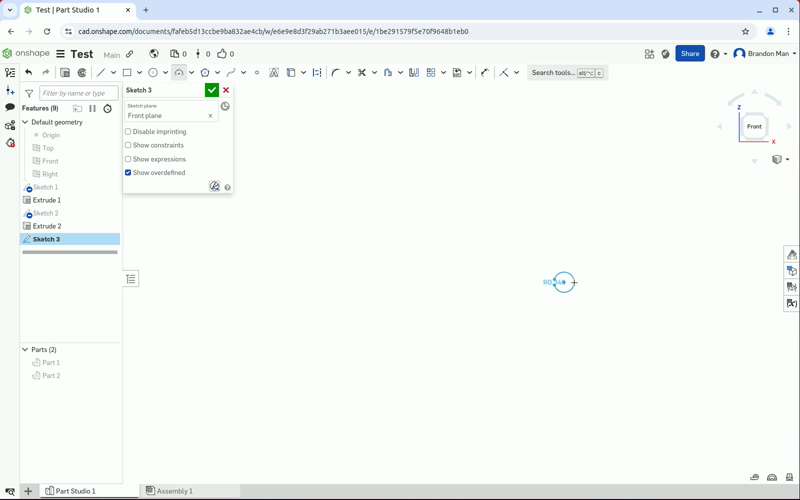
scroll(6)
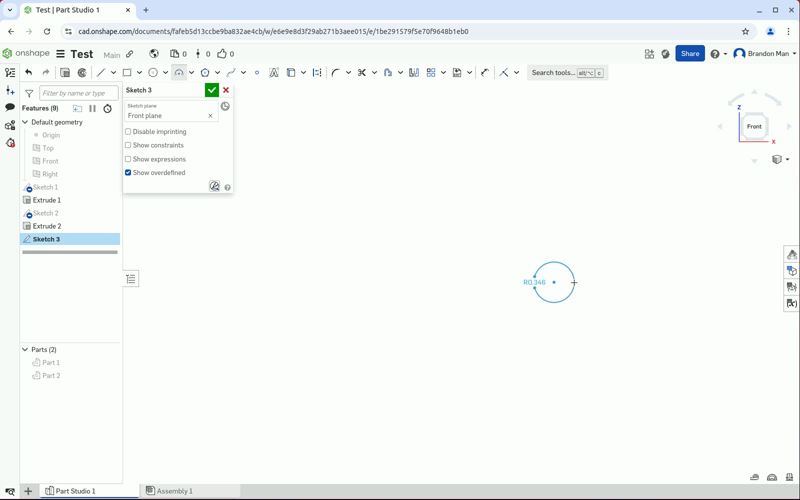
click(574, 282)
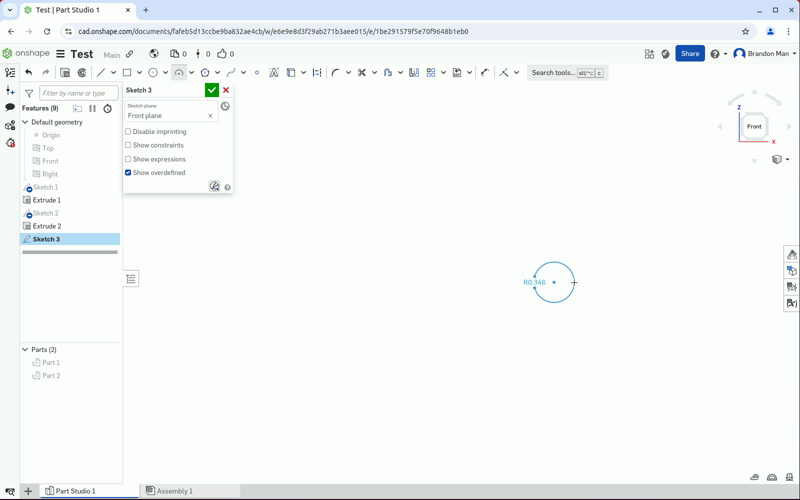
scroll(-6)
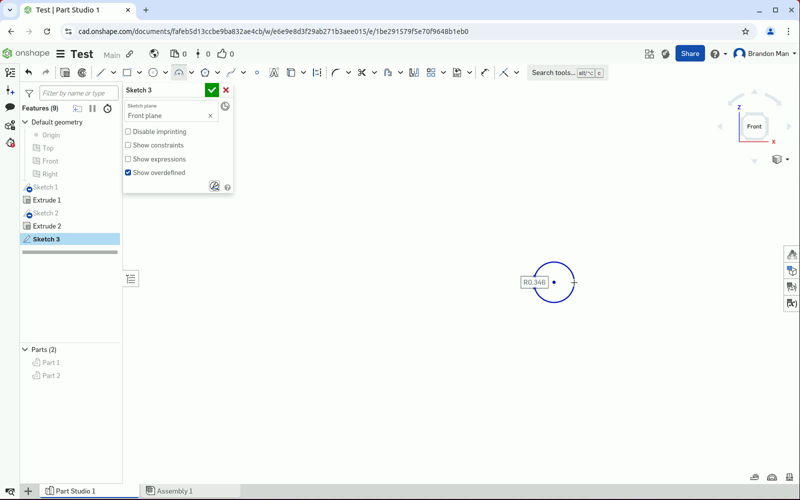
scroll(-6)
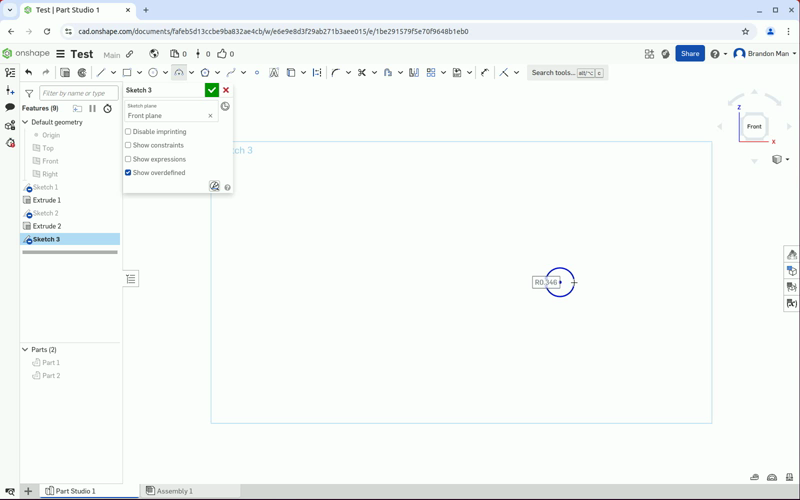
scroll(-6)
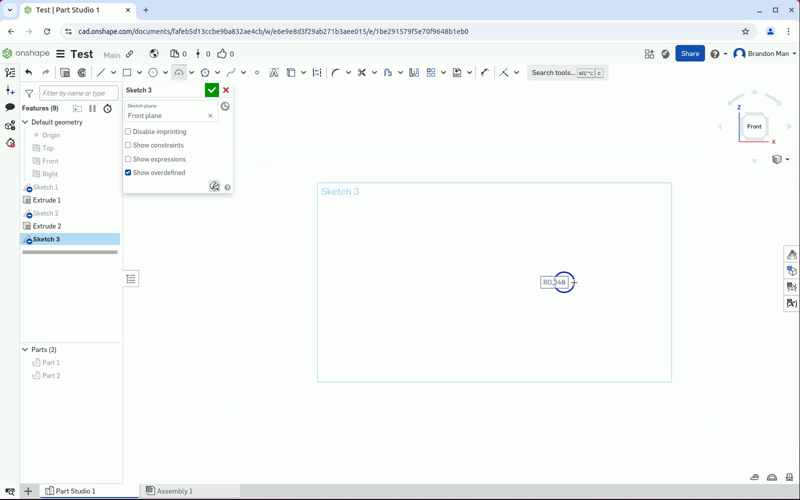
scroll(-6)
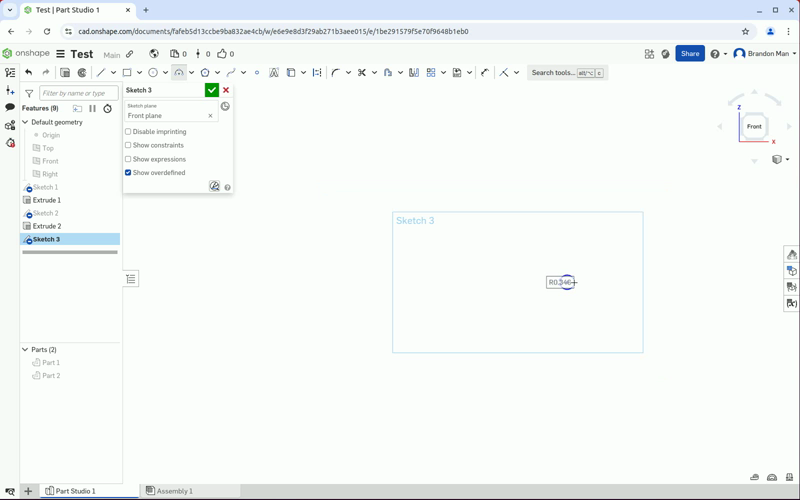
scroll(-6)
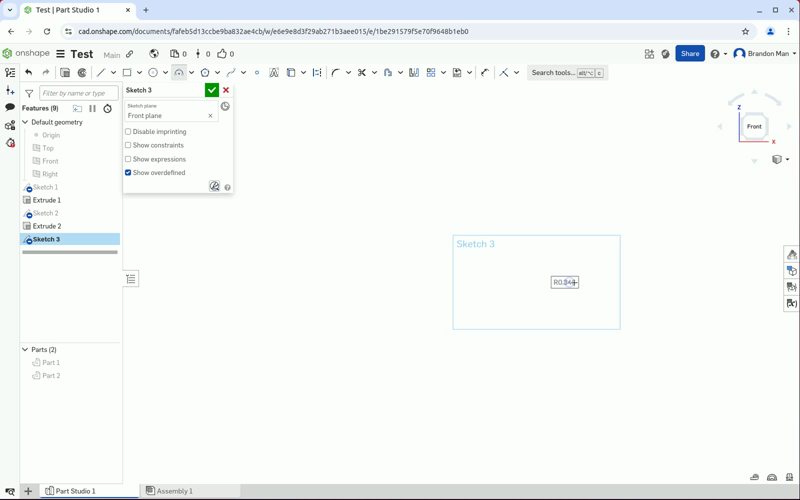
scroll(-6)
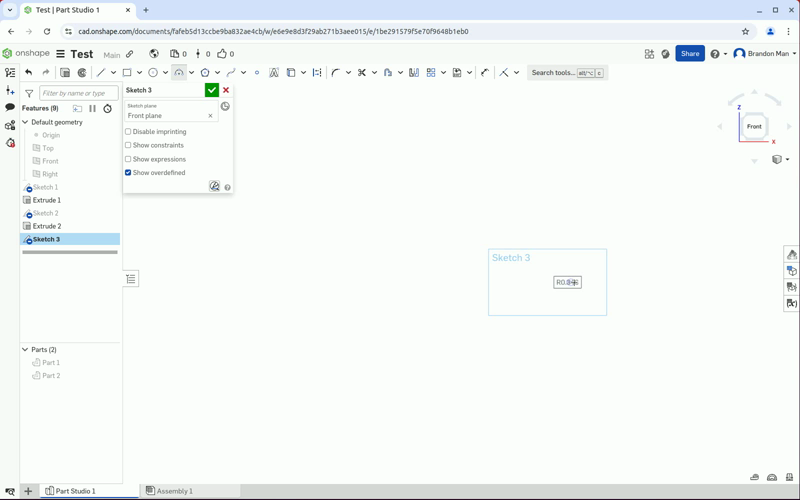
scroll(-6)
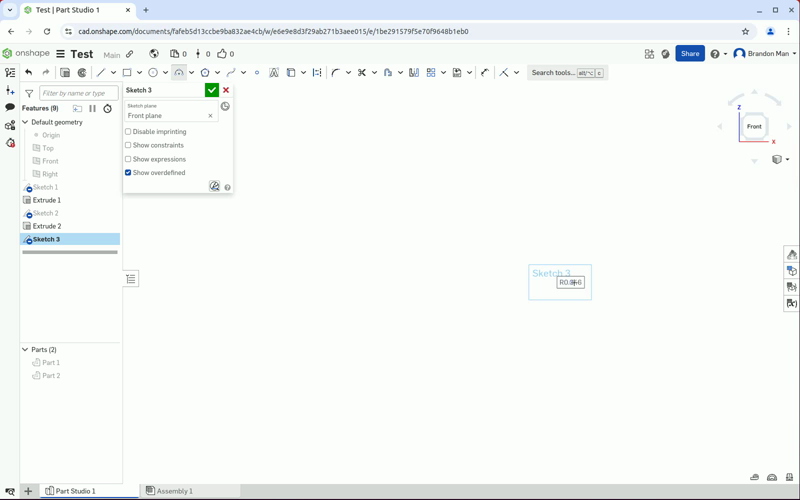
key_up(shift)
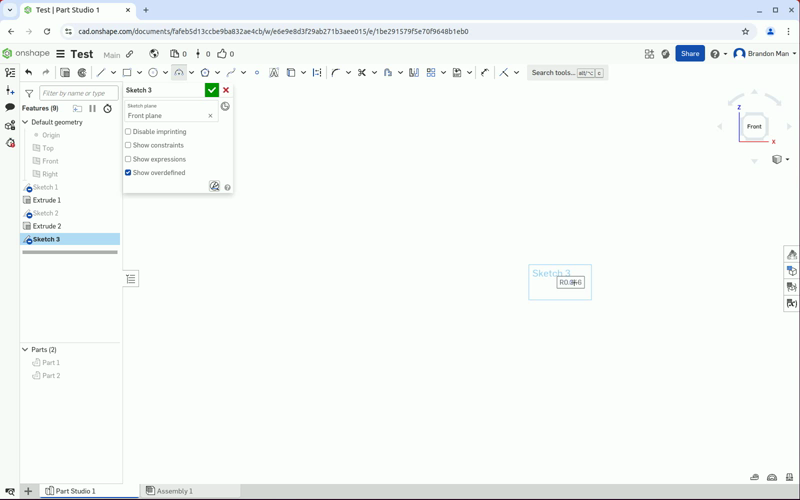
key(esc)
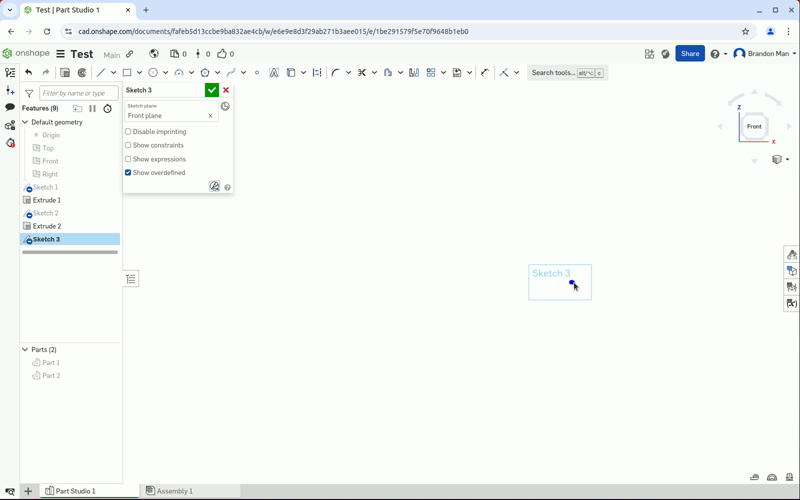
key(l)
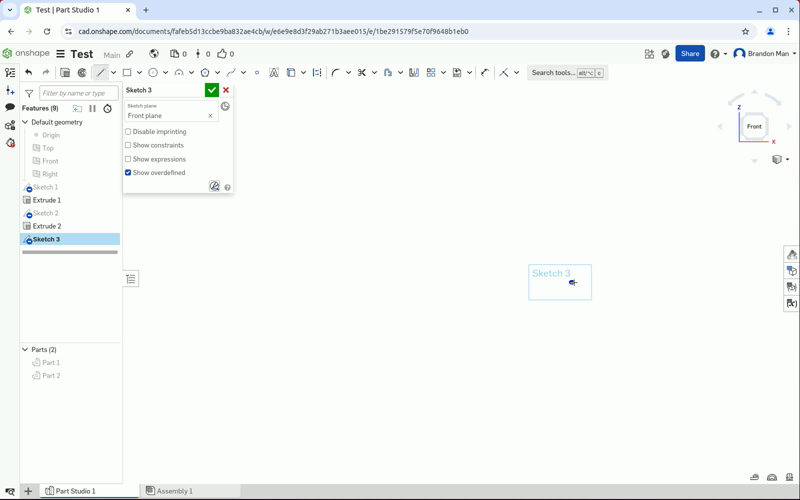
mouse_move(570, 281)
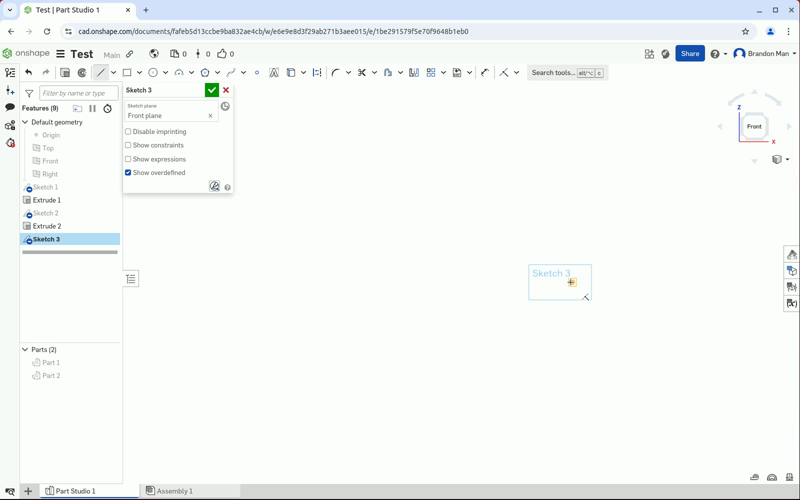
scroll(6)
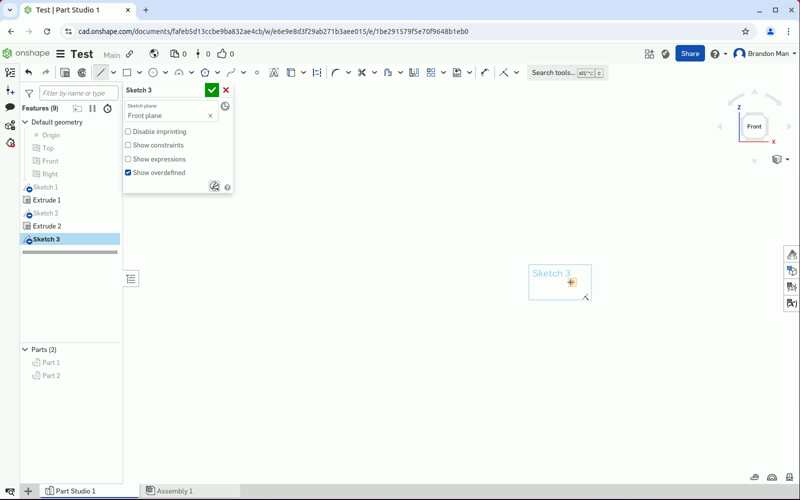
scroll(6)
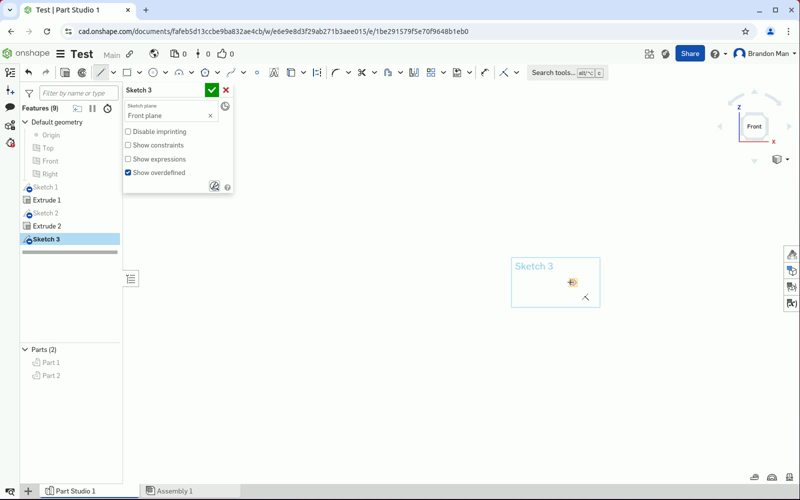
scroll(6)
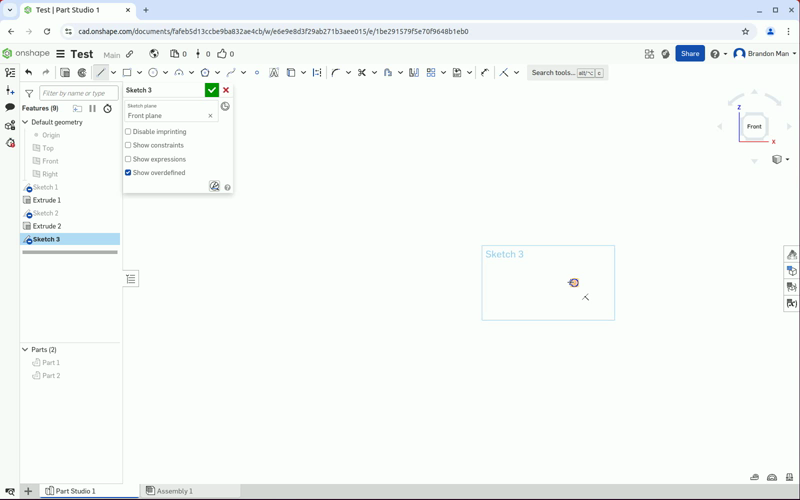
scroll(6)
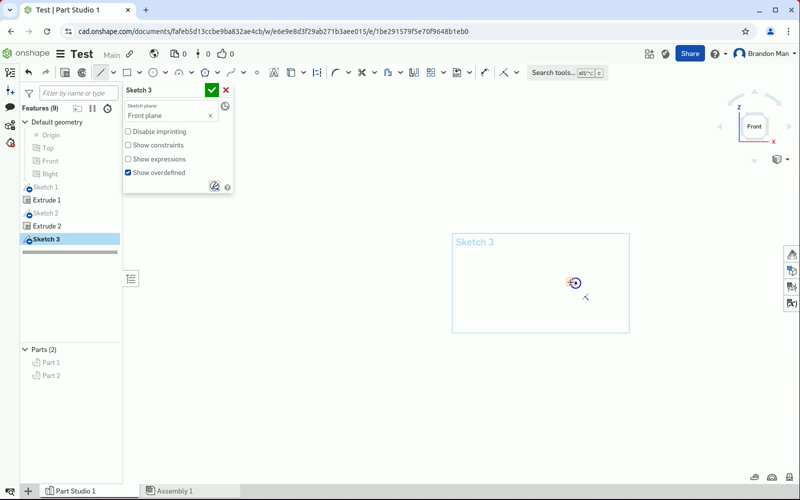
scroll(6)
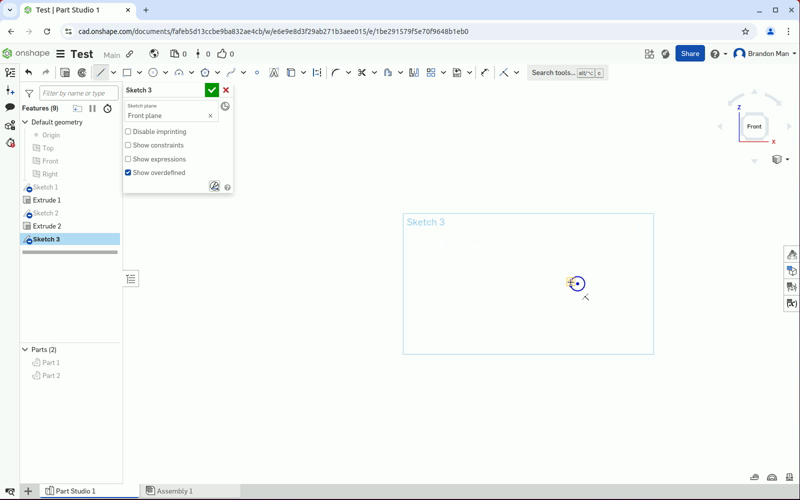
scroll(6)
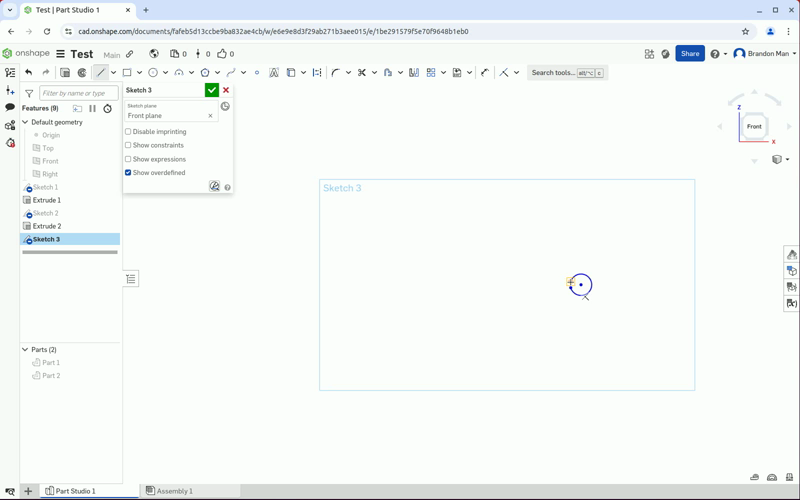
scroll(6)
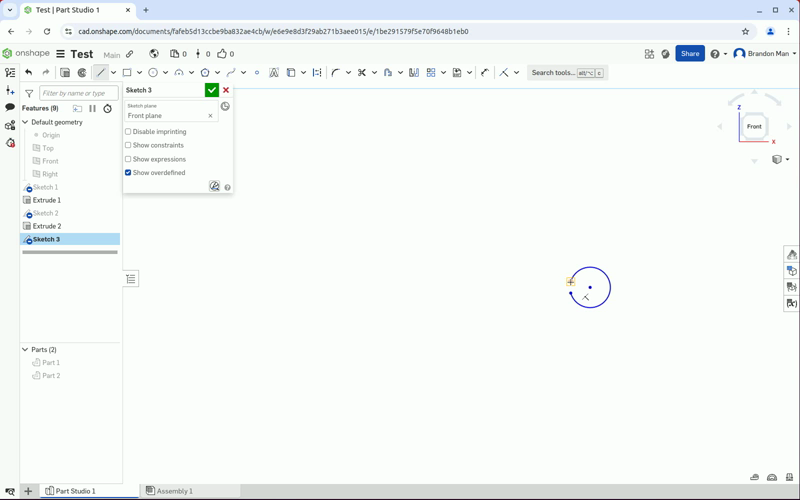
click(570, 281)
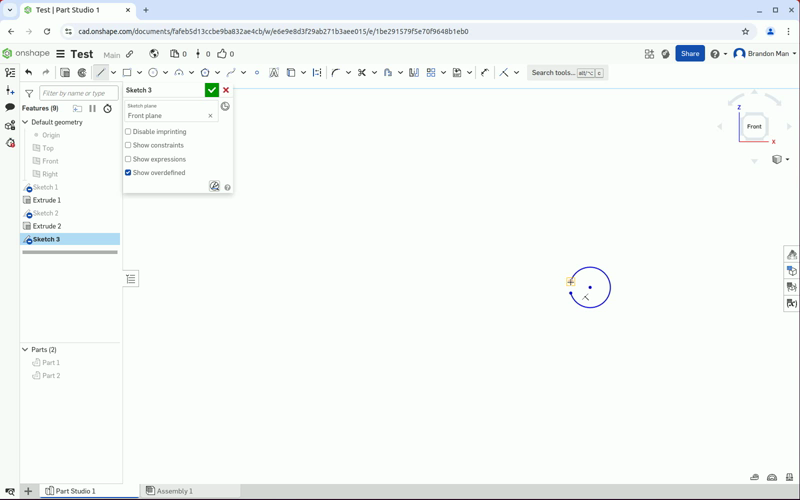
scroll(-6)
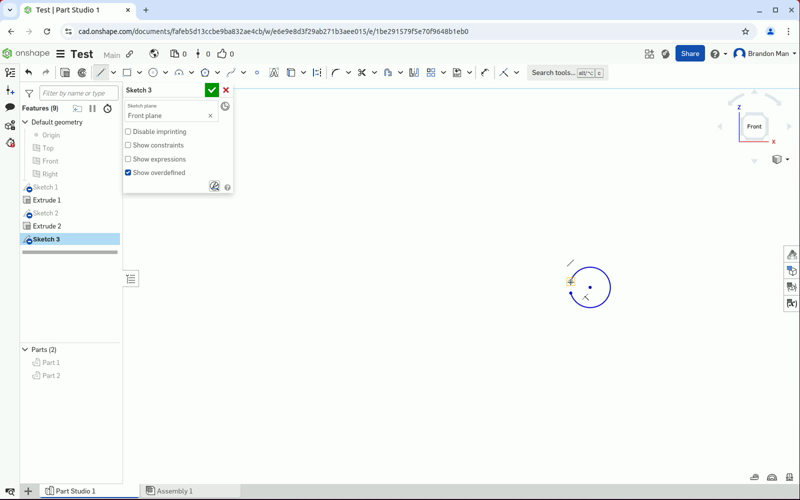
scroll(-6)
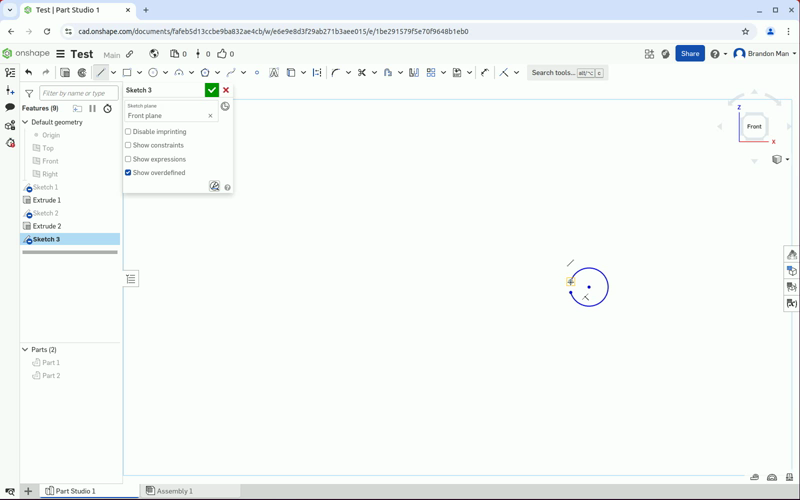
scroll(-6)
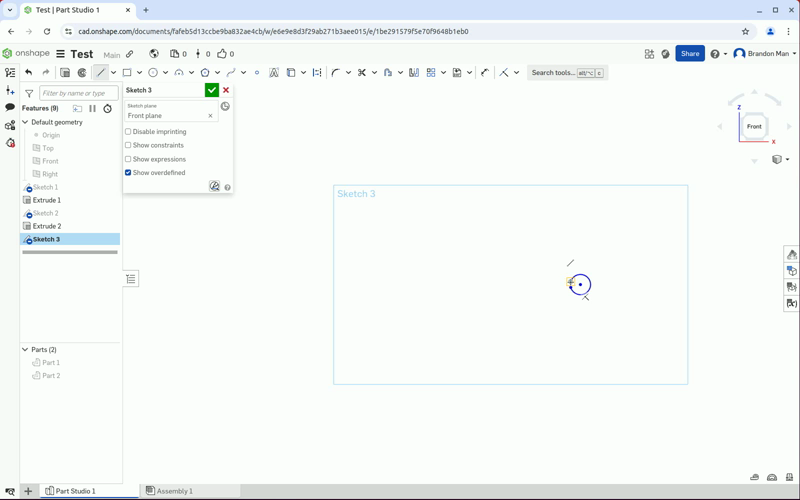
scroll(-6)
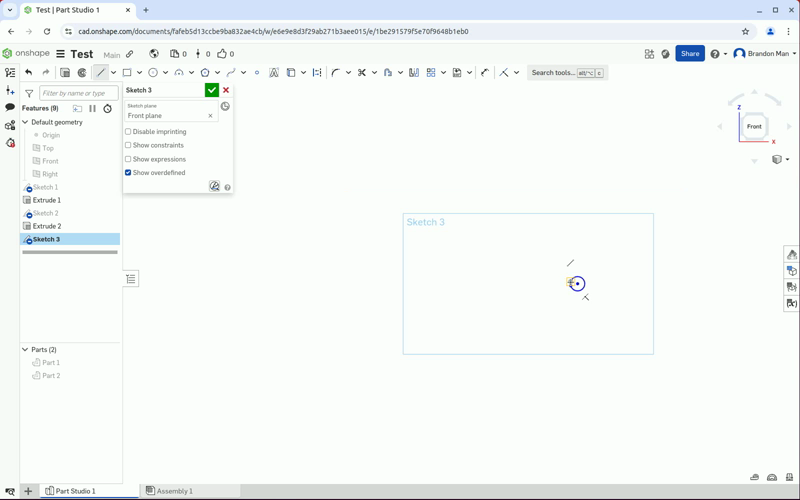
scroll(-6)
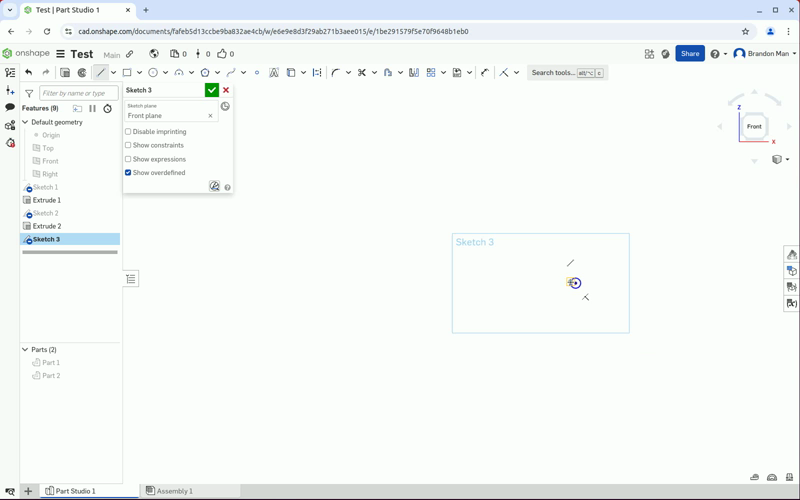
scroll(-6)
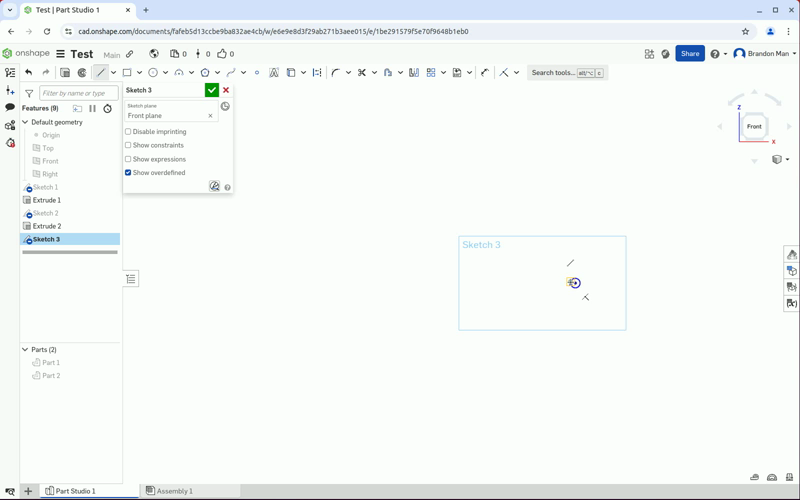
scroll(-6)
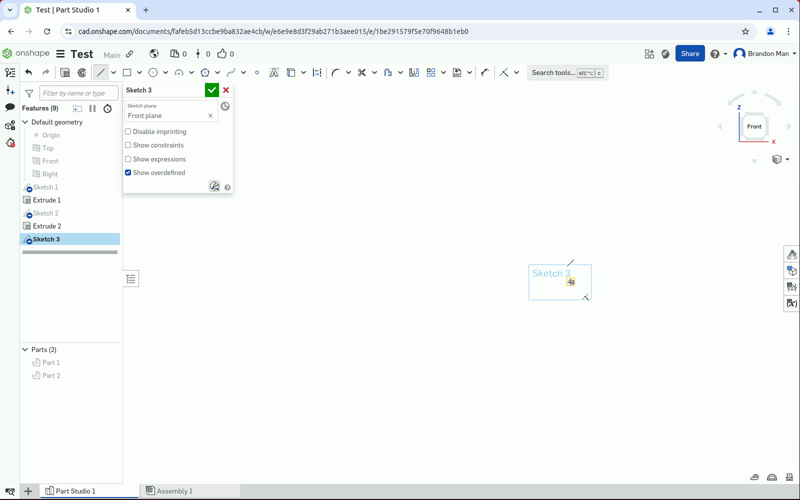
mouse_move(589, 281)
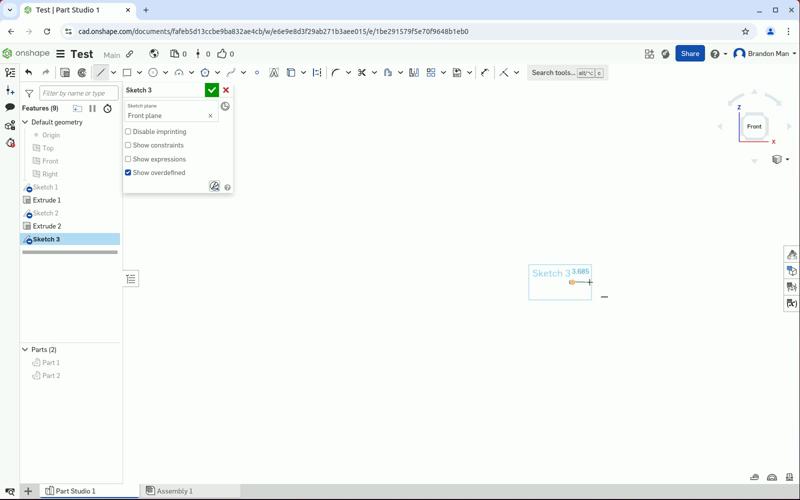
key_down(shift)
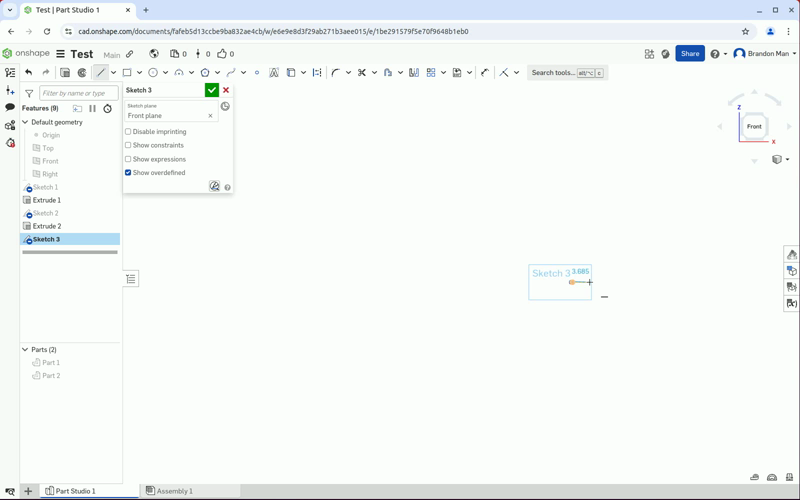
mouse_move(570, 282)
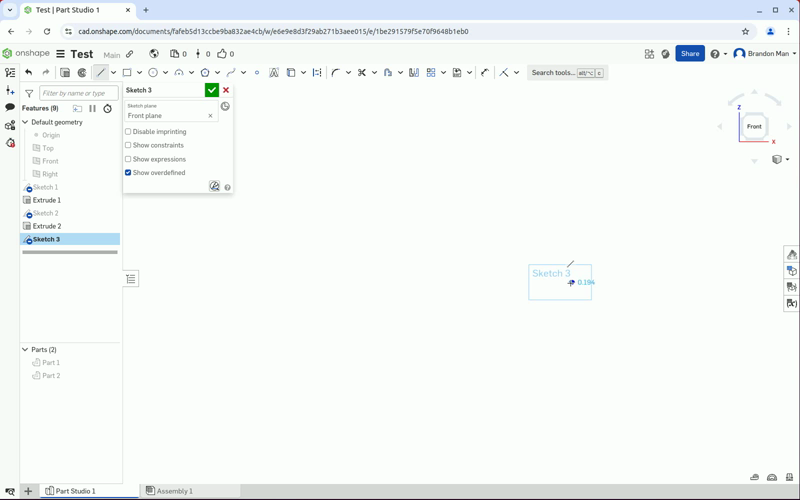
scroll(6)
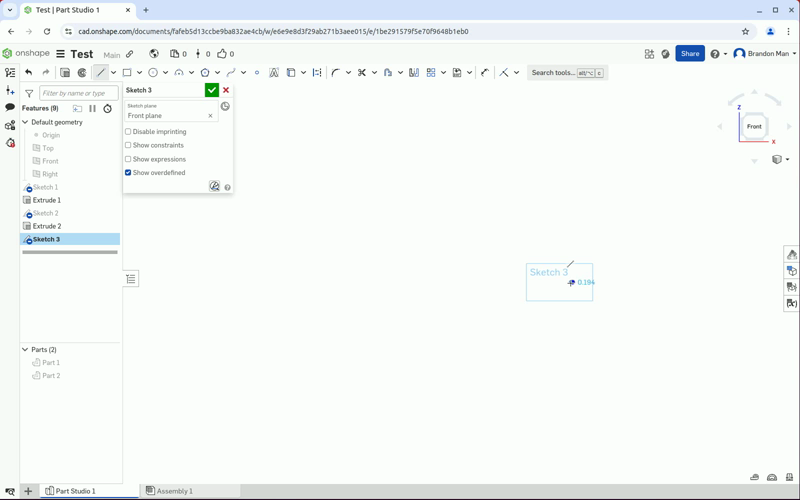
scroll(6)
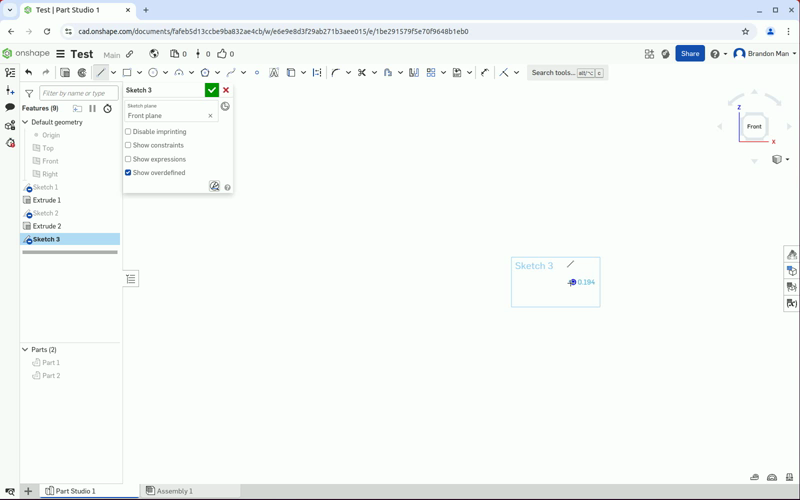
scroll(6)
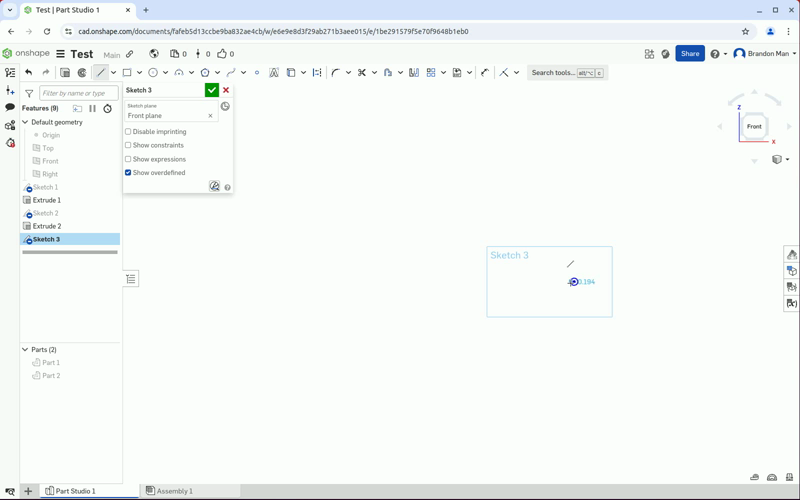
scroll(6)
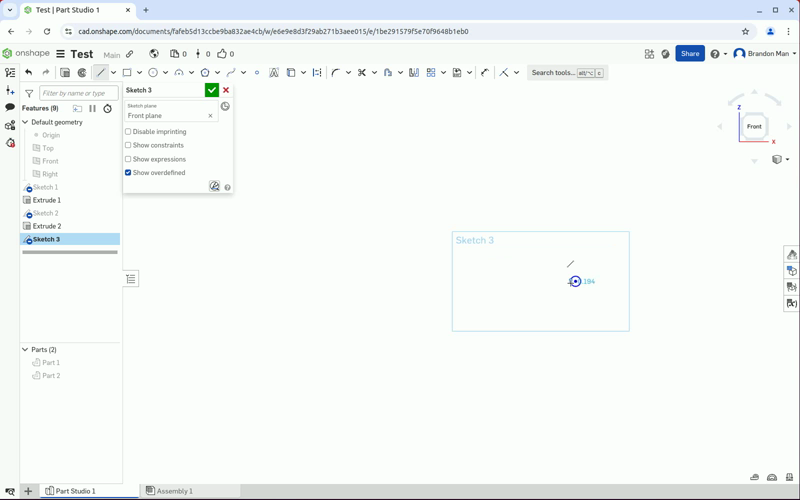
scroll(6)
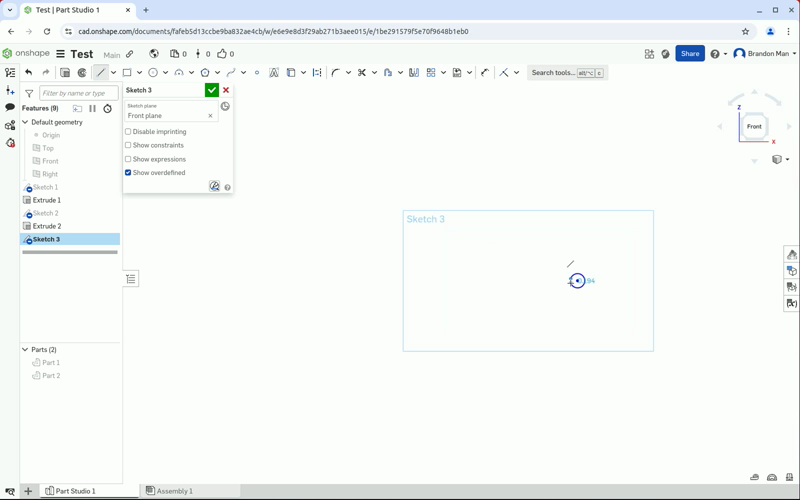
scroll(6)
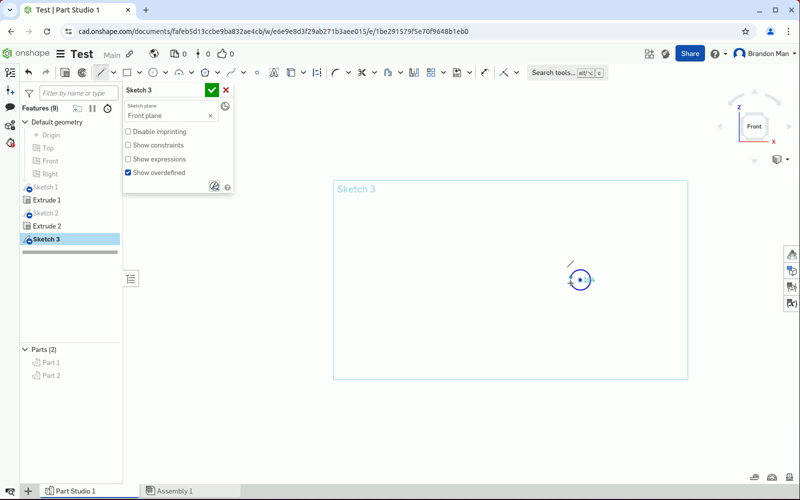
scroll(6)
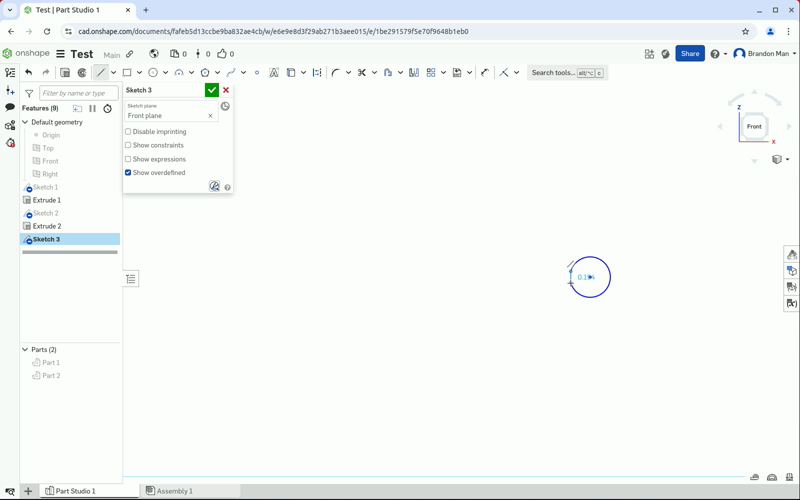
key_up(shift)
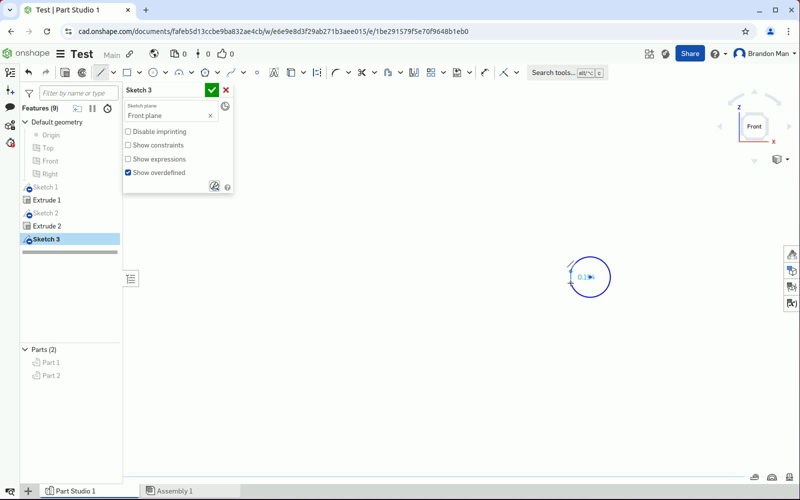
click(570, 282)
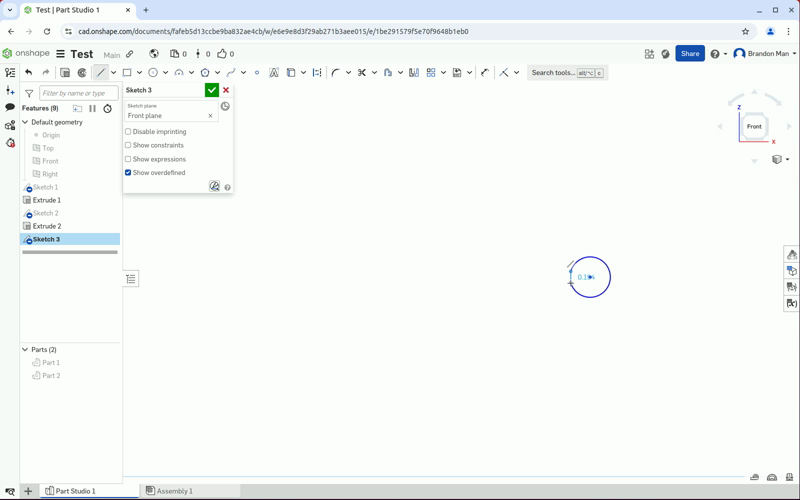
scroll(-6)
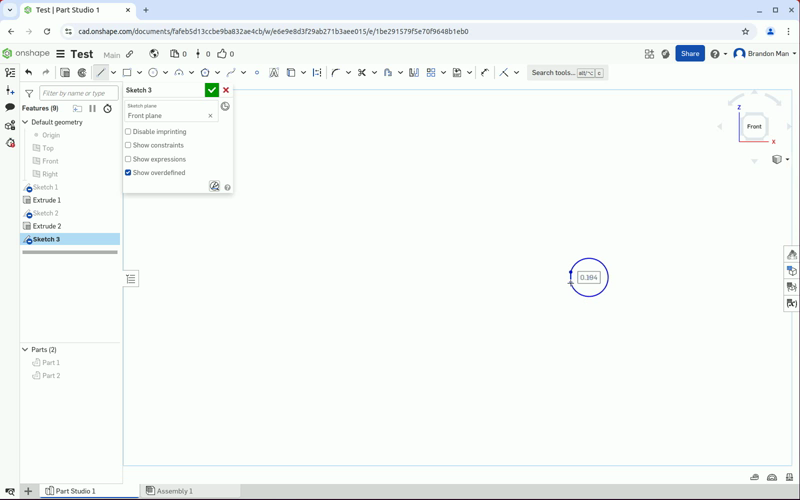
scroll(-6)
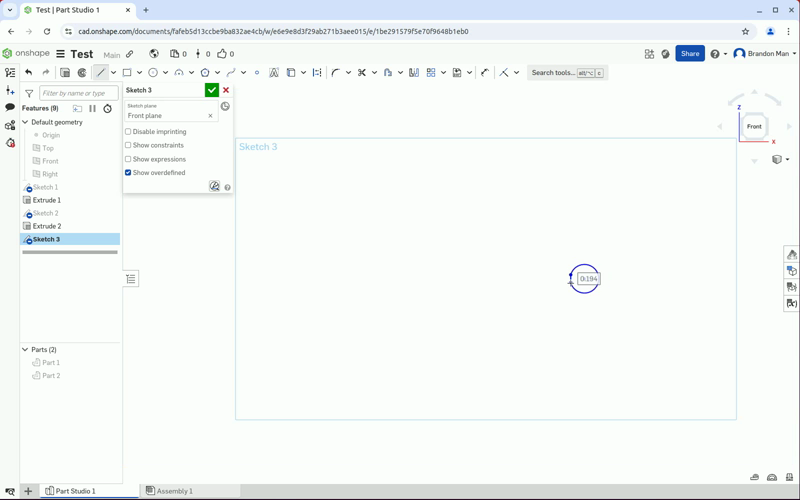
scroll(-6)
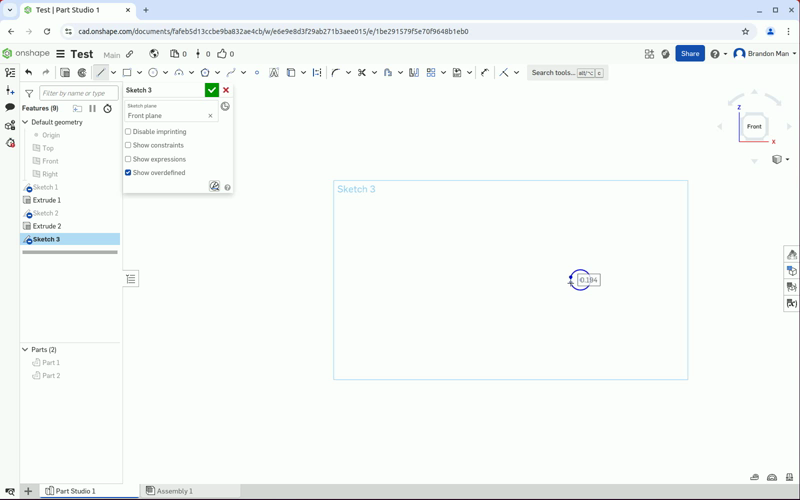
scroll(-6)
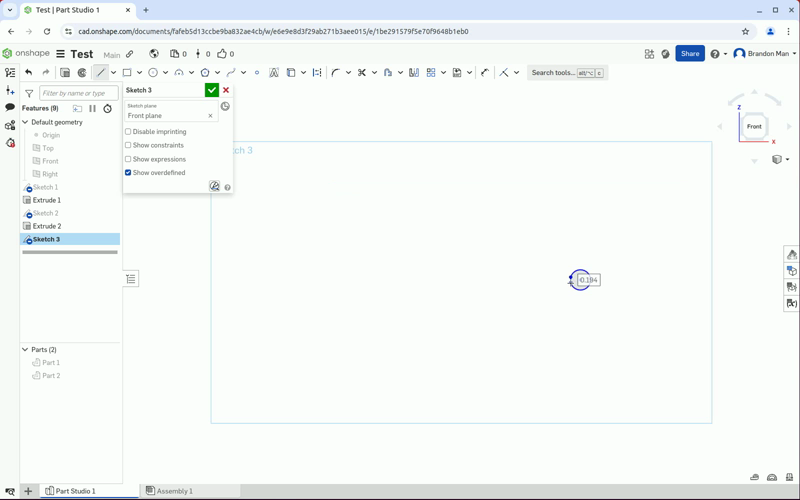
scroll(-6)
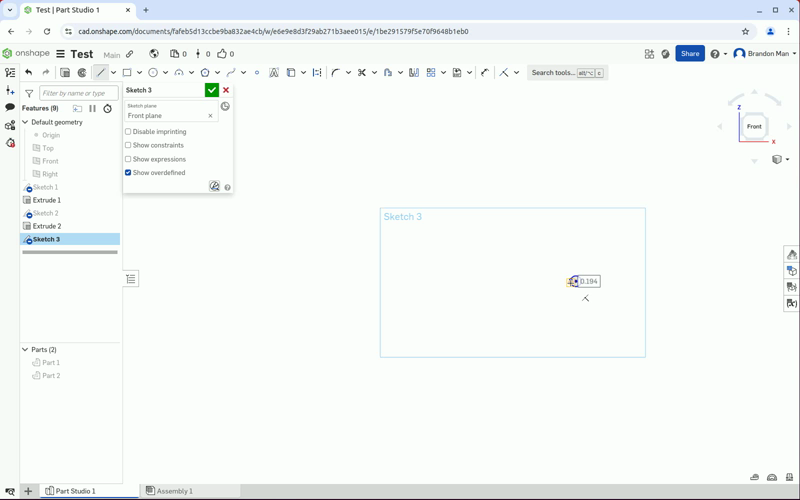
scroll(-6)
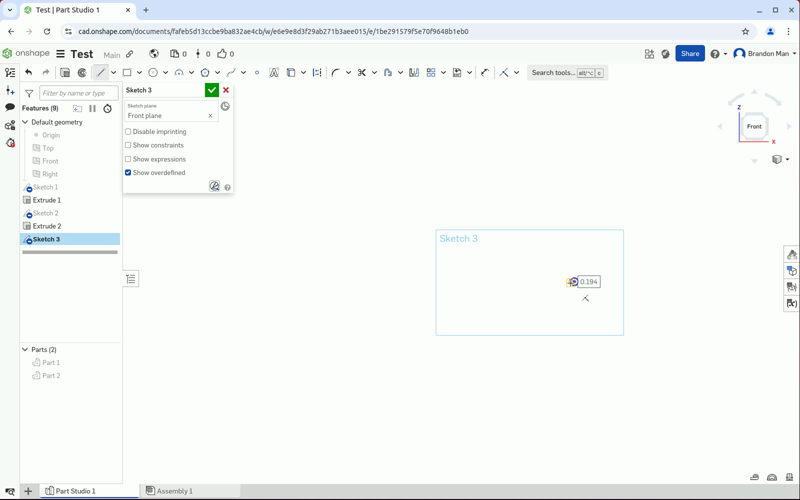
scroll(-6)
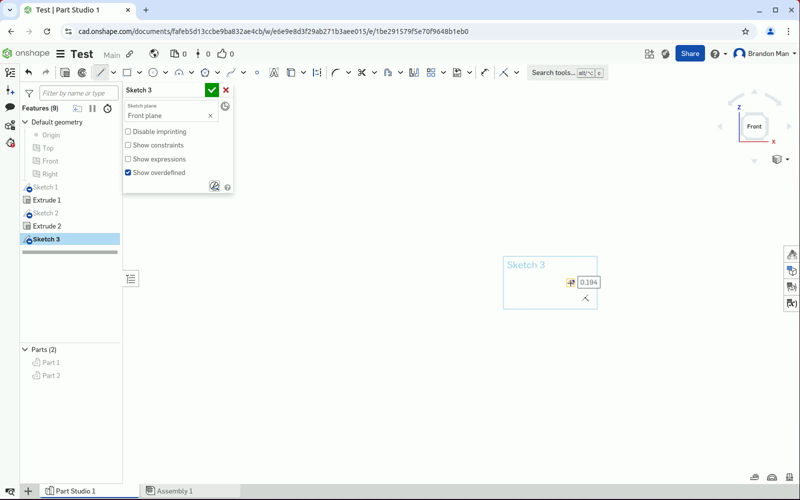
key(esc)
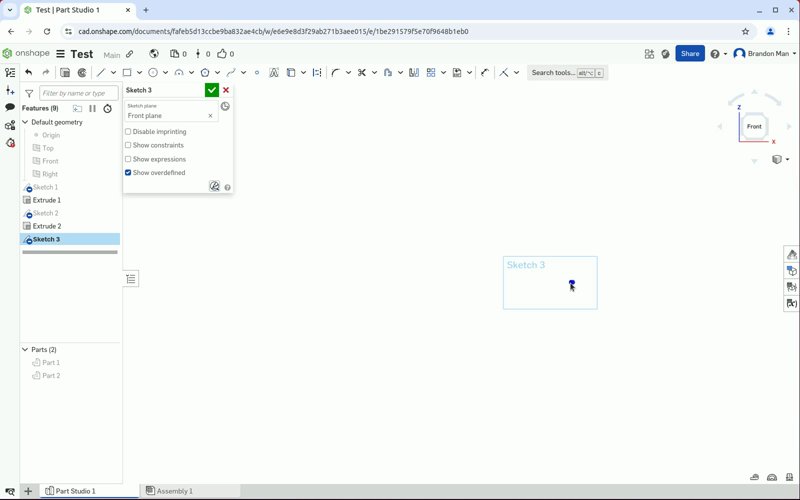
key(c)
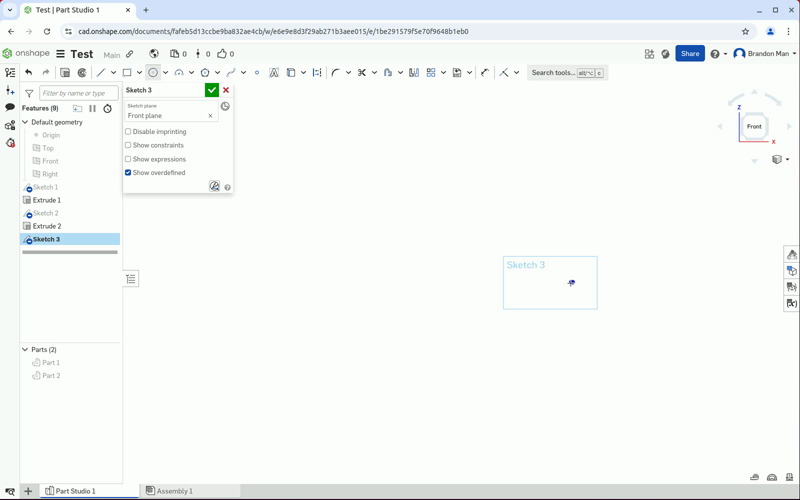
key_down(shift)
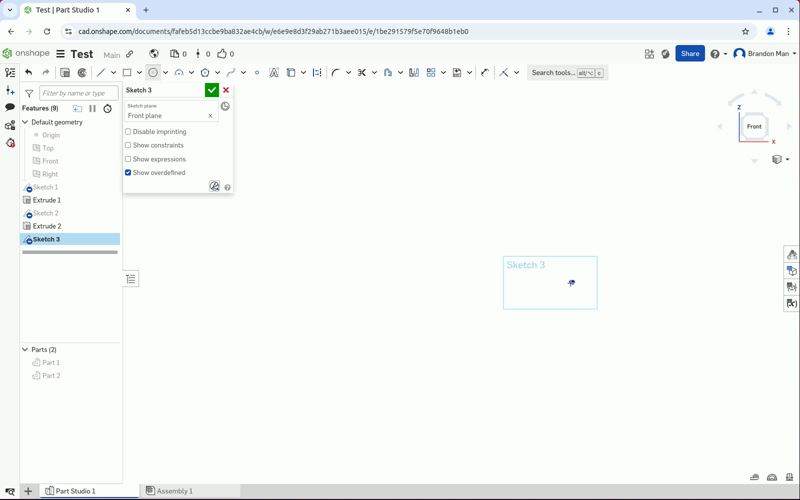
mouse_move(572, 282)
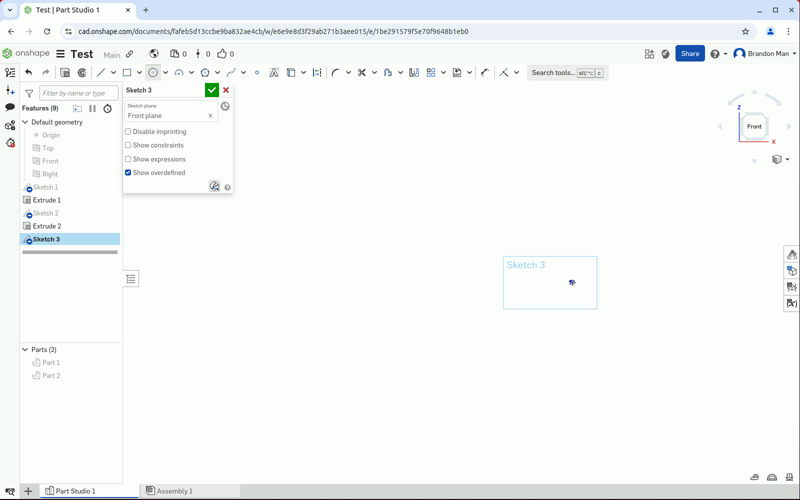
scroll(6)
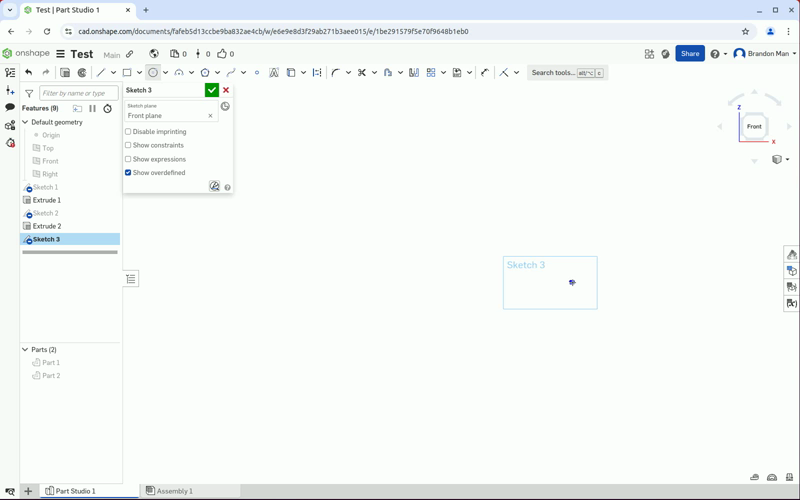
scroll(6)
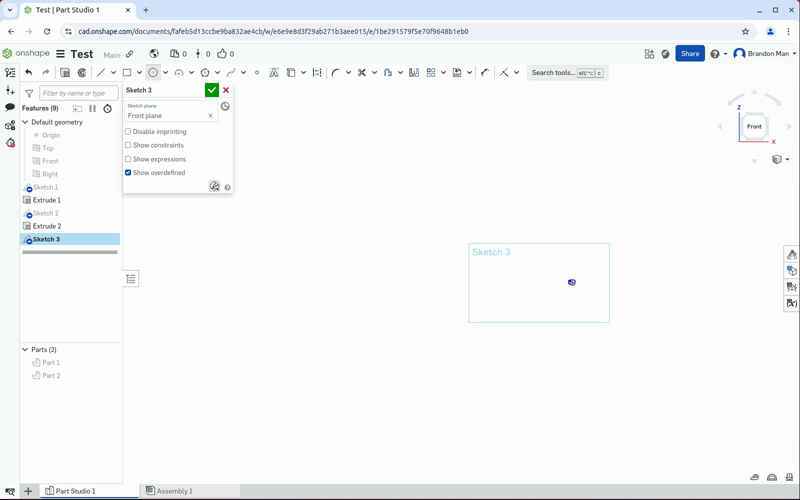
scroll(6)
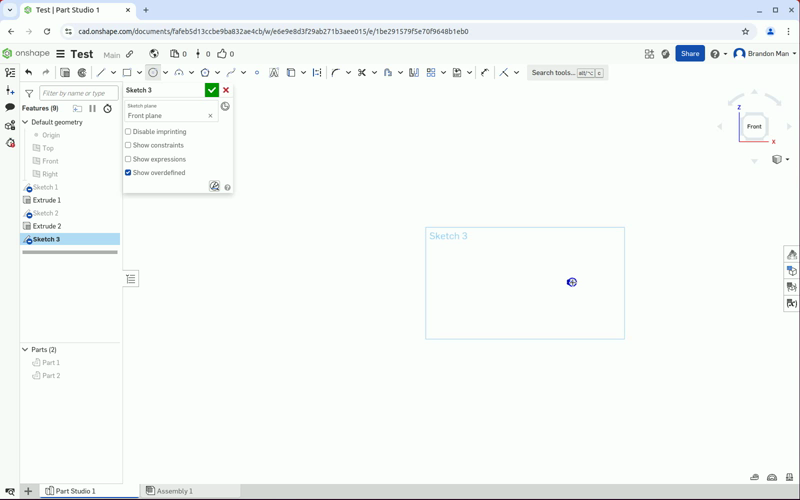
scroll(6)
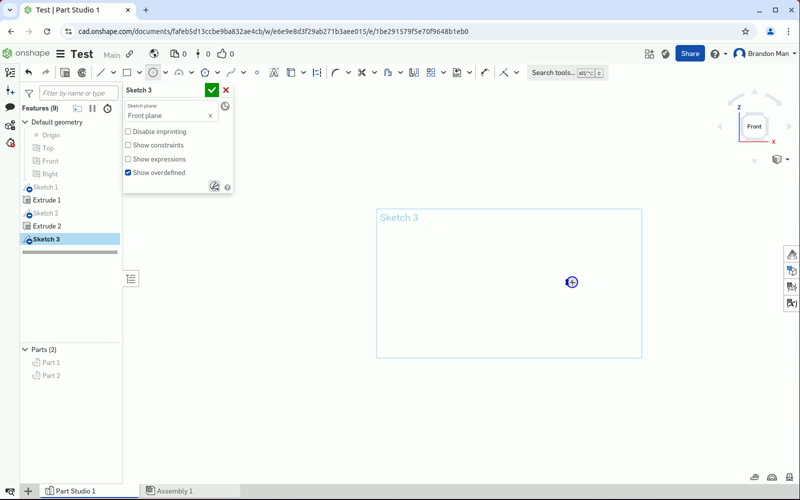
scroll(6)
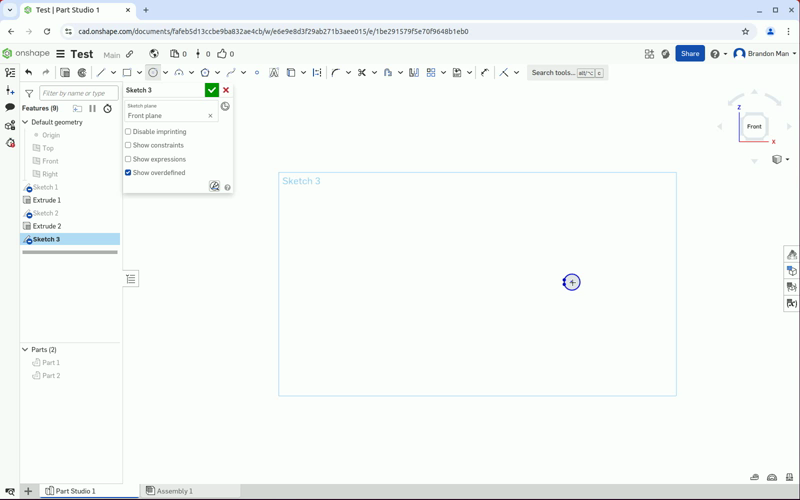
scroll(6)
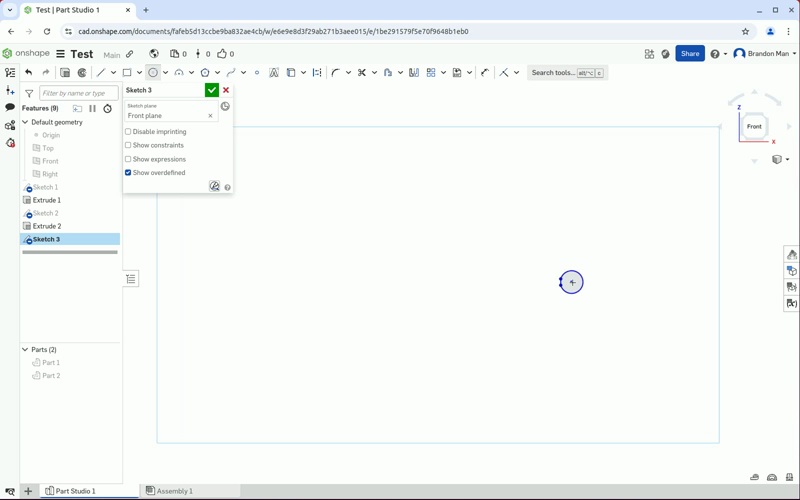
scroll(6)
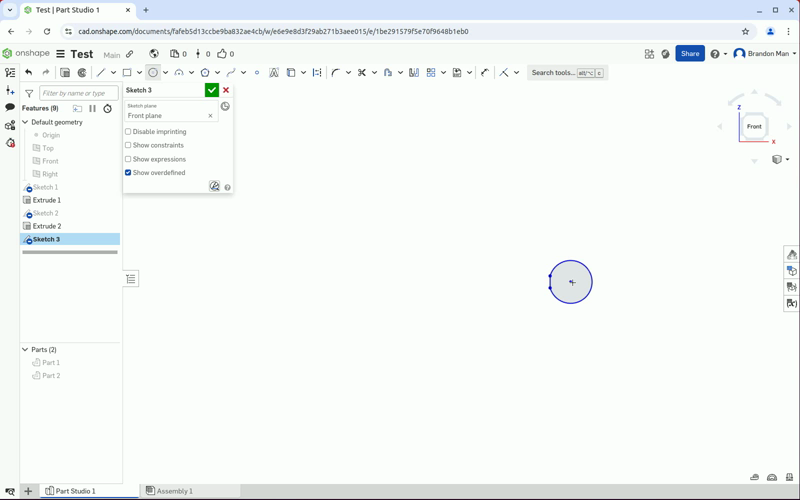
click(572, 282)
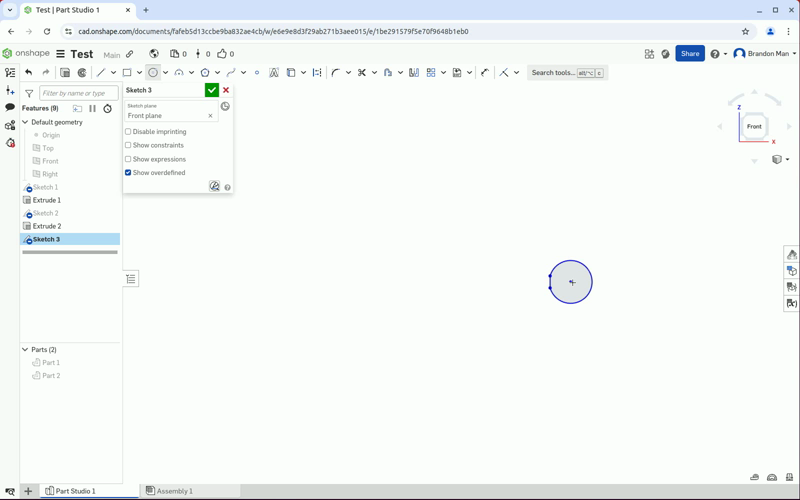
scroll(-6)
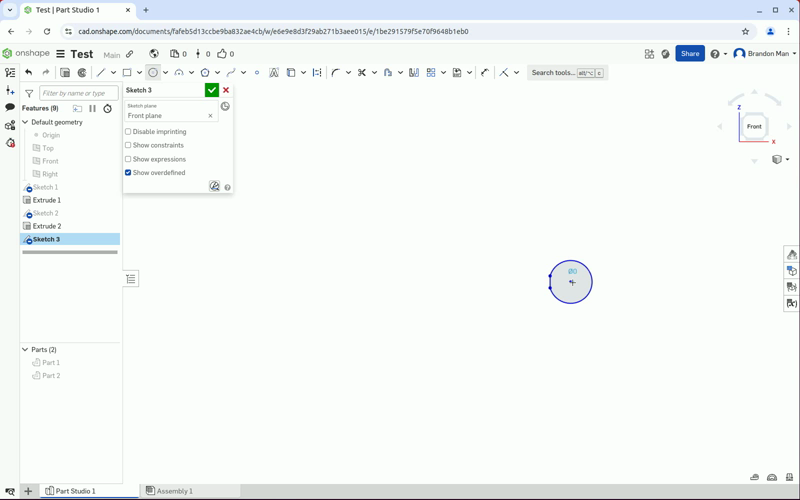
scroll(-6)
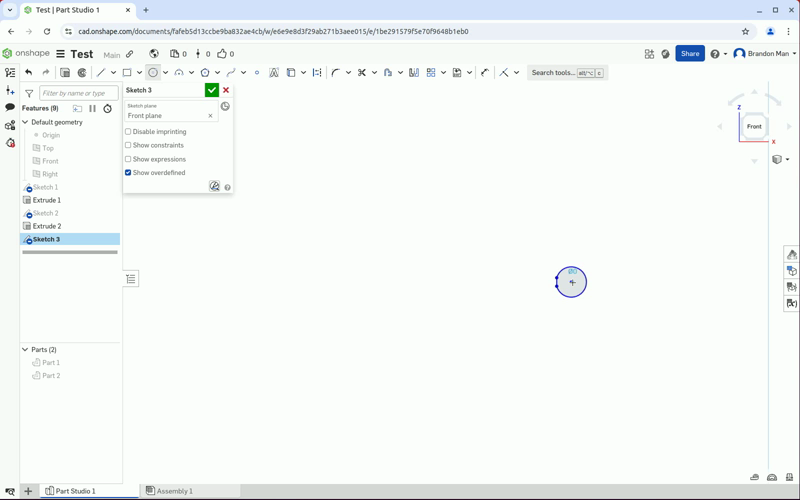
scroll(-6)
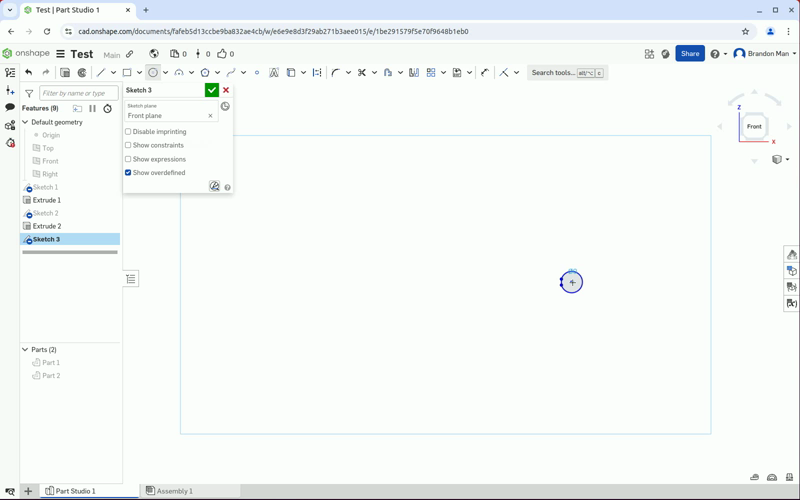
scroll(-6)
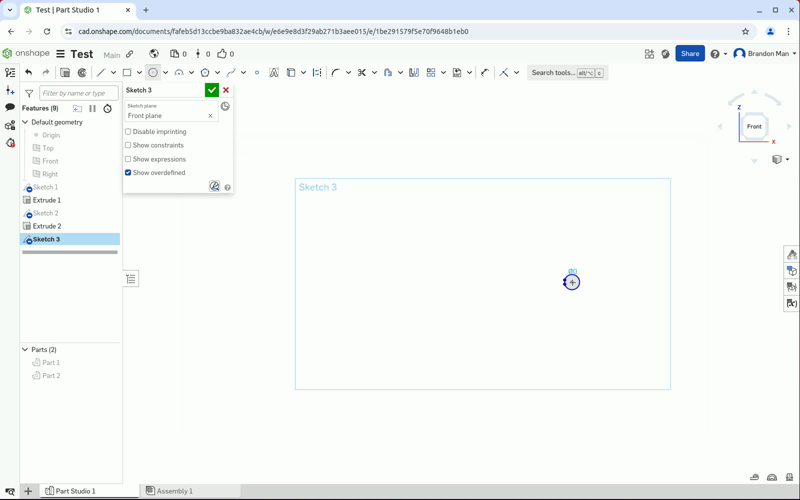
scroll(-6)
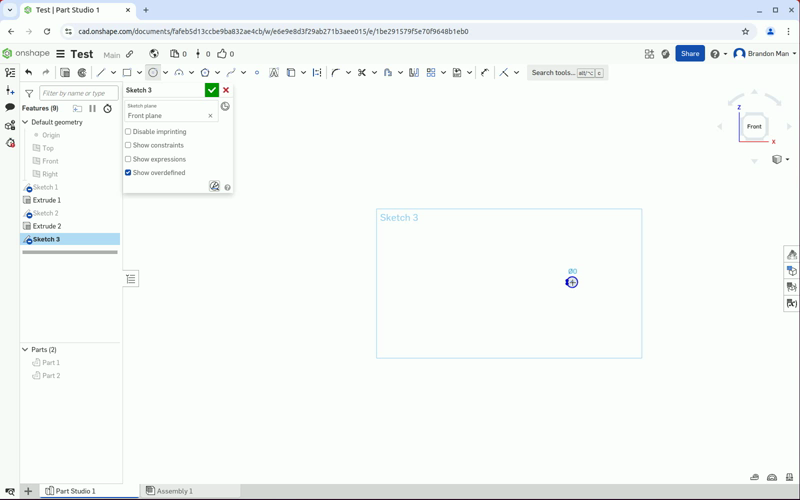
scroll(-6)
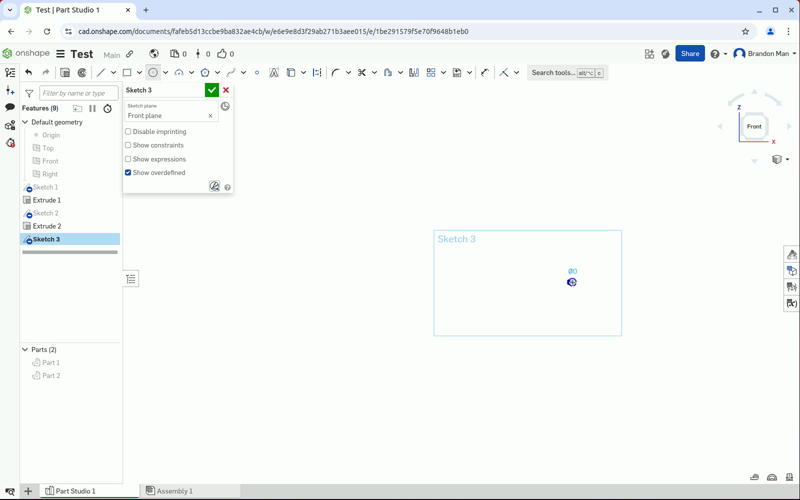
scroll(-6)
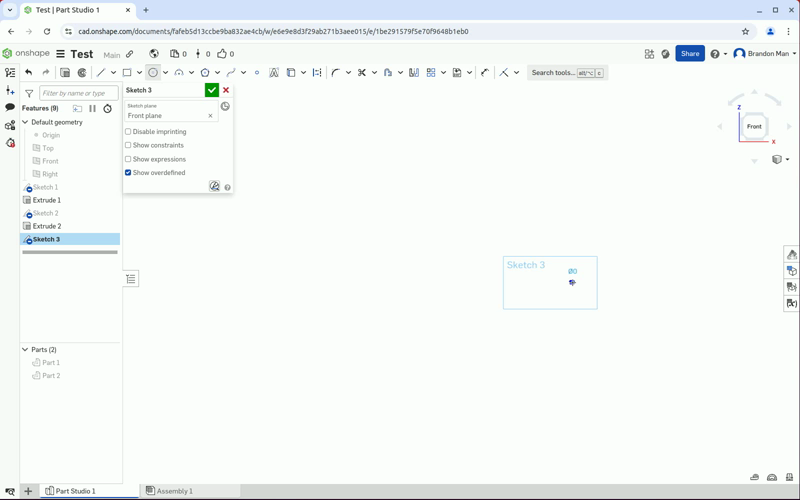
key_up(shift)
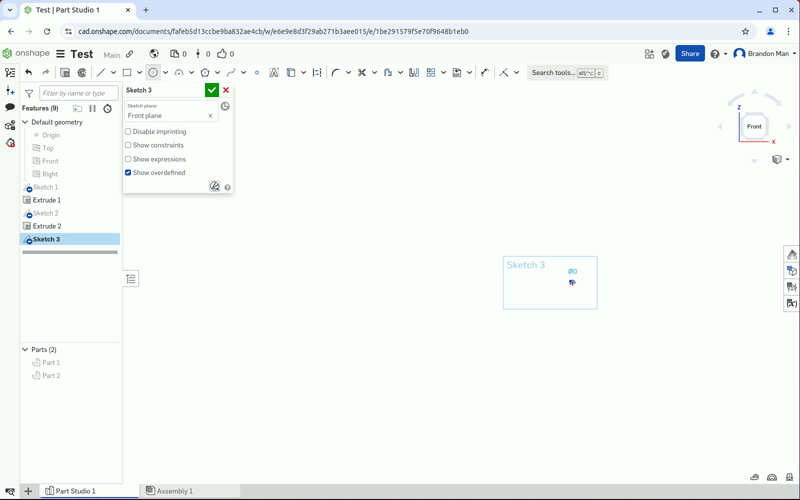
mouse_move(573, 282)
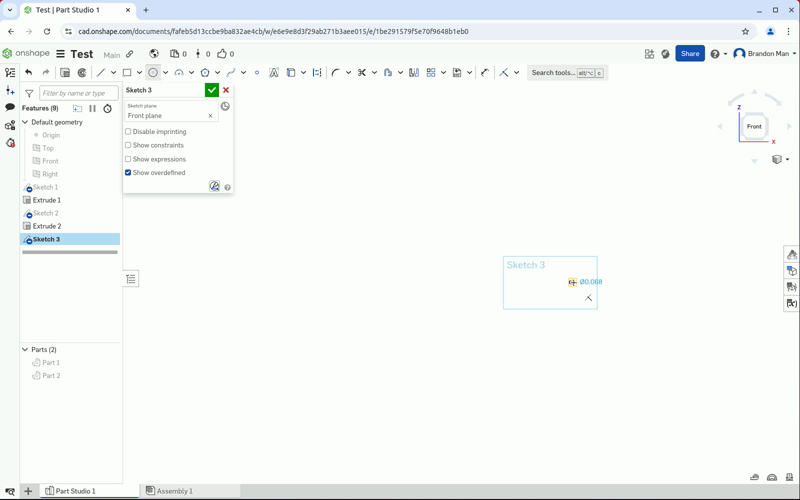
scroll(6)
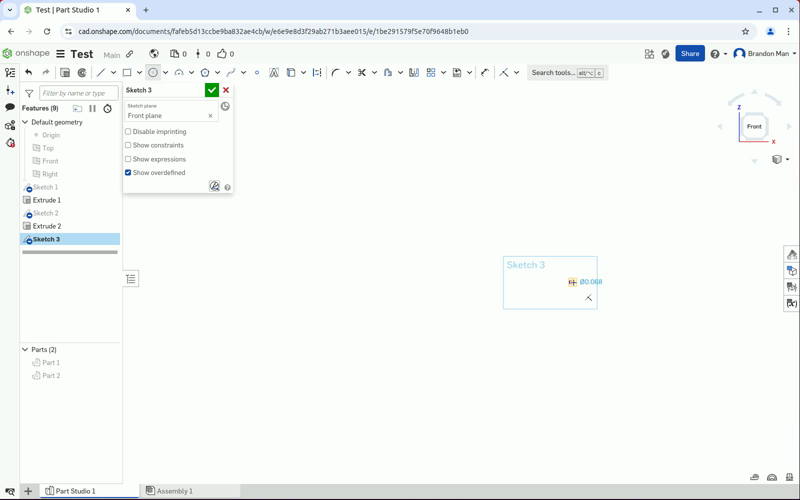
scroll(6)
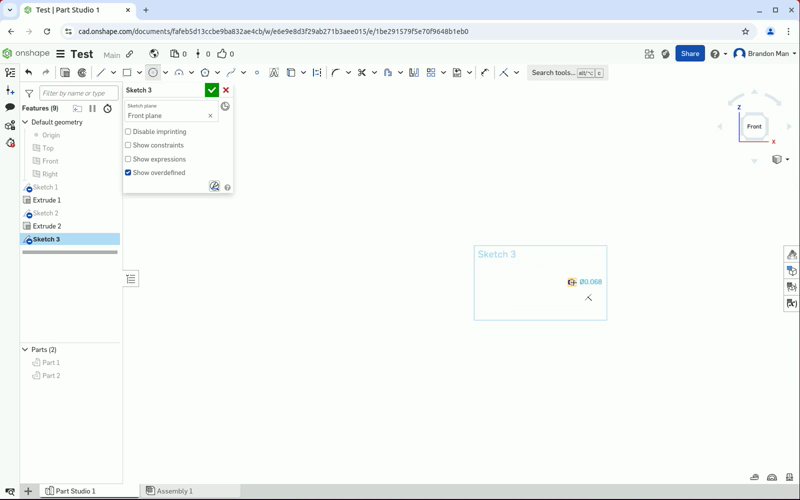
scroll(6)
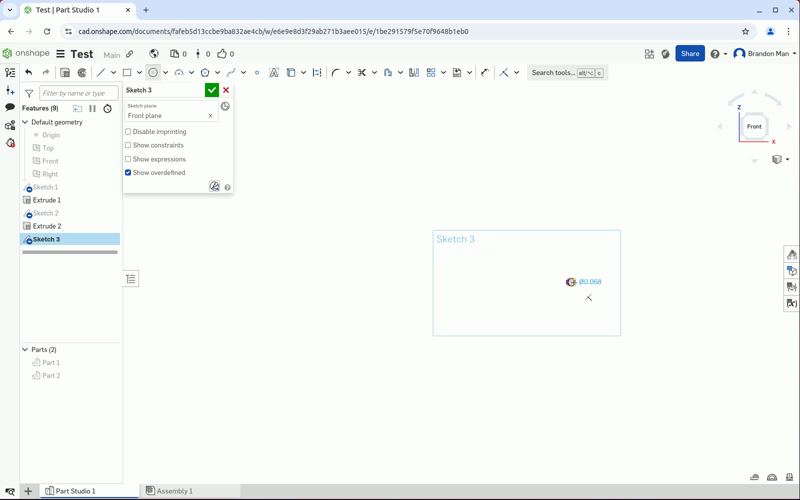
scroll(6)
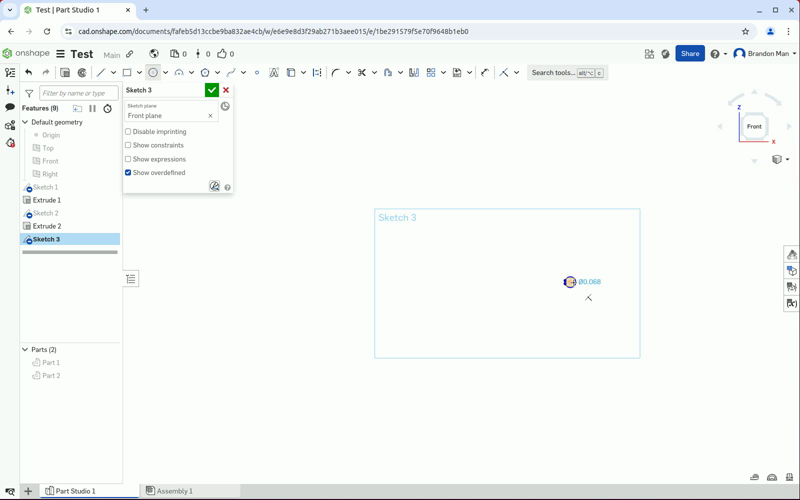
scroll(6)
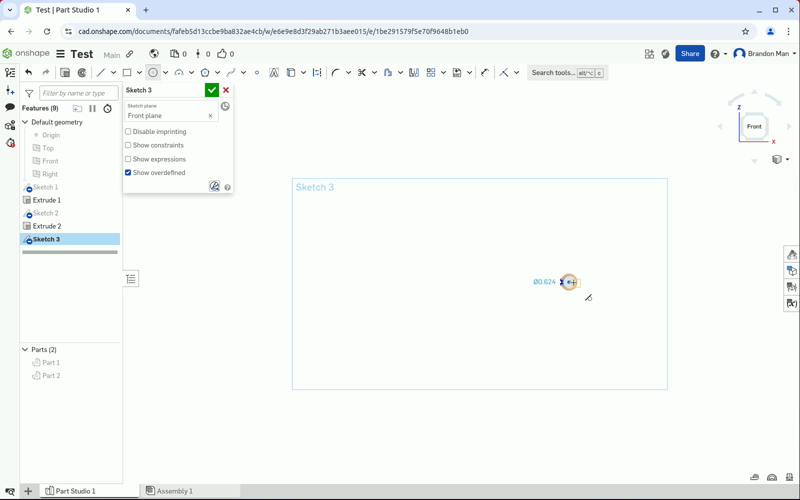
scroll(6)
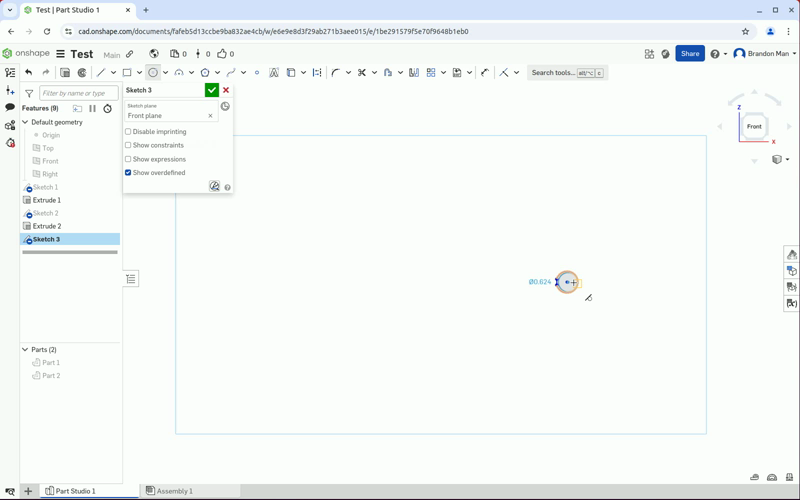
scroll(6)
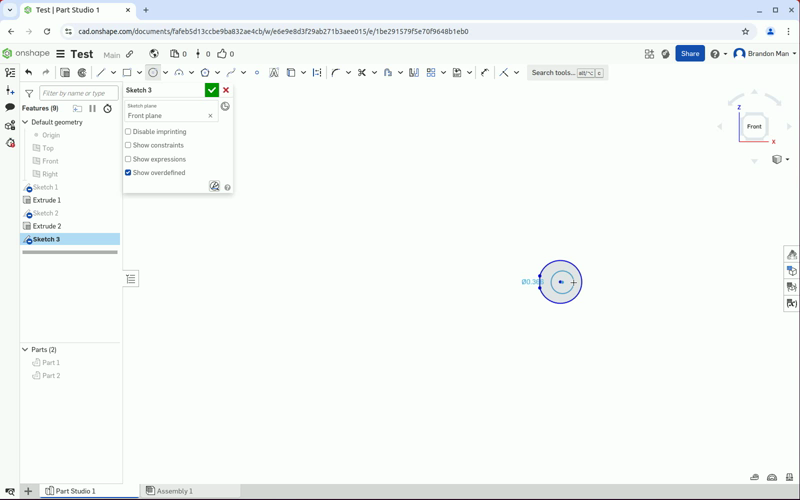
click(573, 282)
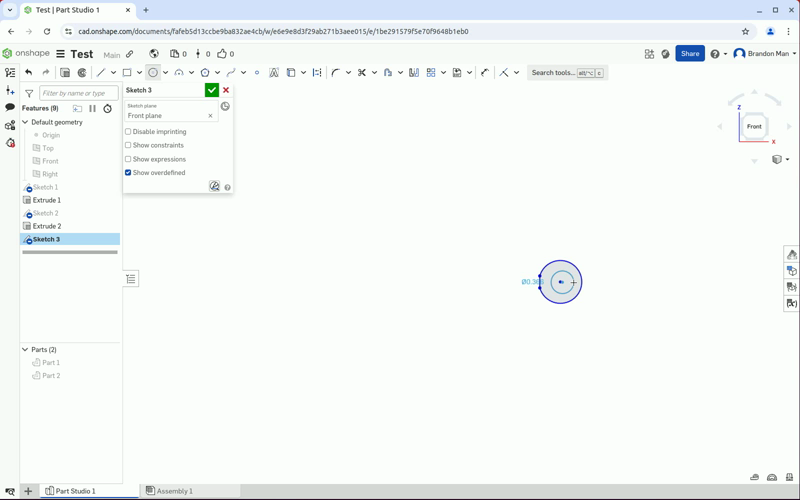
scroll(-6)
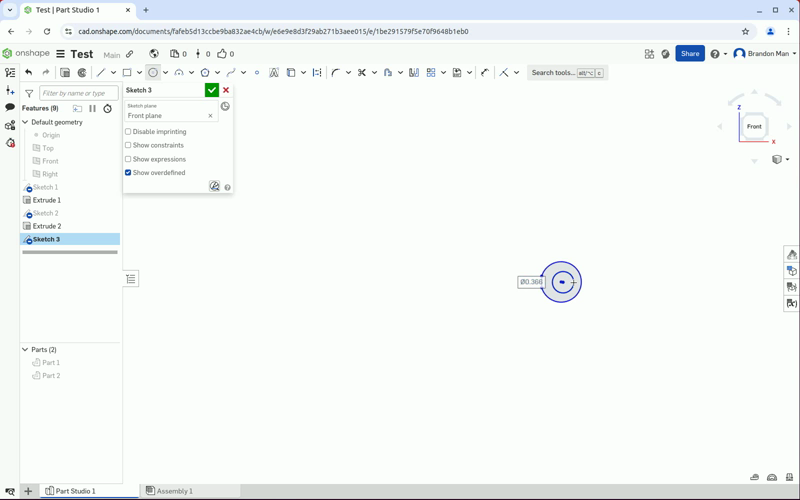
scroll(-6)
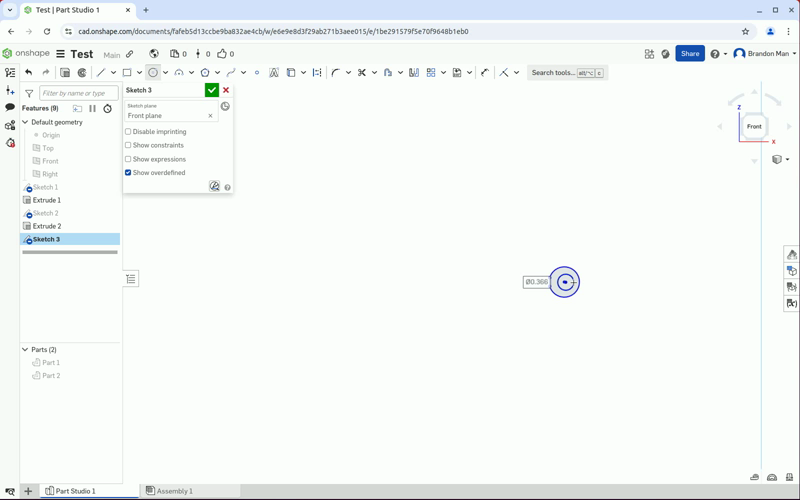
scroll(-6)
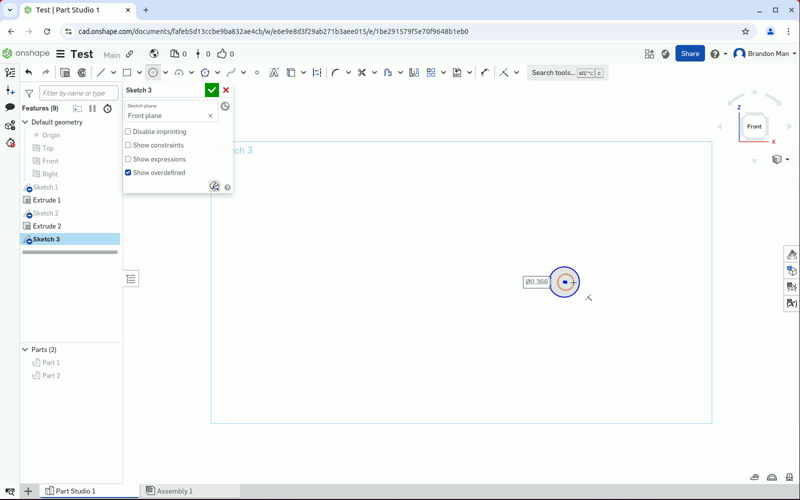
scroll(-6)
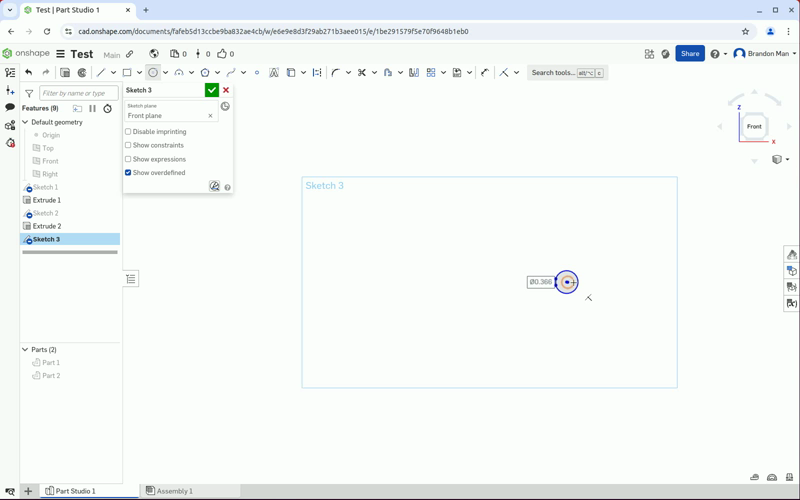
scroll(-6)
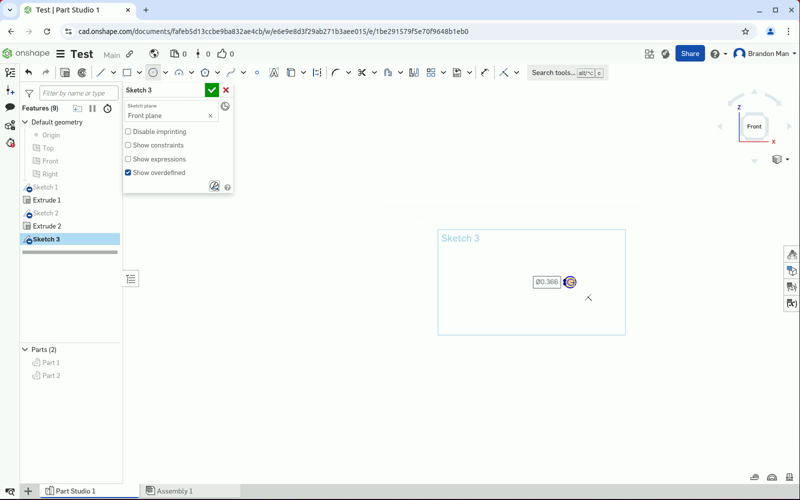
scroll(-6)
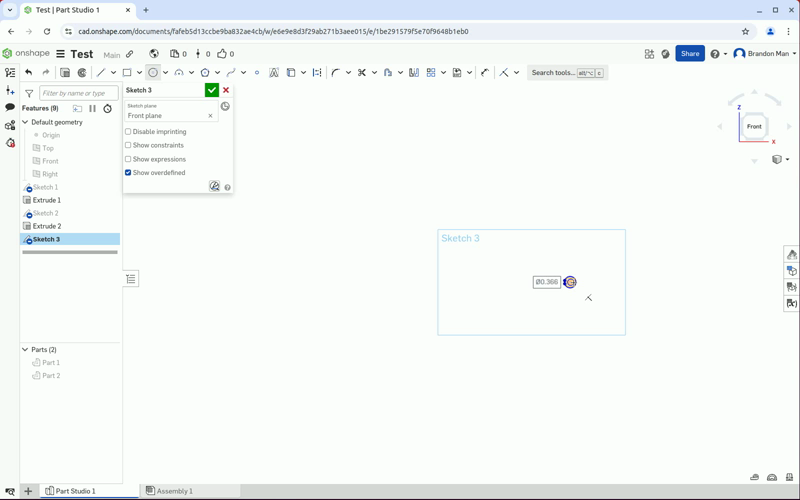
scroll(-6)
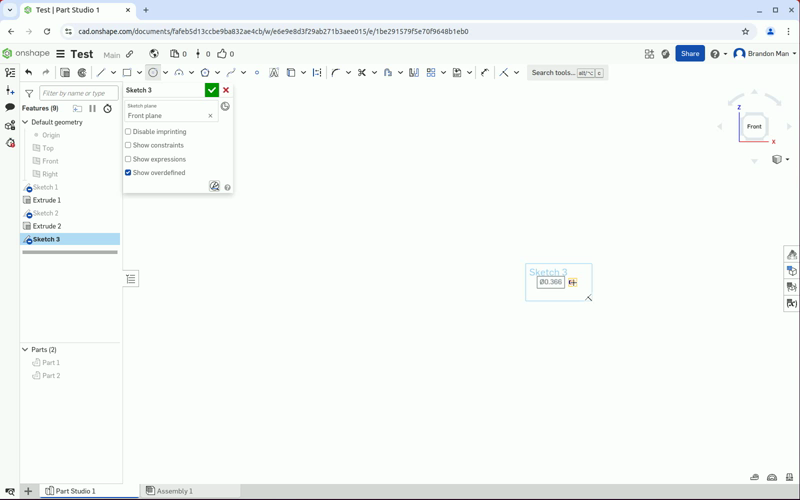
key(esc)
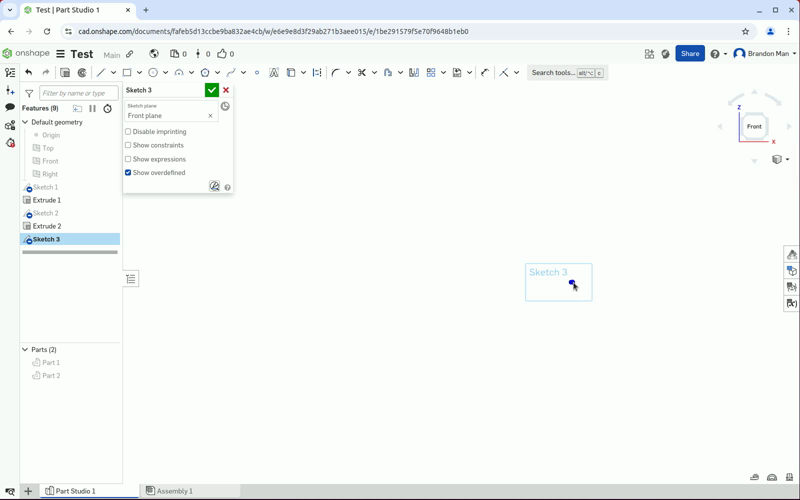
mouse_move(574, 282)
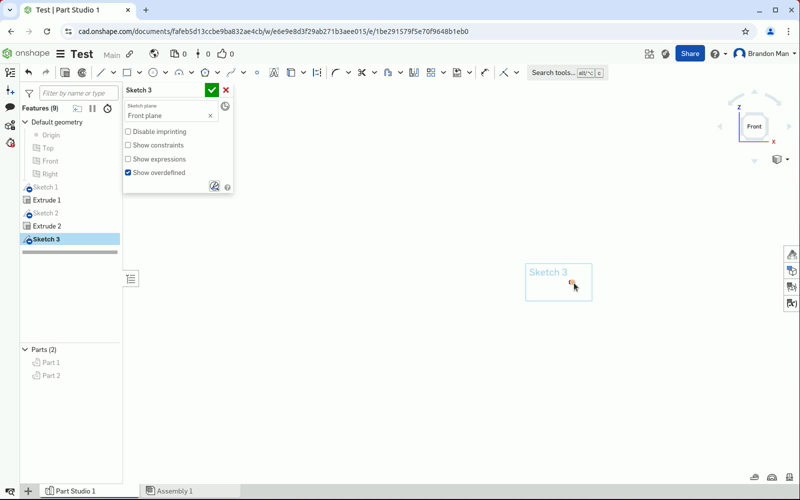
scroll(6)
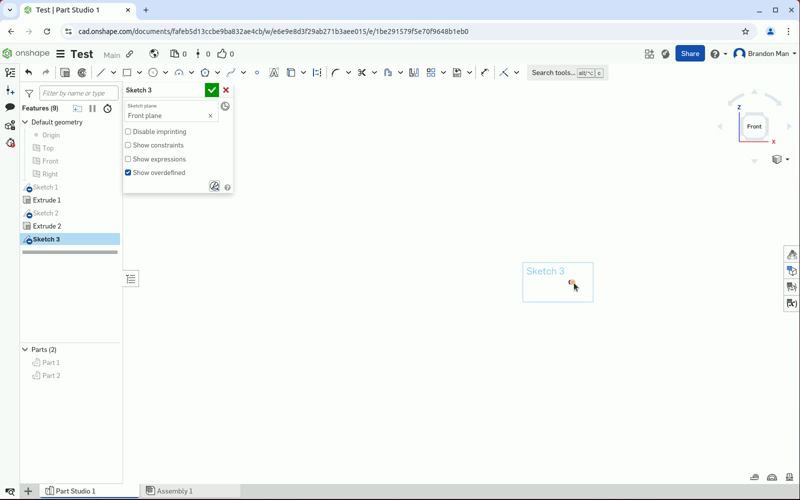
scroll(6)
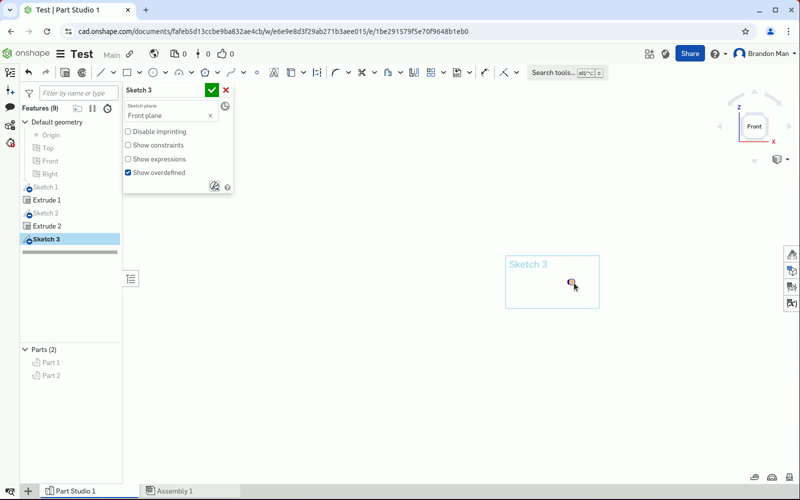
scroll(6)
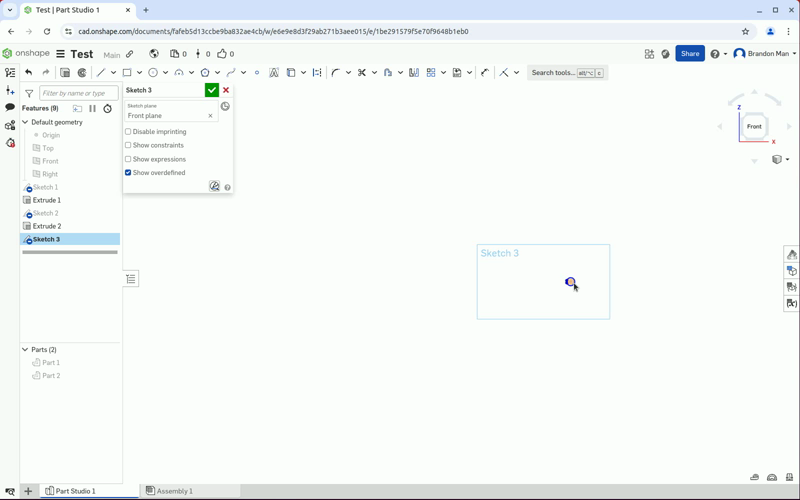
scroll(6)
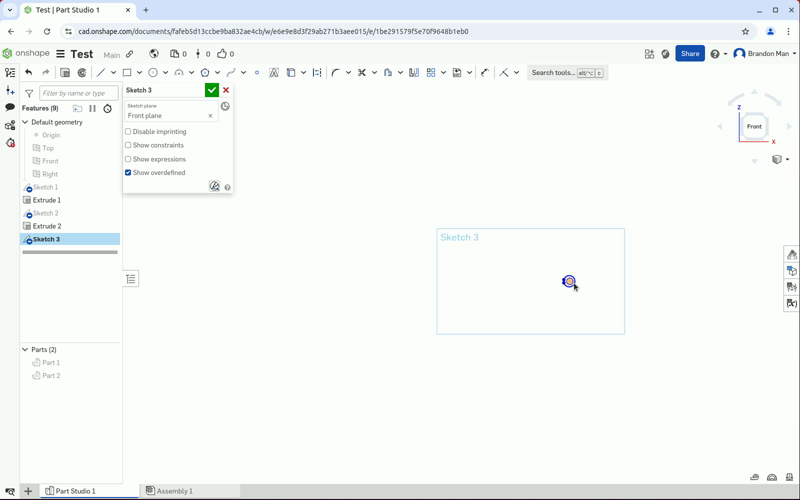
scroll(6)
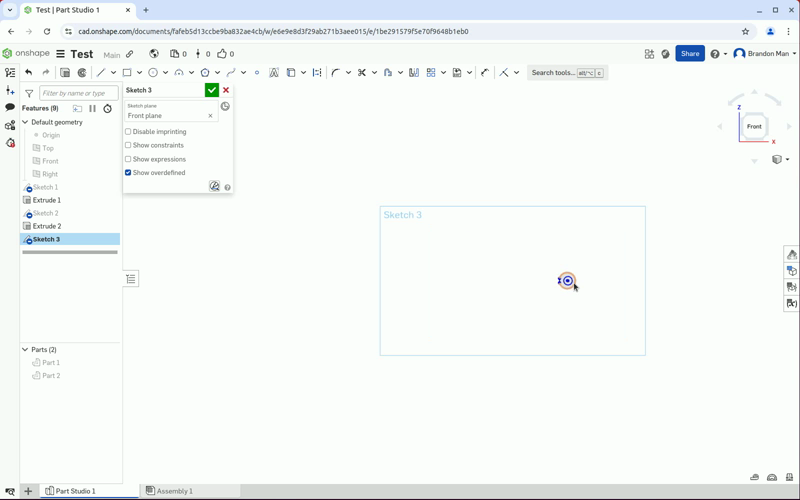
scroll(6)
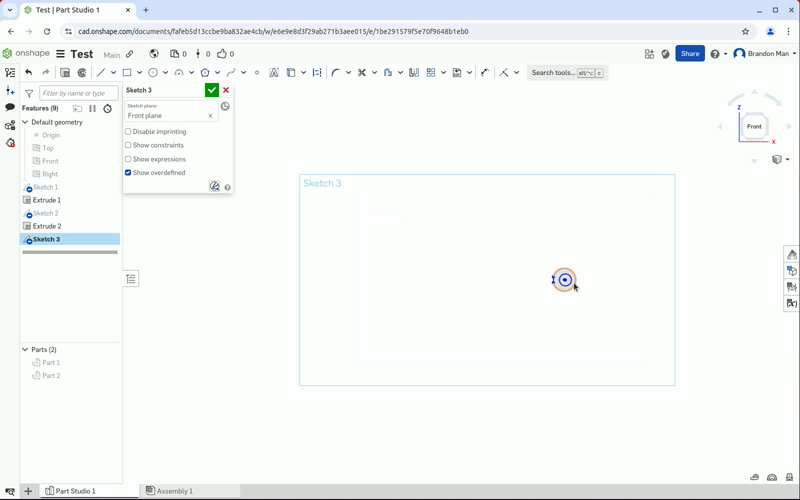
scroll(6)
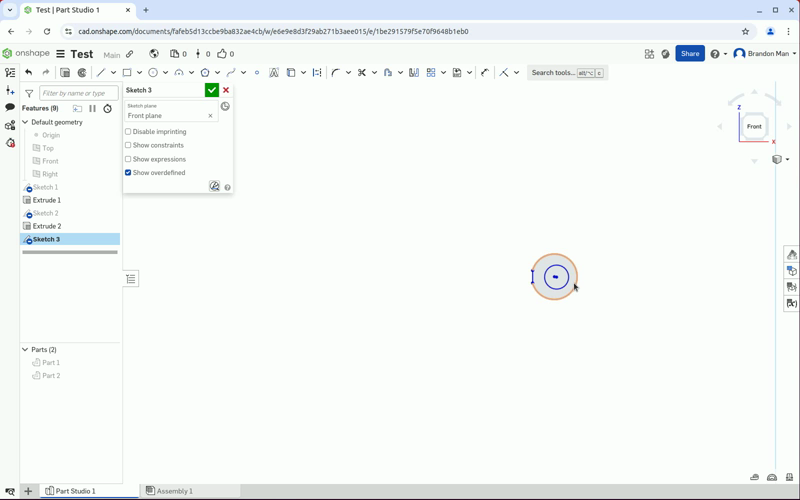
click(574, 282)
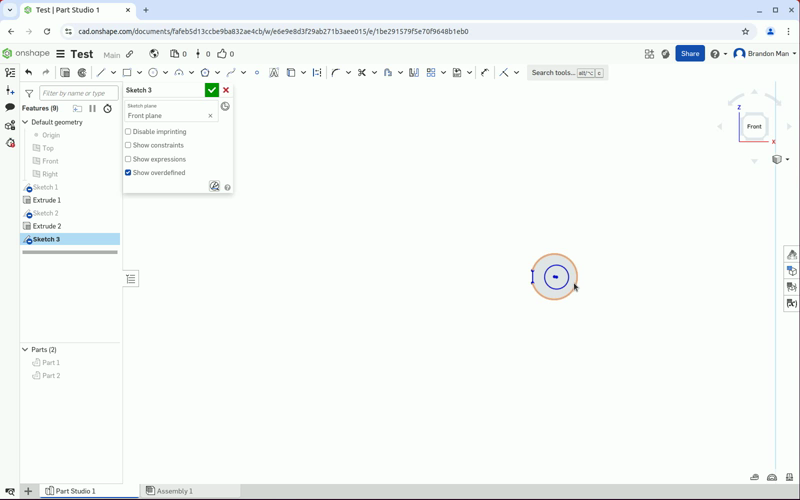
scroll(-6)
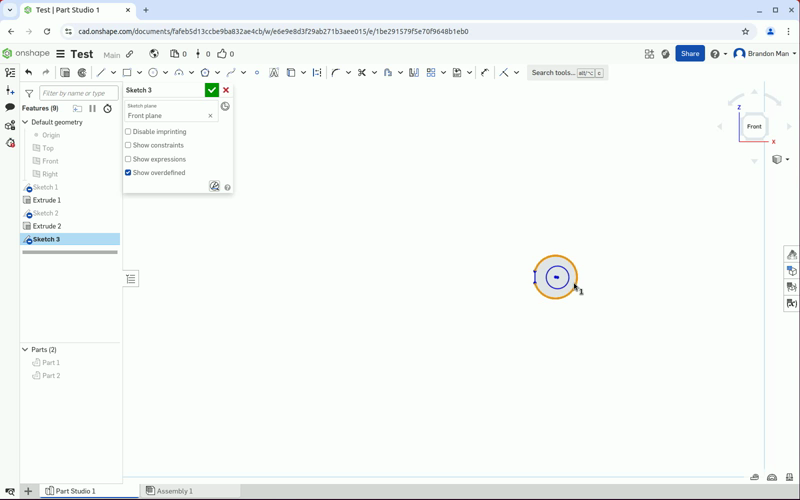
scroll(-6)
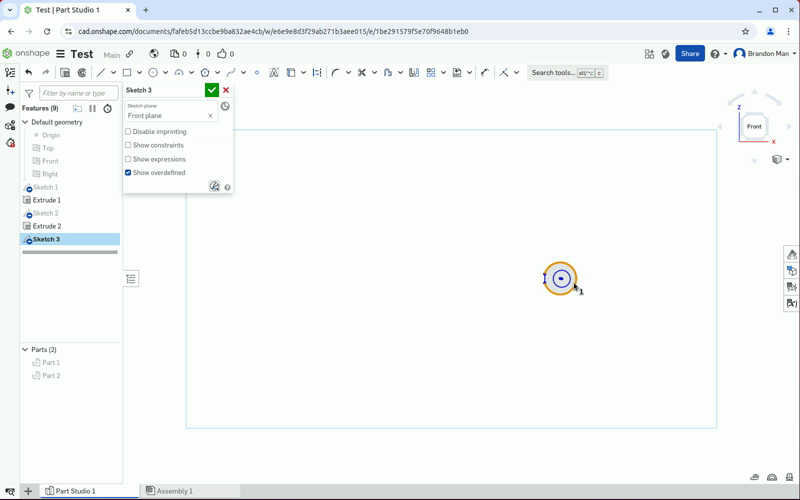
scroll(-6)
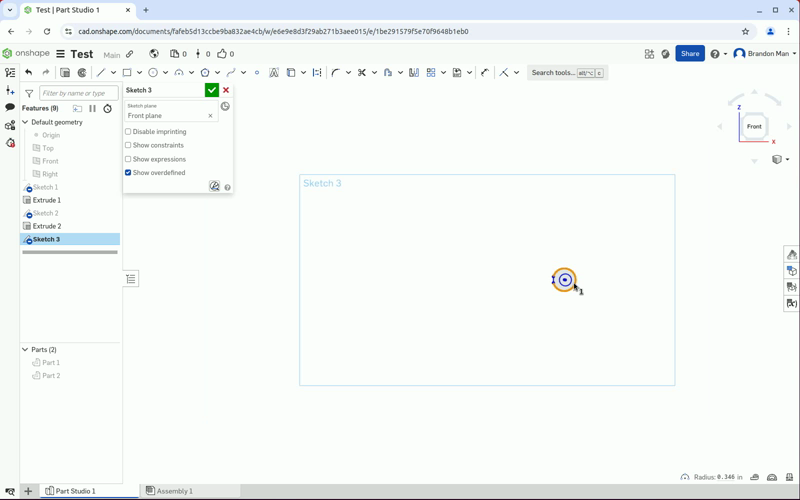
scroll(-6)
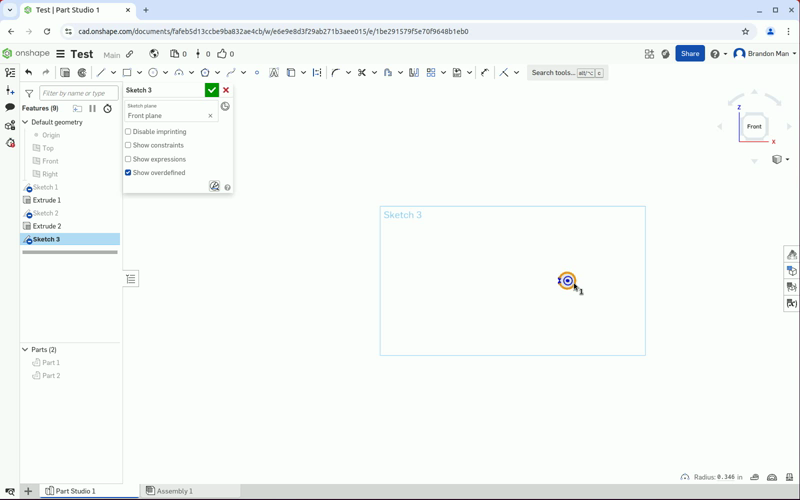
scroll(-6)
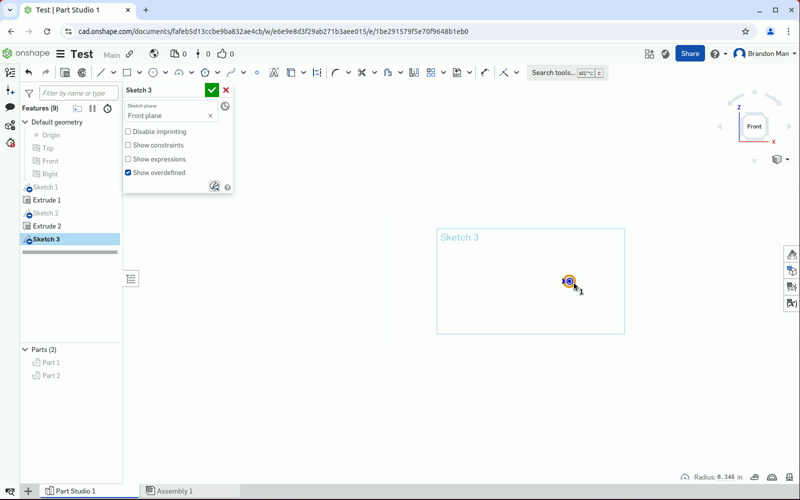
scroll(-6)
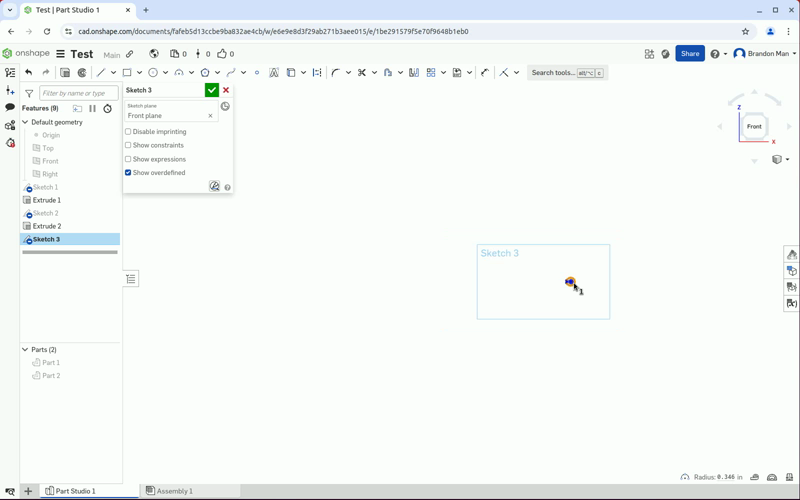
scroll(-6)
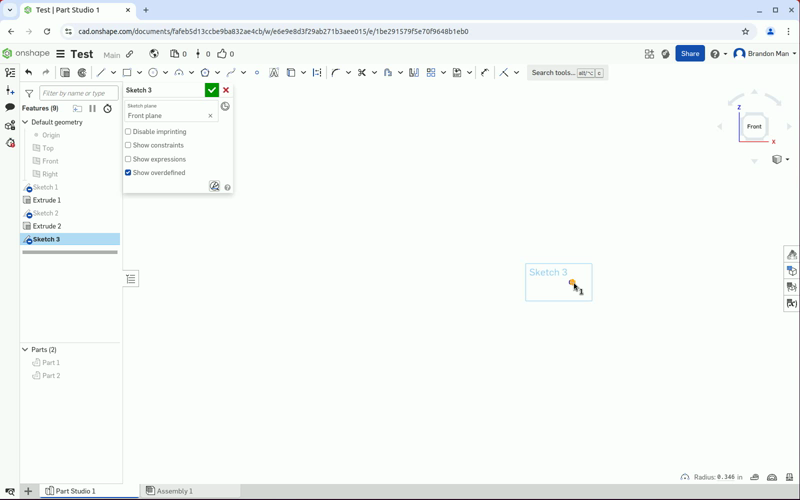
mouse_move(73, 352)
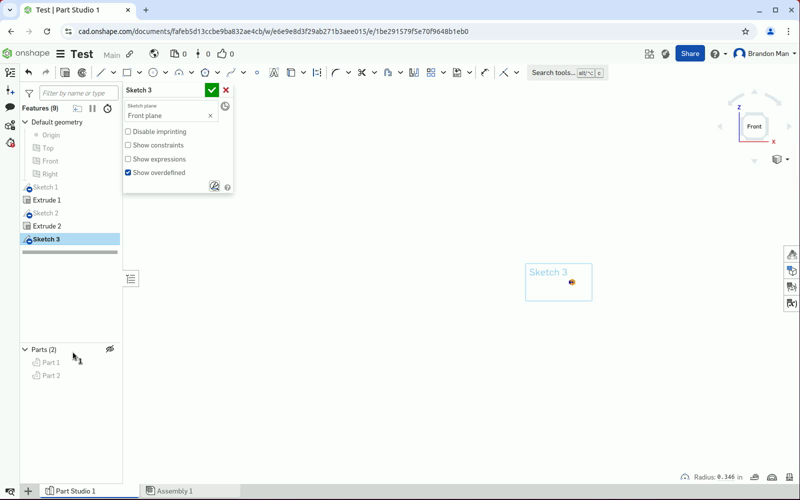
key(shift+y)
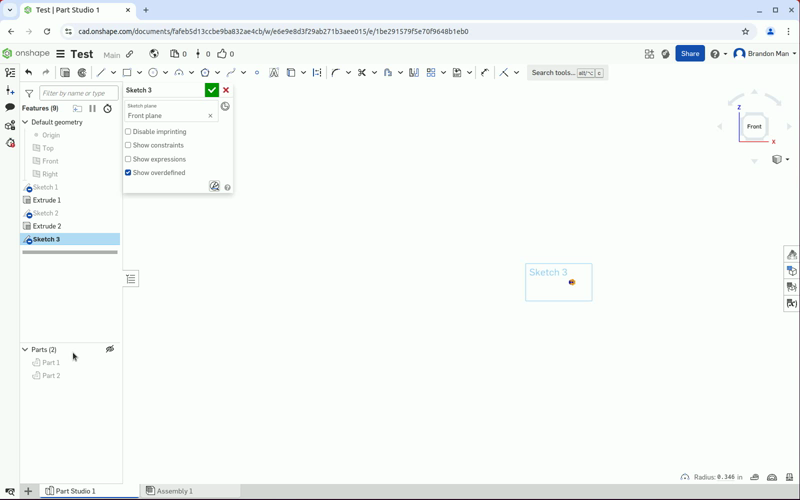
key(shift+e)
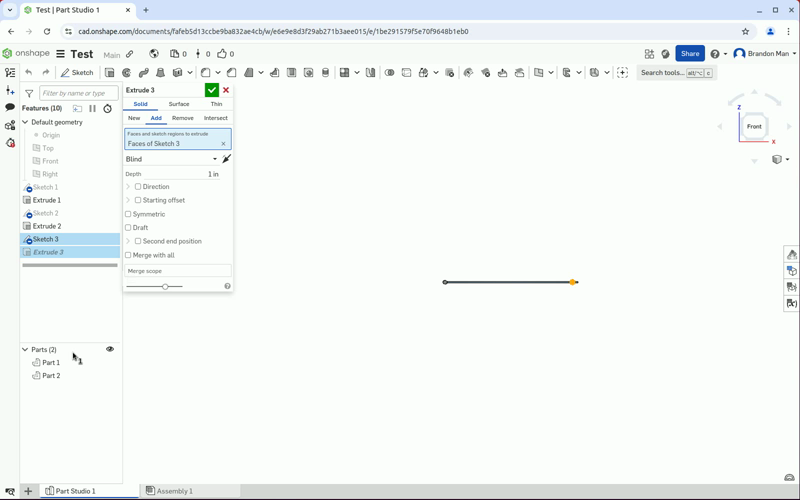
mouse_move(143, 106)
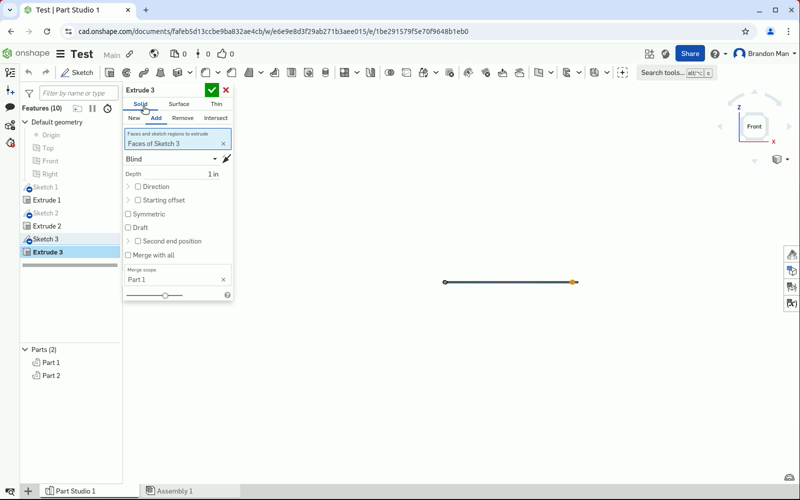
click(143, 106)
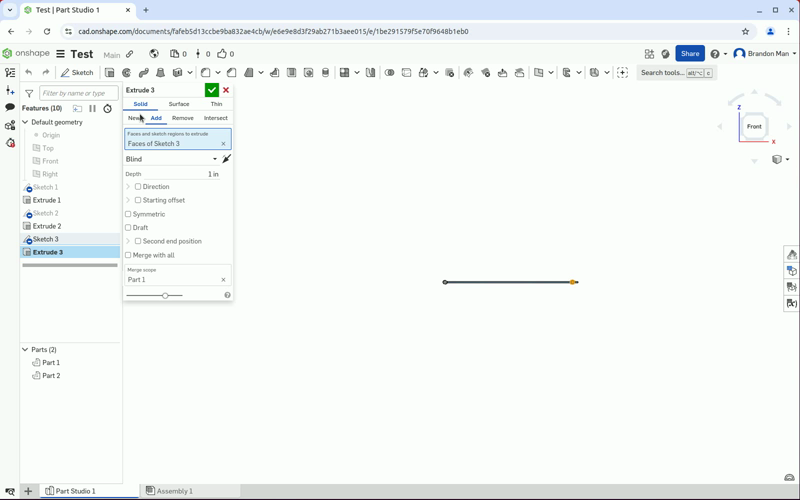
mouse_move(137, 120)
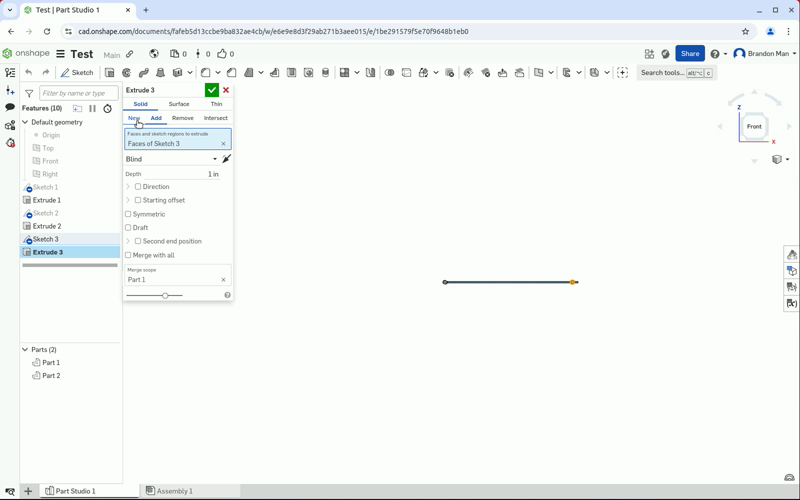
click(137, 120)
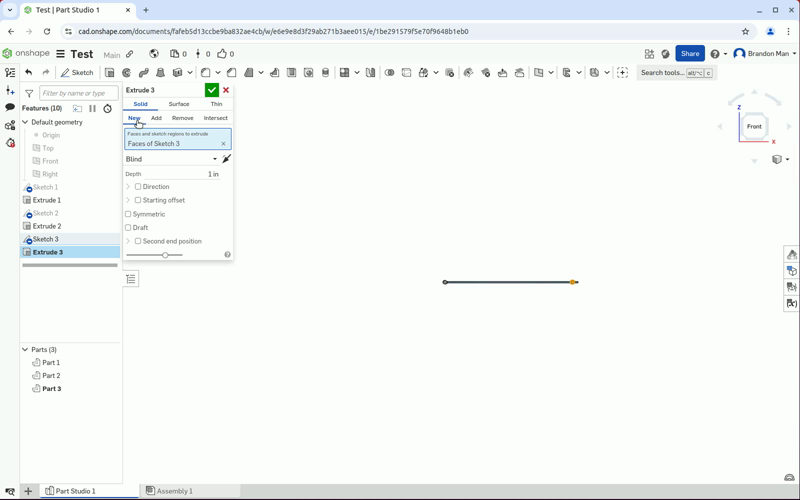
key(tab, 4)
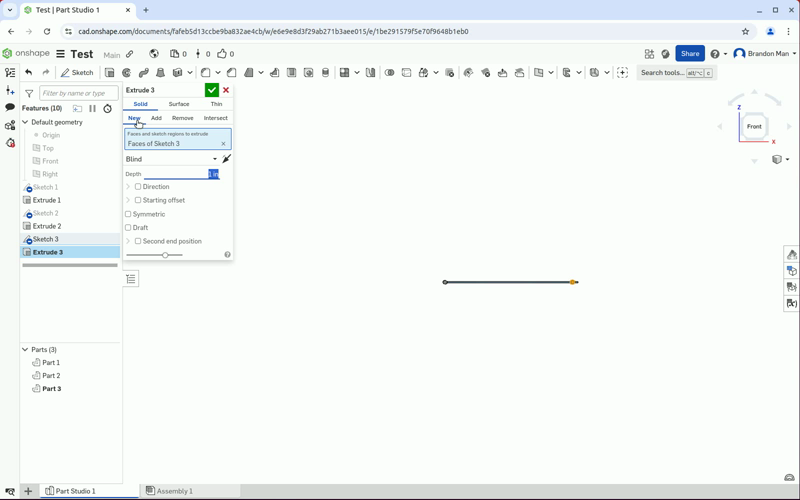
text(0.241)
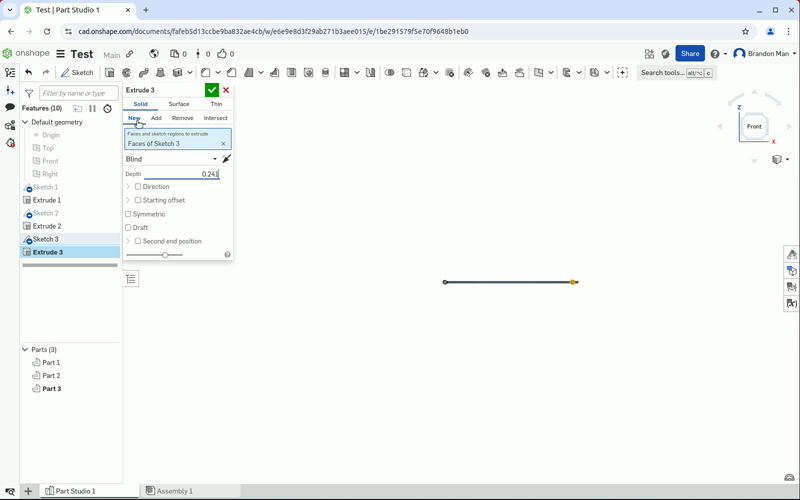
key(enter)
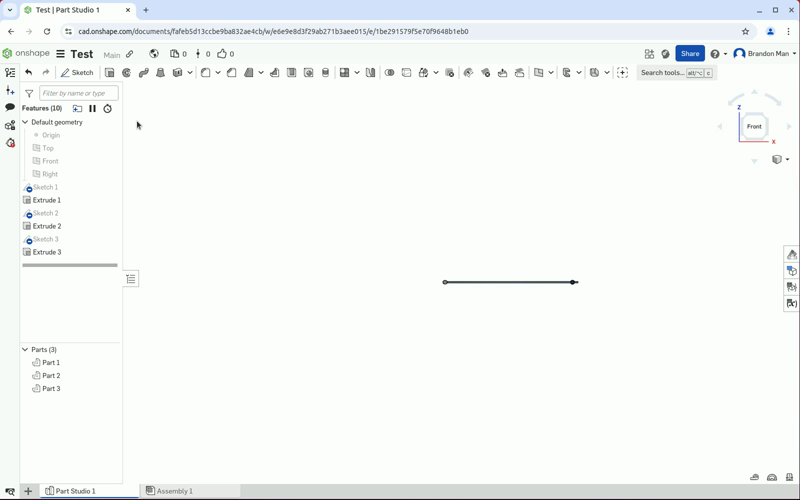
key(shift+h)
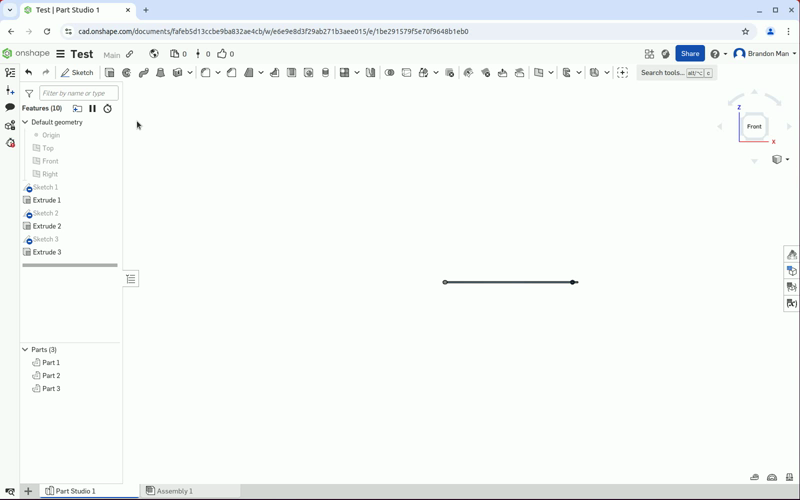
key(shift+h)
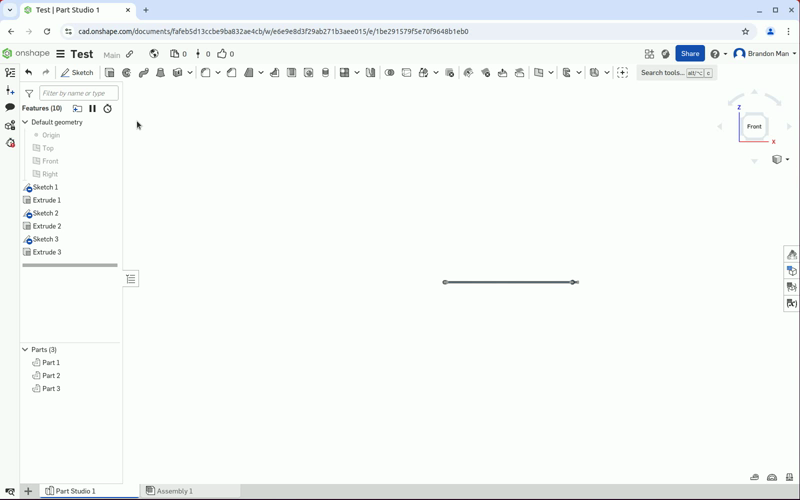
key(shift+7)
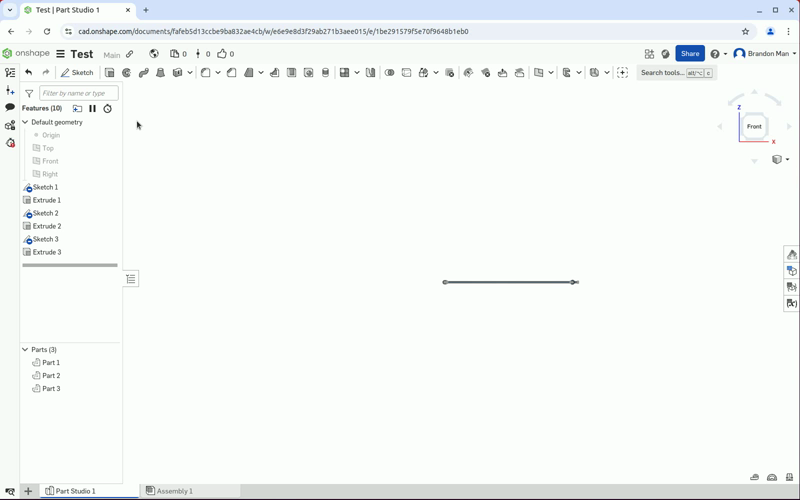
key(left, 2)
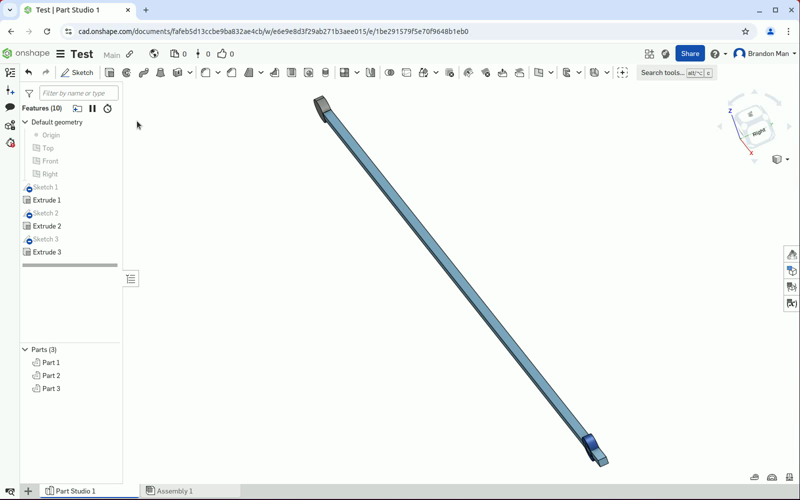
key(down, 2)
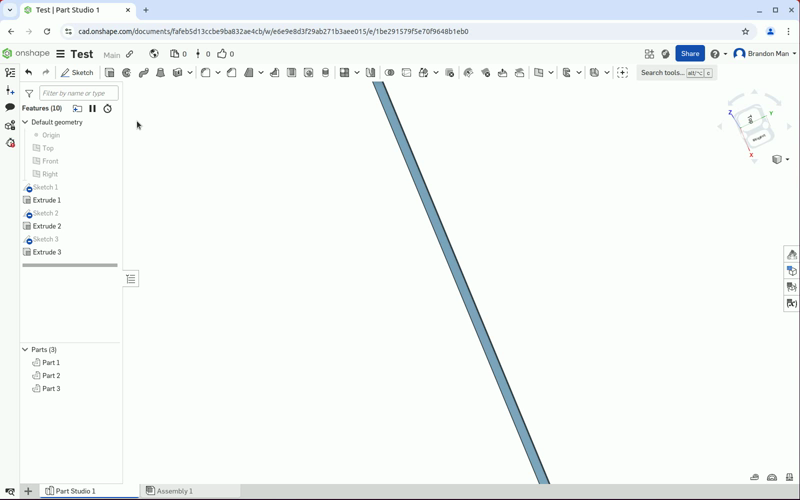
key(up, 2)
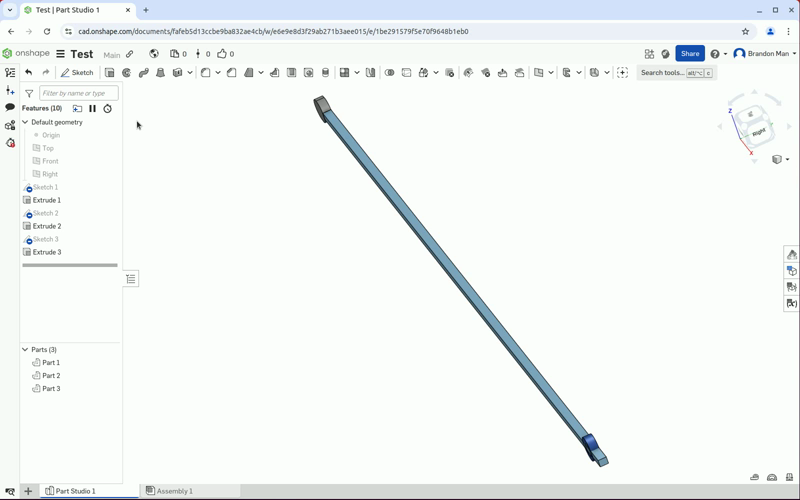
key(right, 2)
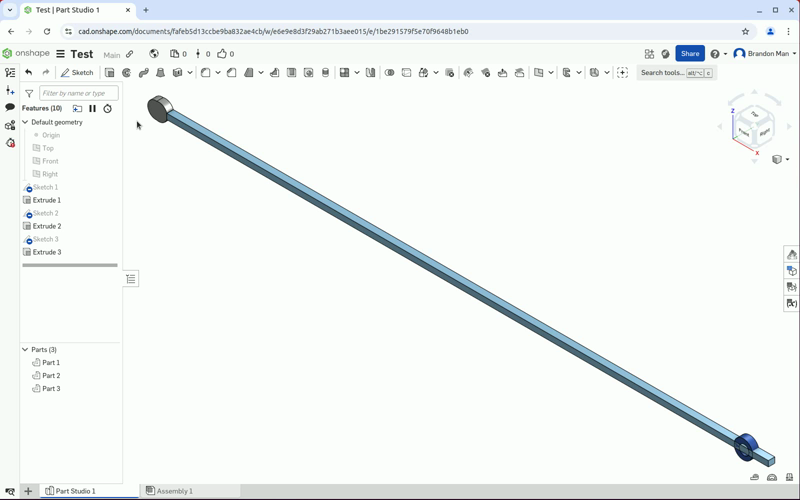
mouse_move(73, 189)
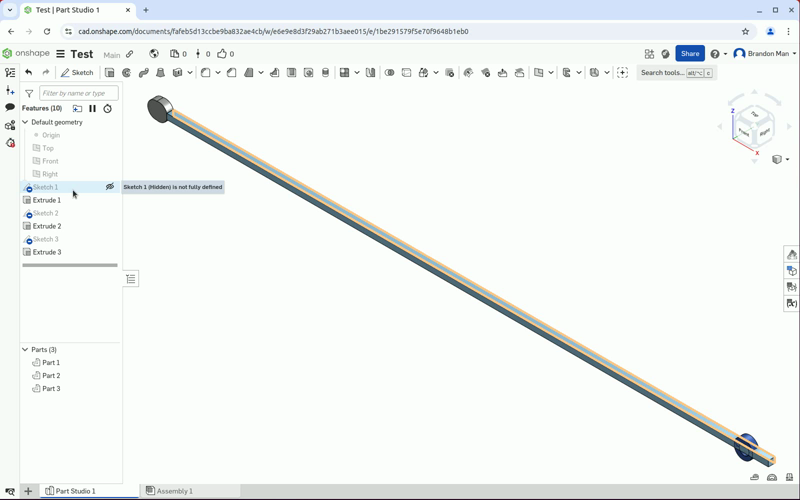
click(73, 189)